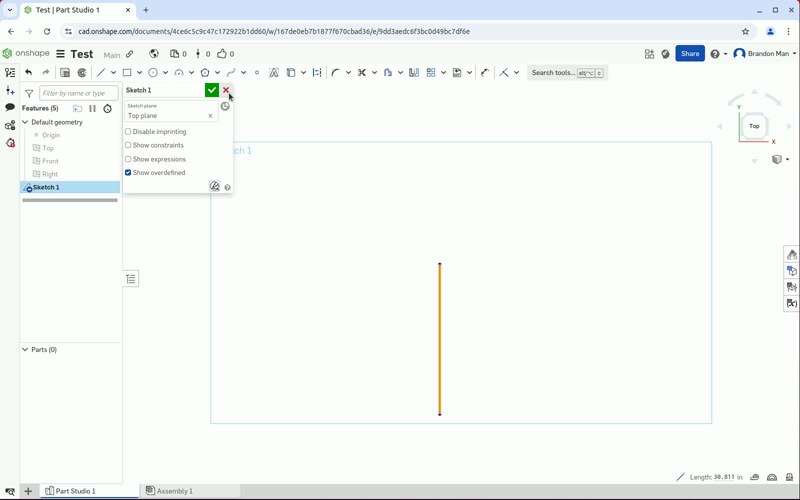
key(shift+h)
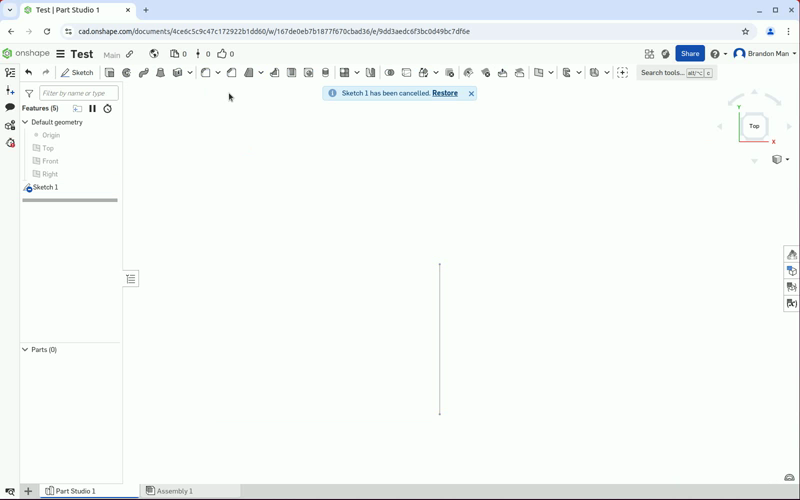
key(shift+s)
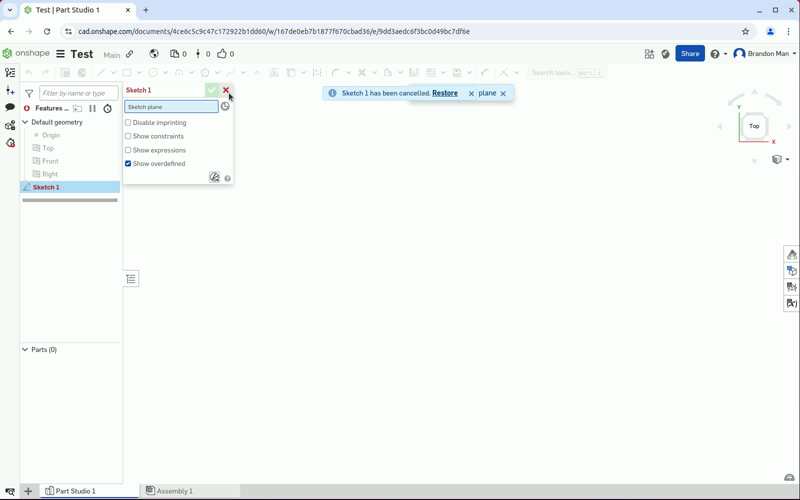
mouse_move(73, 150)
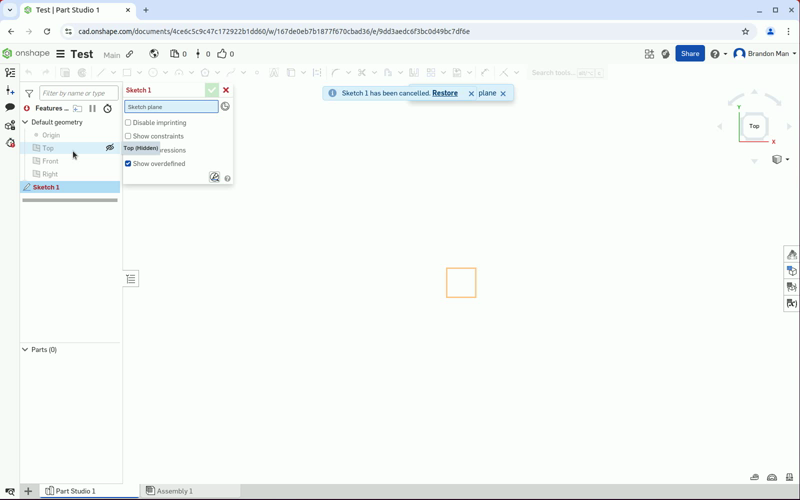
click(73, 150)
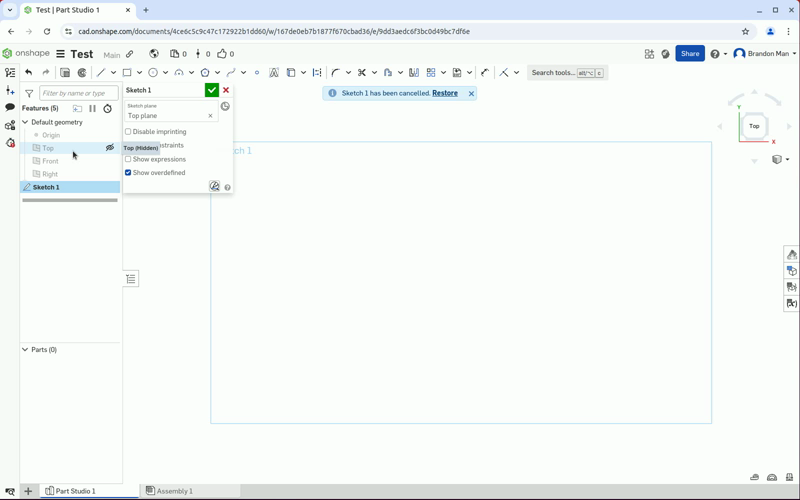
mouse_move(73, 352)
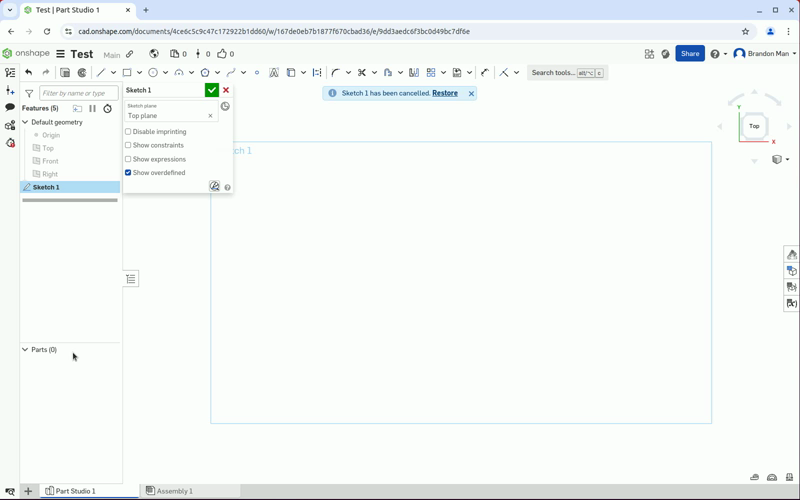
key(y)
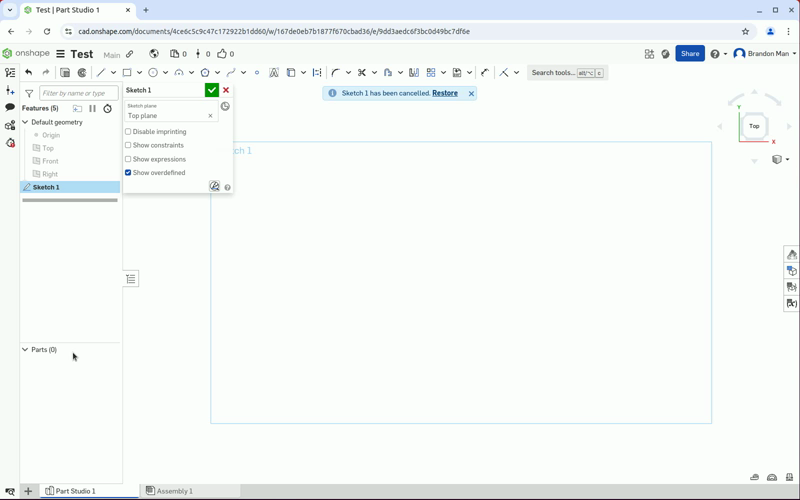
key(l)
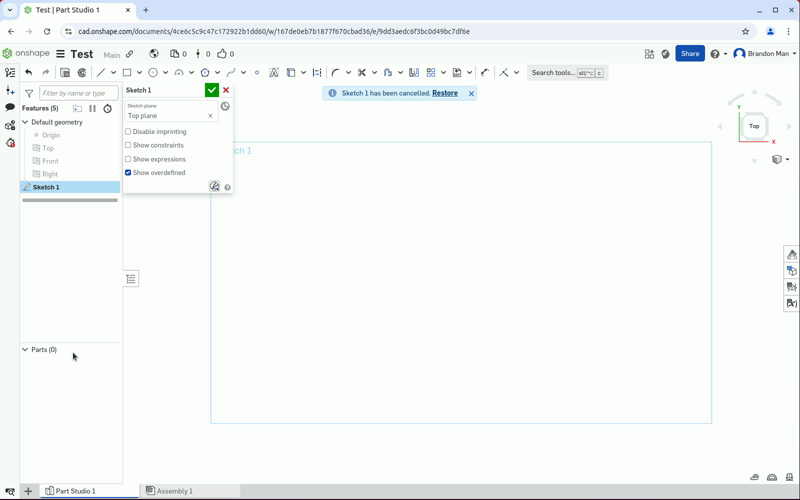
key_down(shift)
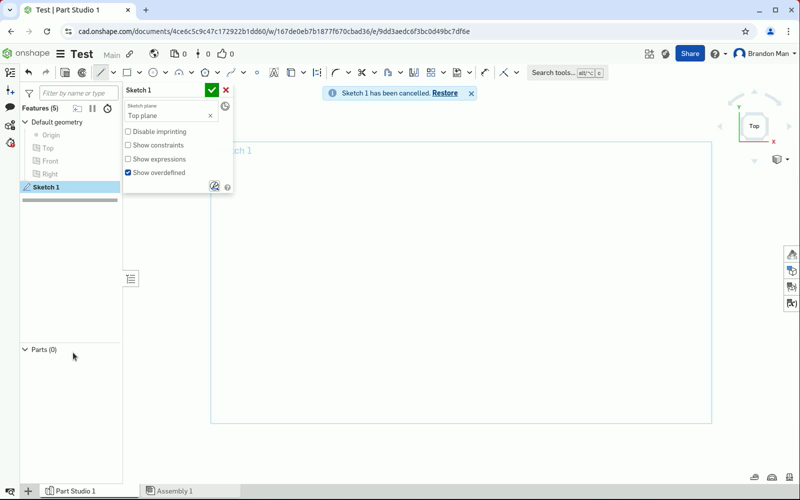
mouse_move(351, 335)
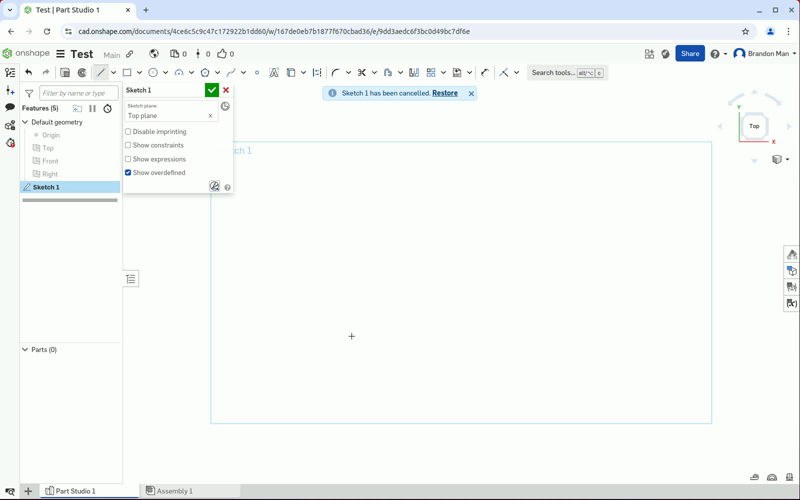
click(351, 335)
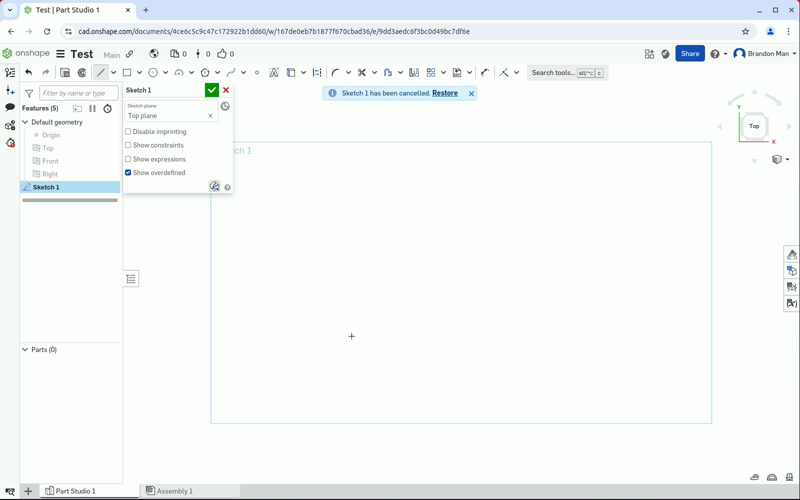
key_up(shift)
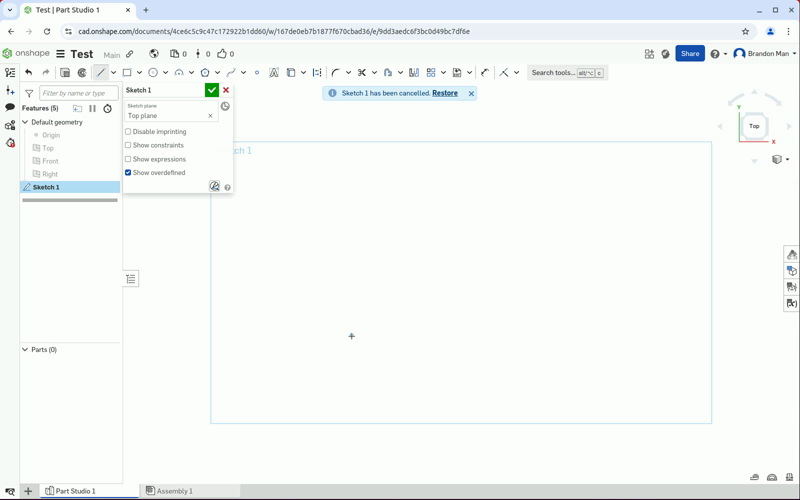
key_down(shift)
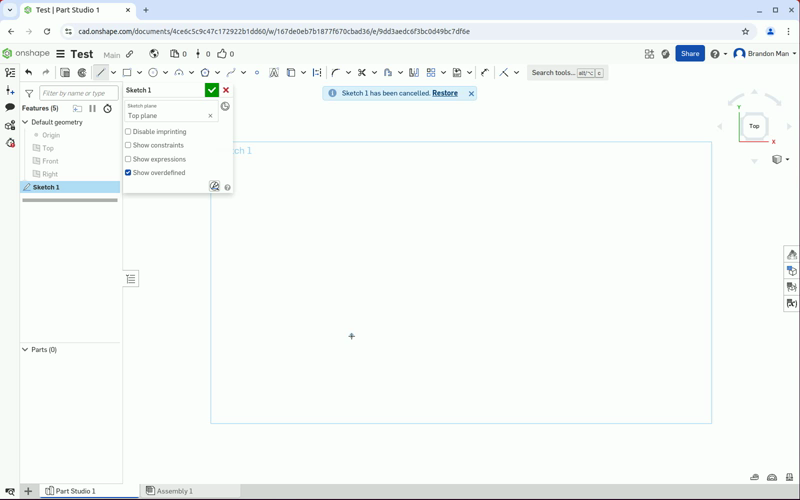
mouse_move(569, 335)
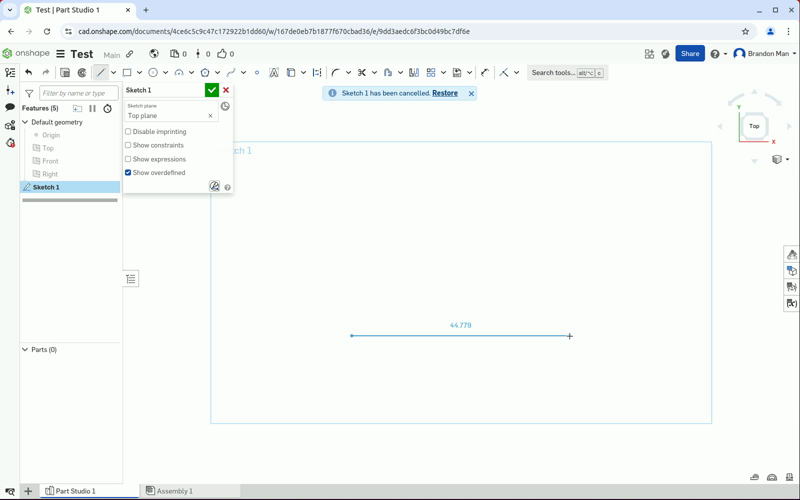
click(569, 335)
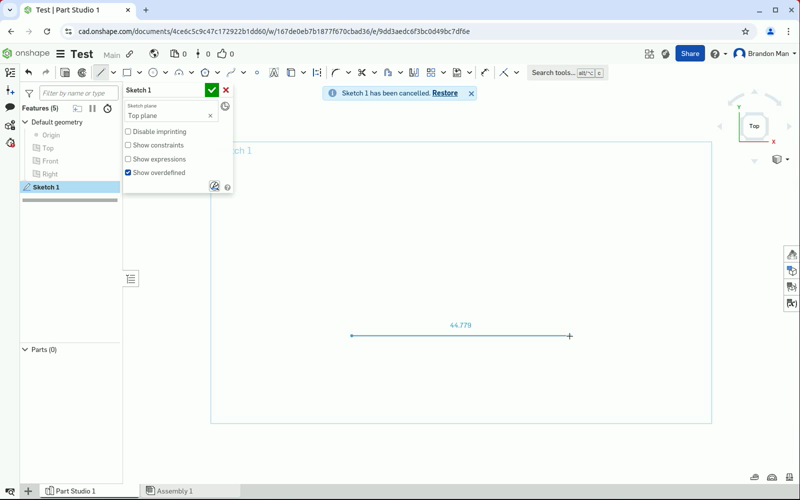
key_up(shift)
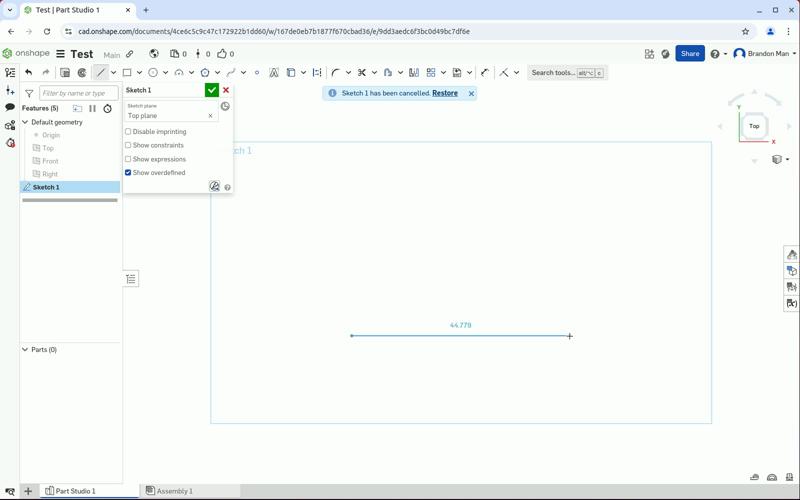
key_down(shift)
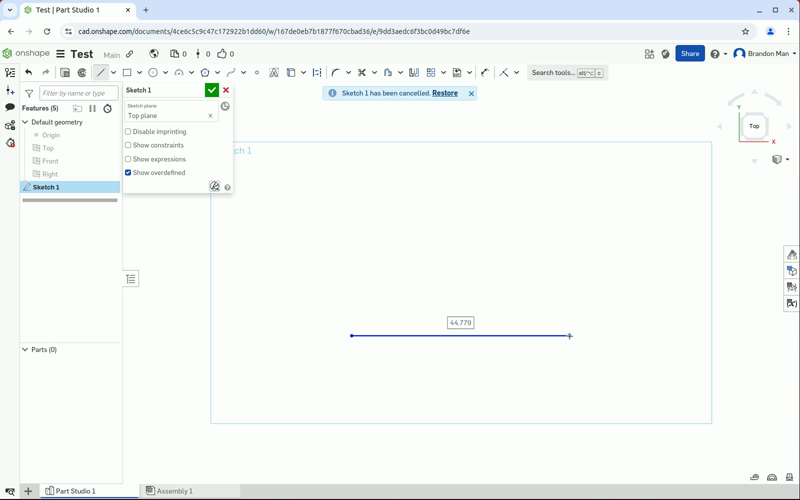
mouse_move(569, 230)
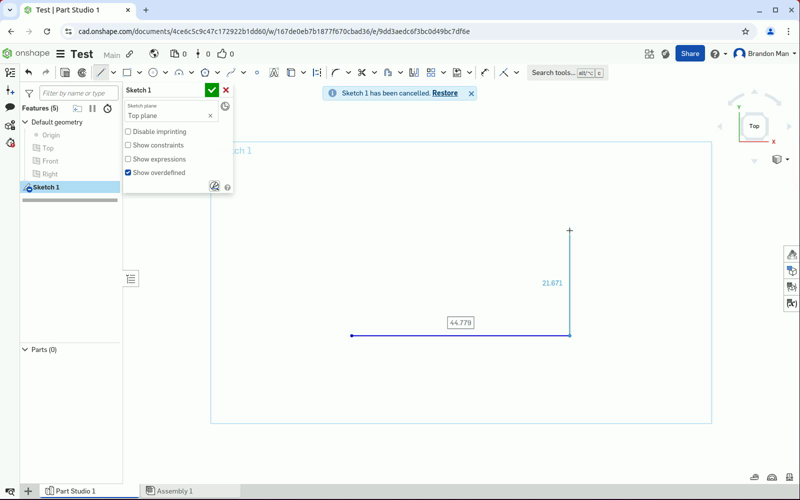
click(569, 230)
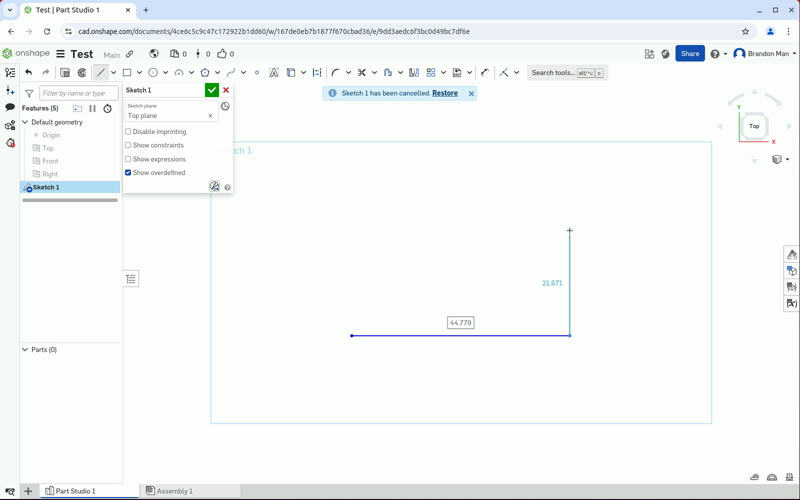
key_up(shift)
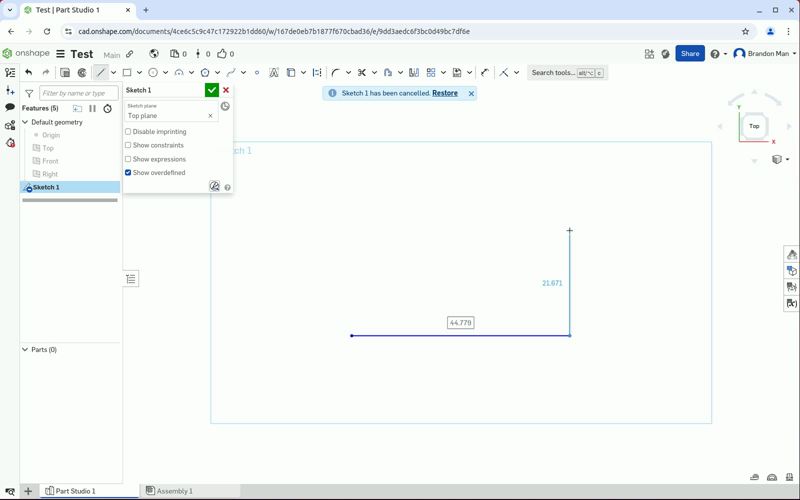
key_down(shift)
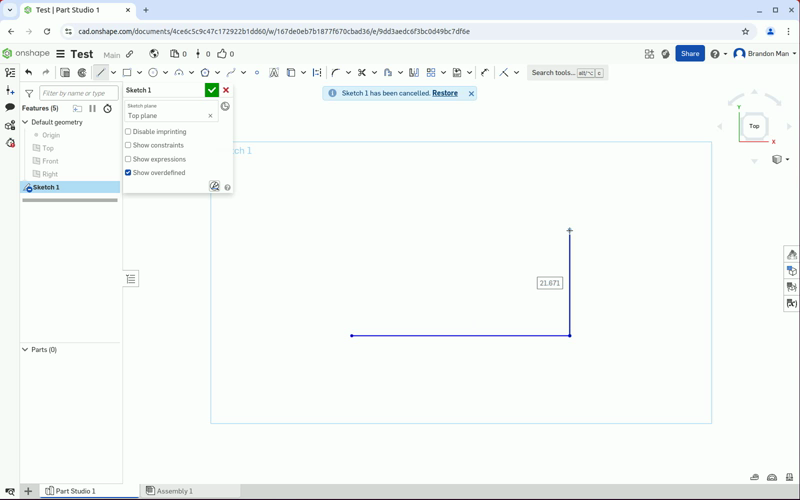
mouse_move(351, 230)
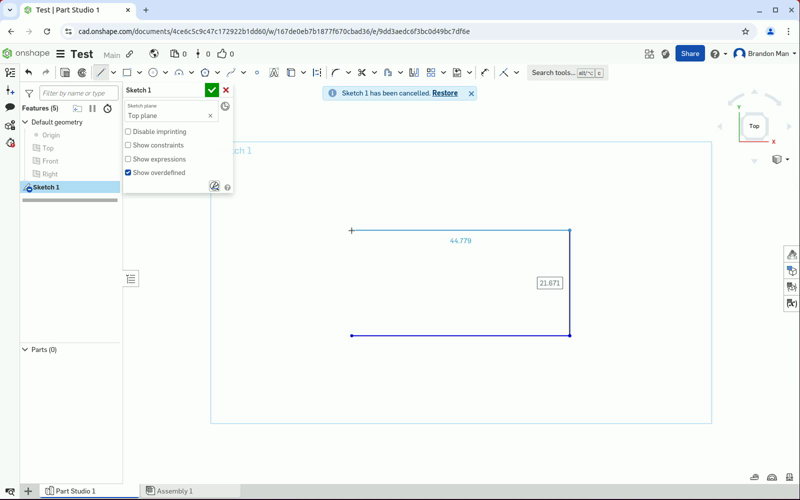
click(351, 230)
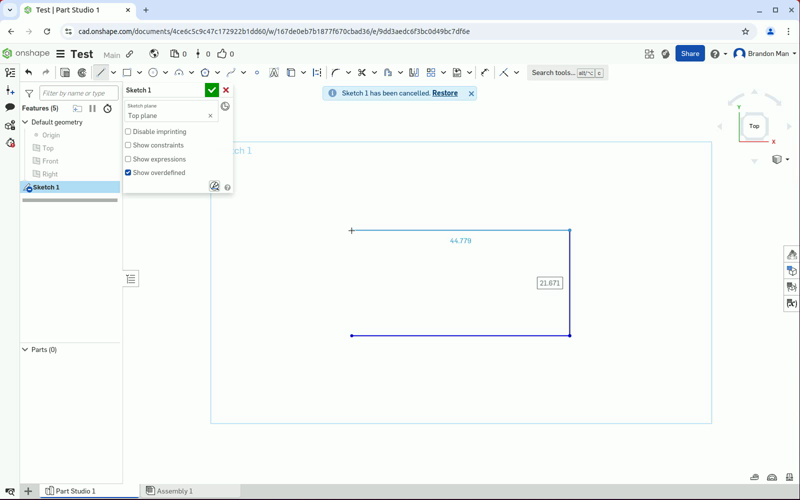
key_up(shift)
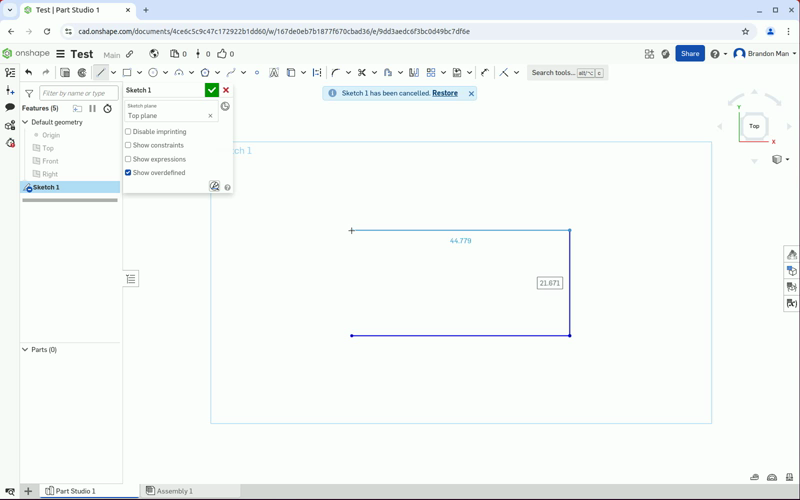
key_down(shift)
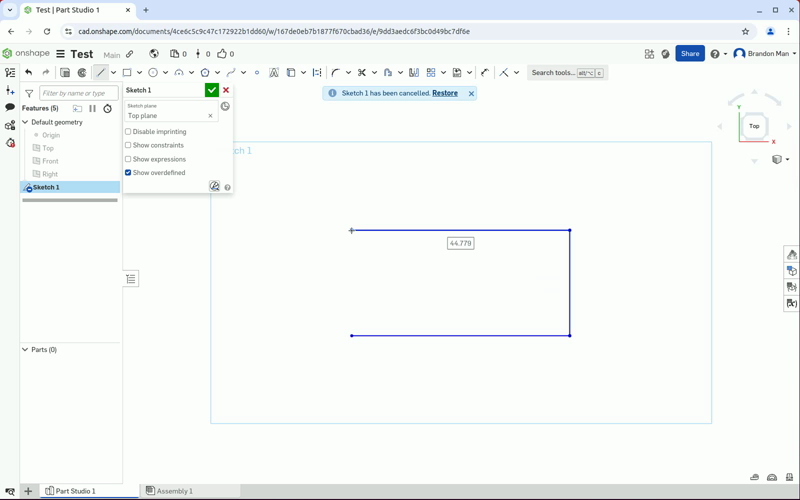
mouse_move(351, 335)
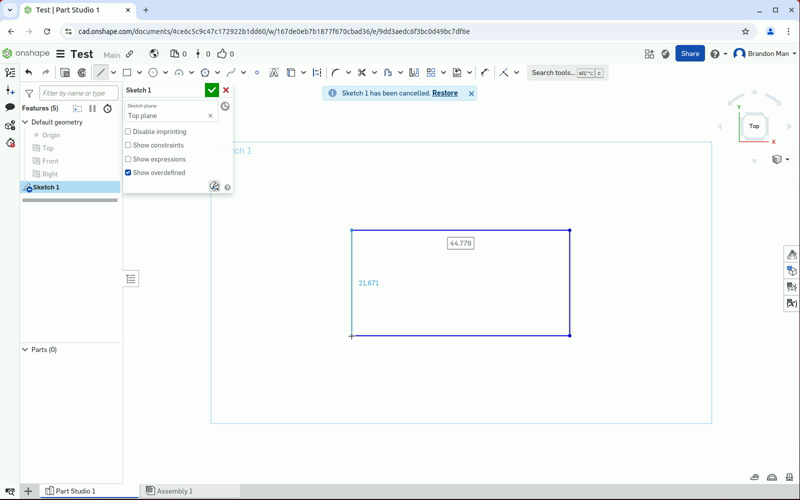
key_up(shift)
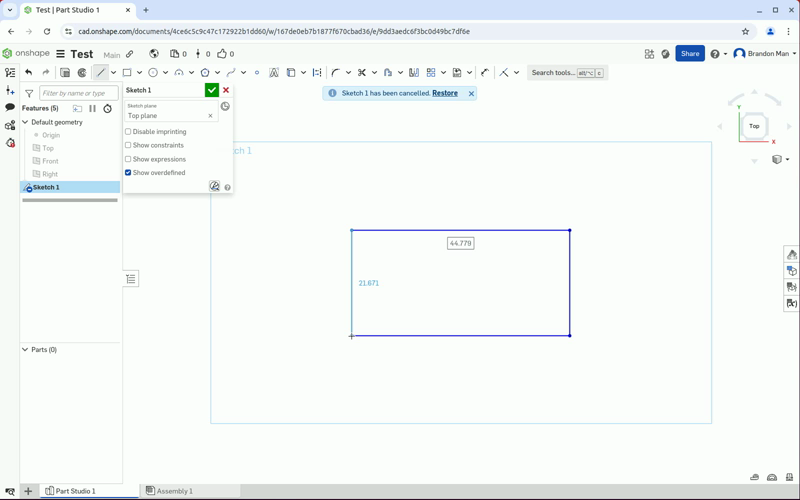
click(351, 335)
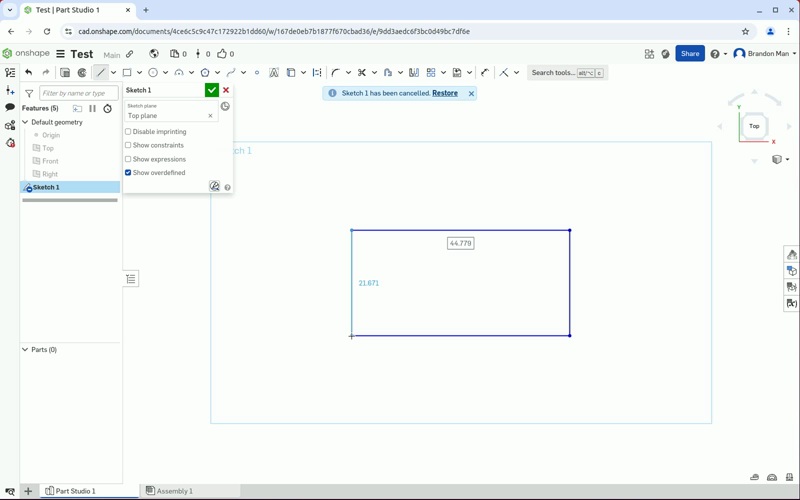
key(esc)
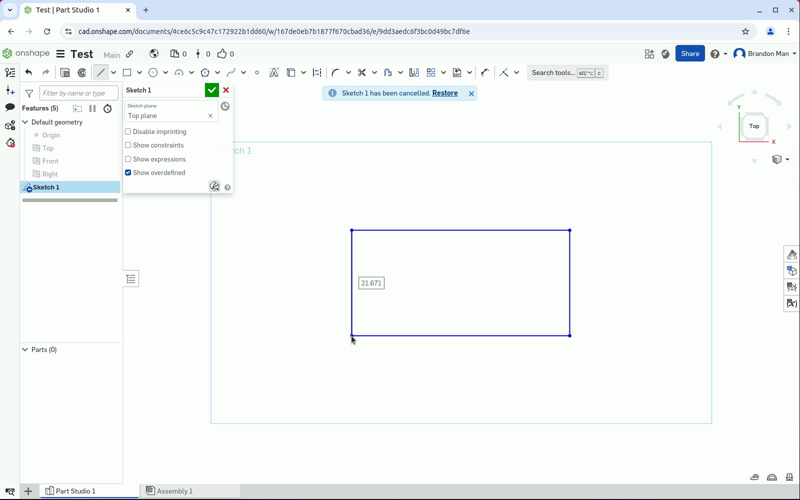
mouse_move(502, 264)
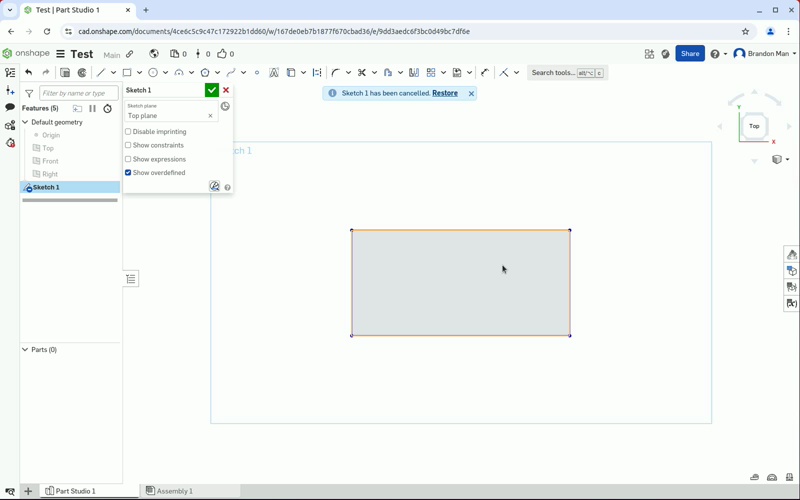
click(502, 264)
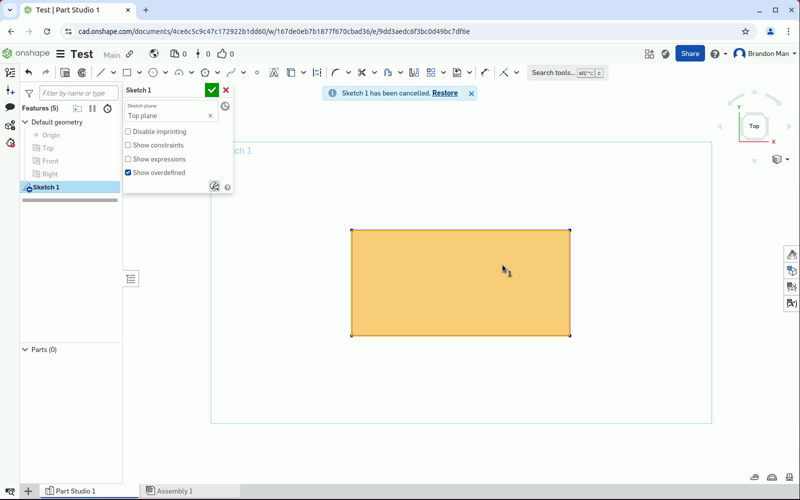
mouse_move(73, 352)
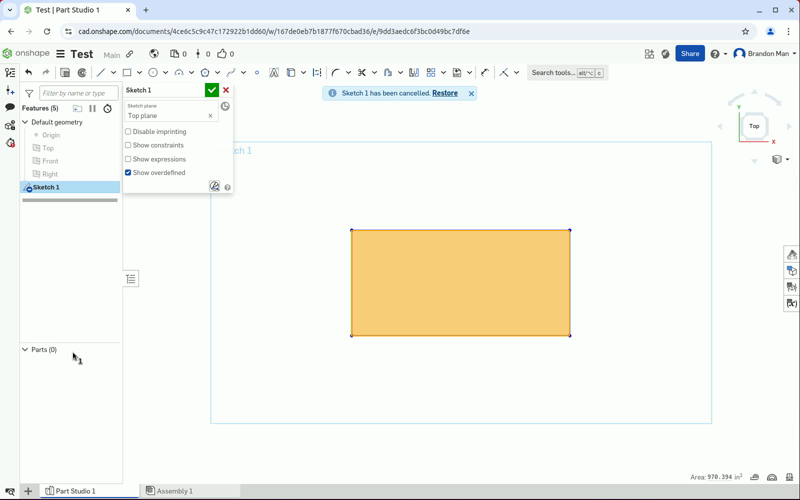
key(shift+y)
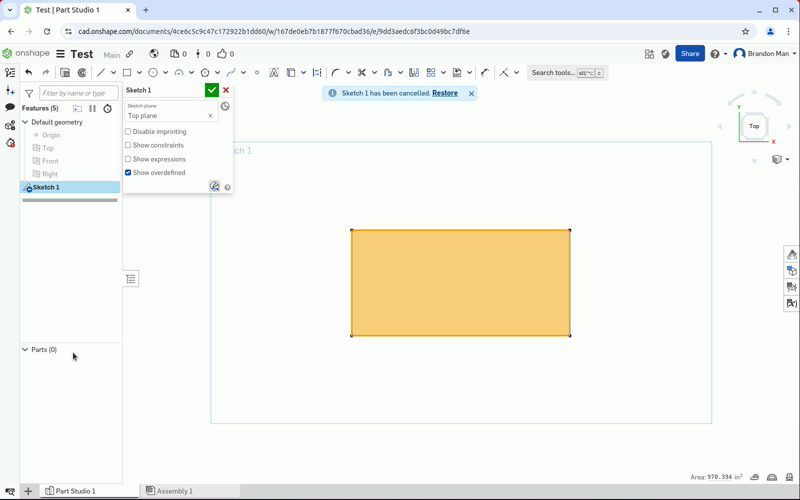
key(shift+e)
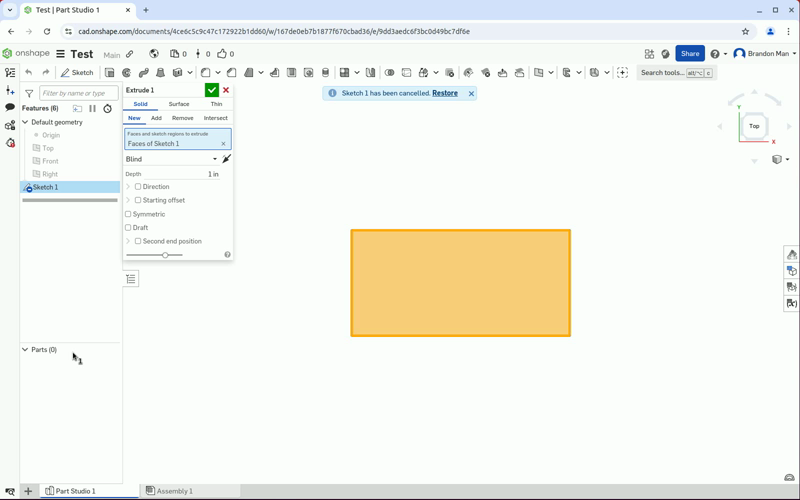
mouse_move(143, 106)
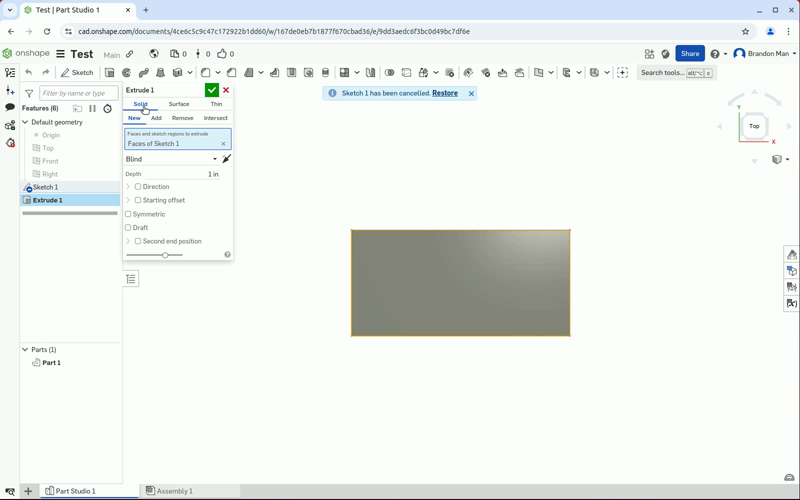
click(143, 106)
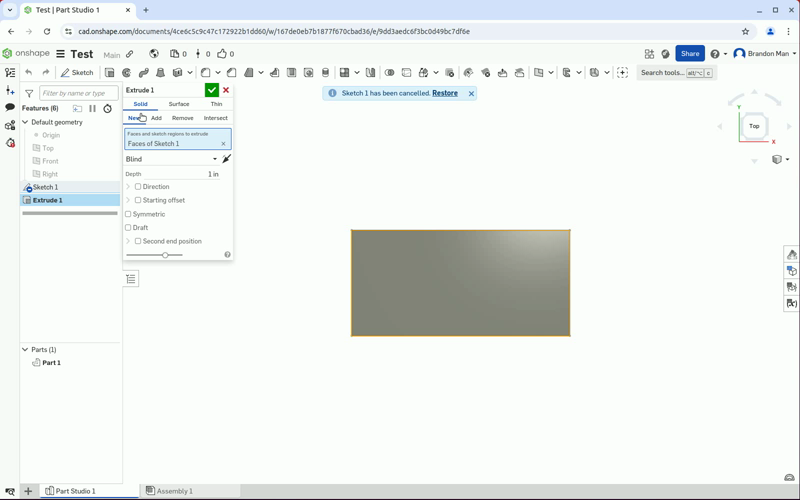
mouse_move(137, 120)
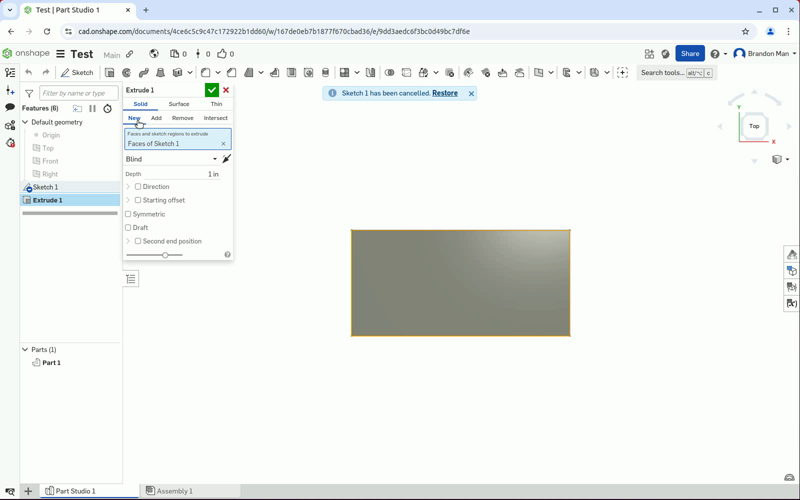
click(137, 120)
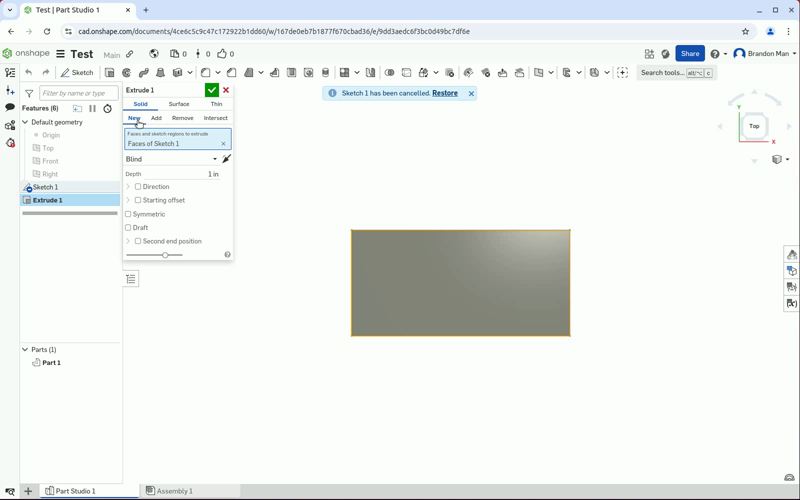
key(tab, 4)
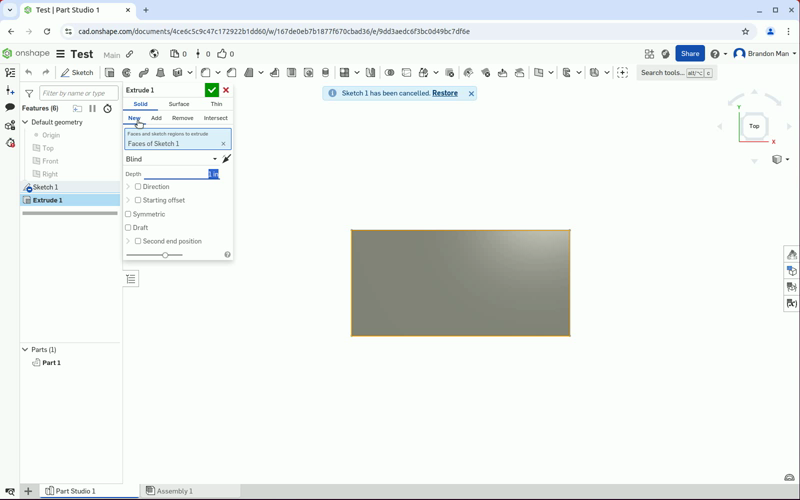
text(4.574)
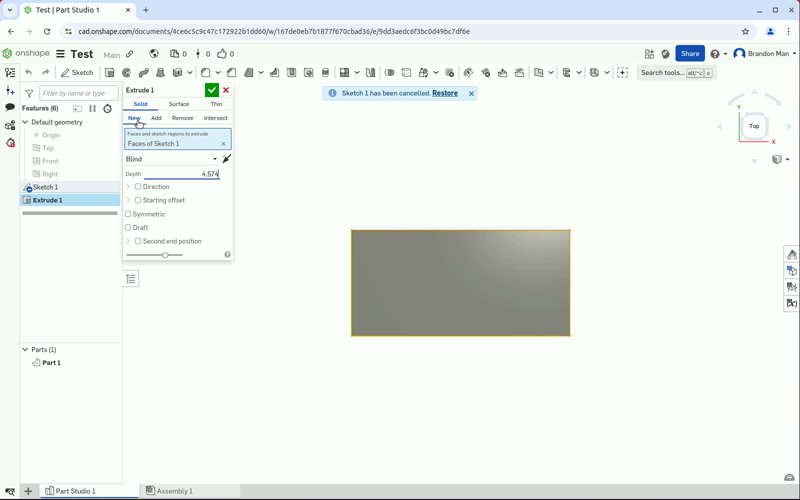
key(enter)
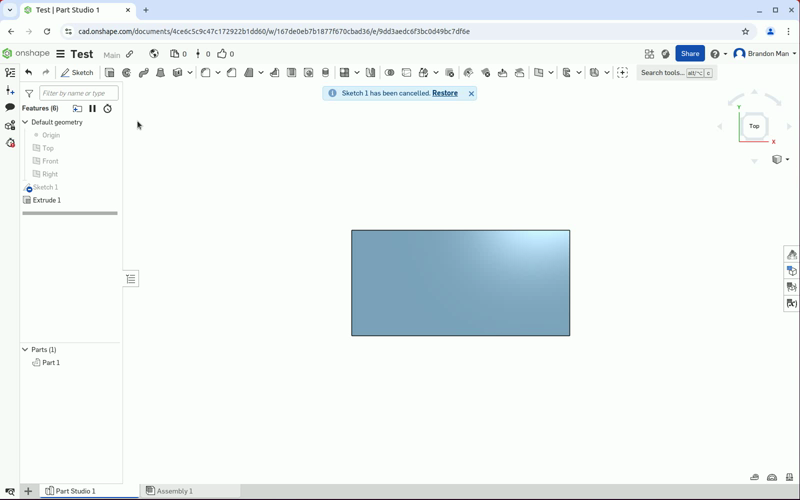
key(shift+h)
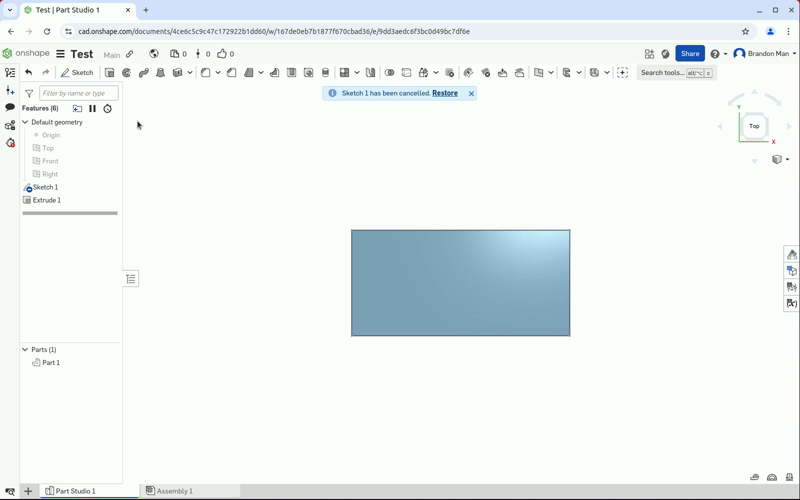
key(shift+h)
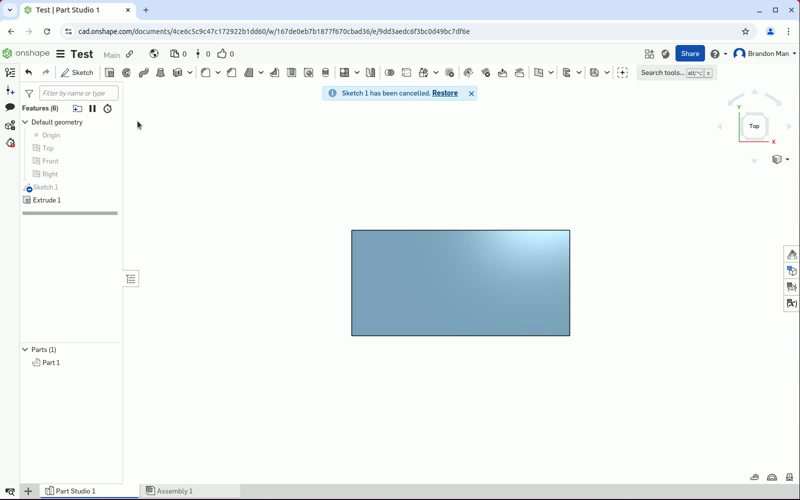
mouse_move(73, 189)
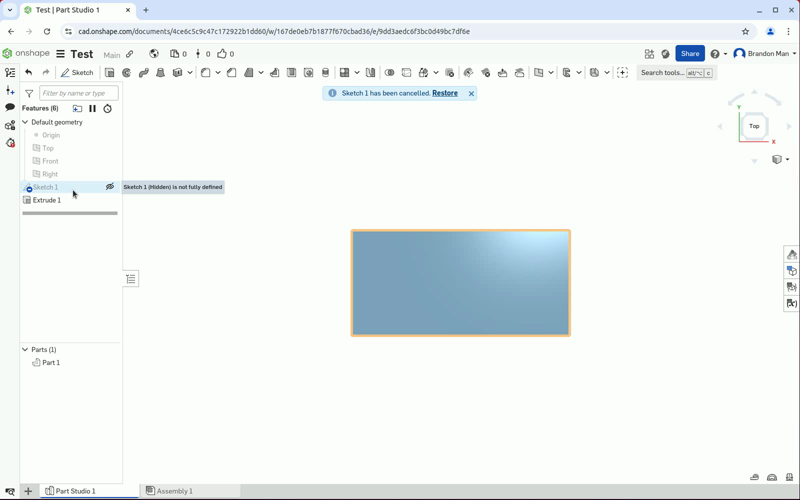
click(73, 189)
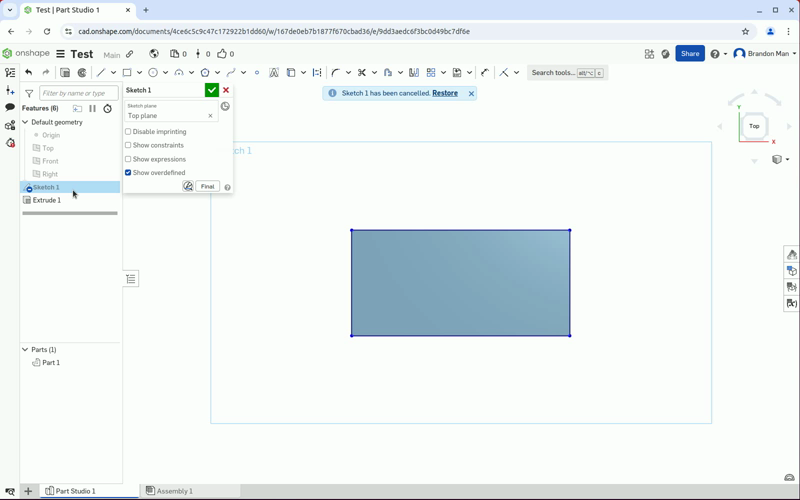
mouse_move(229, 92)
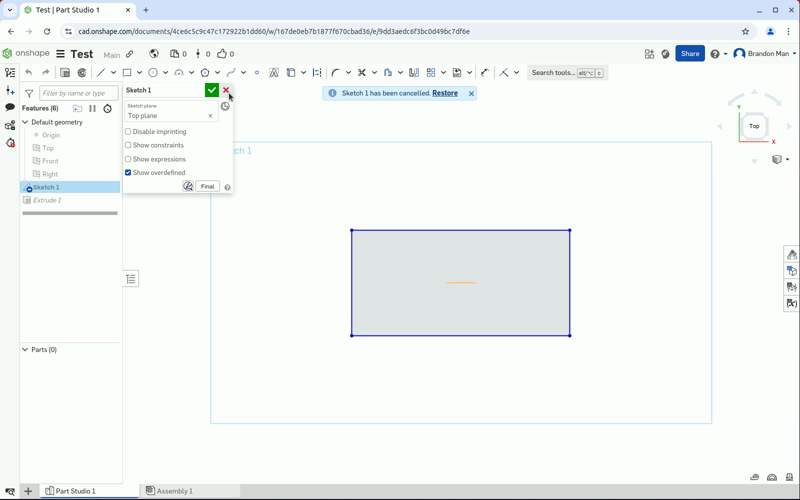
click(229, 92)
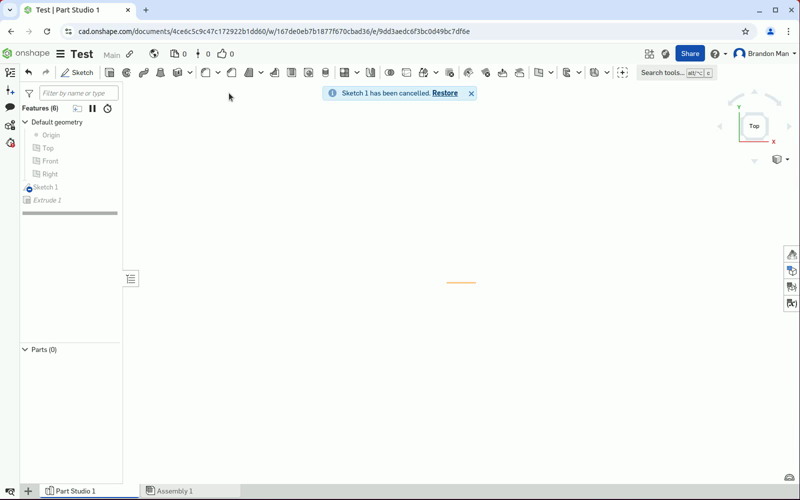
mouse_move(73, 352)
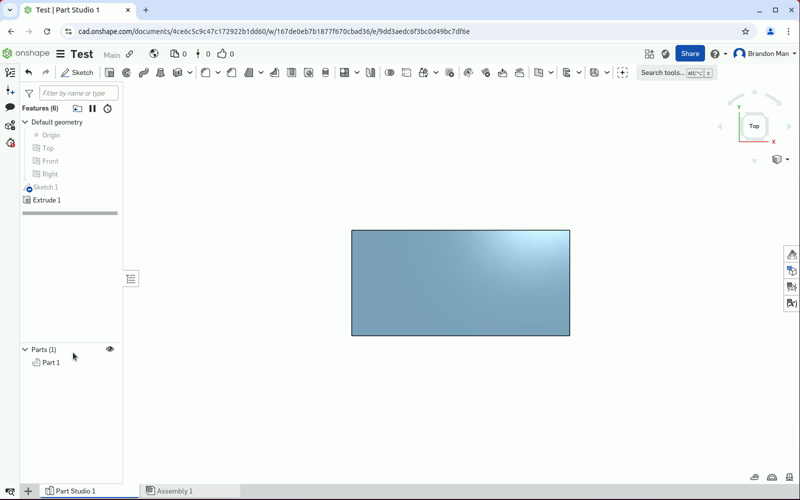
key(y)
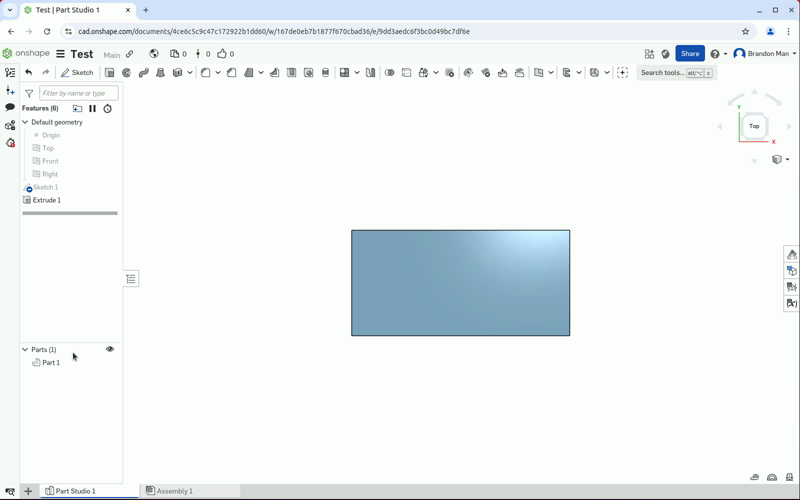
key(shift+p)
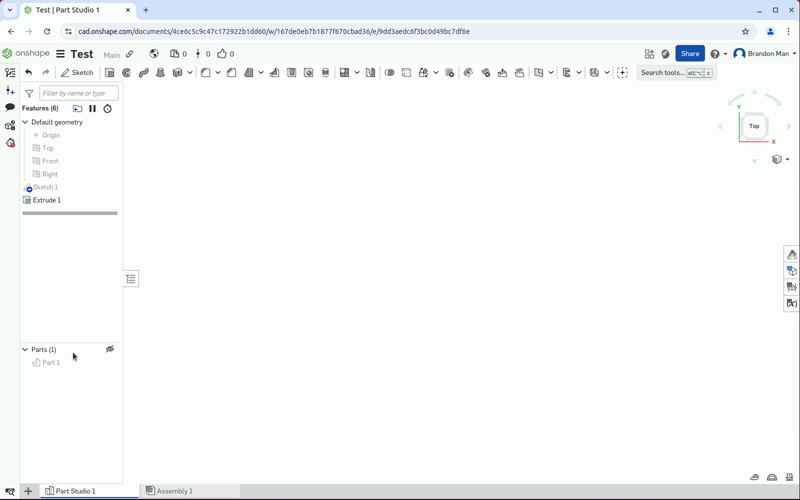
key(space)
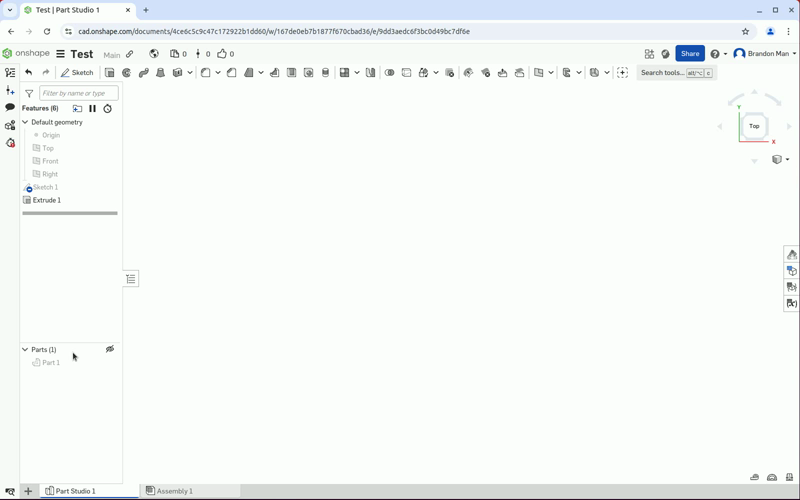
key_down(shift)
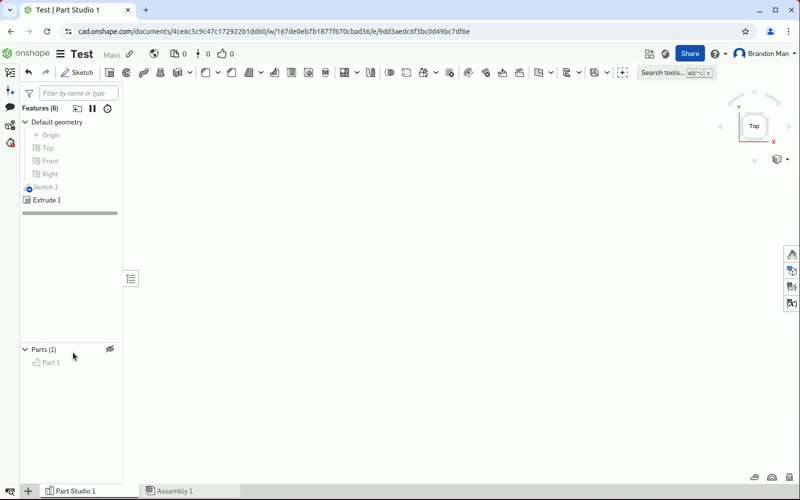
key(up)
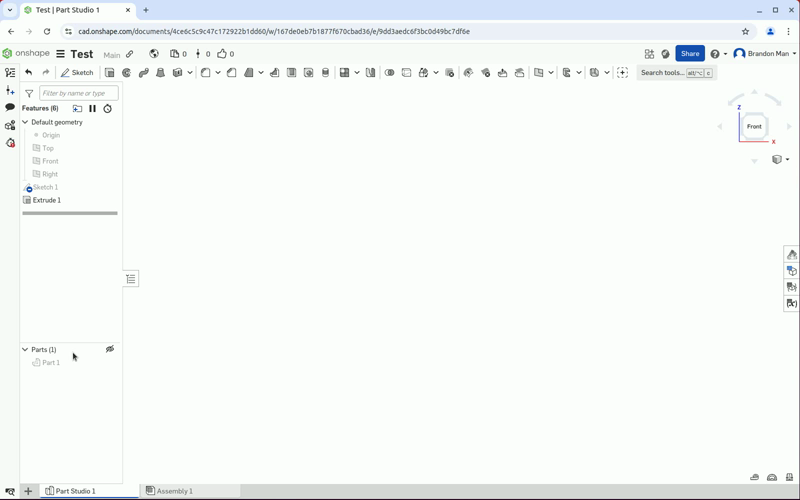
key_up(shift)
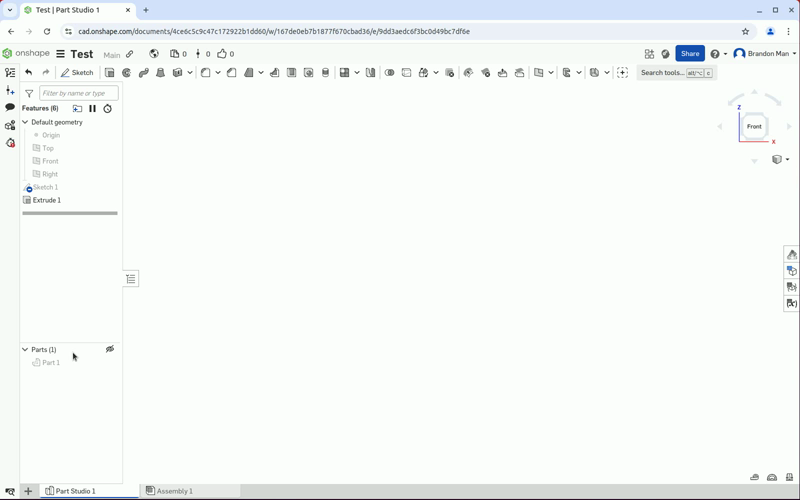
key(space)
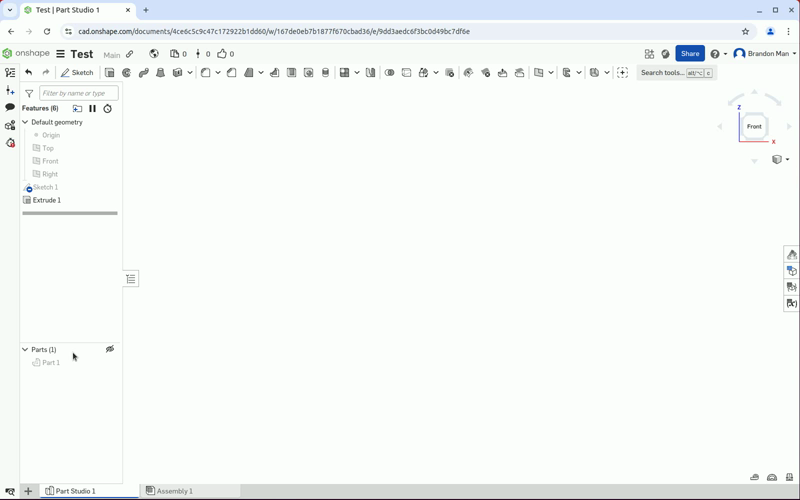
key_down(shift)
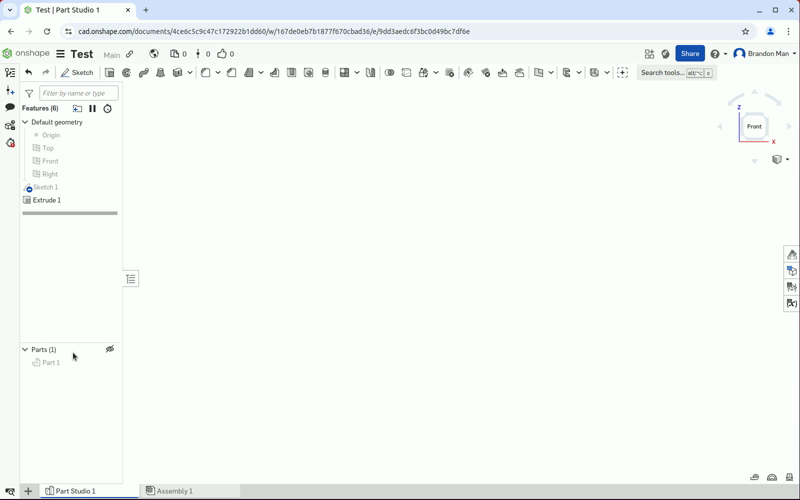
key(left)
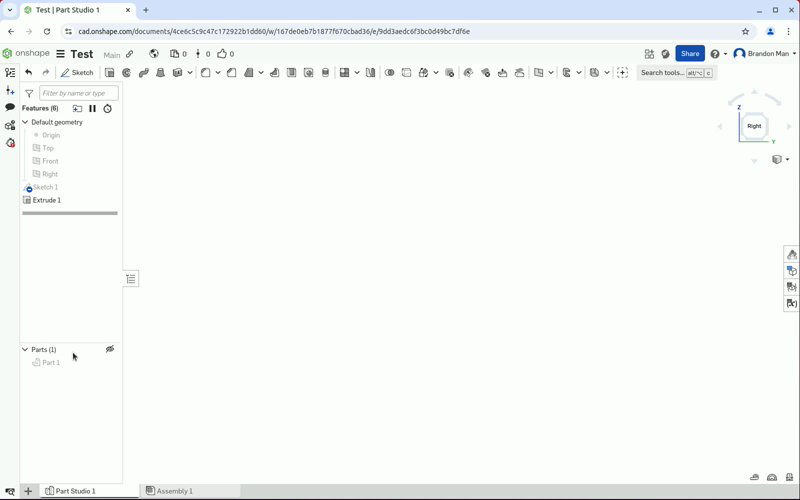
key_up(shift)
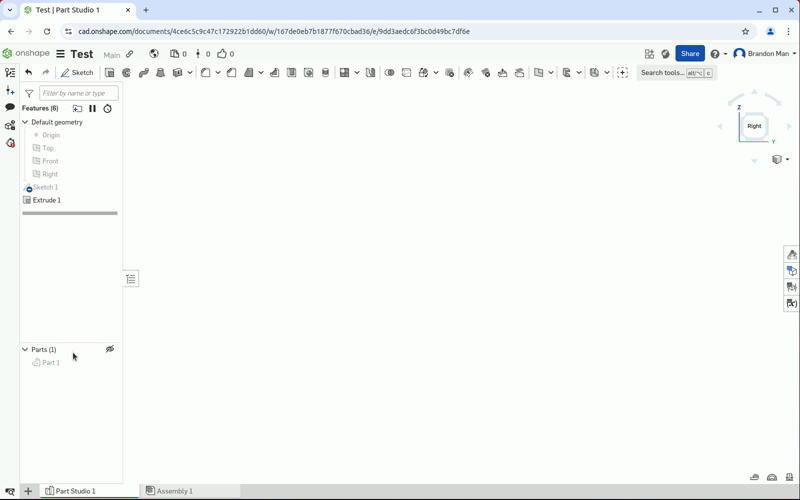
mouse_move(73, 352)
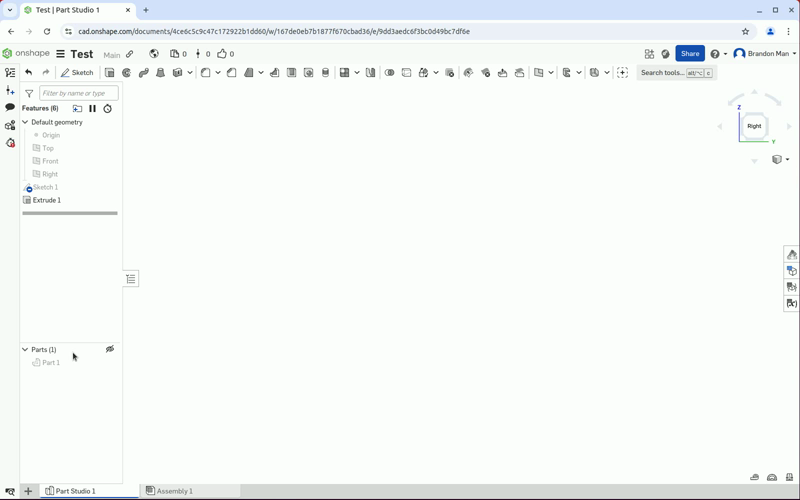
key(shift+y)
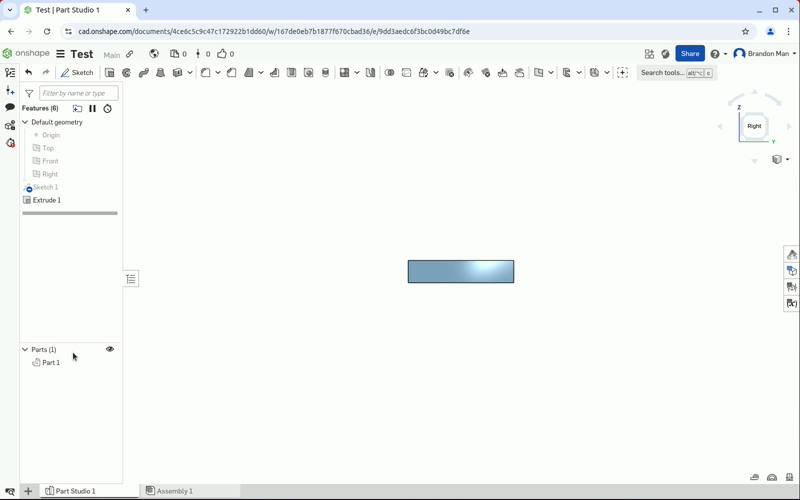
mouse_move(541, 75)
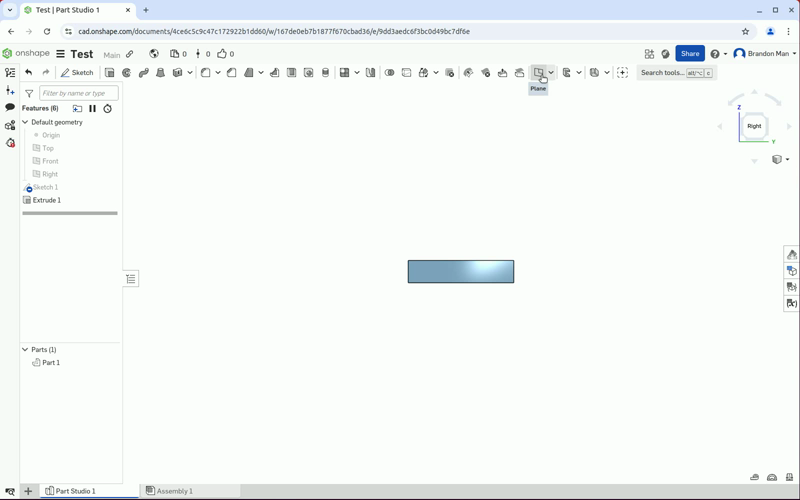
click(541, 75)
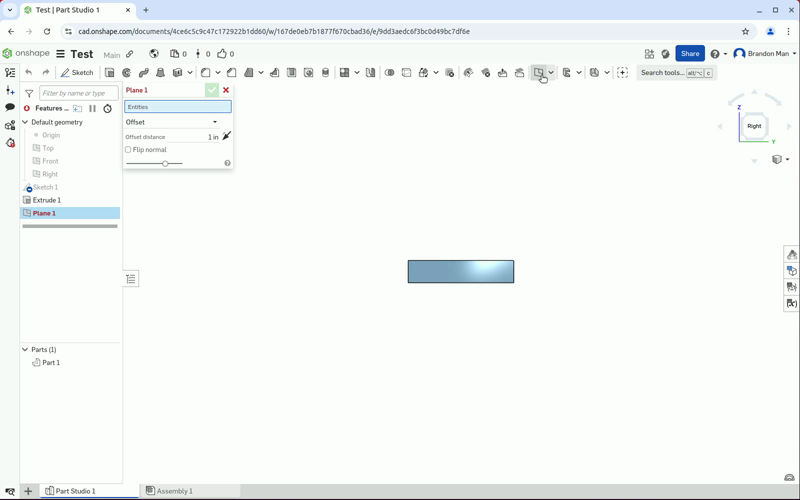
mouse_move(73, 176)
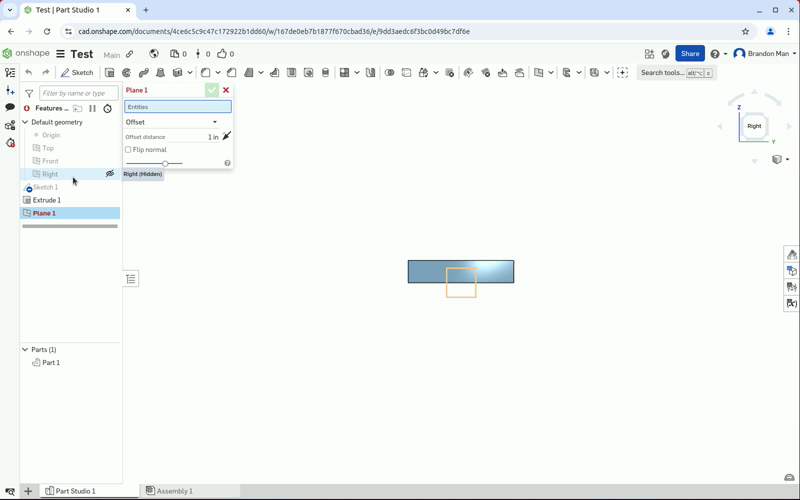
click(73, 176)
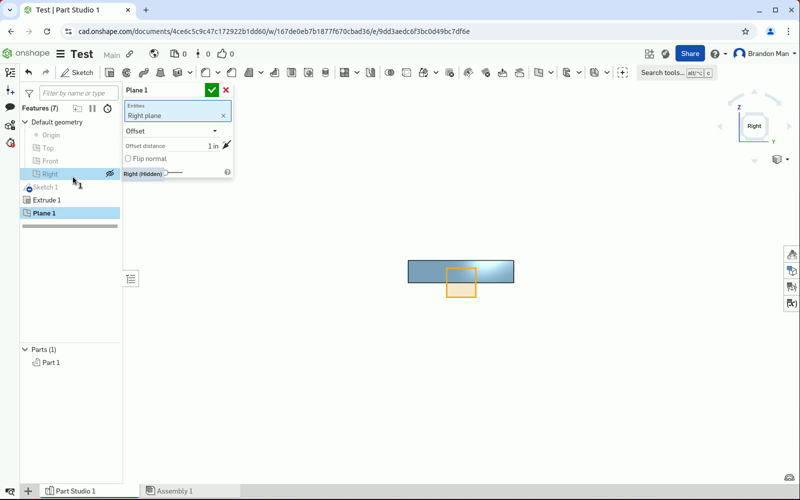
key(tab, 2)
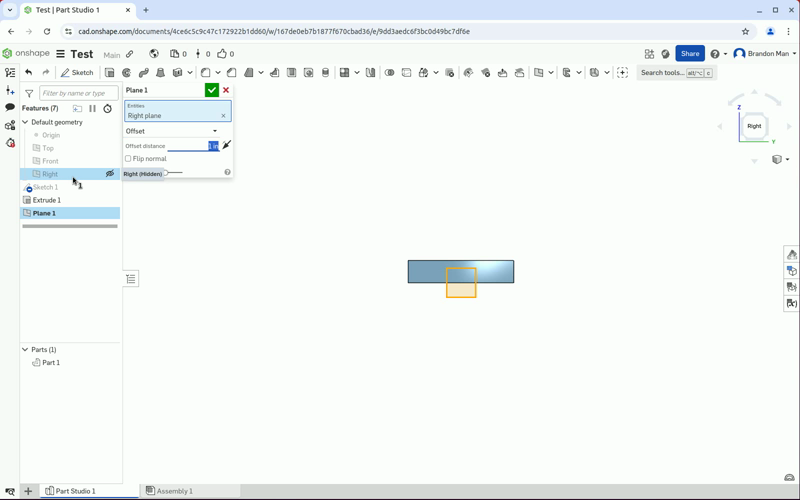
text(22.4)
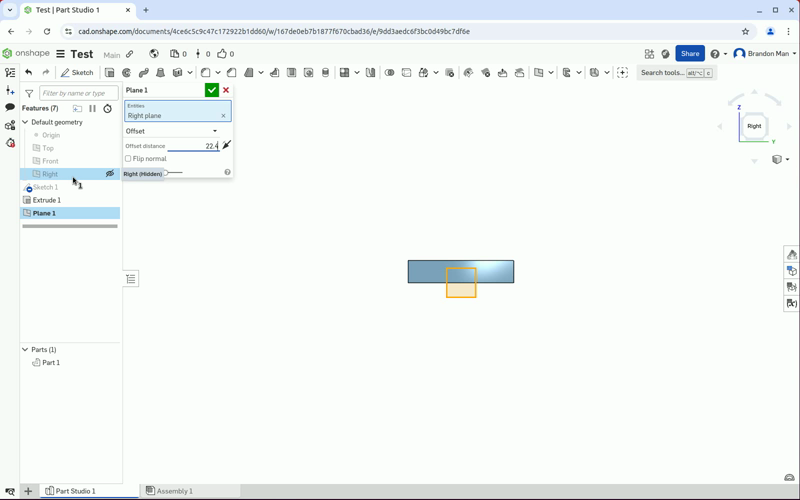
key(enter, 2)
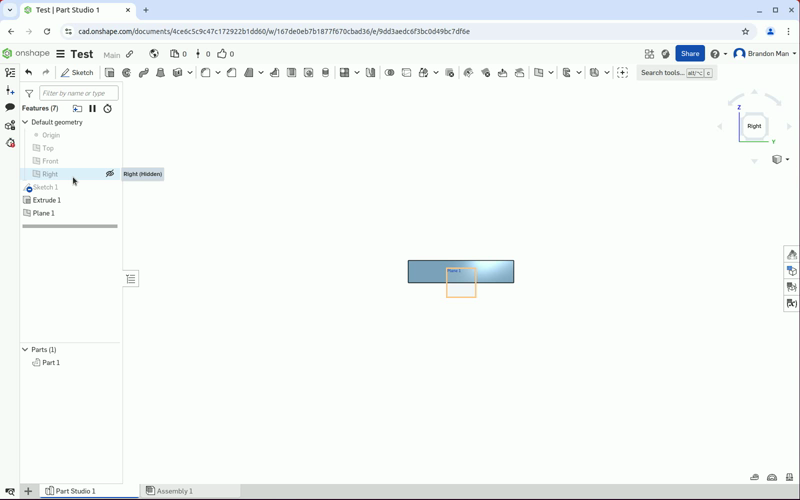
key(shift+s)
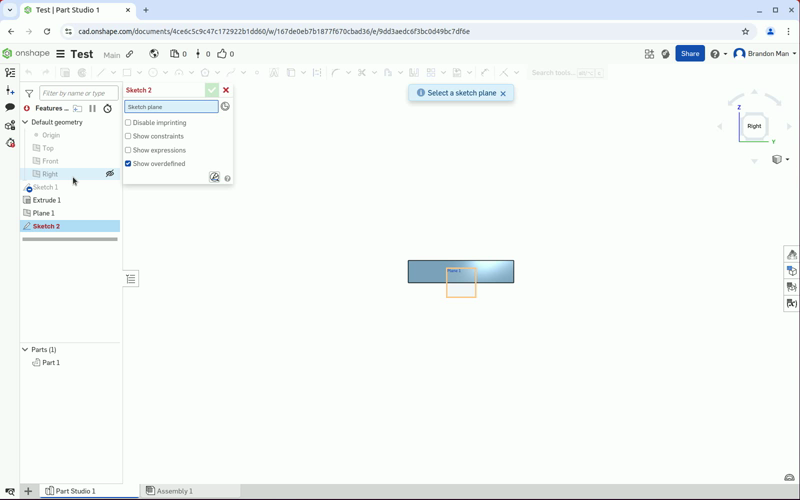
mouse_move(73, 215)
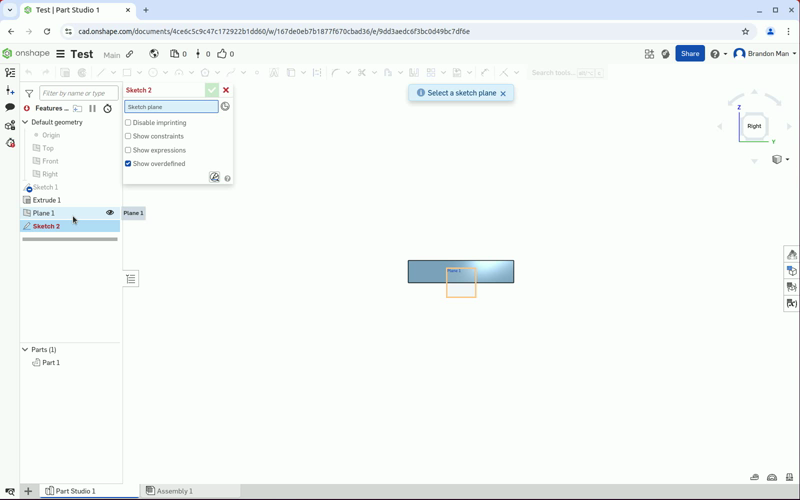
click(73, 215)
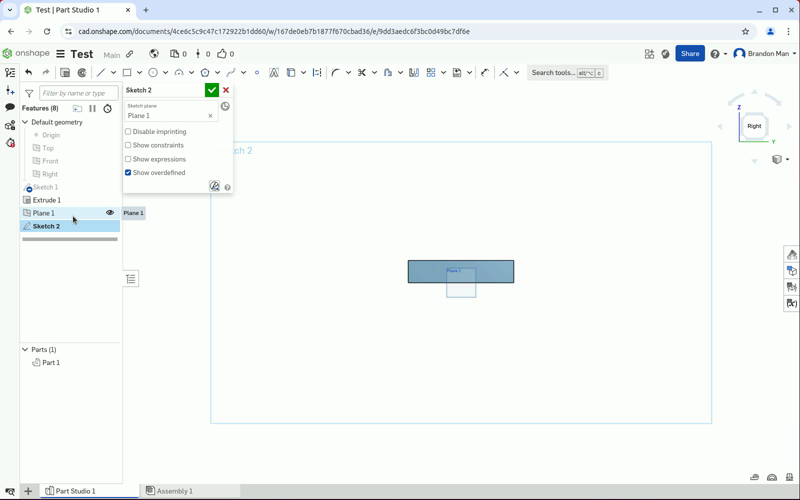
mouse_move(73, 352)
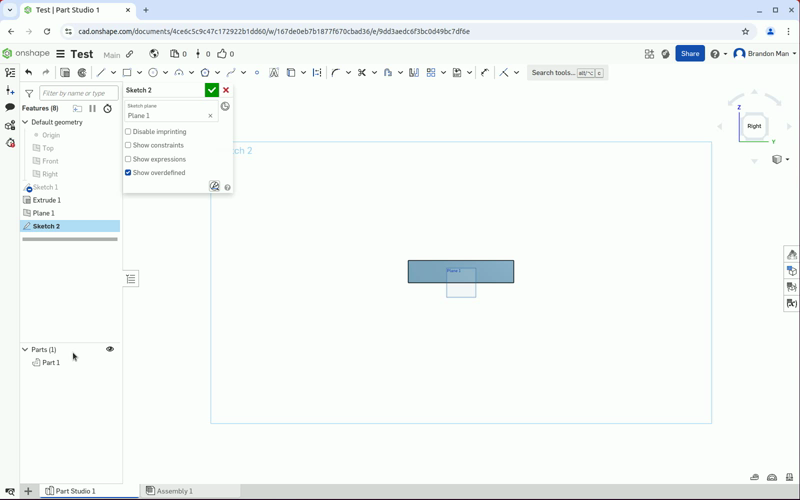
key(y)
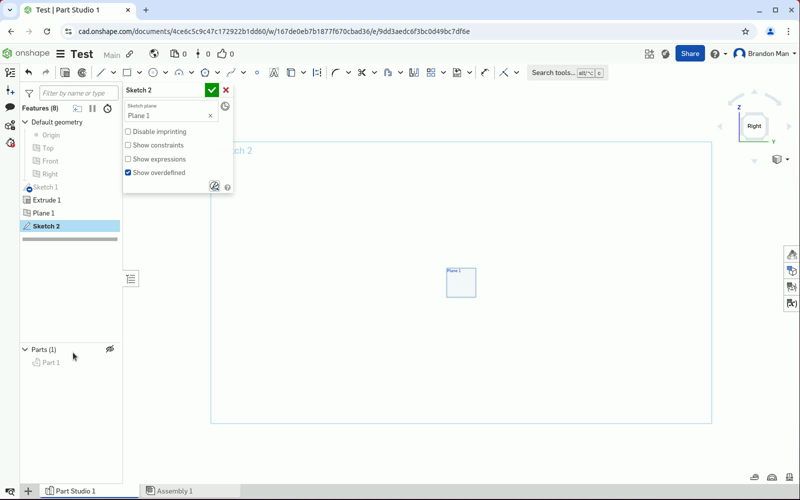
key(l)
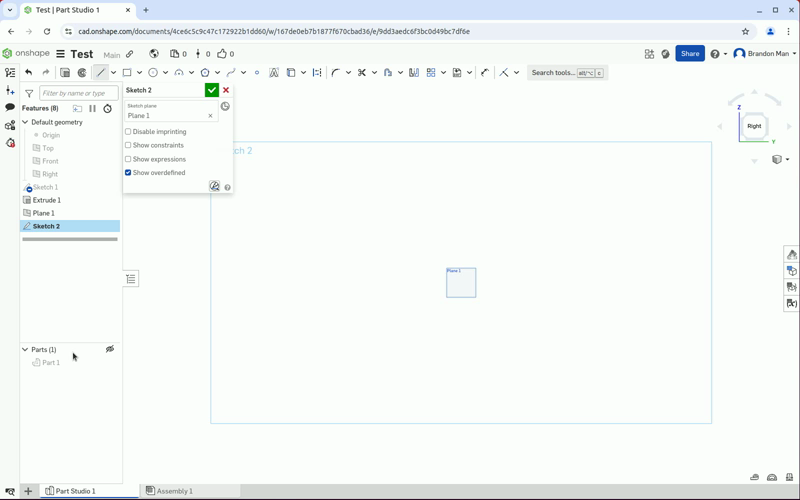
key_down(shift)
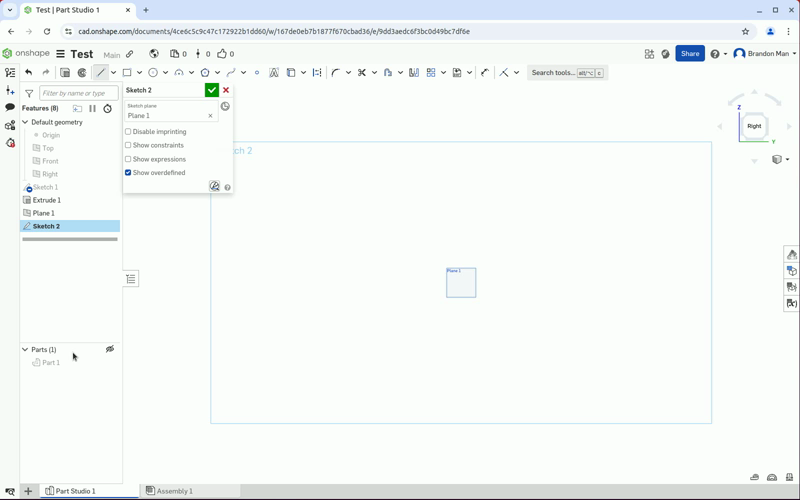
mouse_move(407, 282)
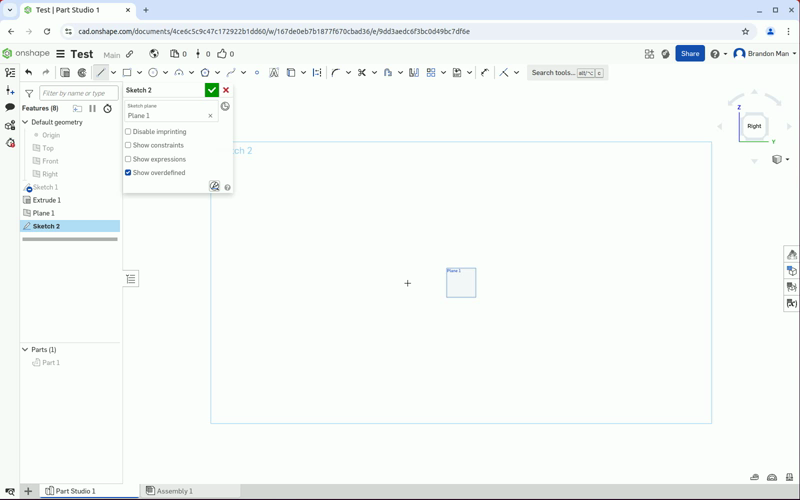
click(407, 282)
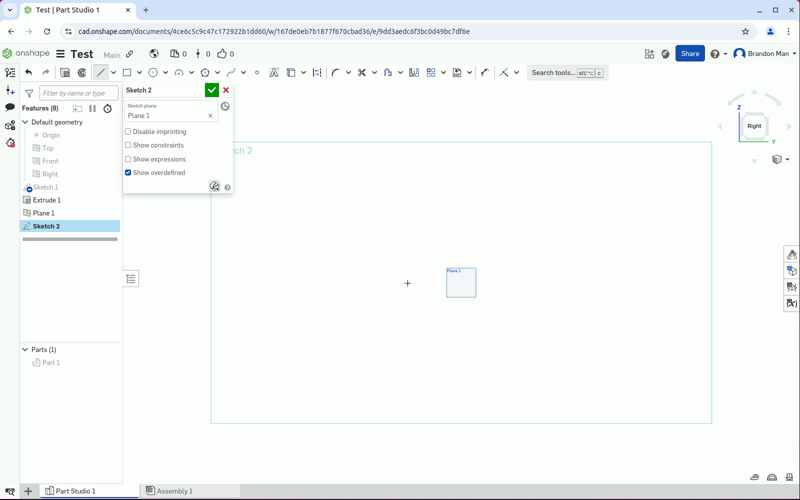
key_up(shift)
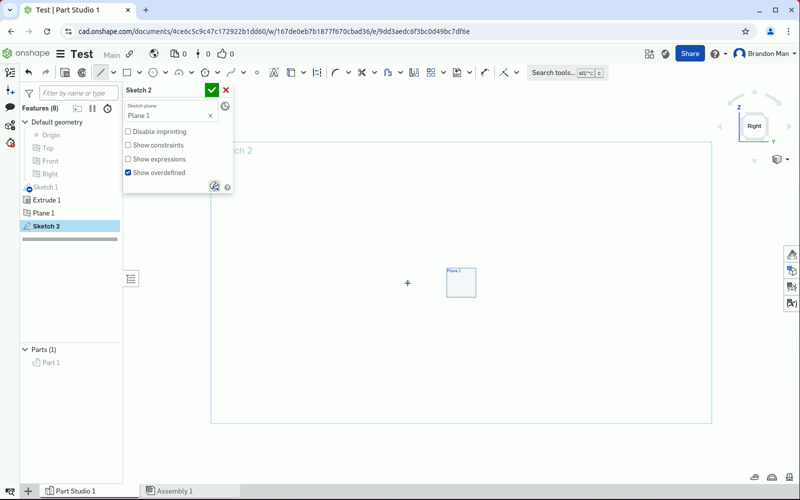
key_down(shift)
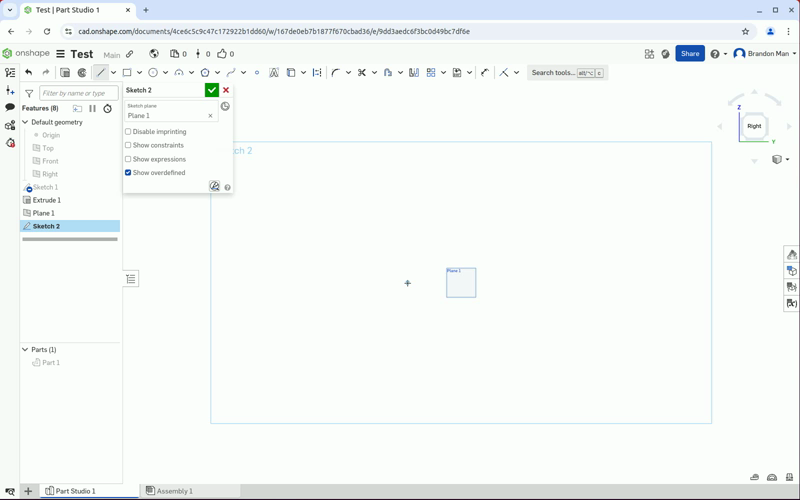
mouse_move(513, 282)
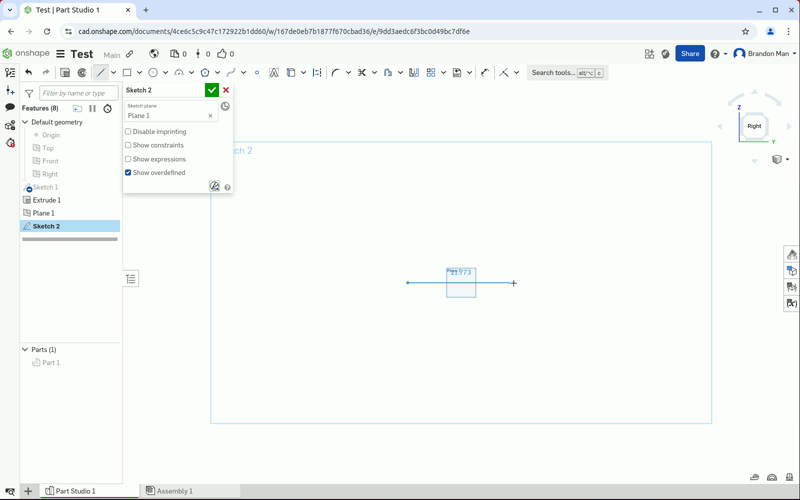
click(513, 282)
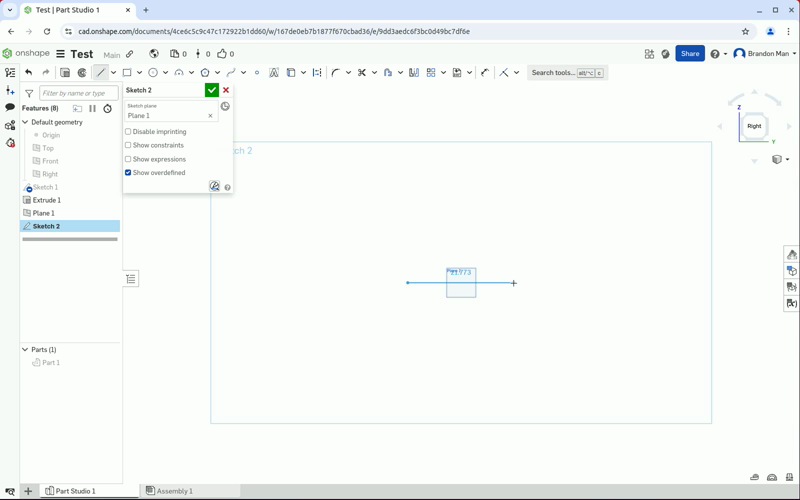
key_up(shift)
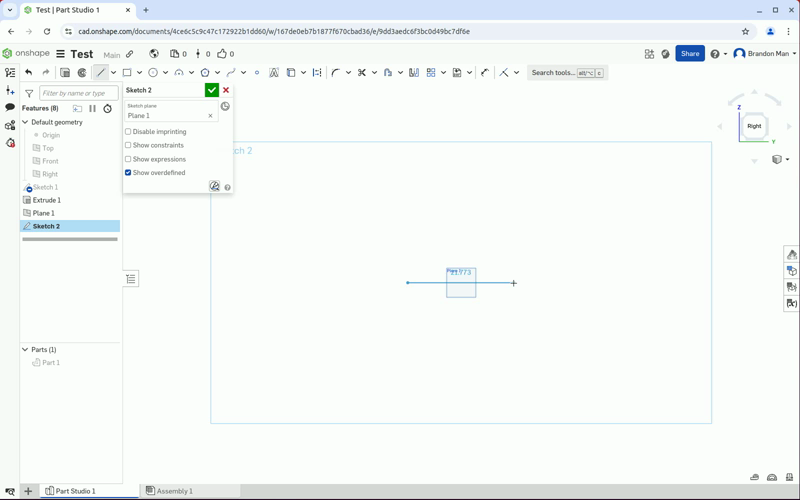
key_down(shift)
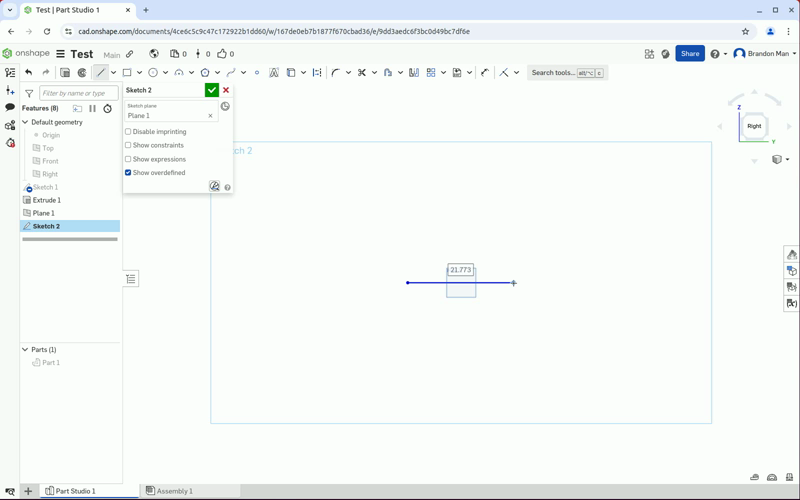
mouse_move(543, 282)
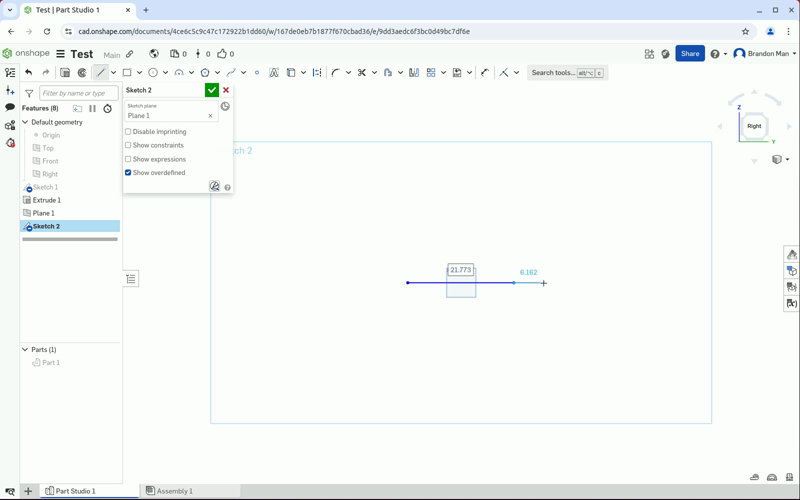
mouse_move(513, 260)
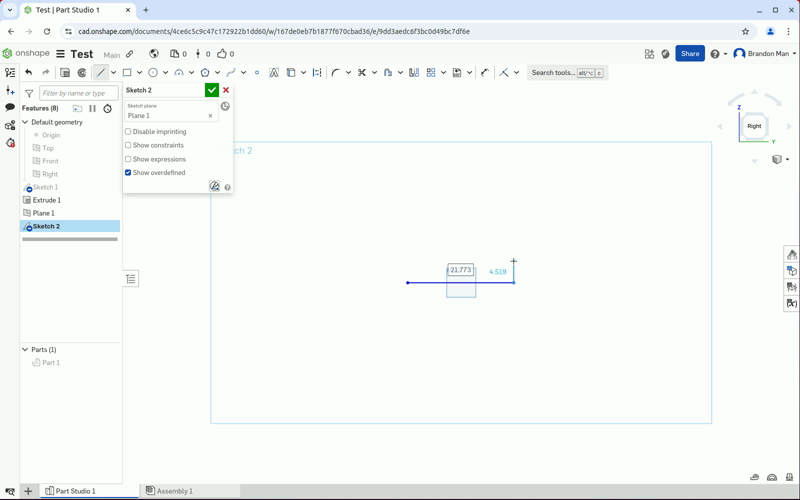
click(513, 260)
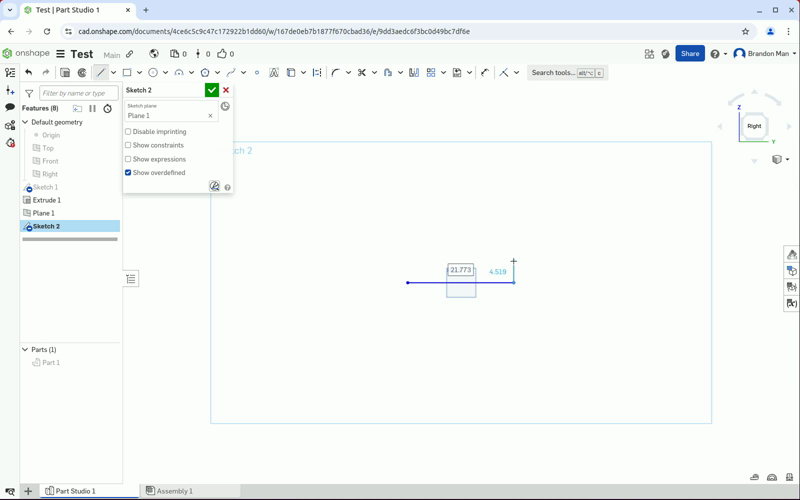
key_up(shift)
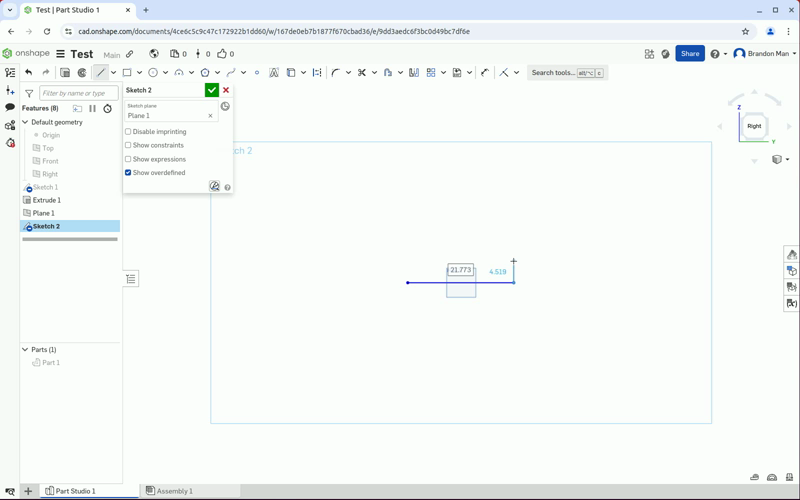
key_down(shift)
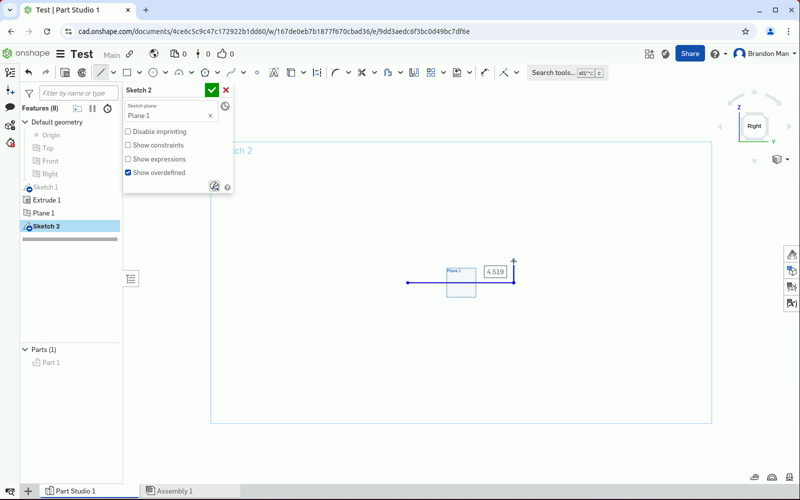
mouse_move(407, 260)
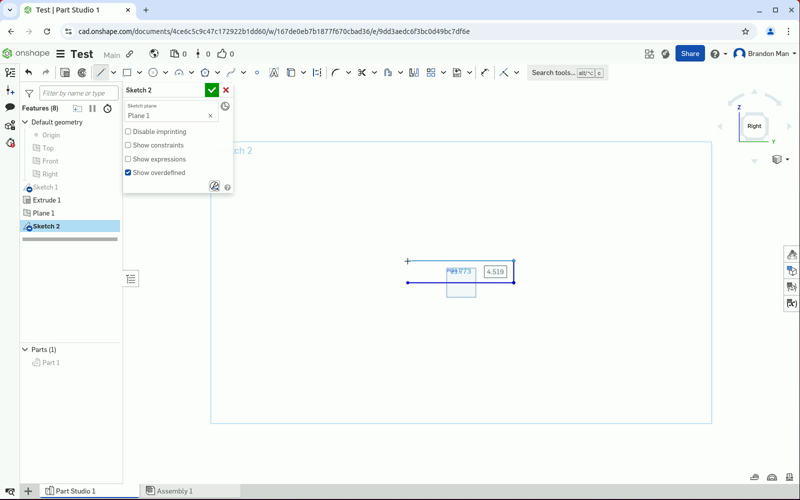
click(407, 260)
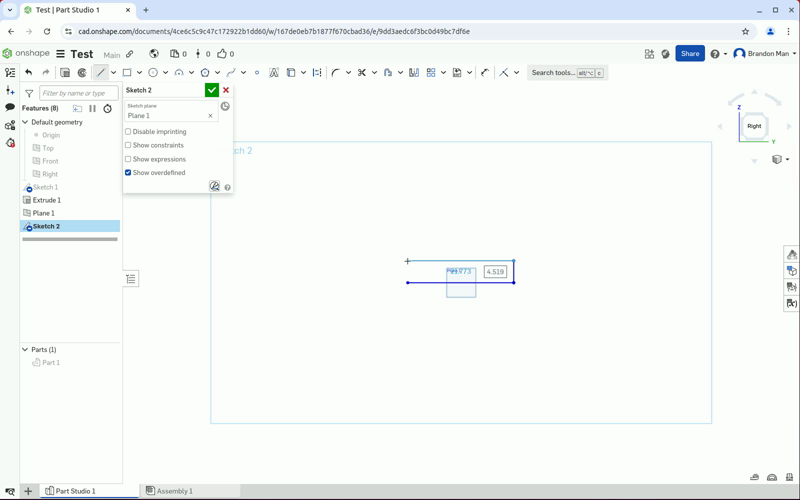
key_up(shift)
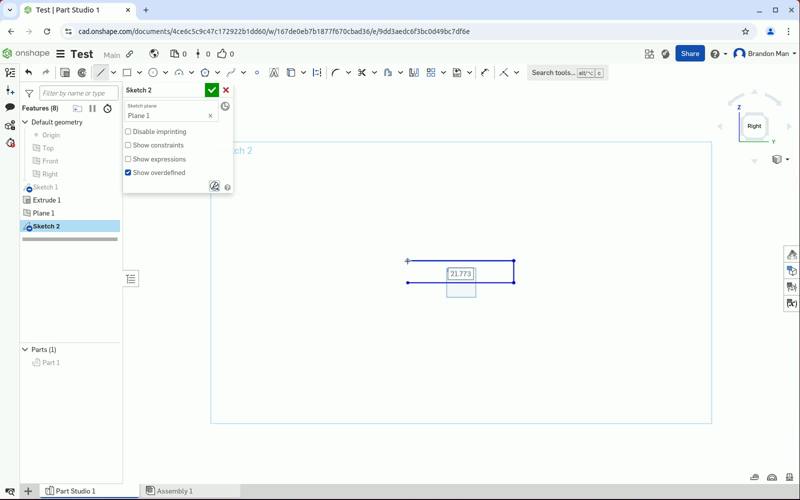
mouse_move(437, 260)
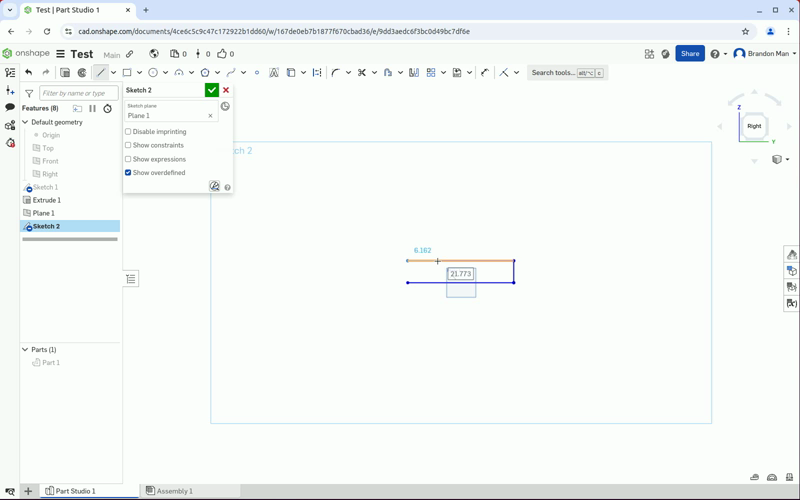
key_down(shift)
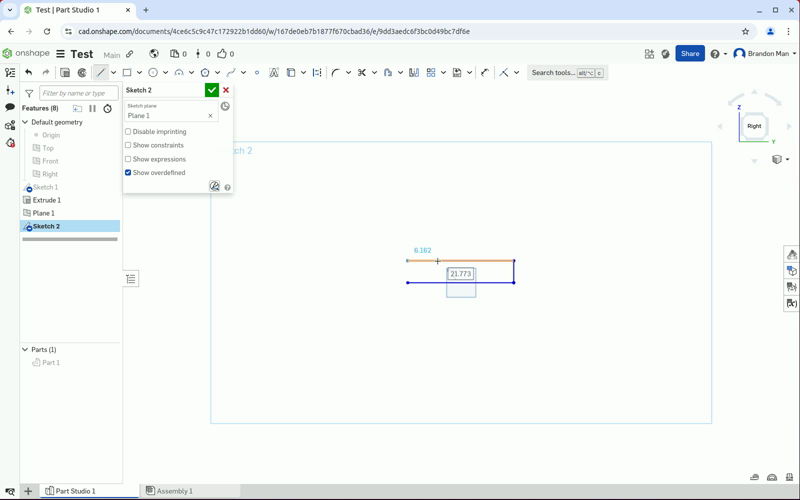
mouse_move(407, 282)
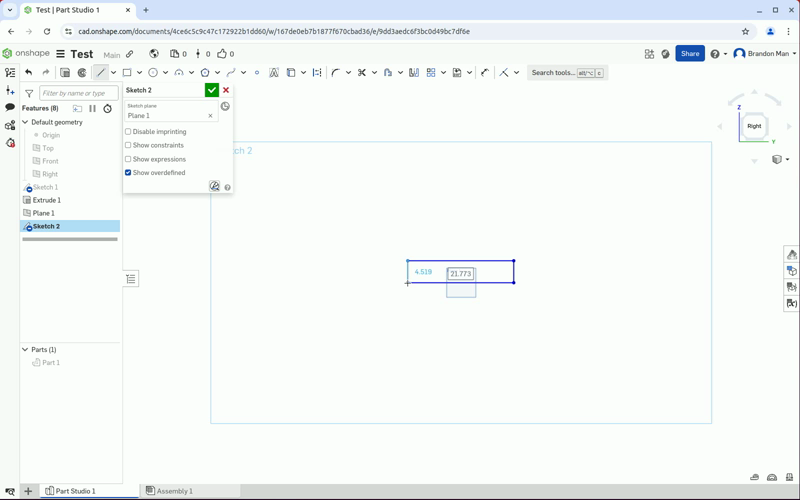
key_up(shift)
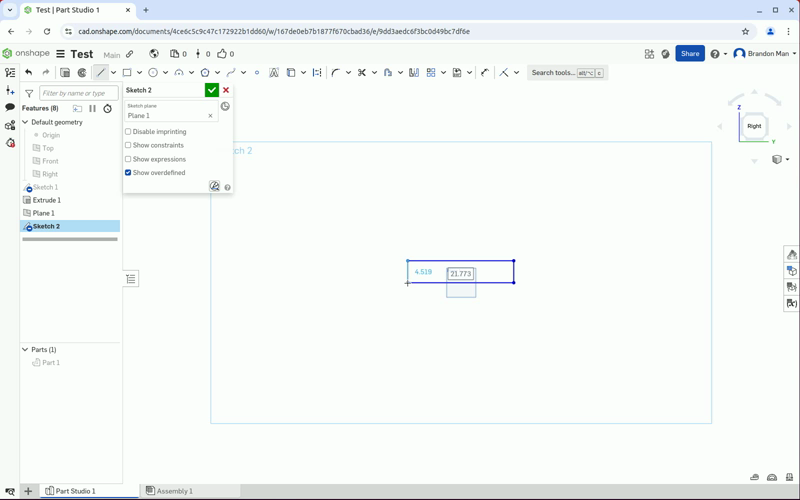
click(407, 282)
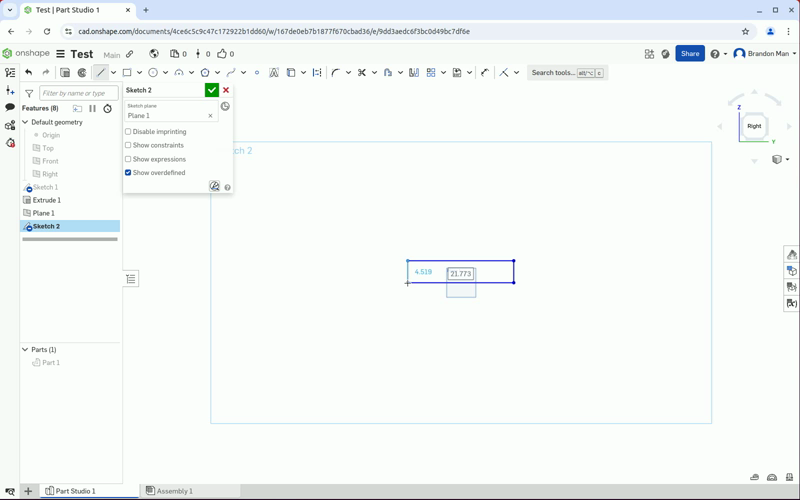
key(esc)
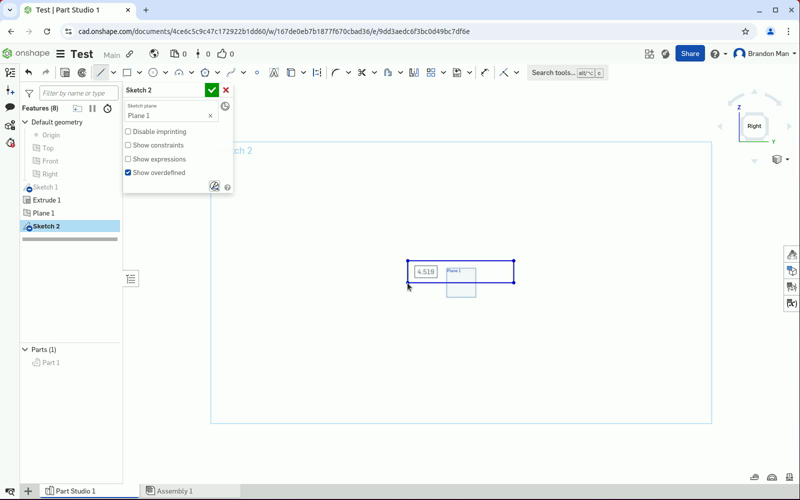
mouse_move(416, 280)
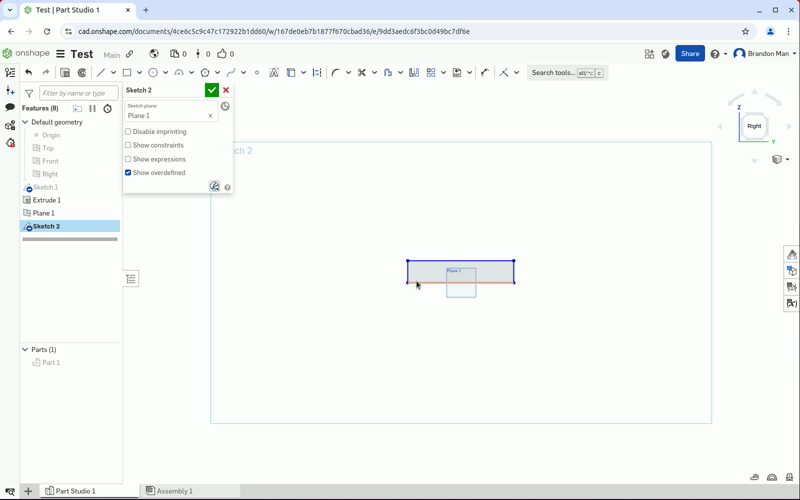
click(416, 280)
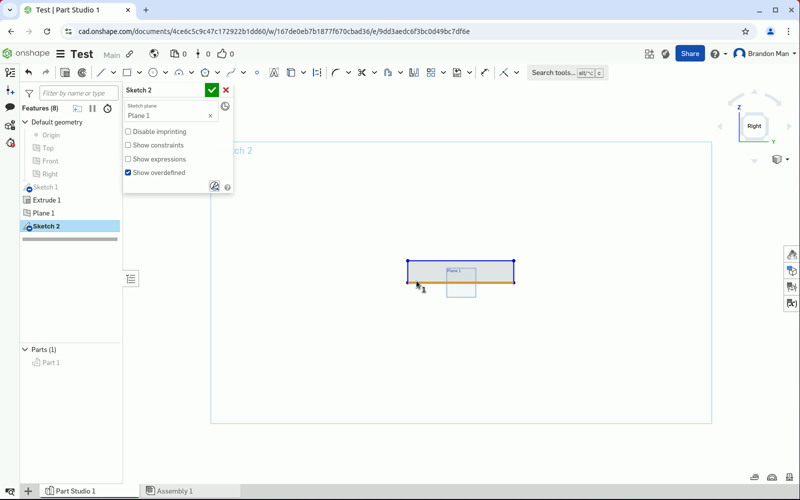
mouse_move(73, 352)
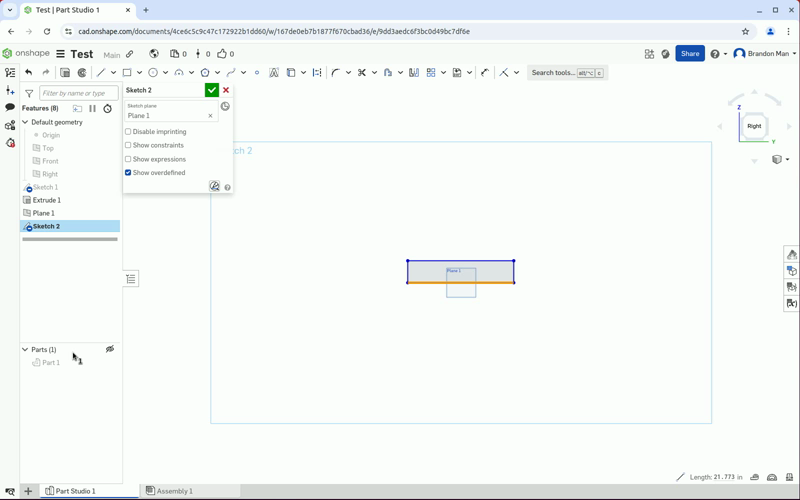
key(shift+y)
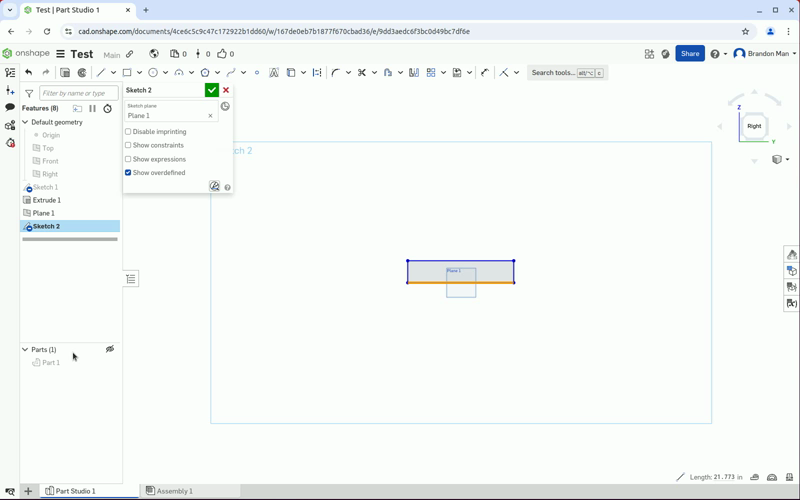
key(shift+e)
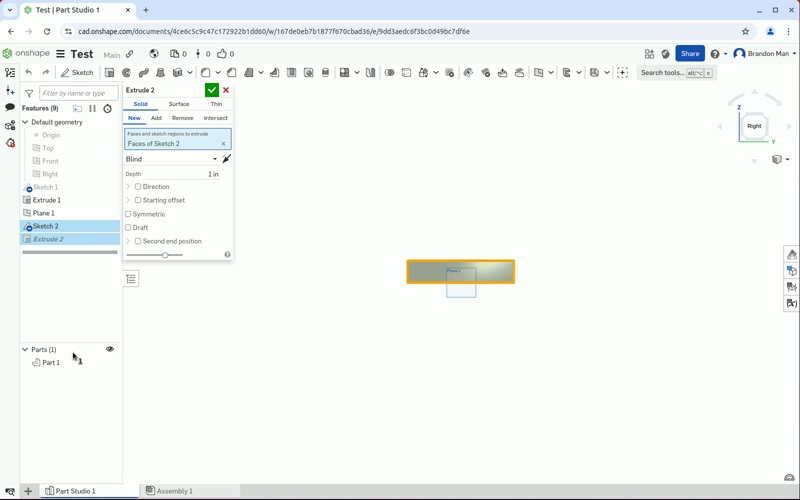
mouse_move(143, 106)
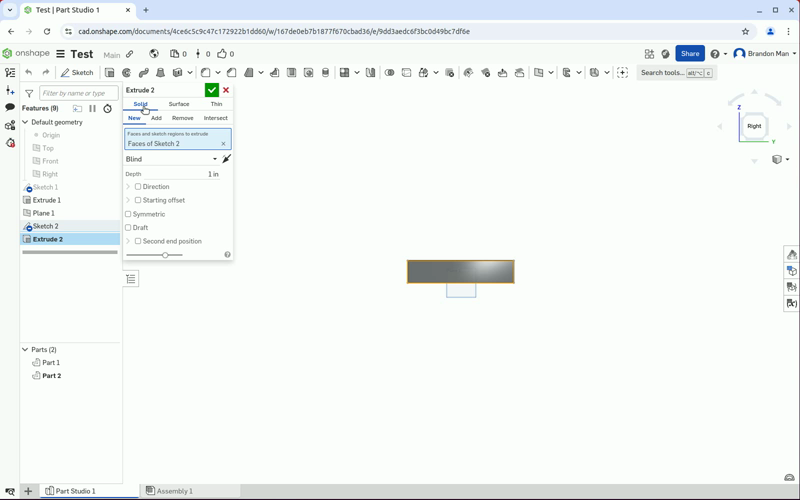
click(143, 106)
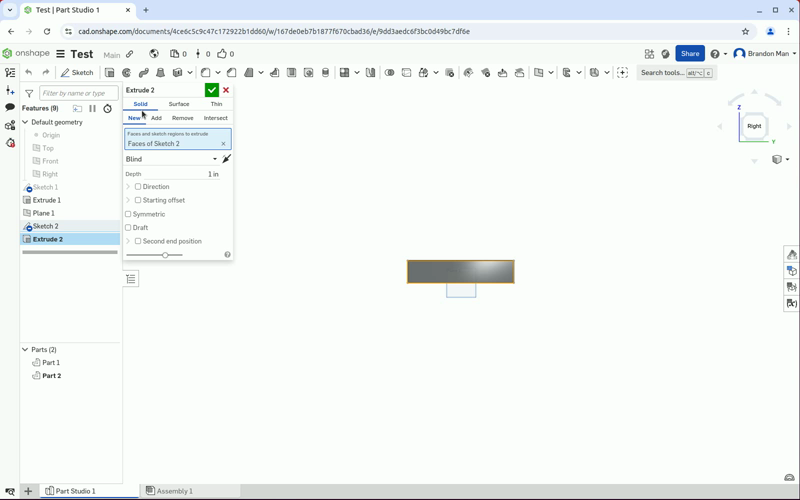
mouse_move(137, 120)
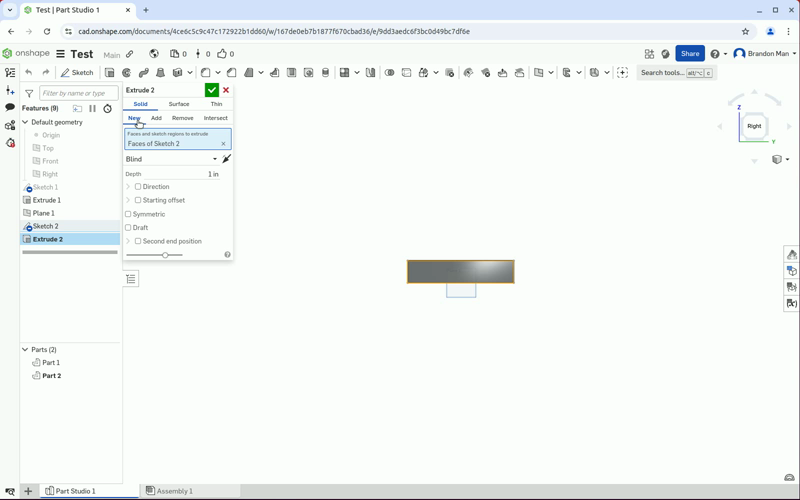
click(137, 120)
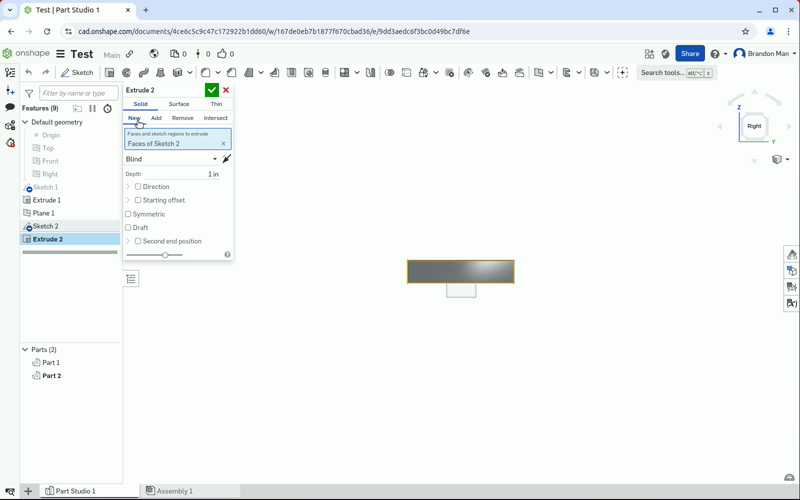
key(tab, 4)
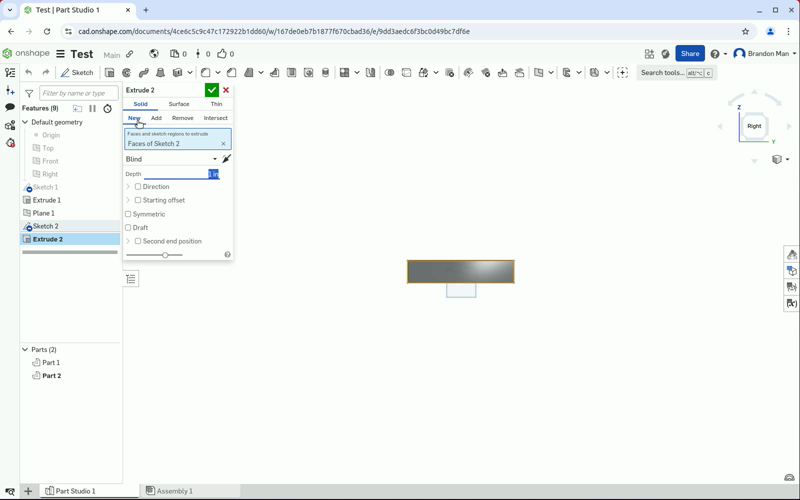
text(0.722)
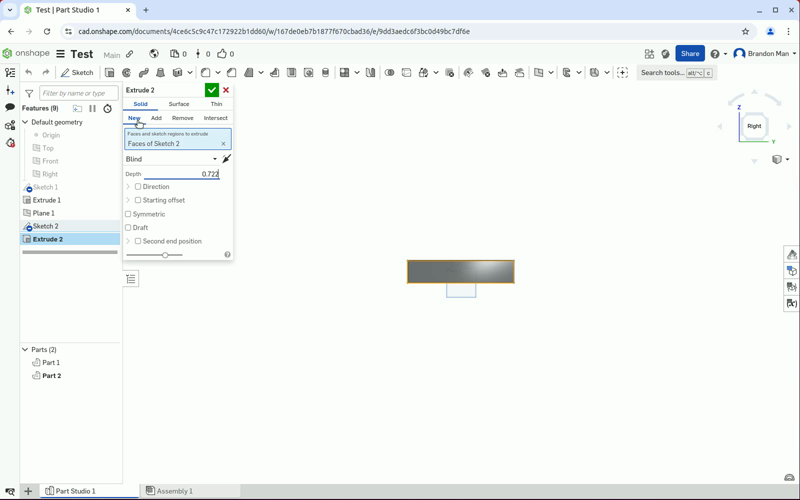
key(enter)
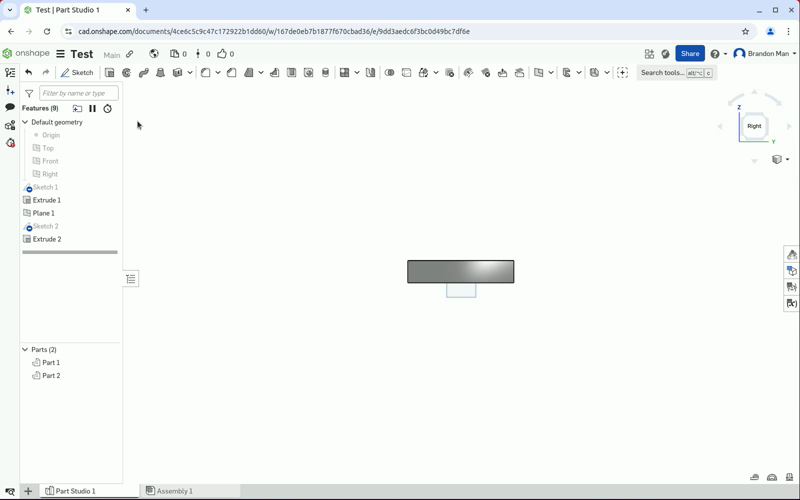
key(shift+h)
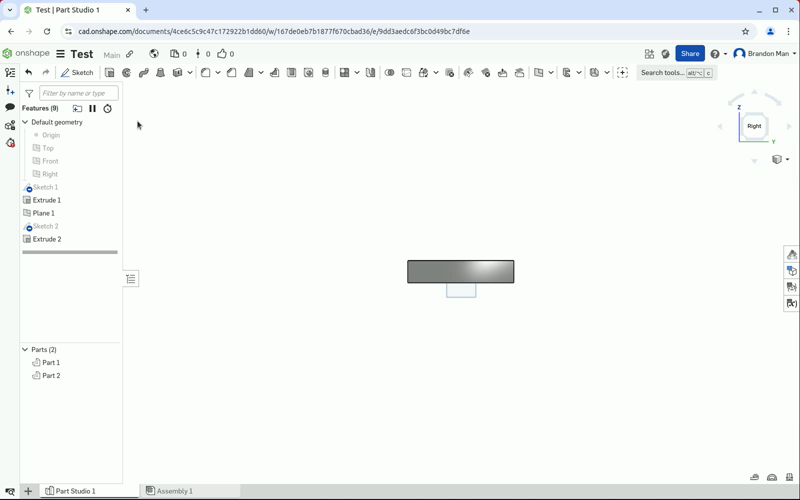
key(shift+h)
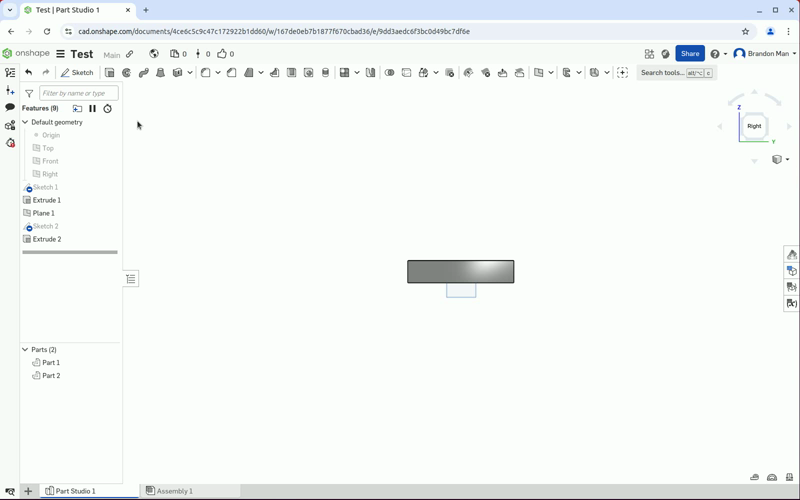
mouse_move(73, 189)
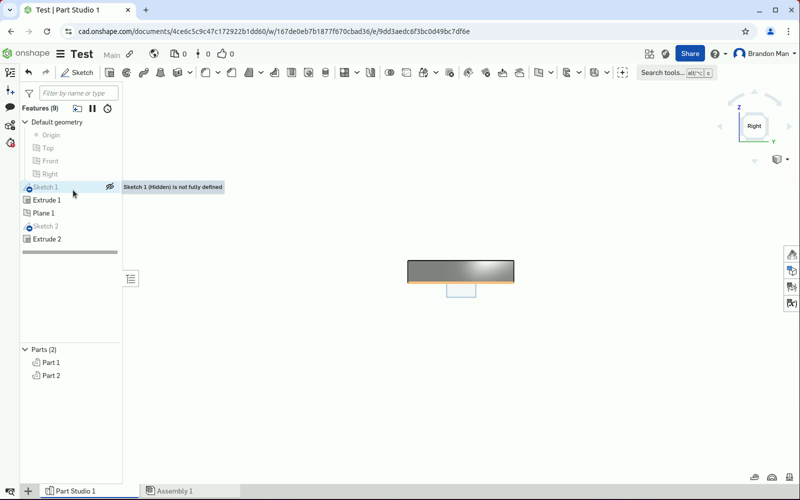
click(73, 189)
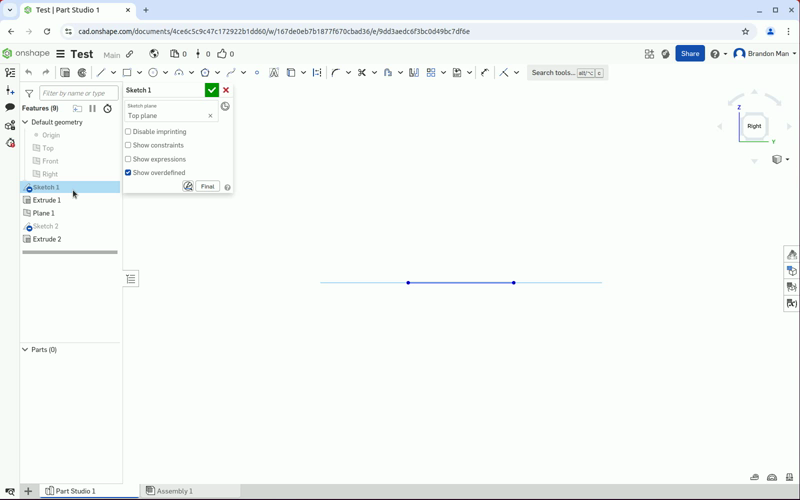
mouse_move(229, 92)
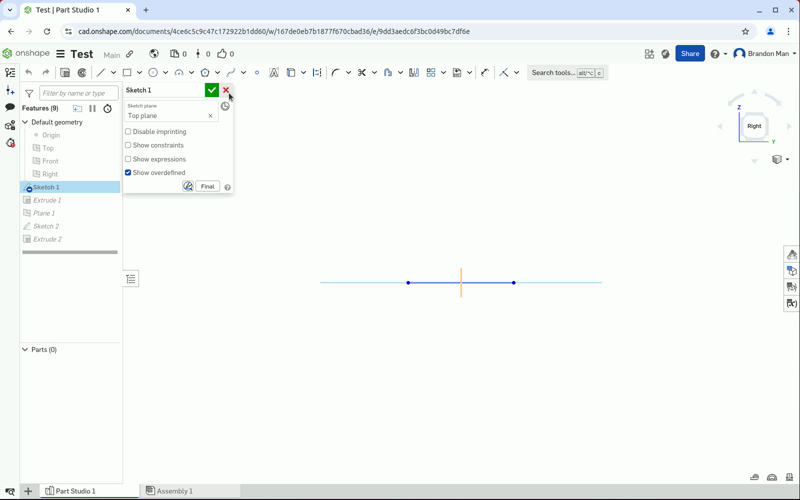
click(229, 92)
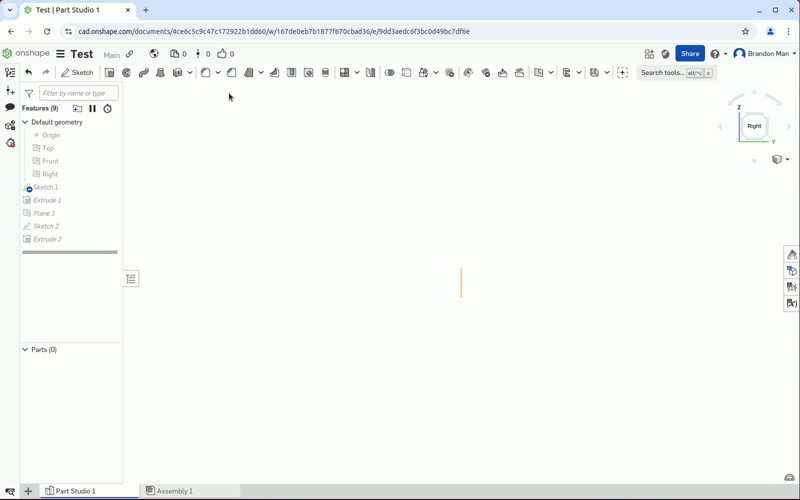
key(shift+s)
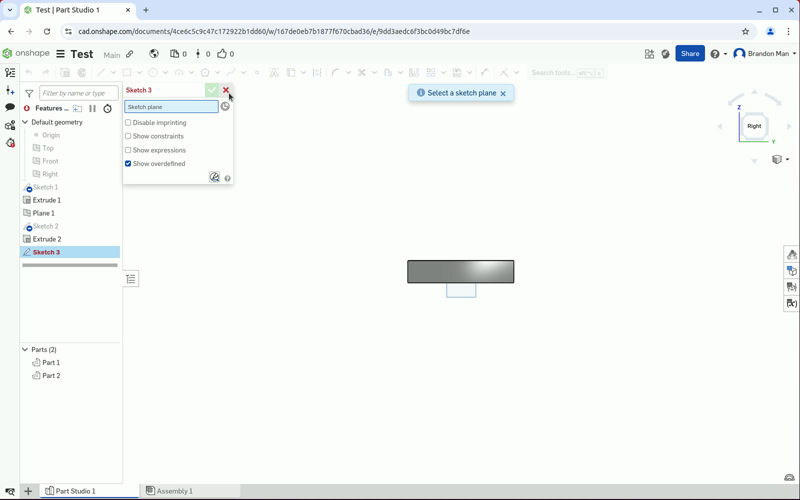
mouse_move(73, 215)
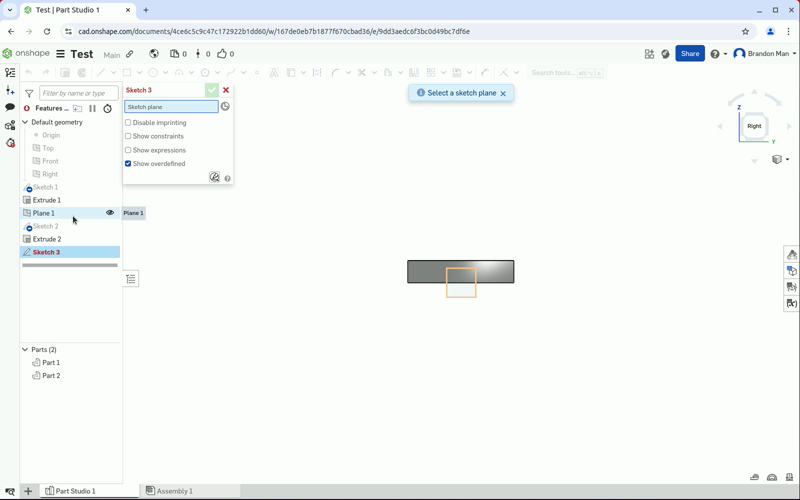
click(73, 215)
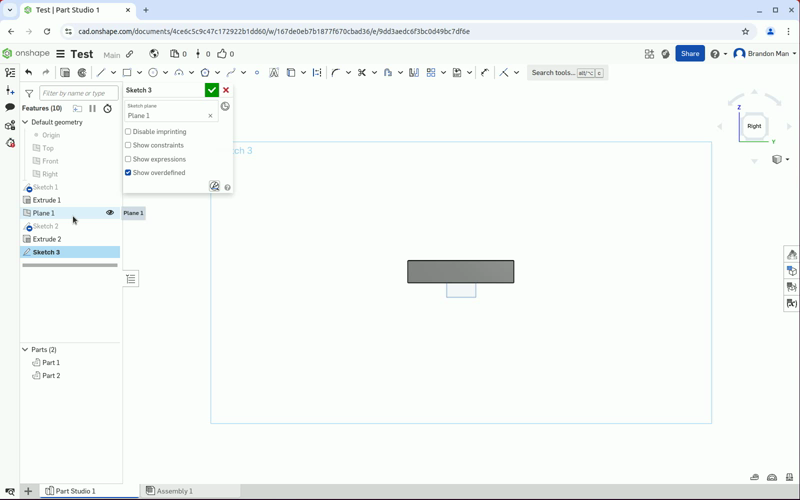
mouse_move(73, 352)
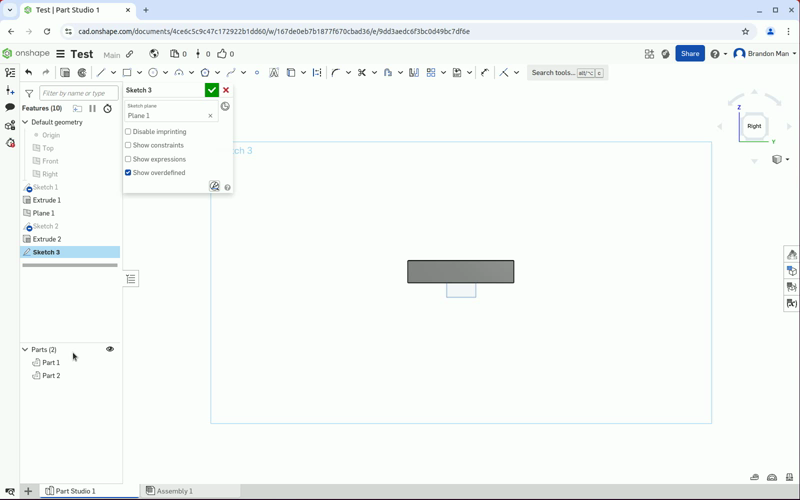
key(y)
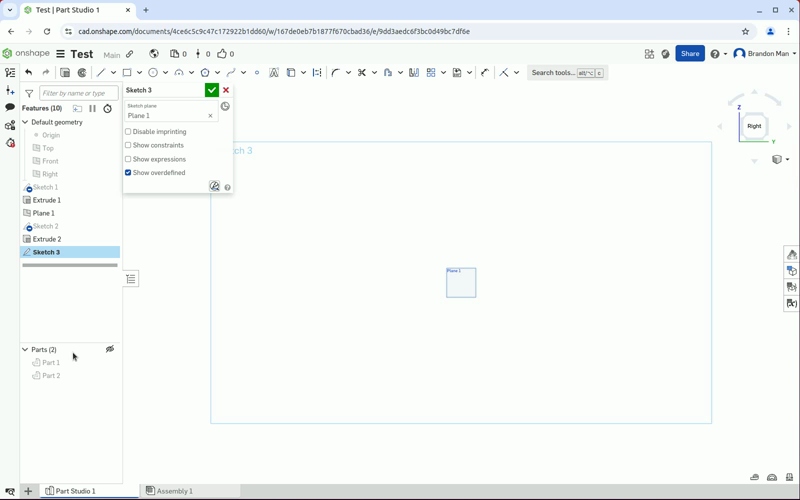
key(l)
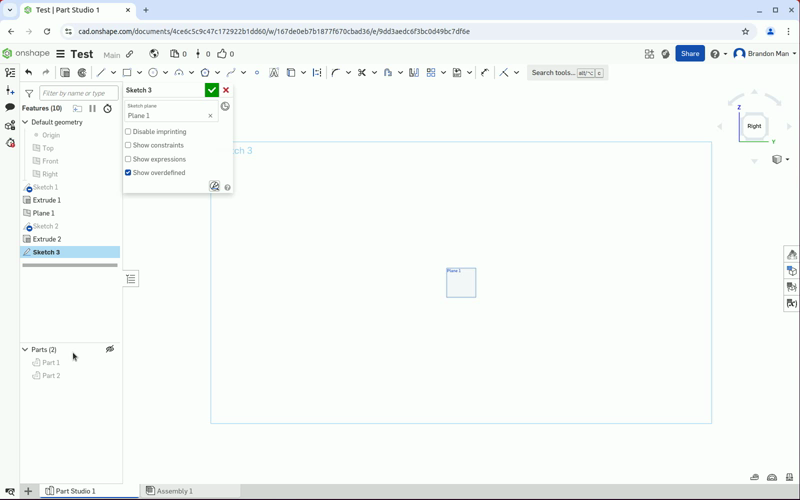
key_down(shift)
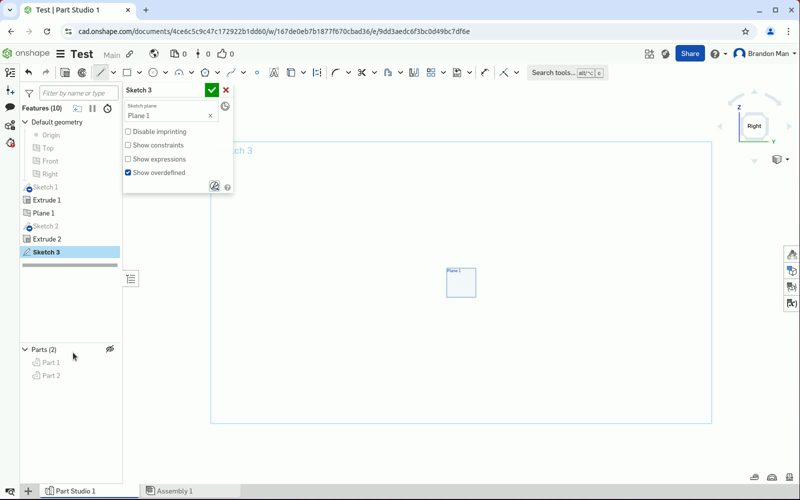
mouse_move(407, 260)
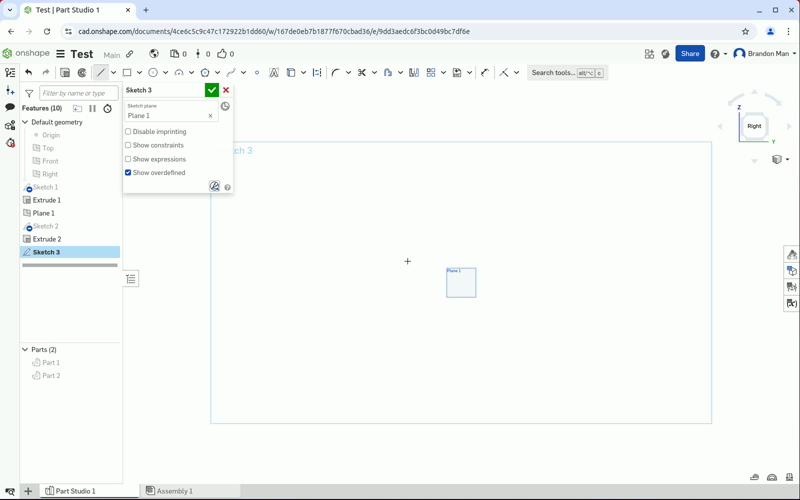
click(407, 260)
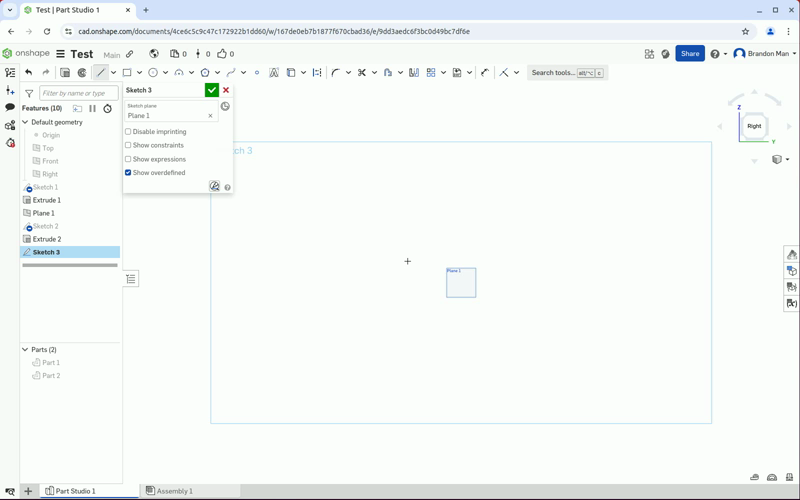
key_up(shift)
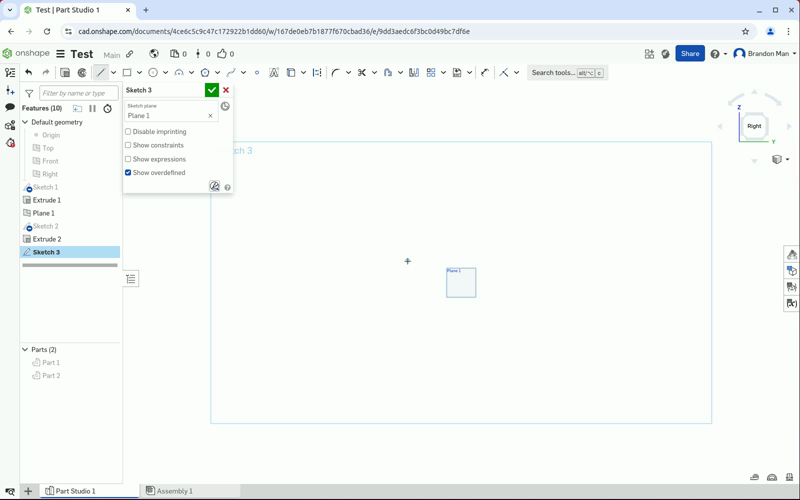
key_down(shift)
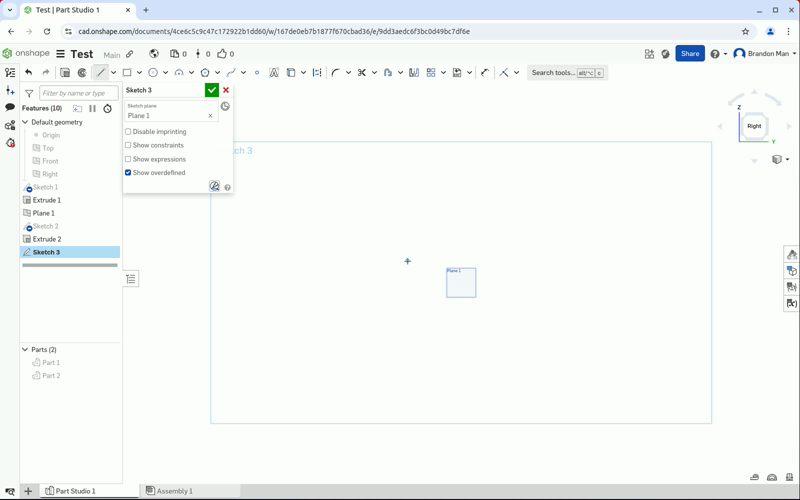
mouse_move(513, 260)
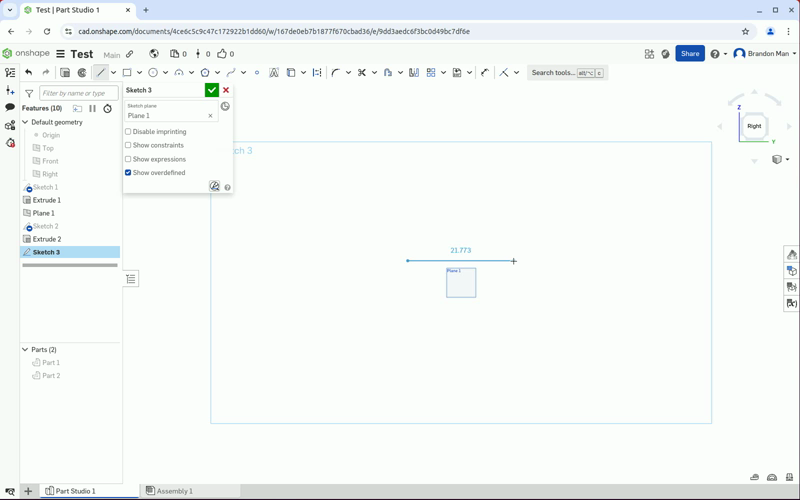
click(513, 260)
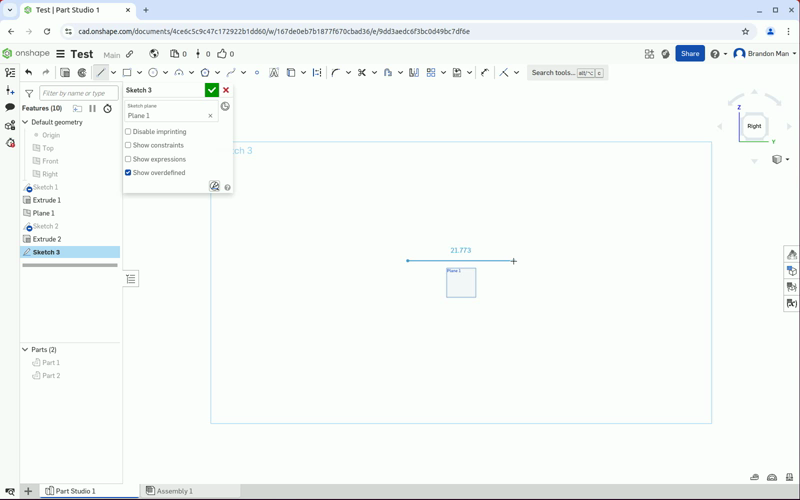
key_up(shift)
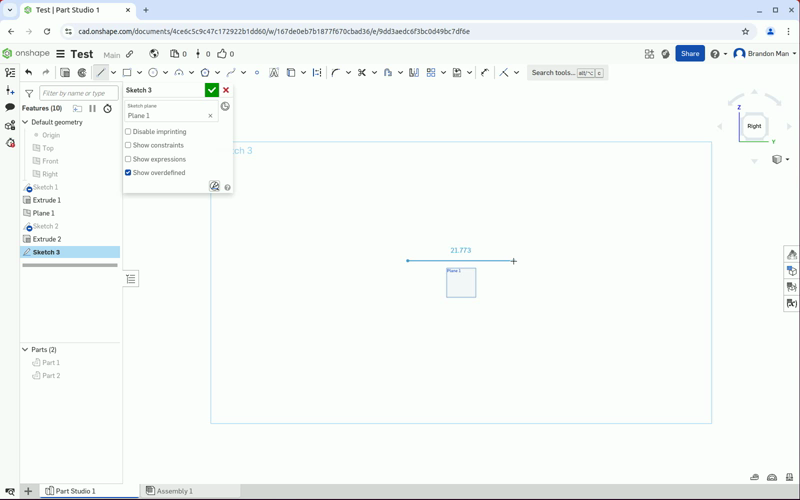
key_down(shift)
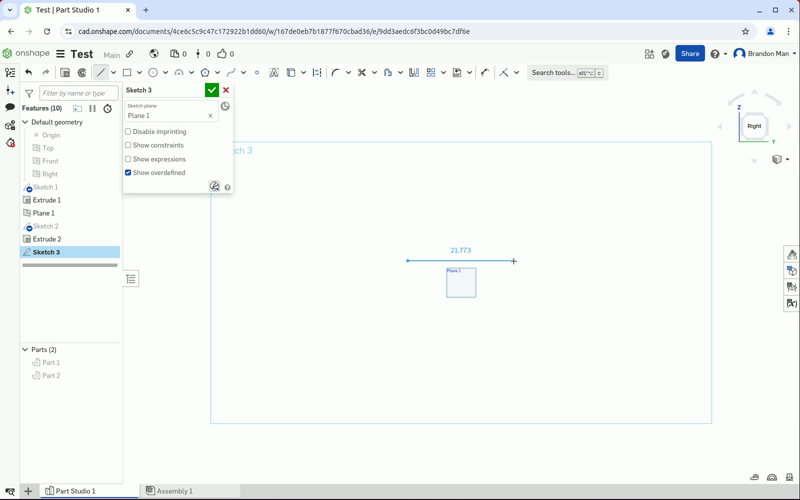
mouse_move(543, 260)
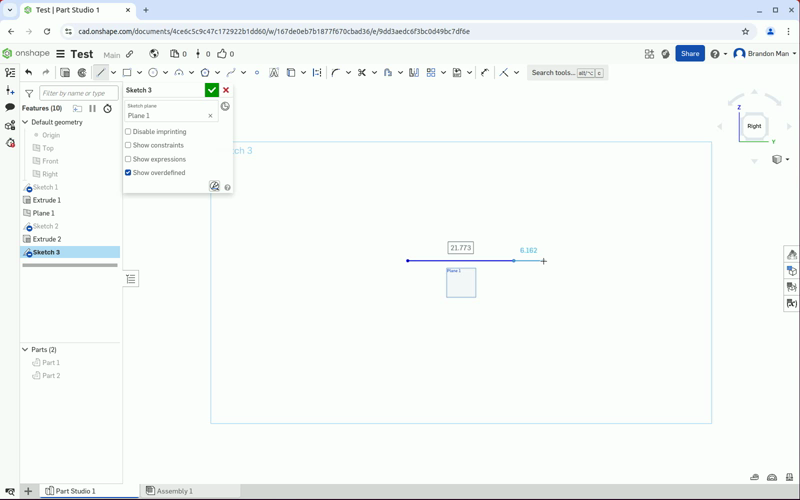
mouse_move(513, 257)
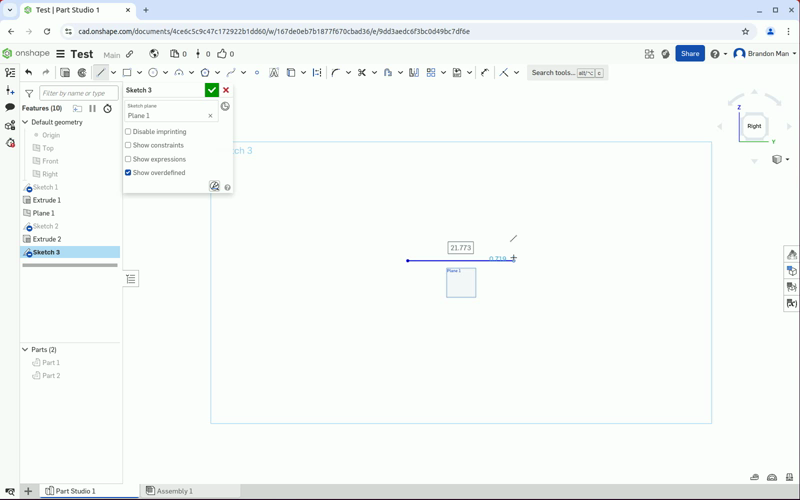
scroll(6)
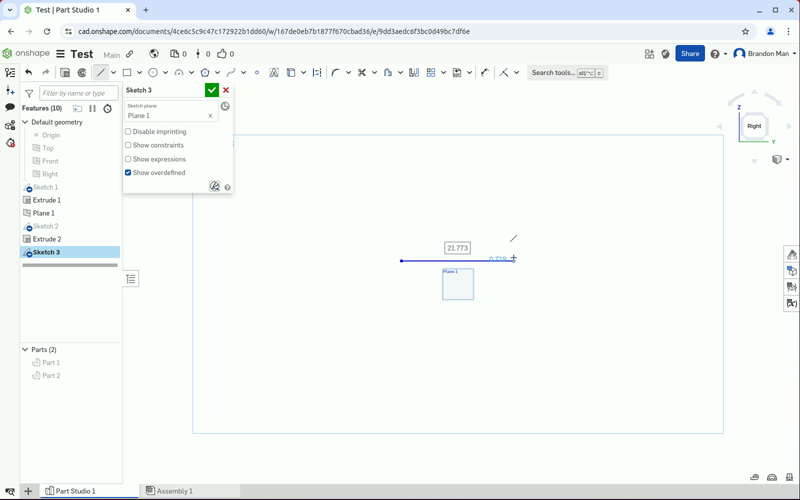
scroll(6)
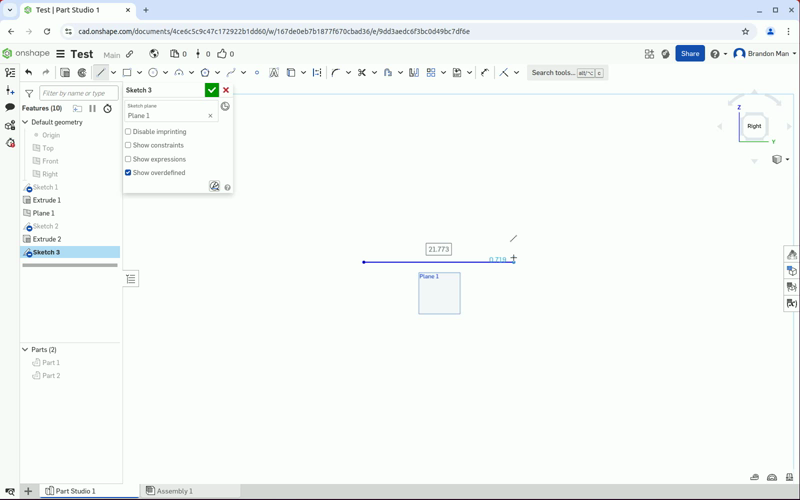
scroll(6)
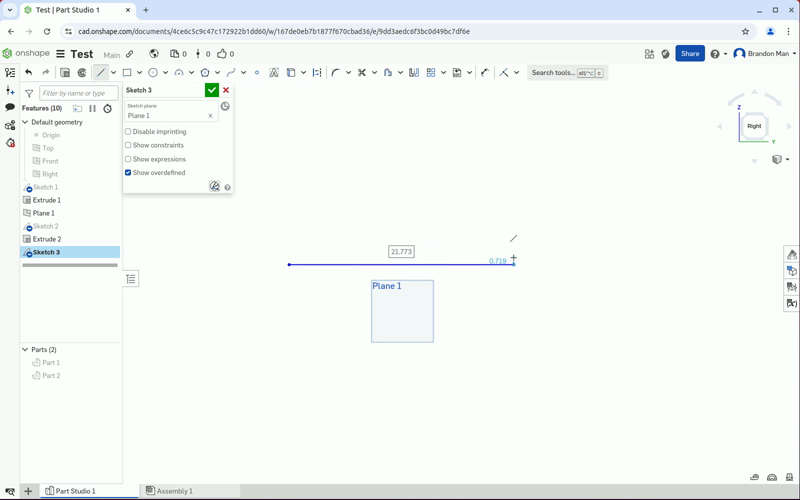
scroll(6)
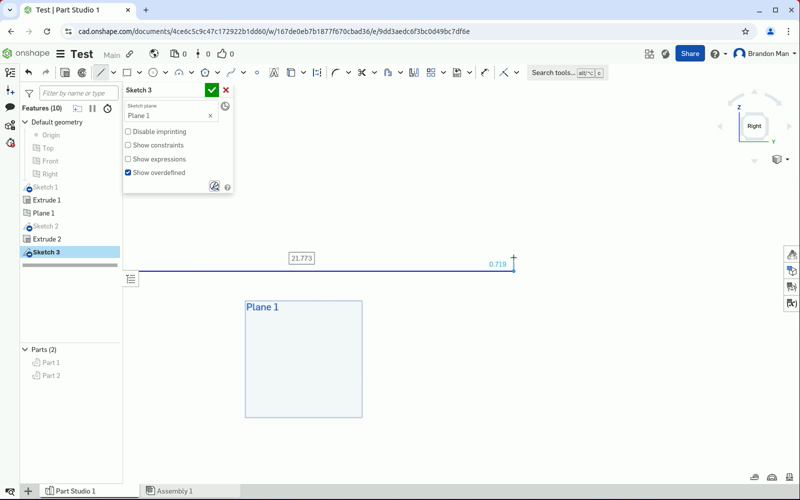
scroll(6)
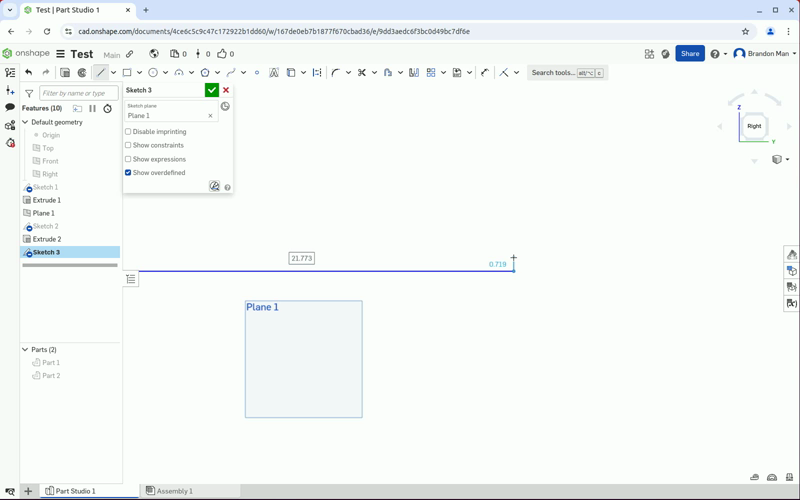
scroll(6)
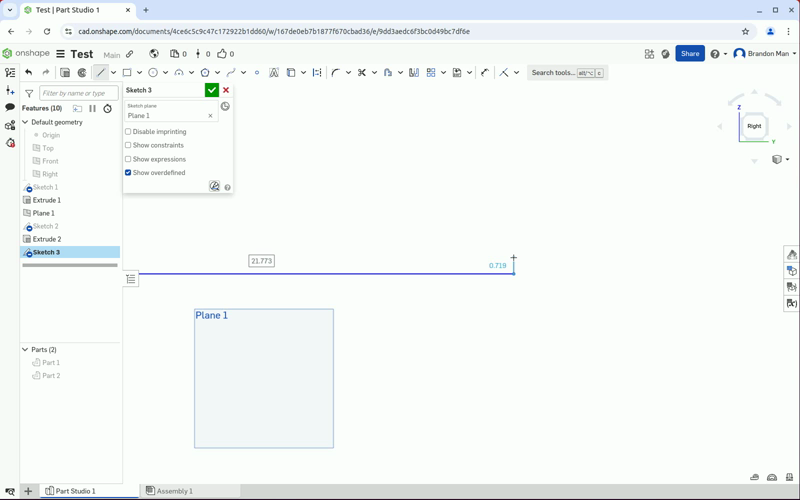
scroll(6)
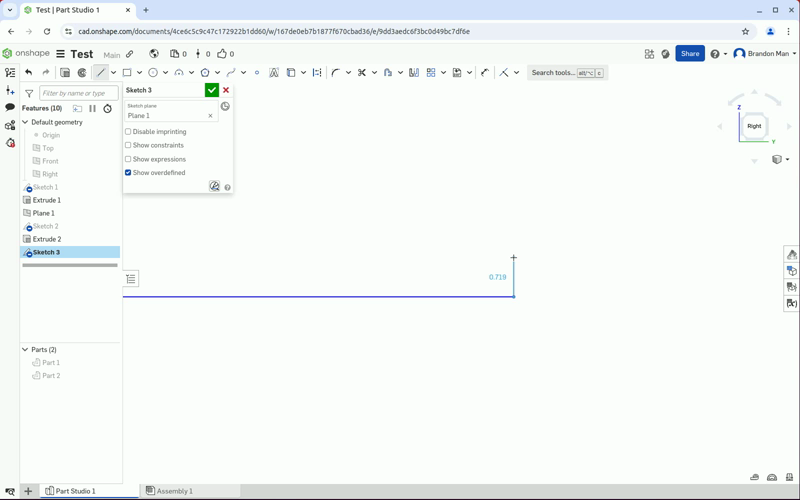
click(513, 257)
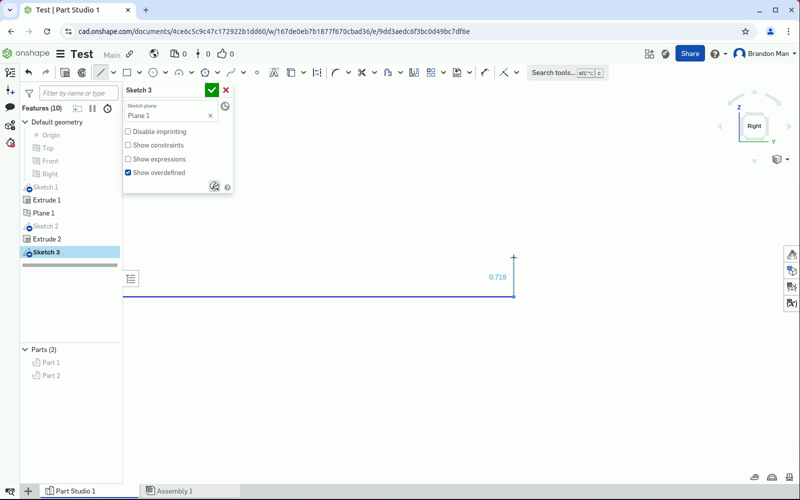
scroll(-6)
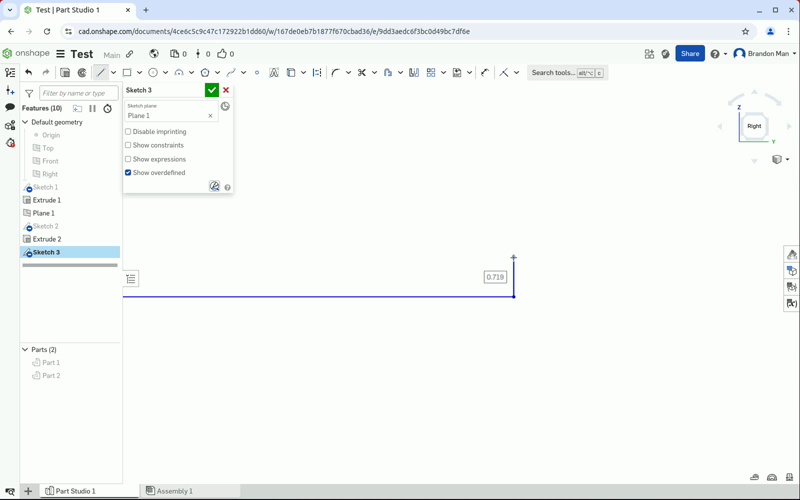
scroll(-6)
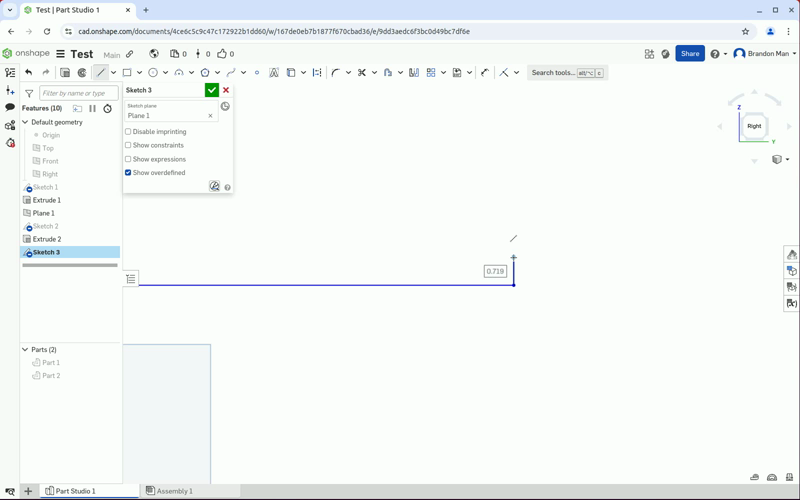
scroll(-6)
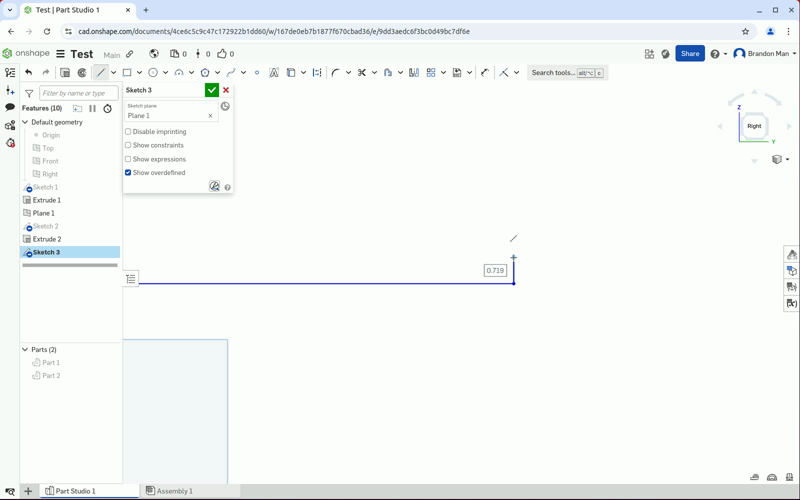
scroll(-6)
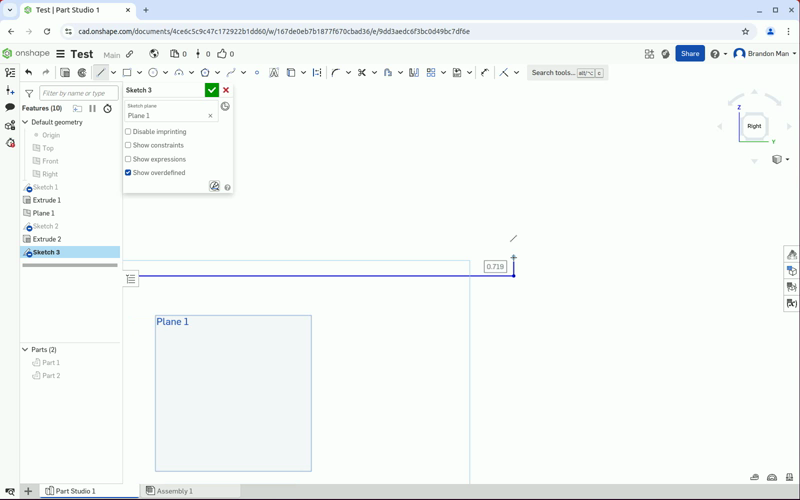
scroll(-6)
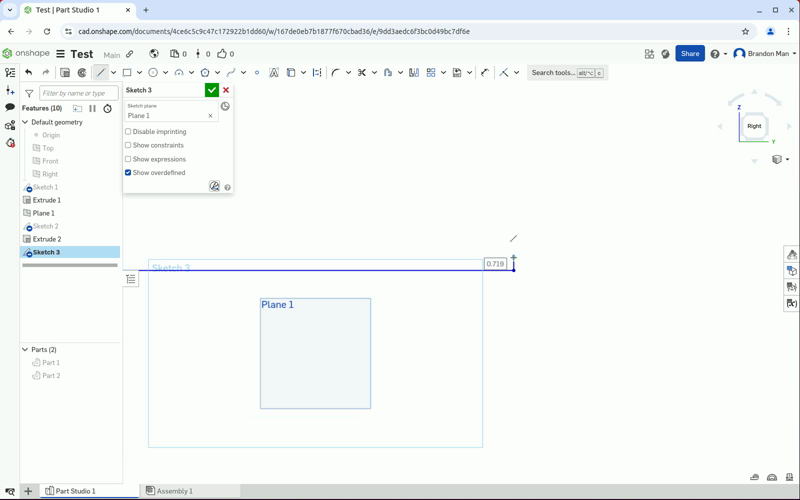
scroll(-6)
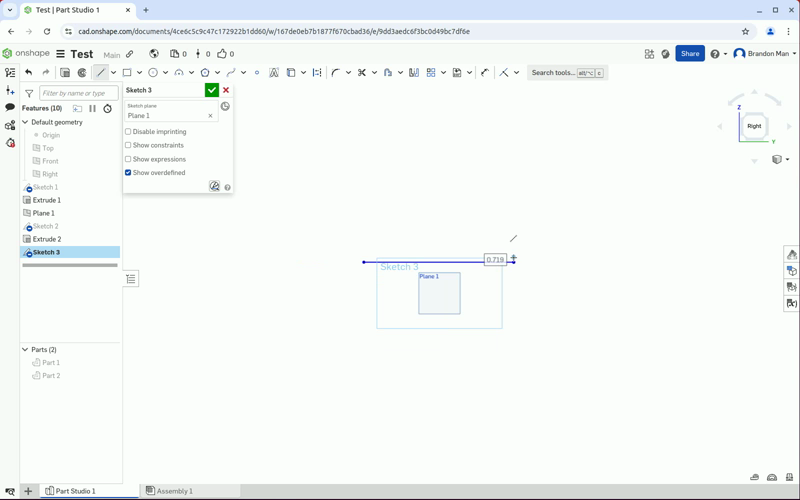
scroll(-6)
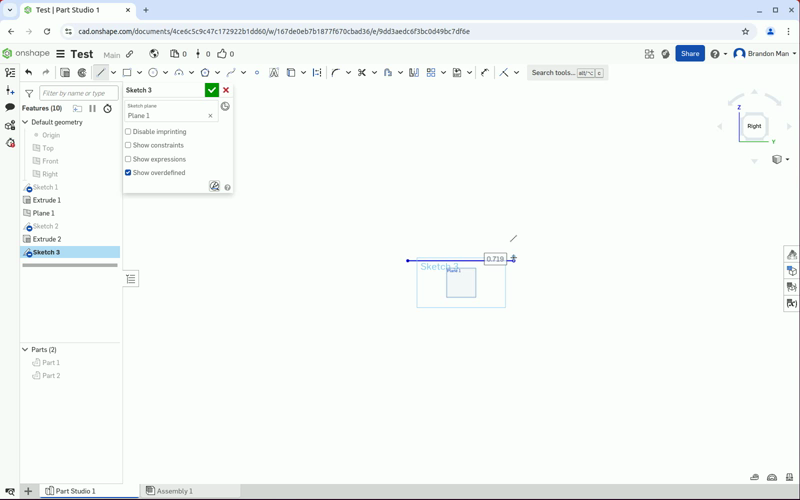
key_up(shift)
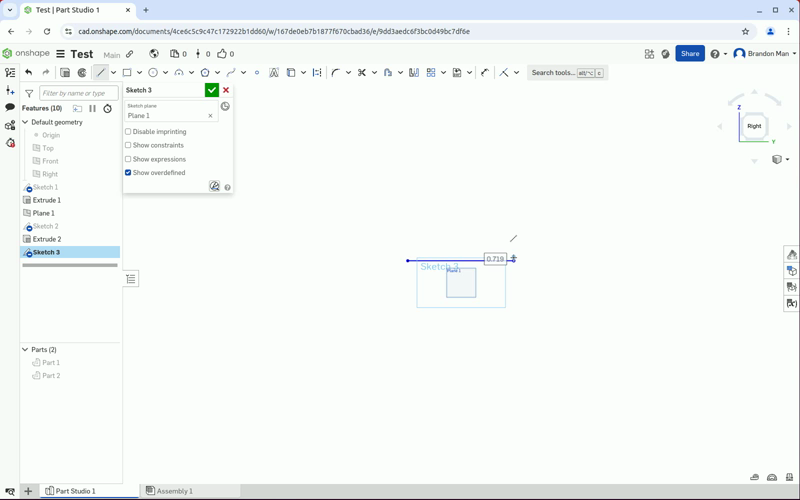
key_down(shift)
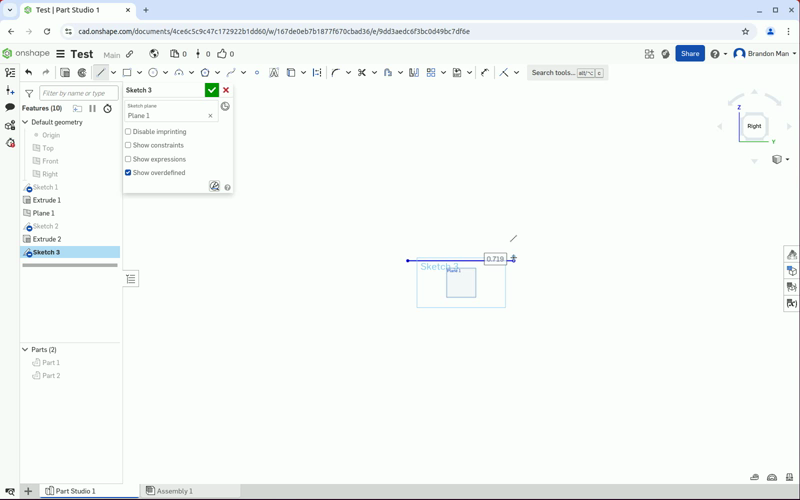
mouse_move(407, 257)
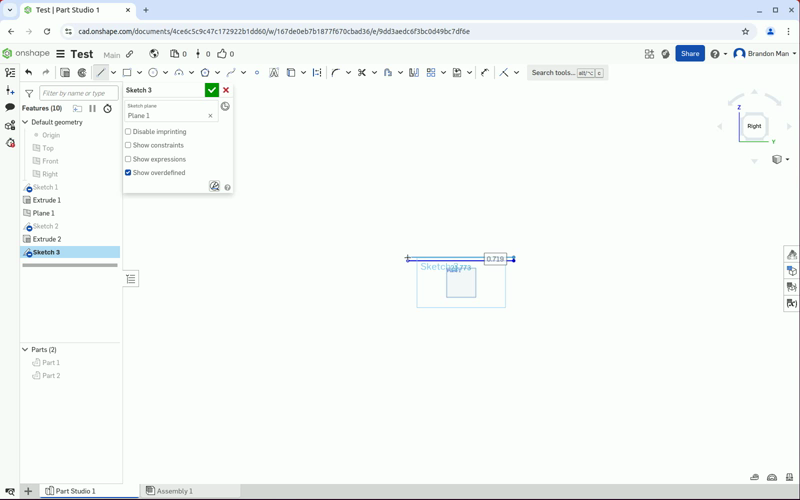
scroll(6)
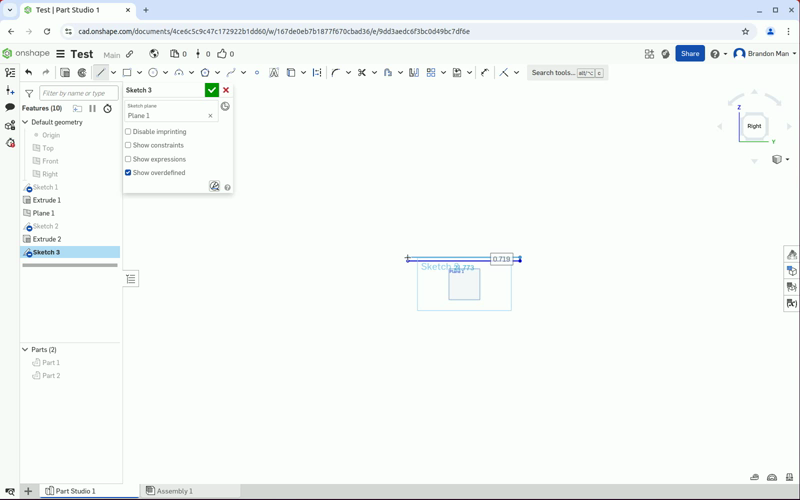
scroll(6)
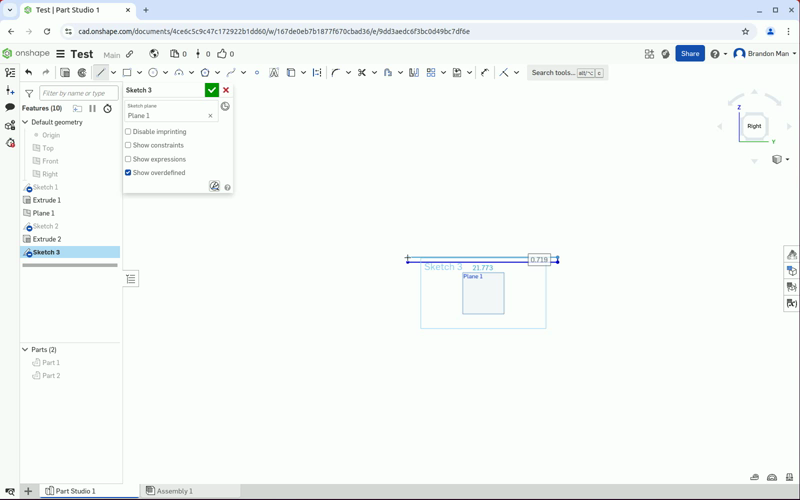
scroll(6)
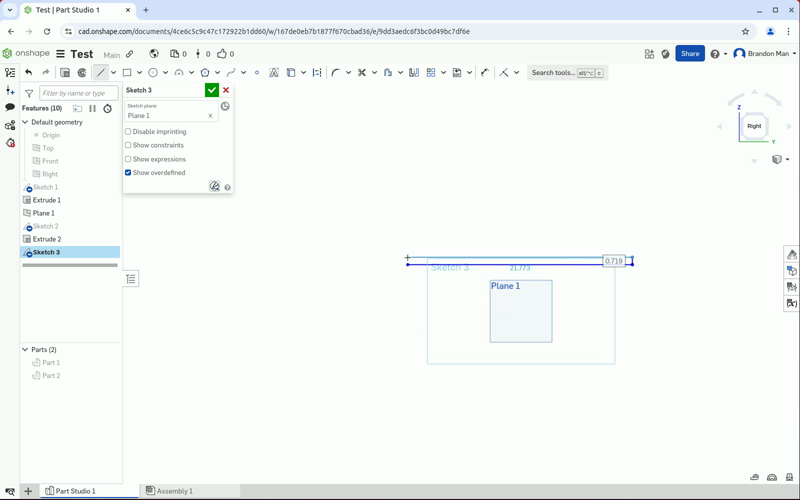
scroll(6)
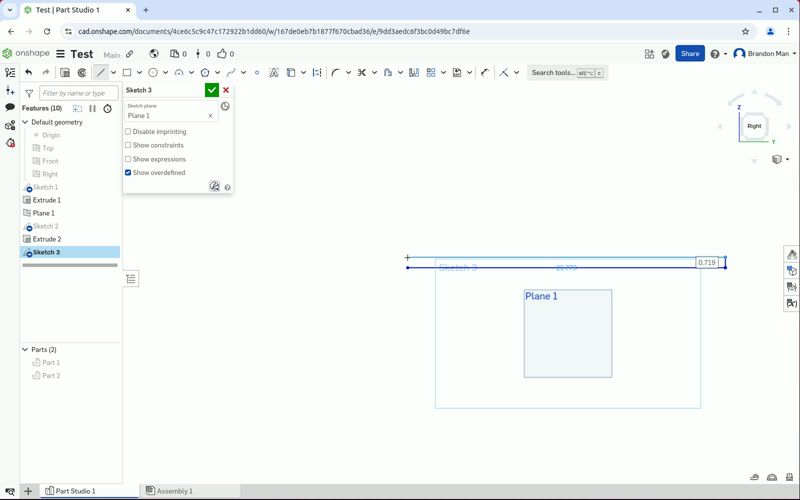
scroll(6)
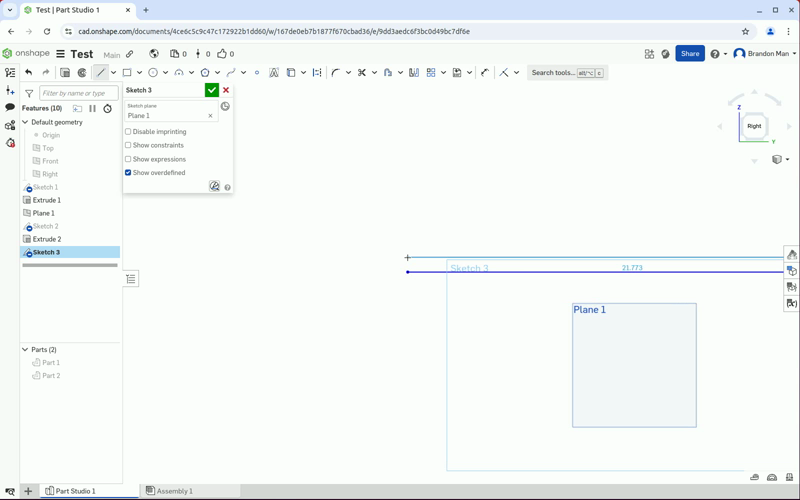
scroll(6)
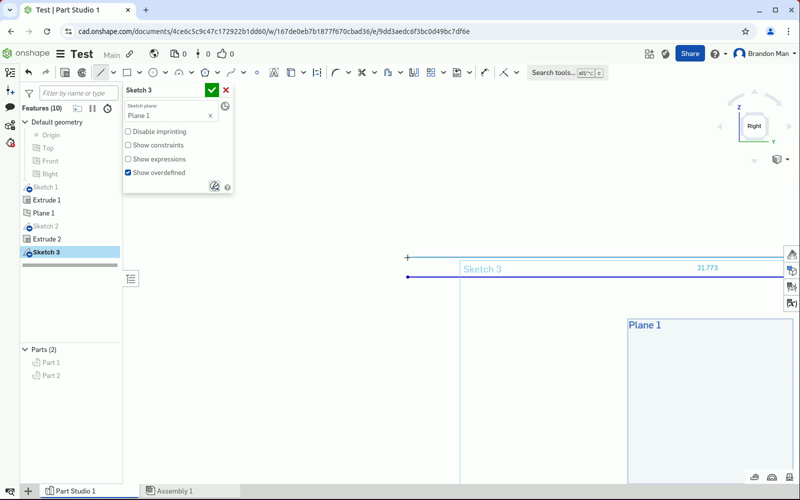
scroll(6)
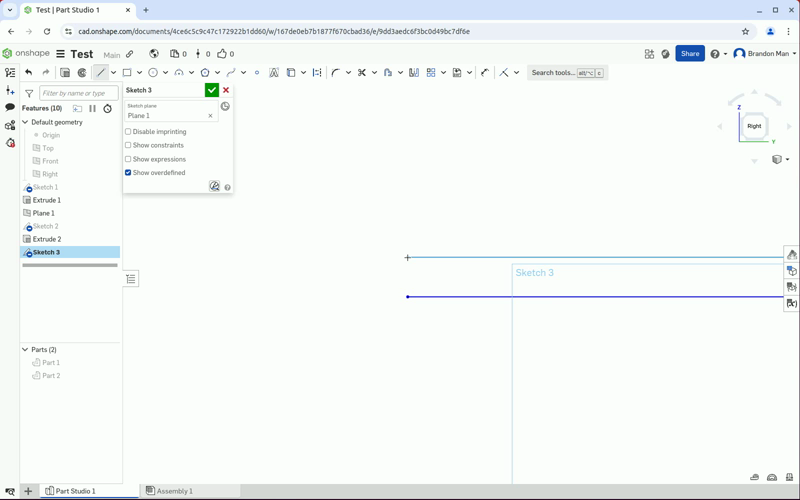
click(407, 257)
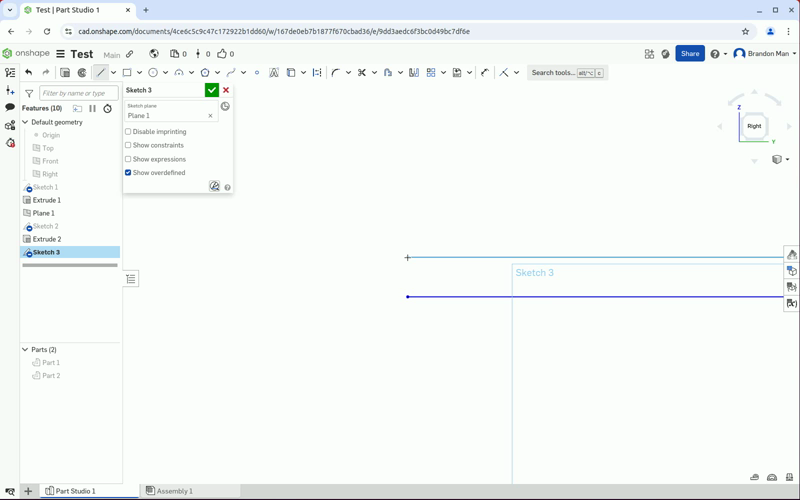
scroll(-6)
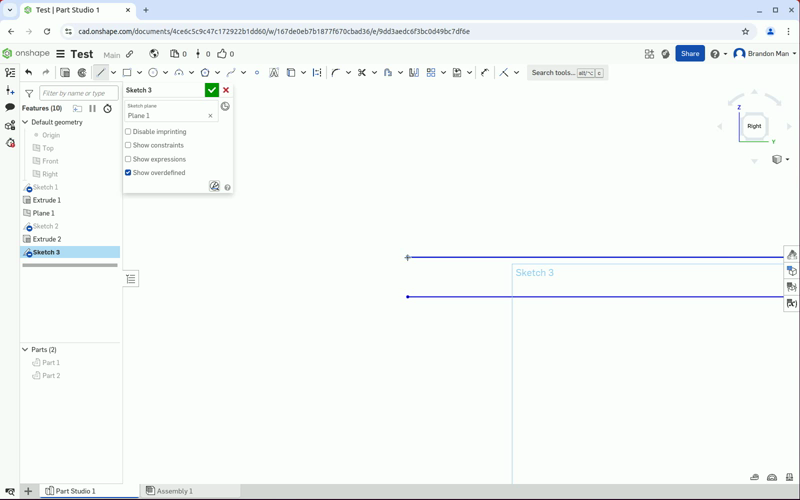
scroll(-6)
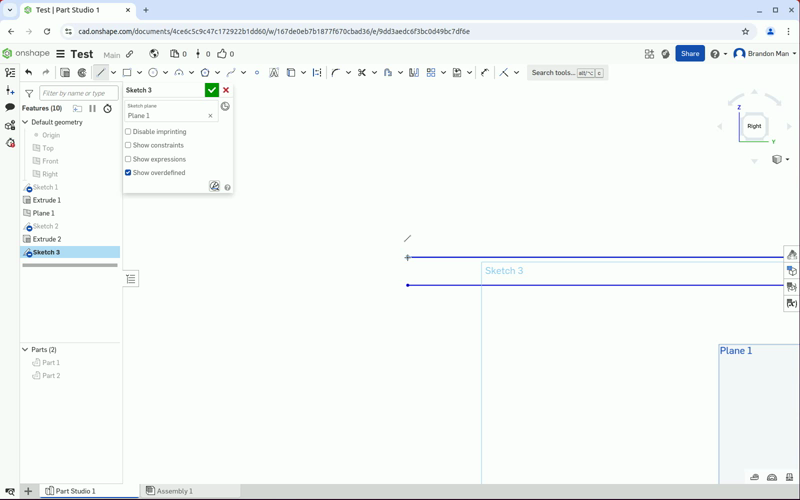
scroll(-6)
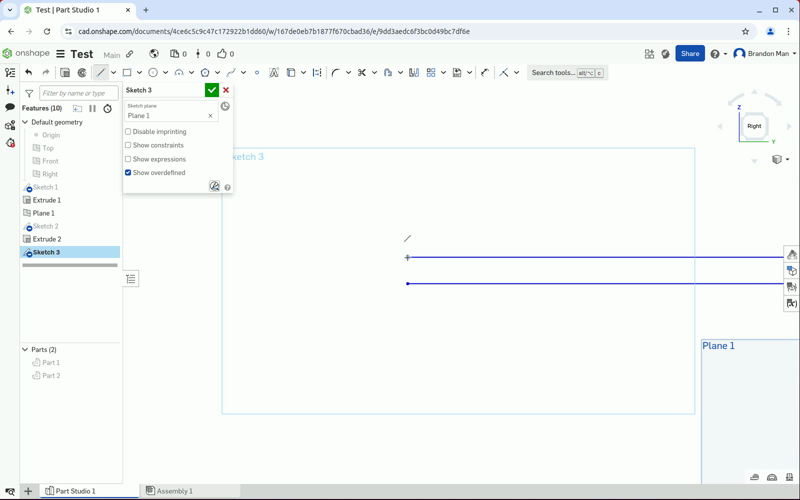
scroll(-6)
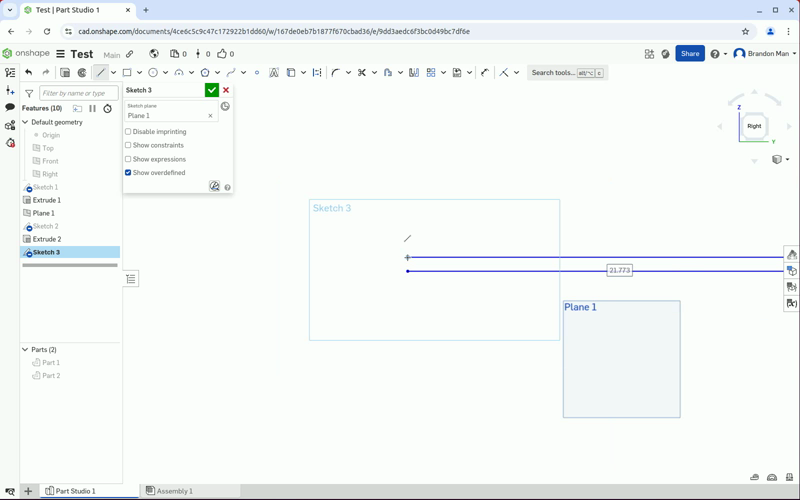
scroll(-6)
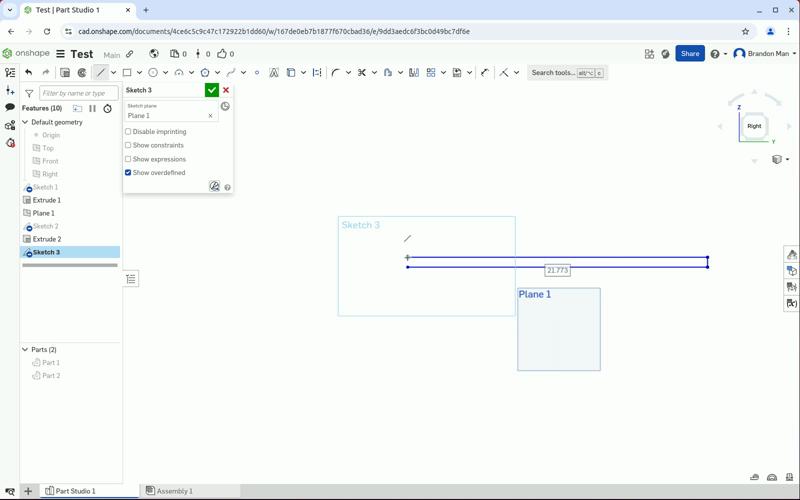
scroll(-6)
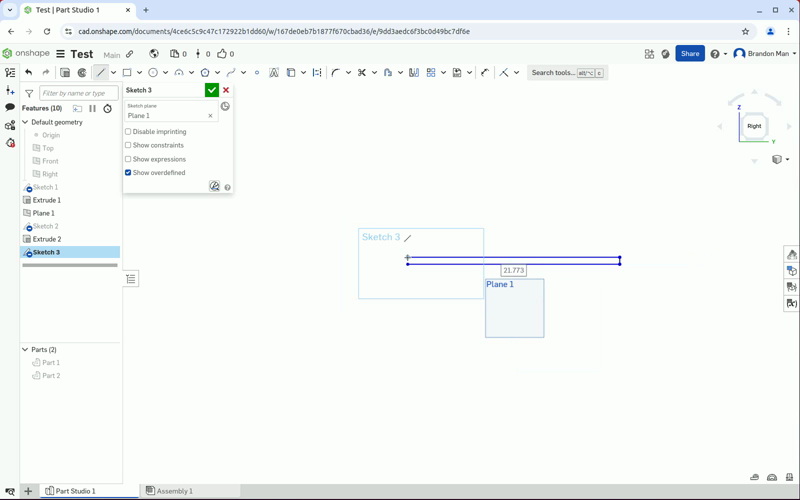
scroll(-6)
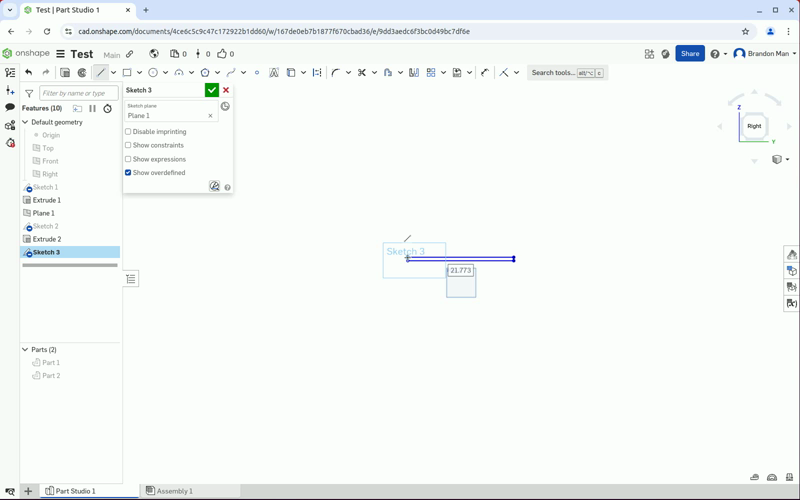
key_up(shift)
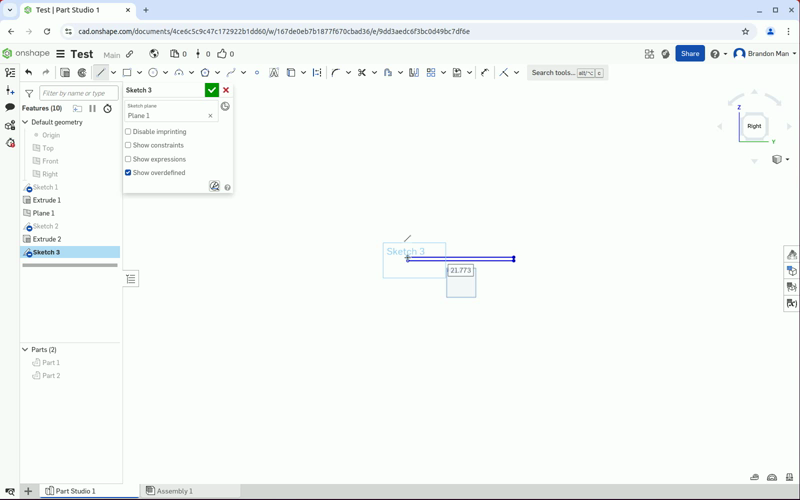
mouse_move(437, 257)
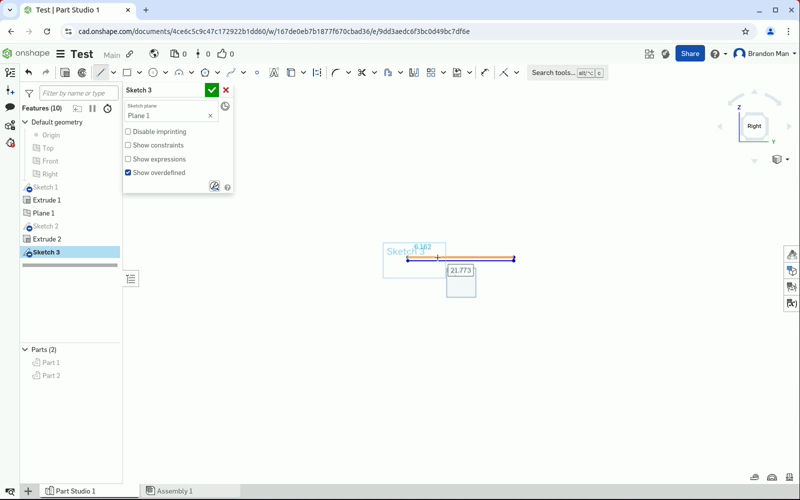
key_down(shift)
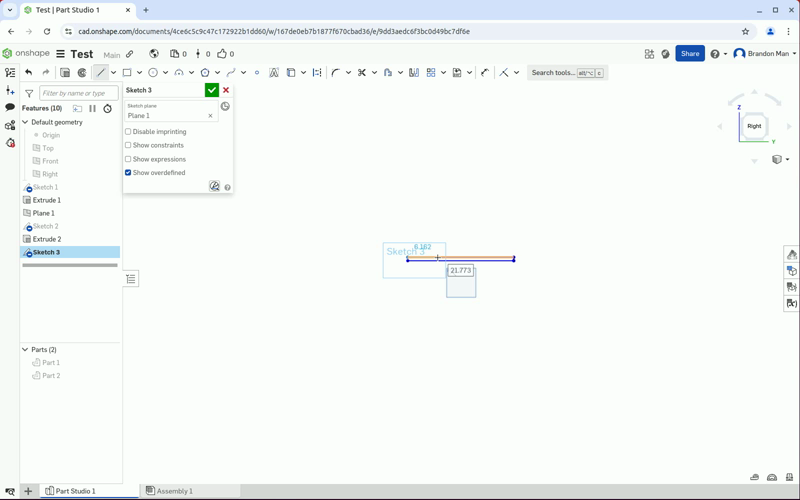
mouse_move(407, 260)
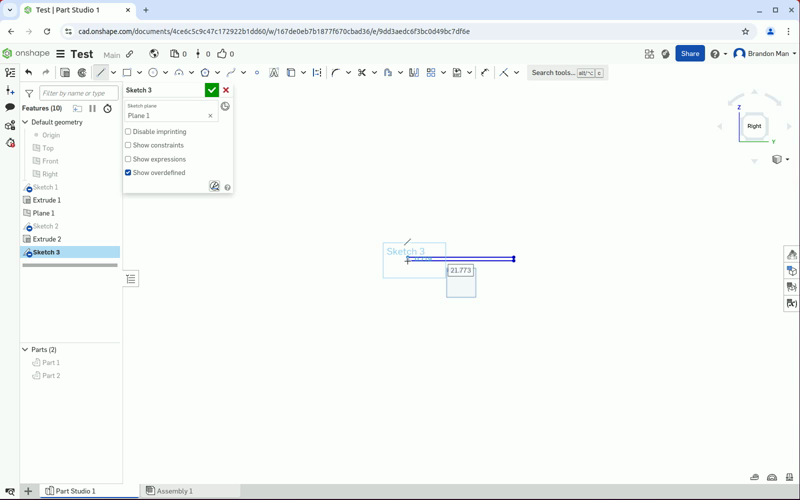
scroll(6)
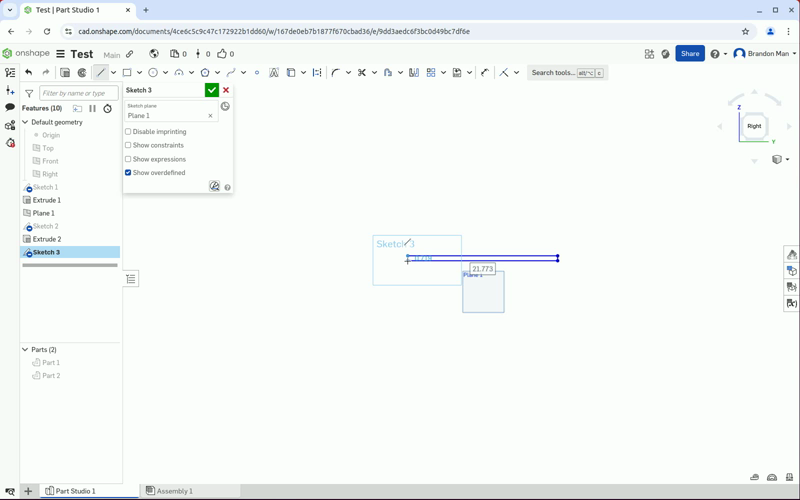
scroll(6)
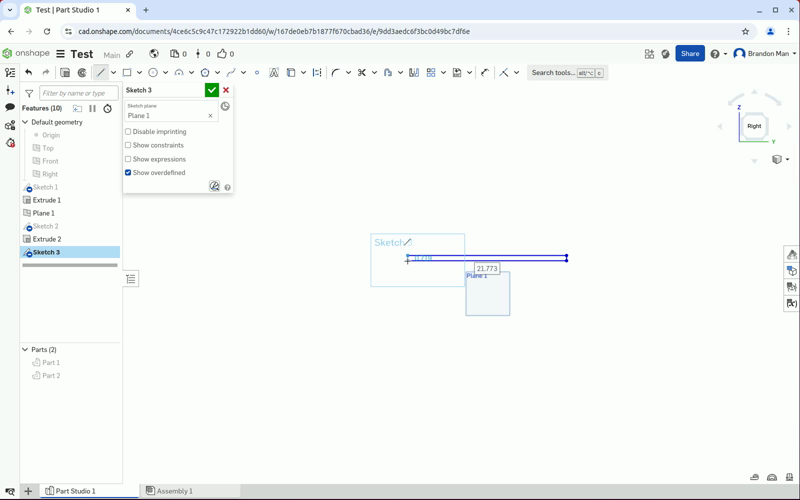
scroll(6)
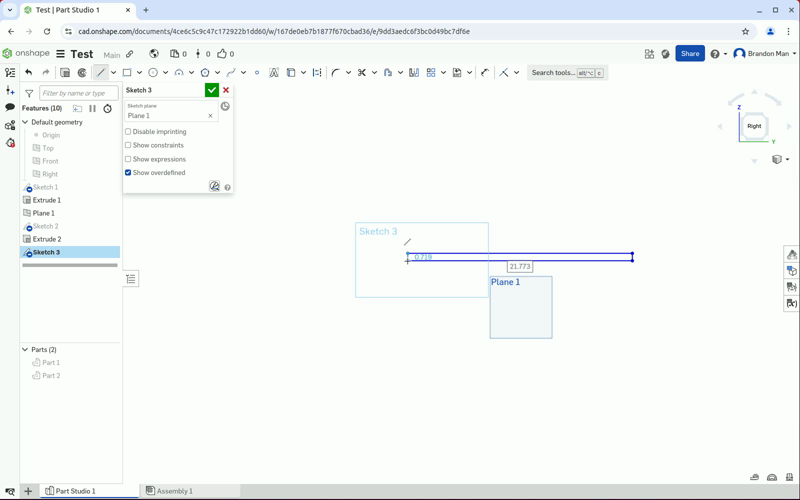
scroll(6)
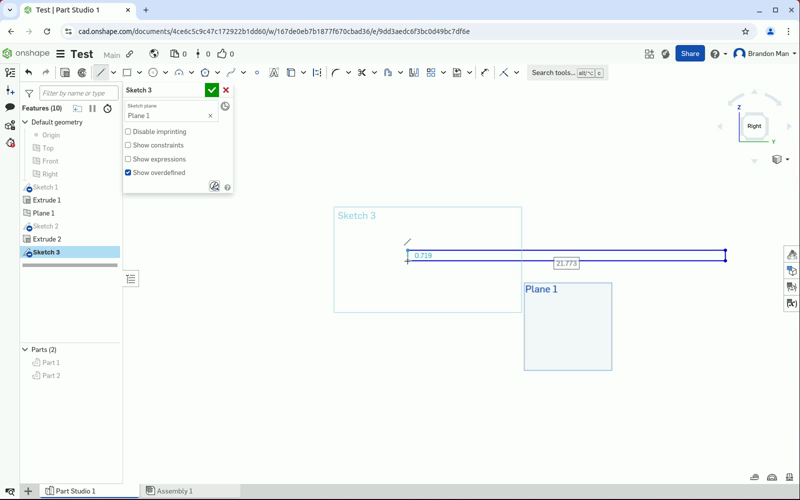
scroll(6)
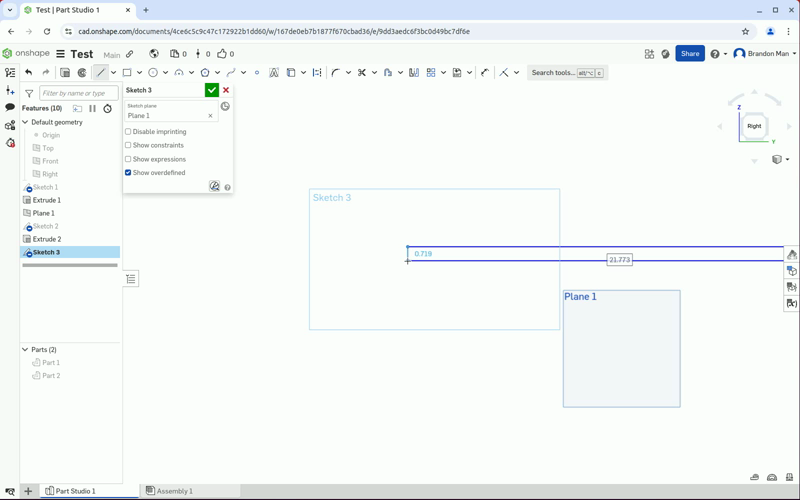
scroll(6)
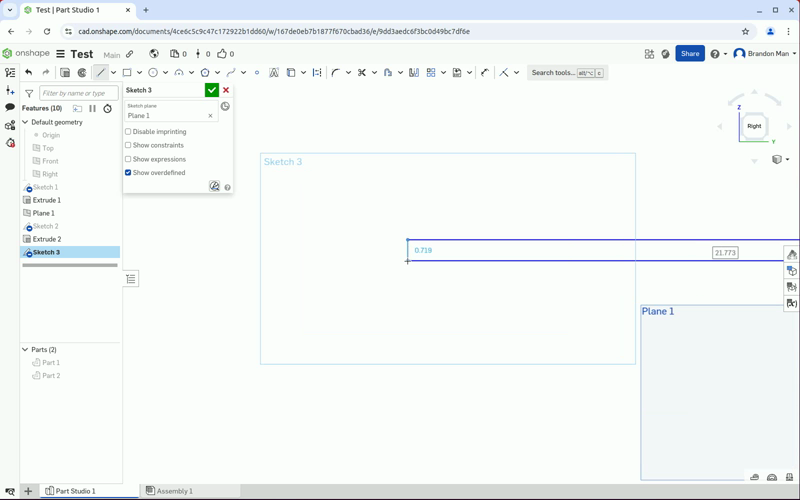
scroll(6)
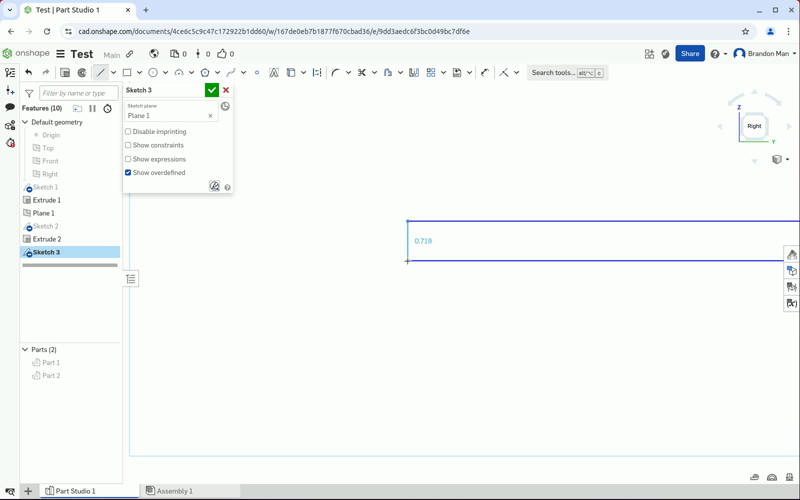
key_up(shift)
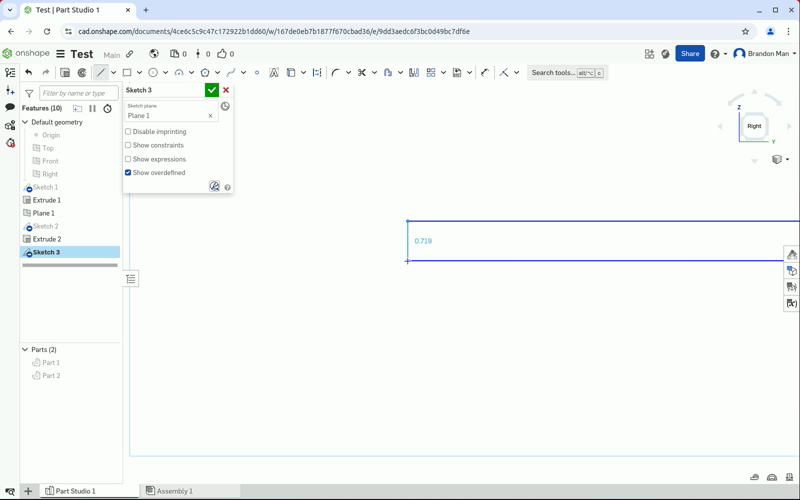
click(407, 260)
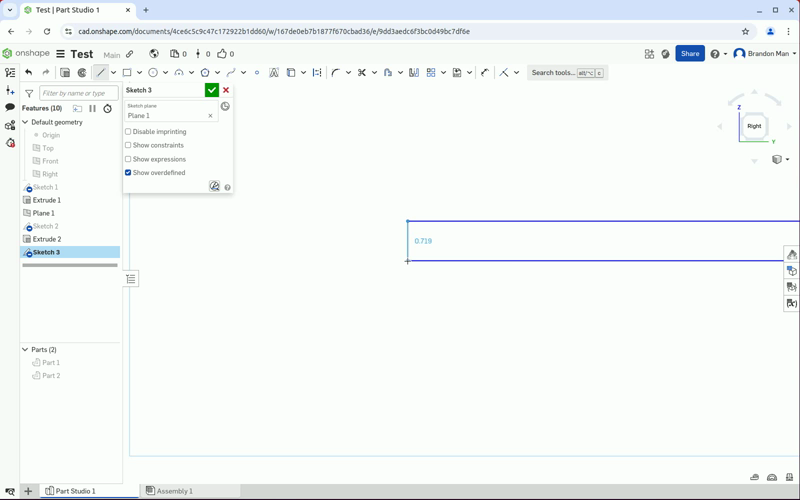
scroll(-6)
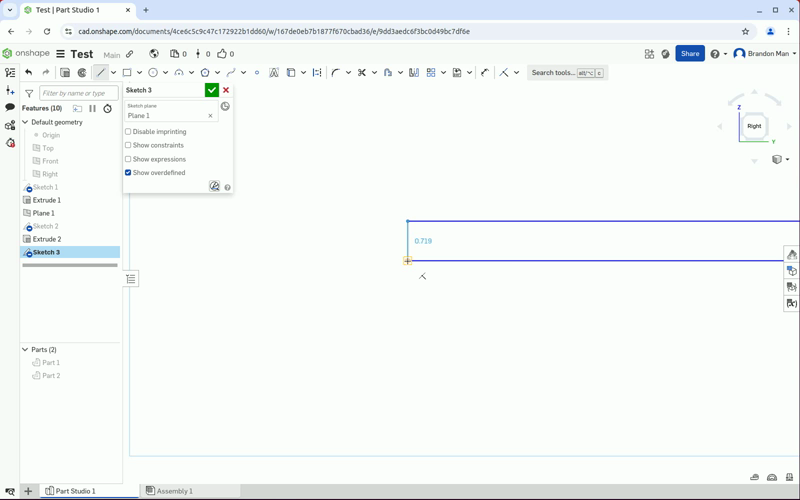
scroll(-6)
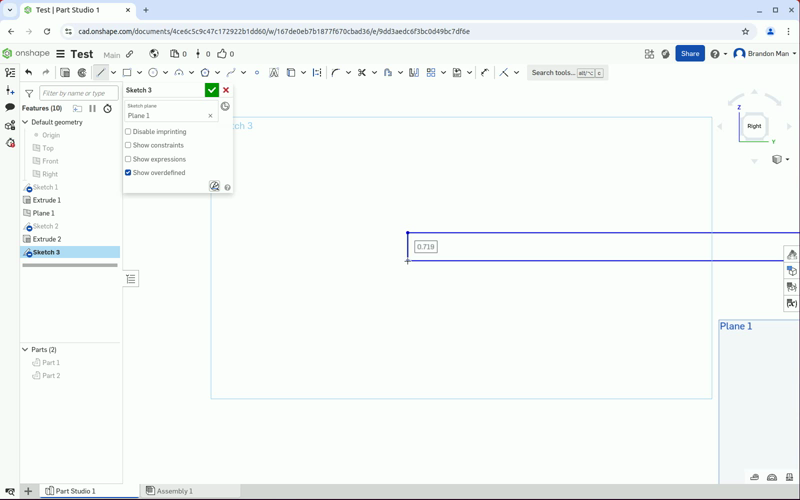
scroll(-6)
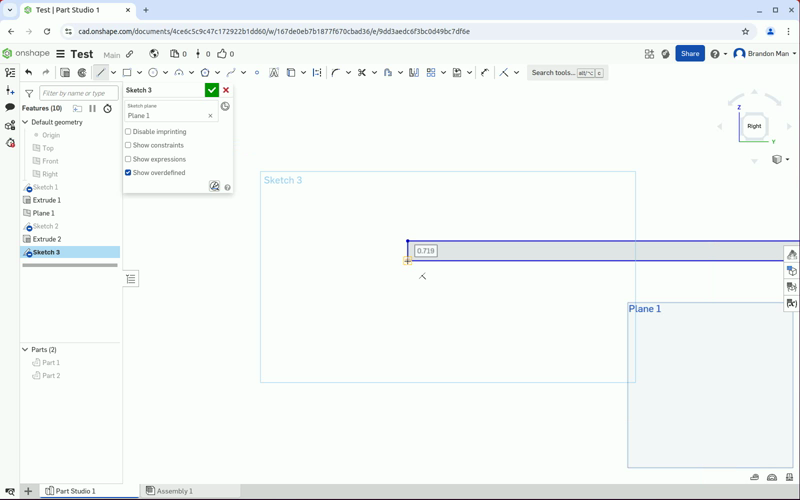
scroll(-6)
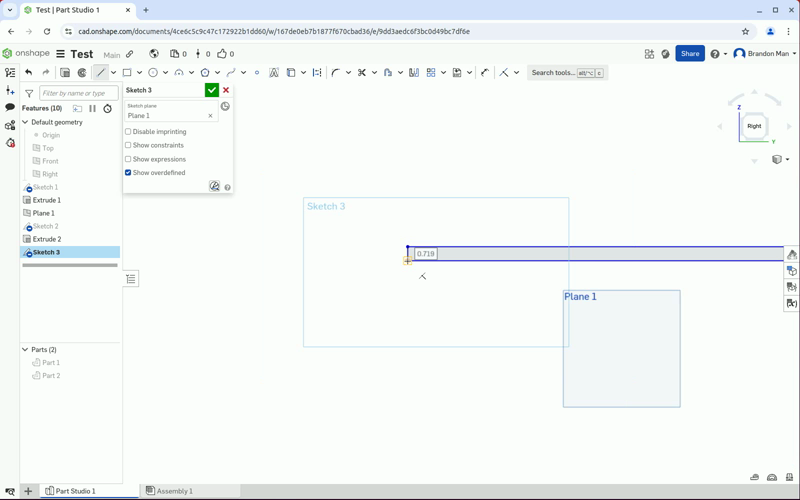
scroll(-6)
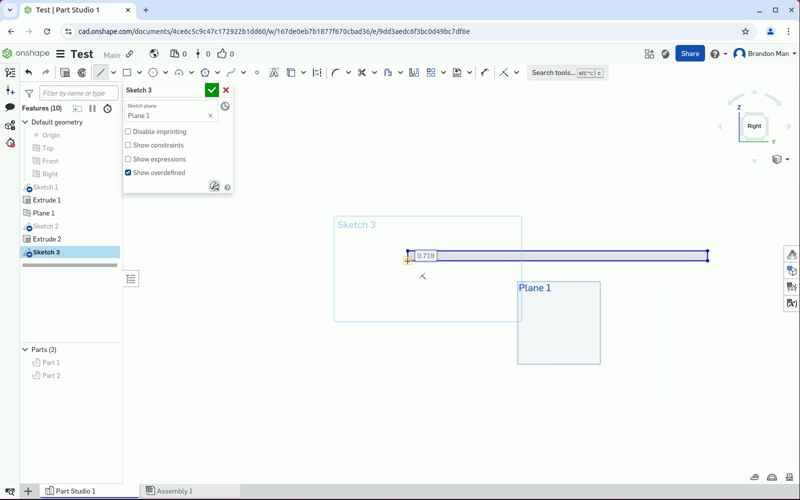
scroll(-6)
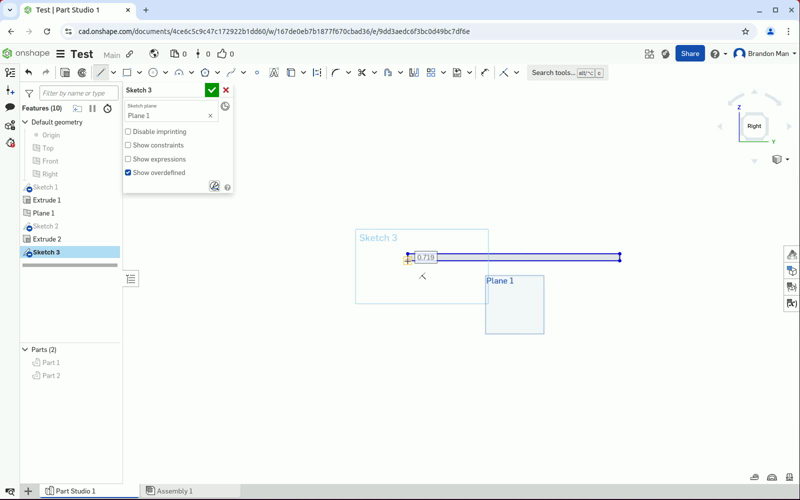
scroll(-6)
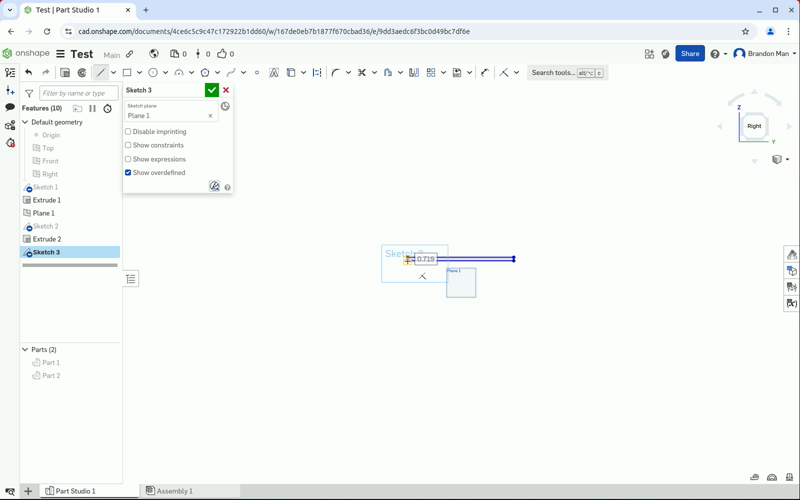
key(esc)
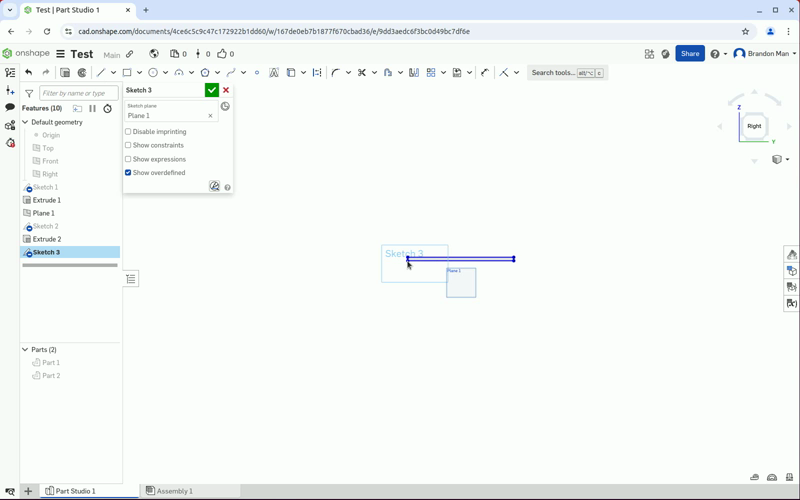
mouse_move(415, 259)
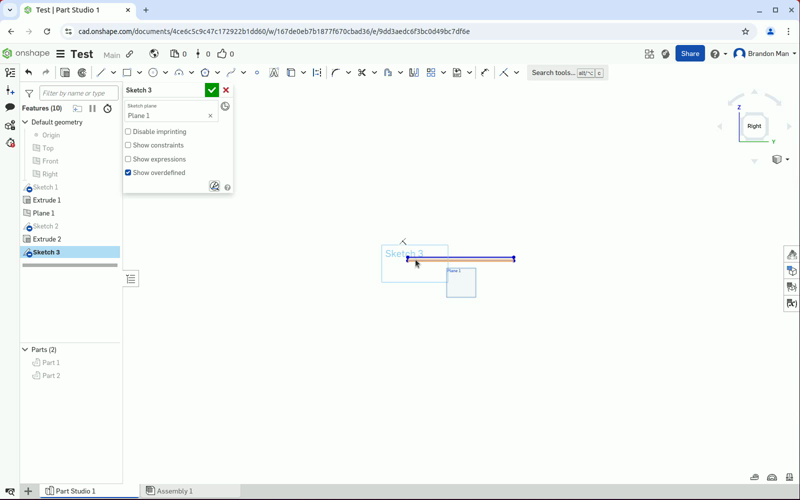
scroll(6)
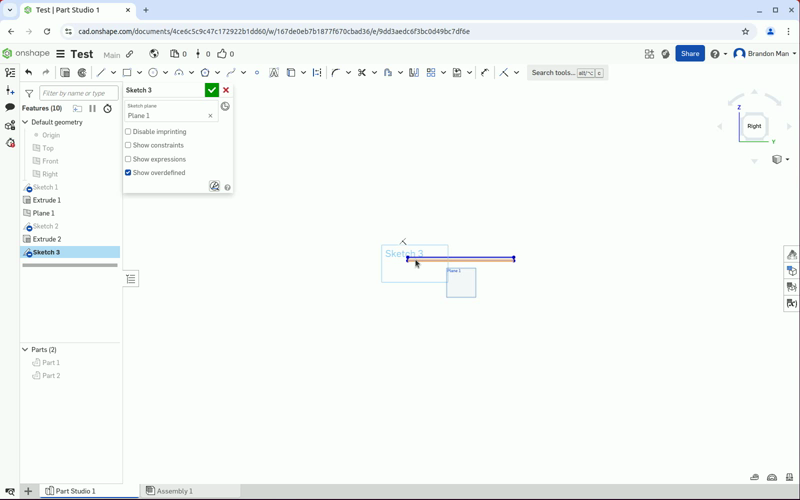
scroll(6)
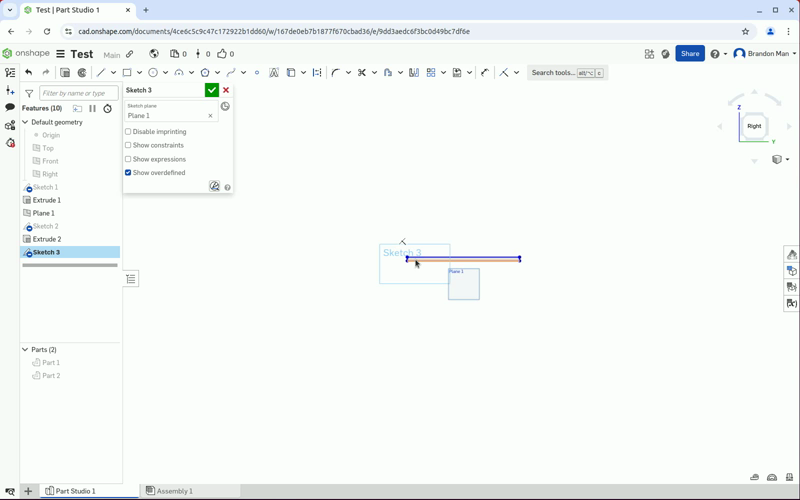
scroll(6)
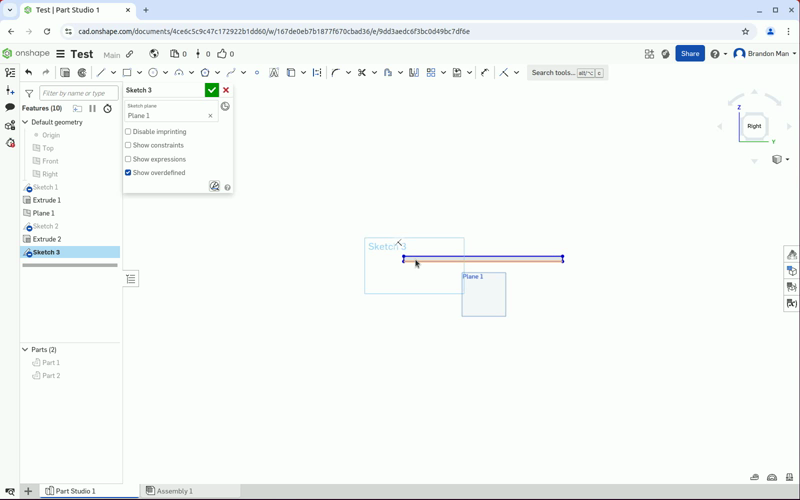
scroll(6)
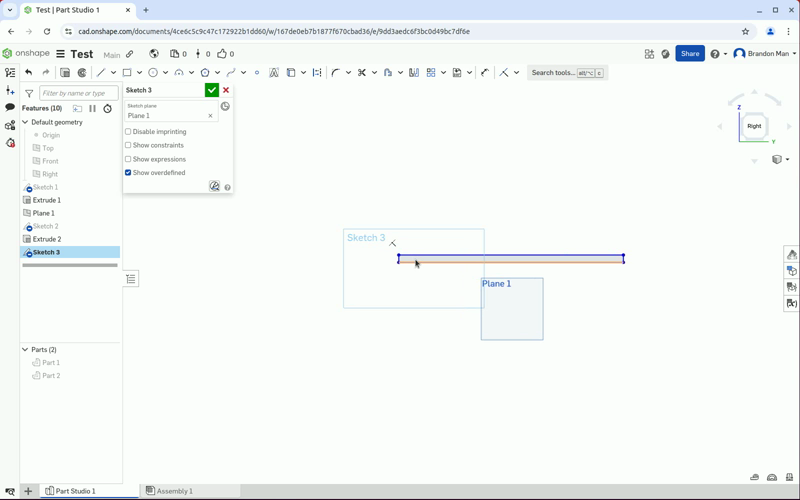
scroll(6)
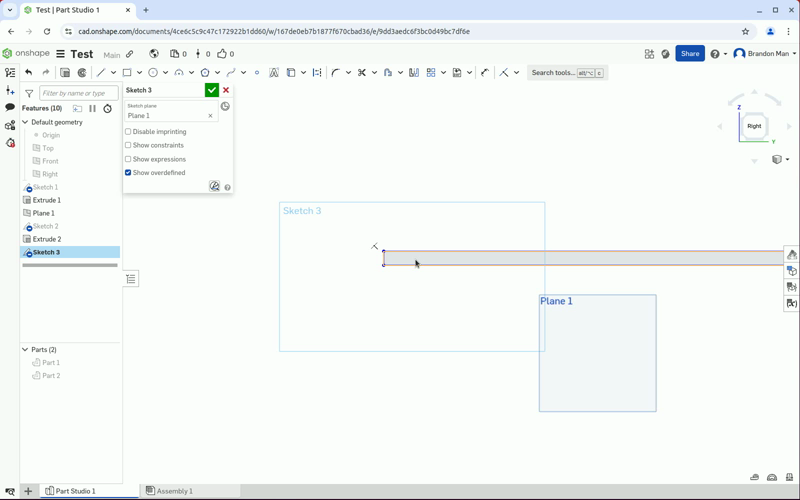
scroll(6)
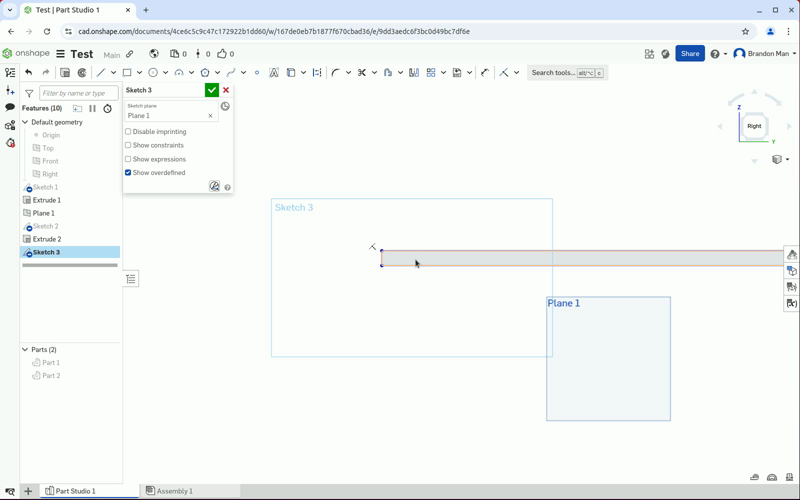
scroll(6)
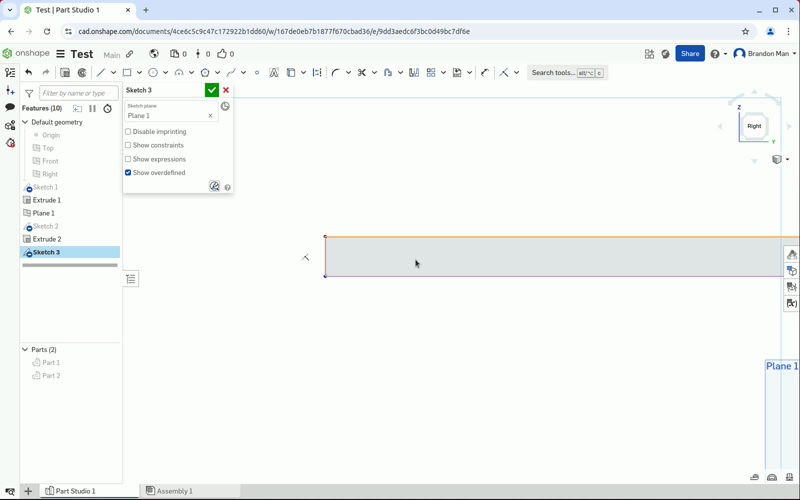
click(415, 259)
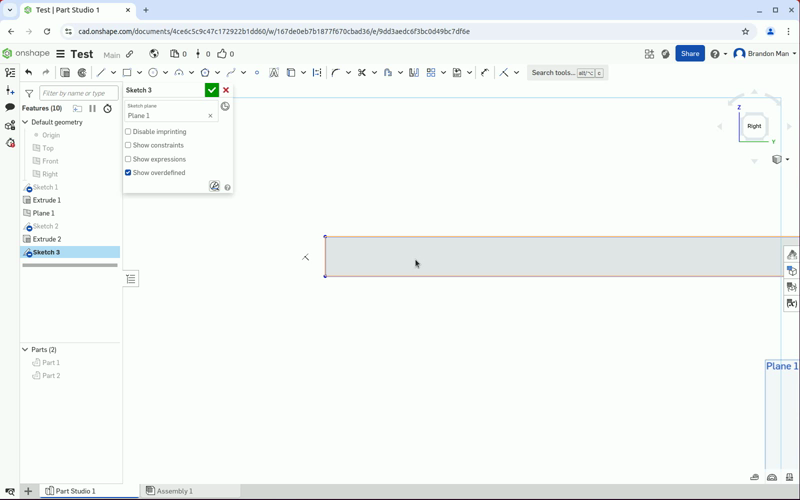
scroll(-6)
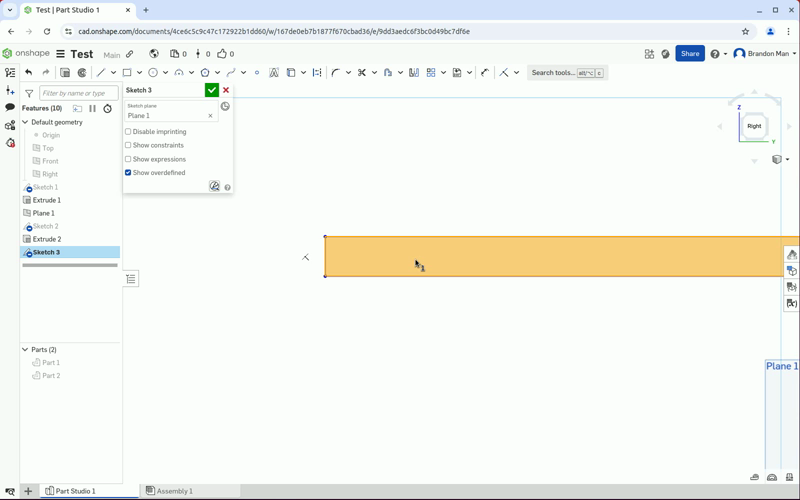
scroll(-6)
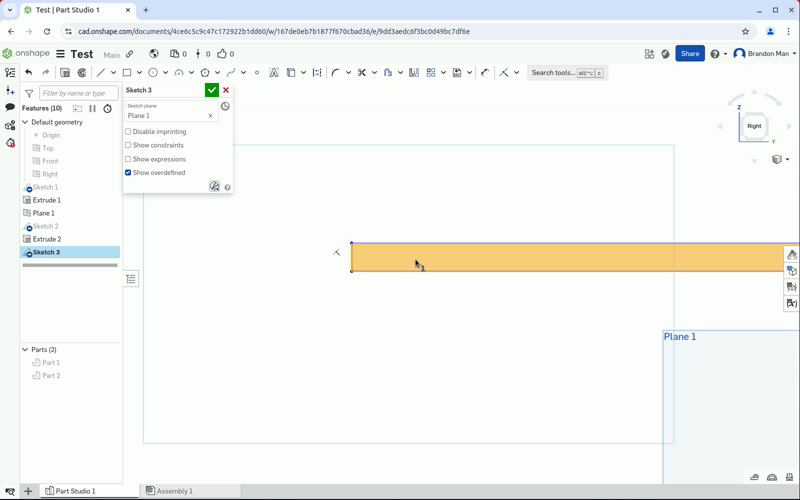
scroll(-6)
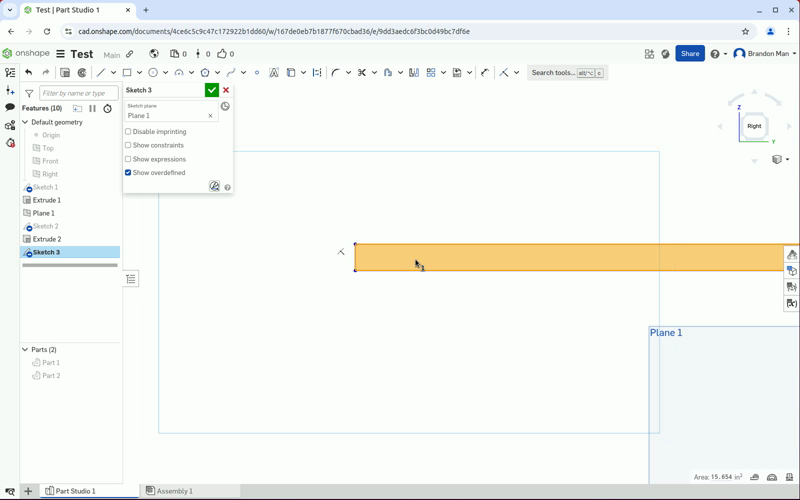
scroll(-6)
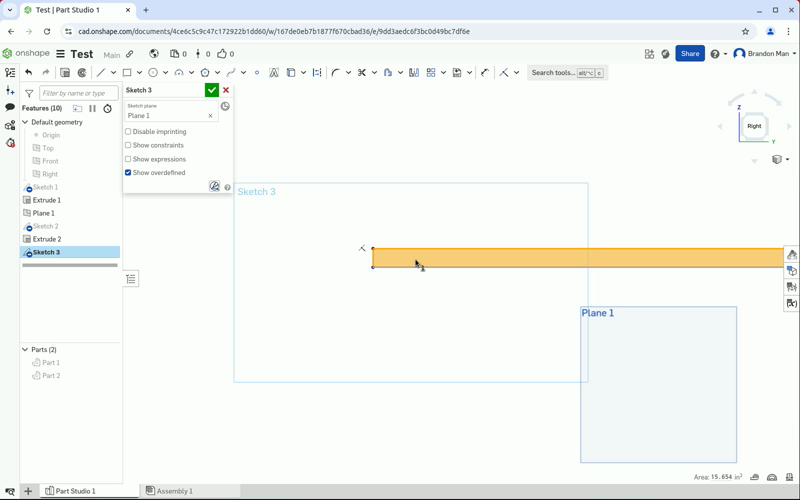
scroll(-6)
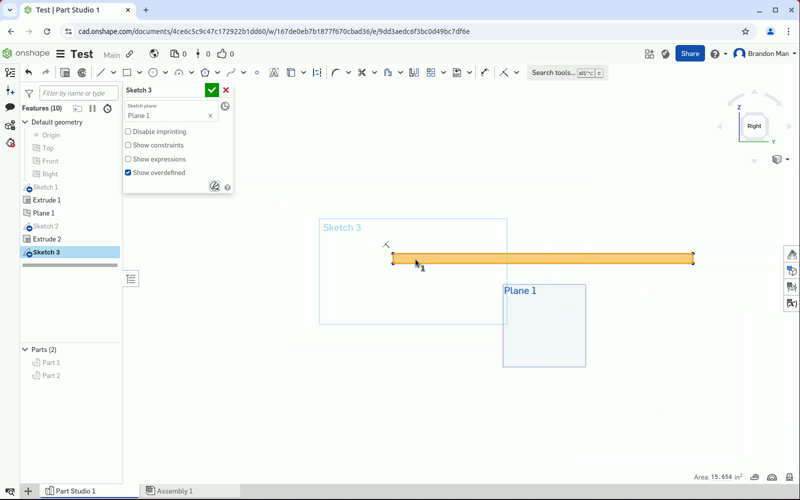
scroll(-6)
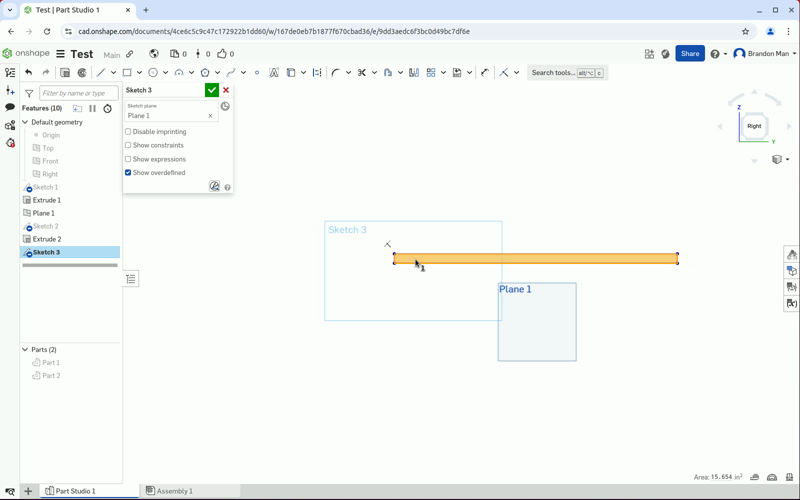
scroll(-6)
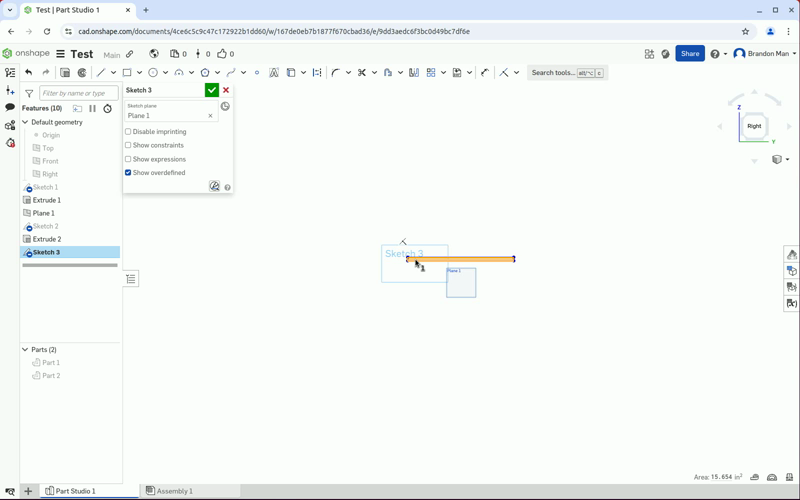
mouse_move(73, 352)
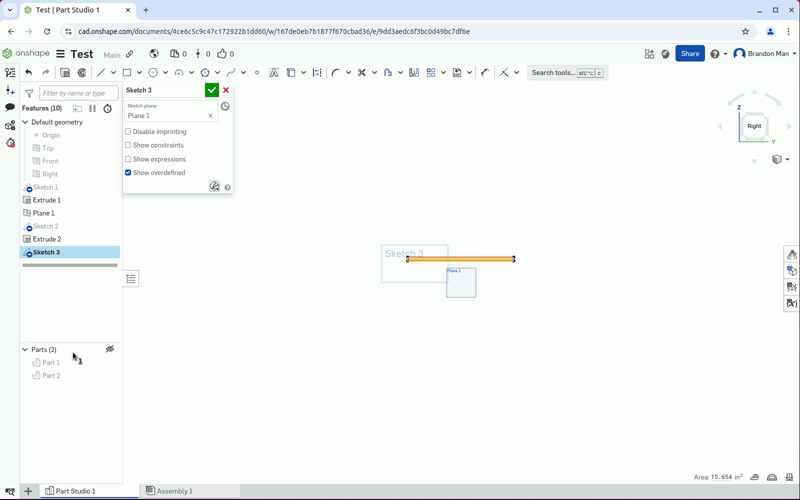
key(shift+y)
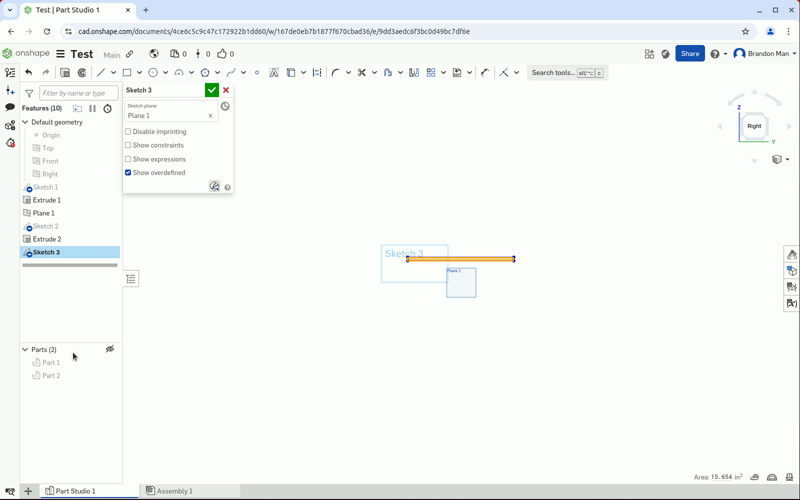
key(shift+e)
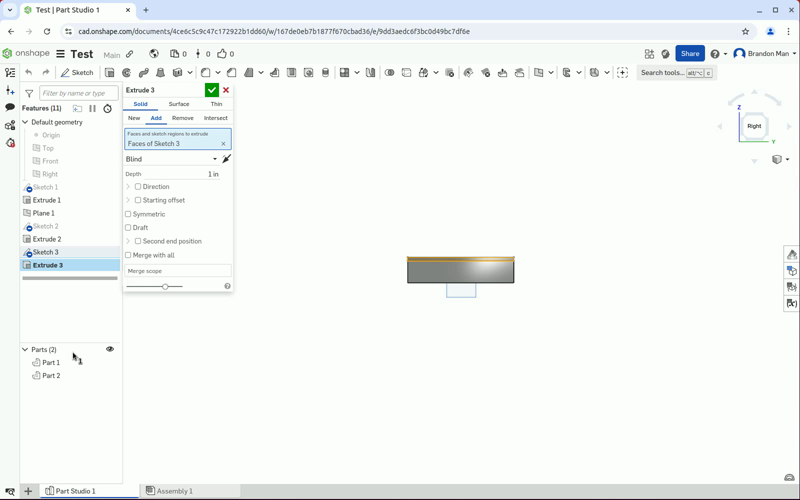
mouse_move(143, 106)
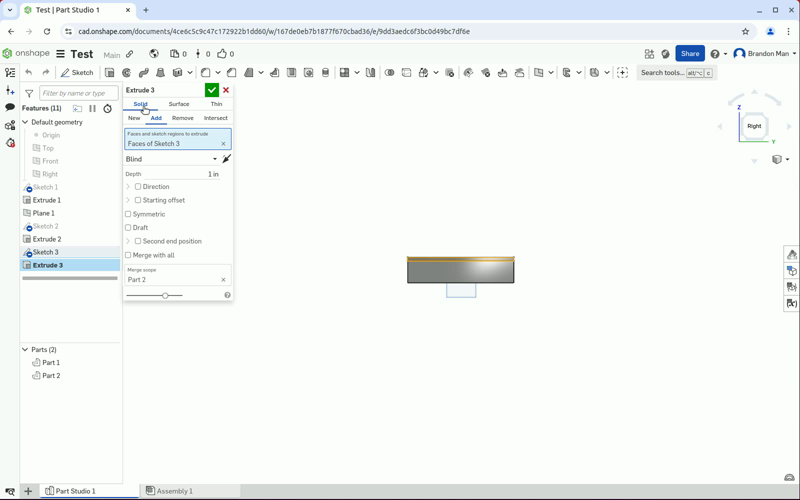
click(143, 106)
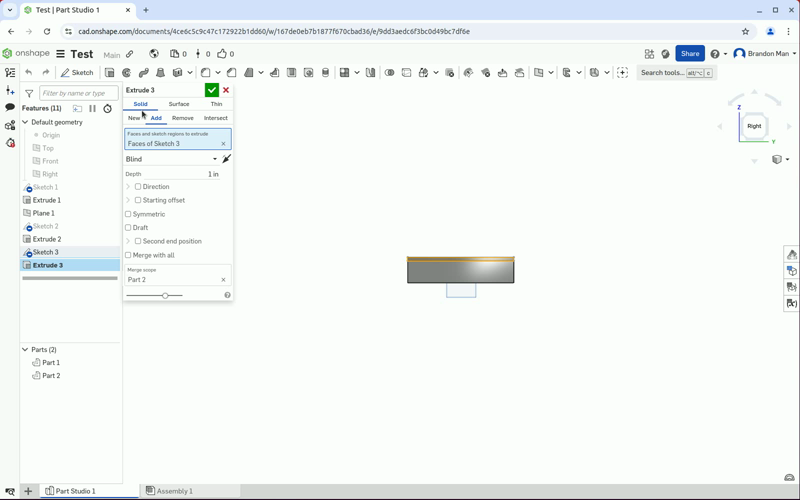
mouse_move(137, 120)
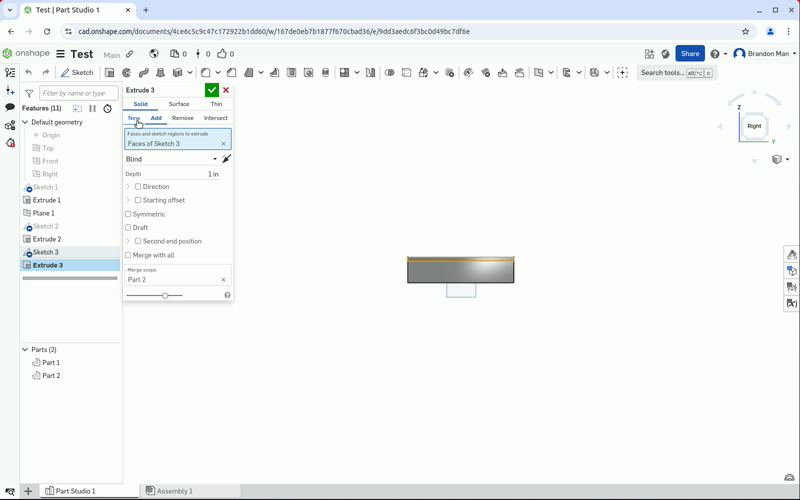
click(137, 120)
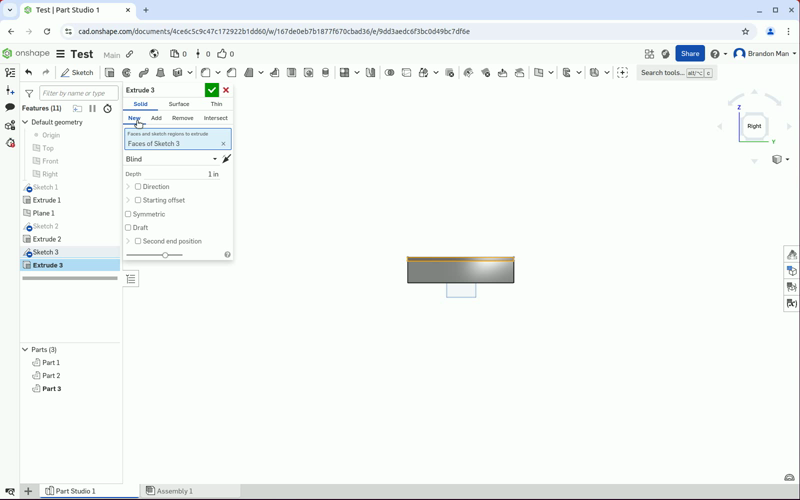
key(tab, 4)
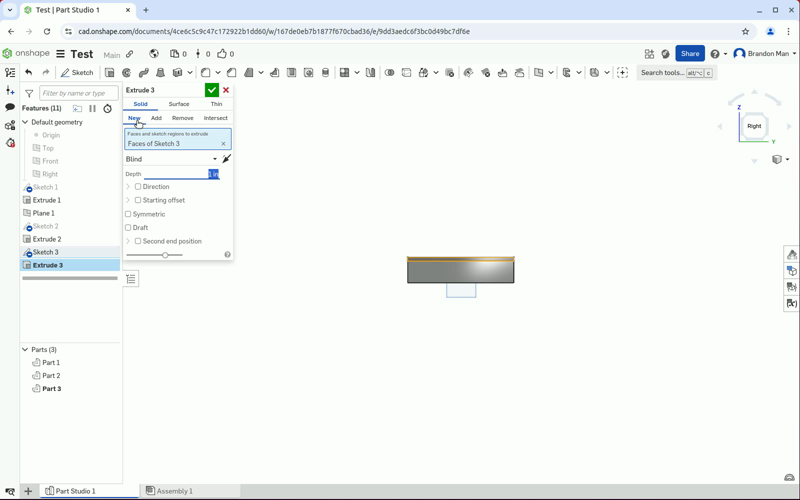
text(0.722)
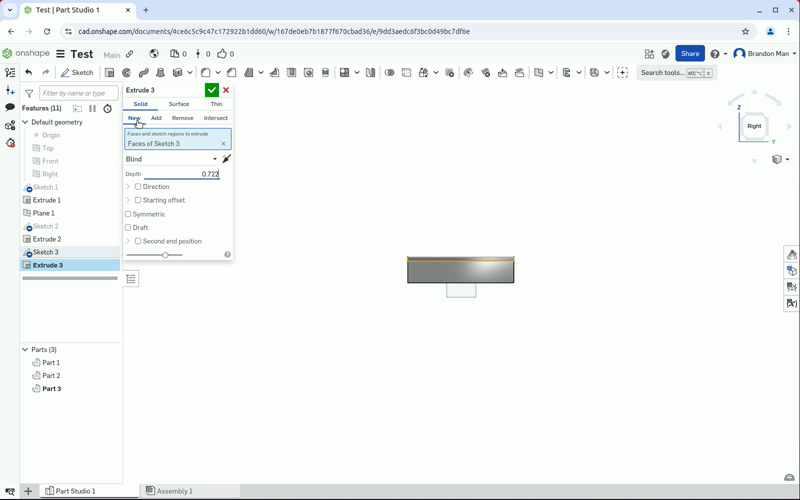
key(enter)
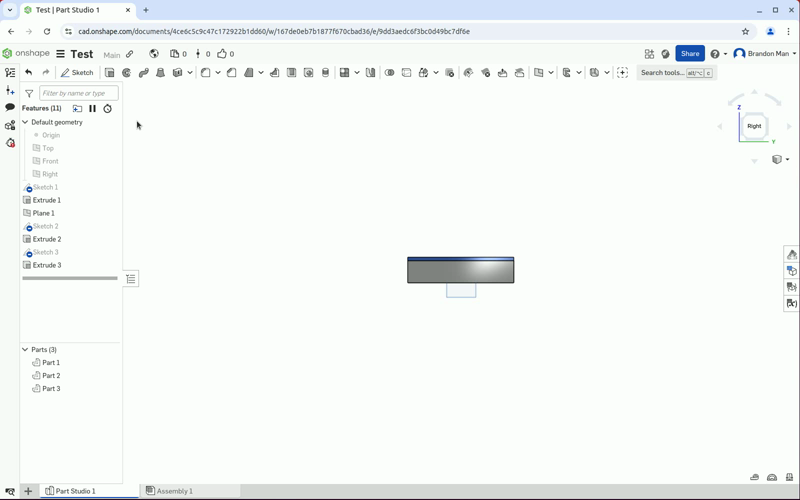
key(shift+h)
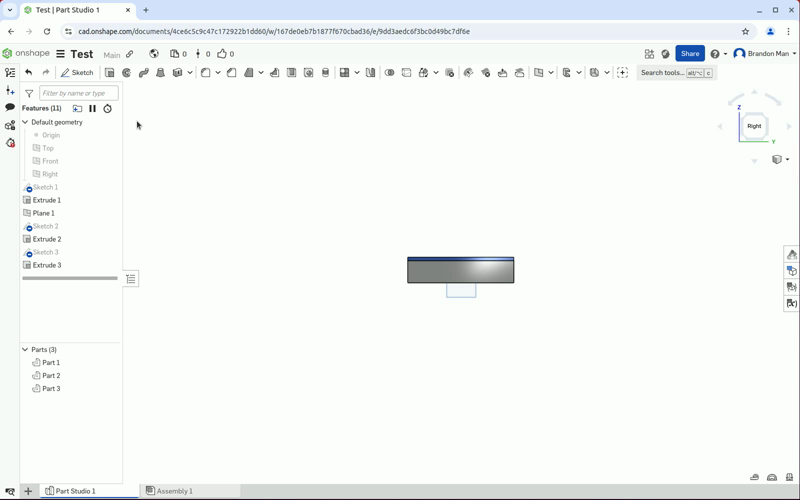
key(shift+h)
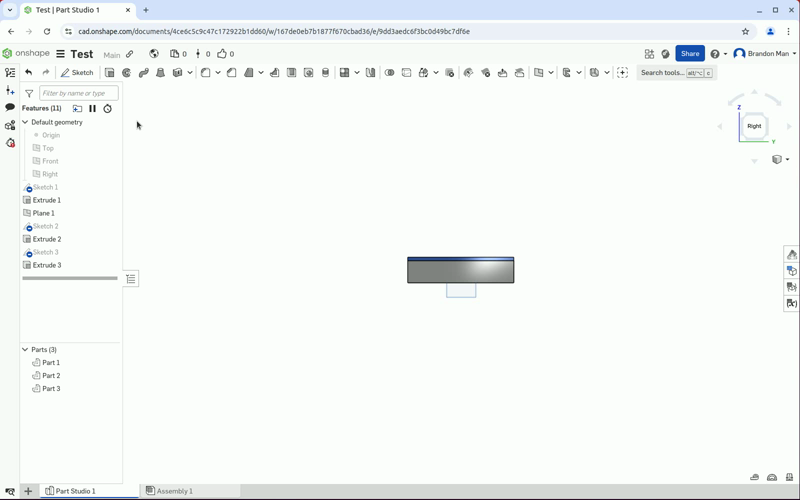
mouse_move(73, 189)
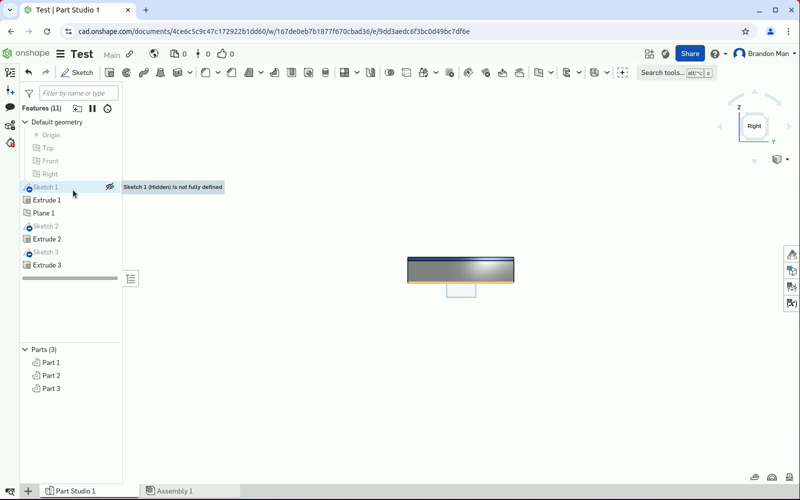
click(73, 189)
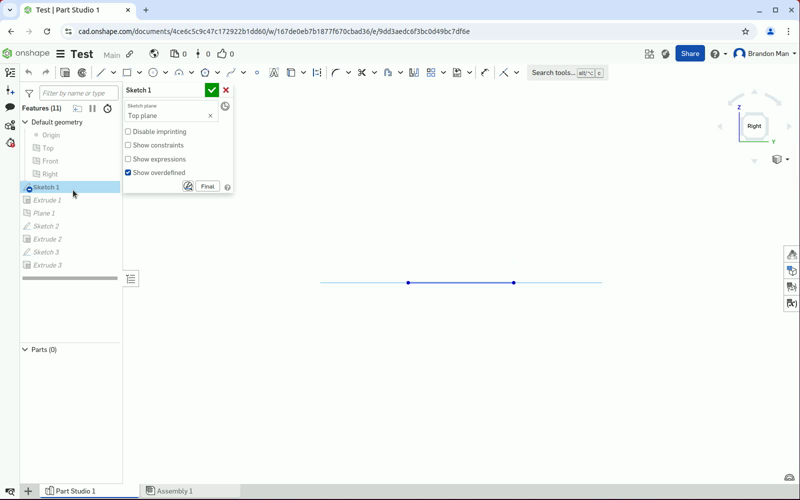
mouse_move(229, 92)
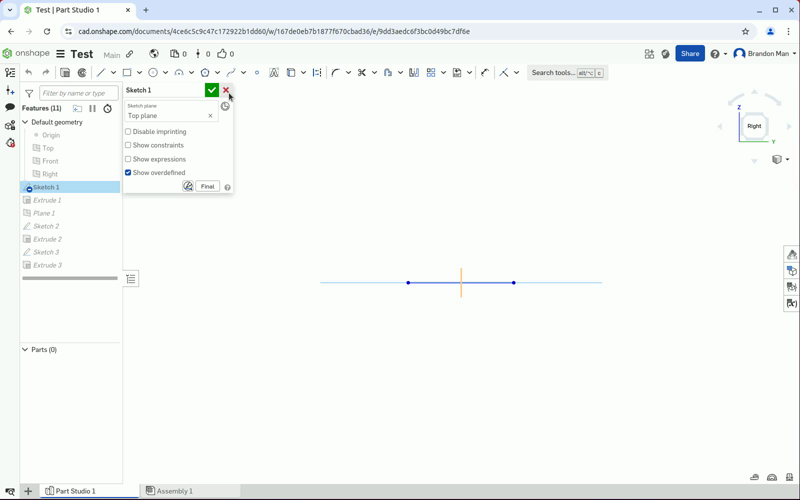
click(229, 92)
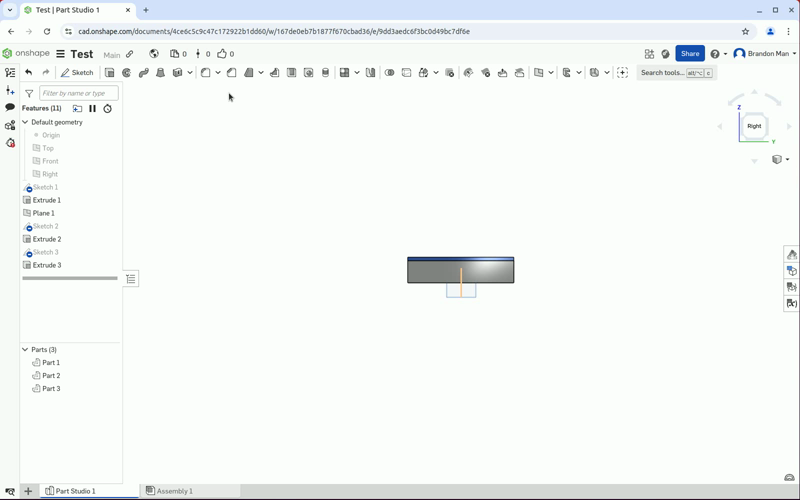
mouse_move(73, 352)
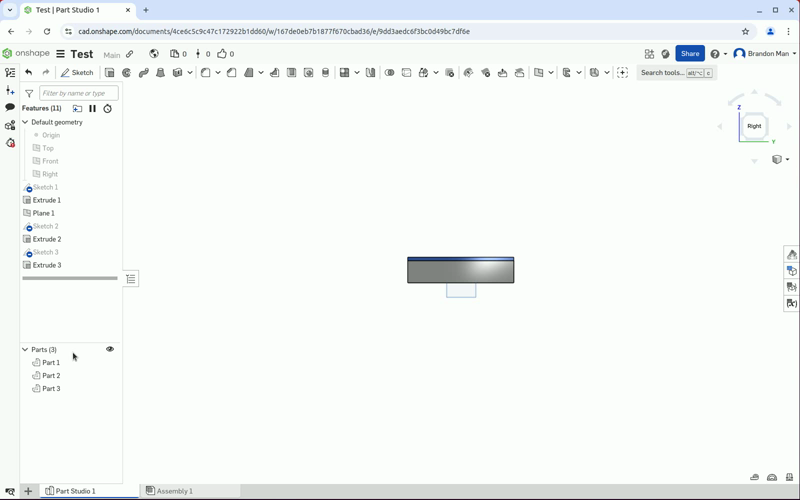
key(y)
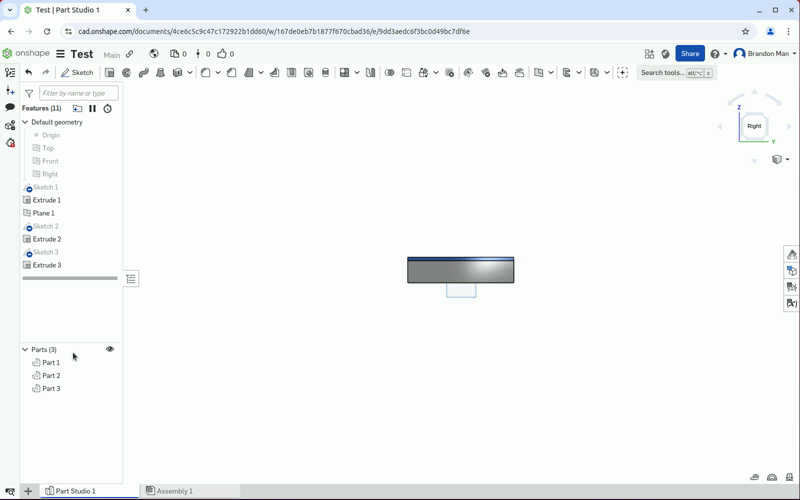
key(shift+p)
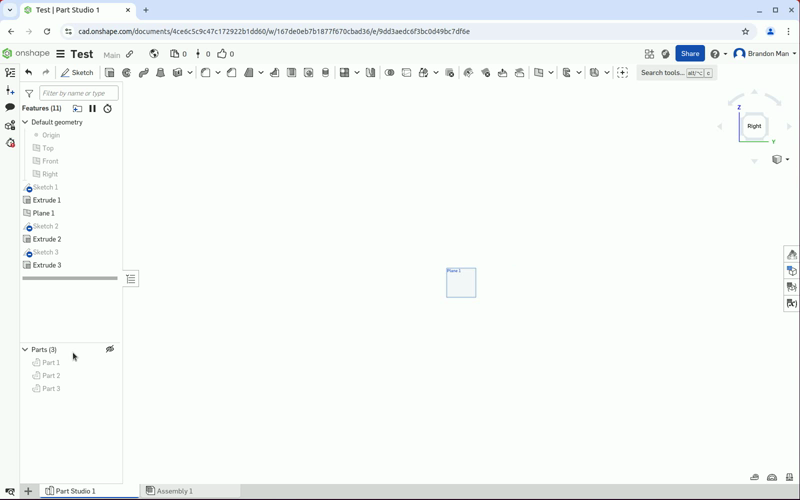
key(space)
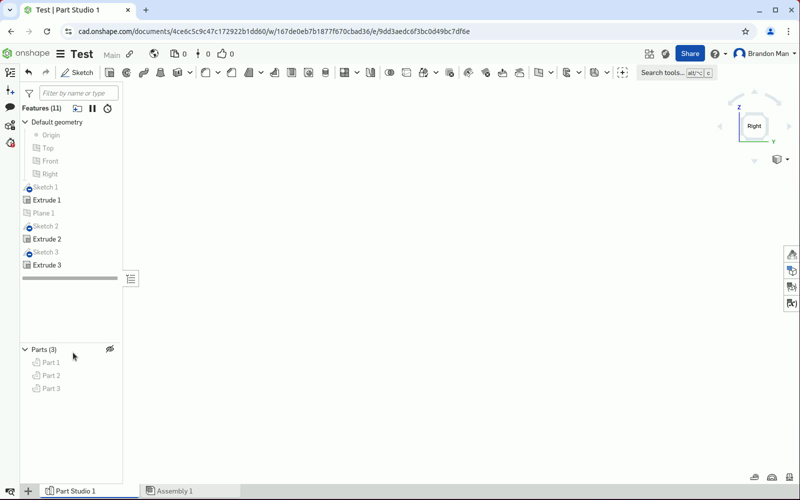
key_down(shift)
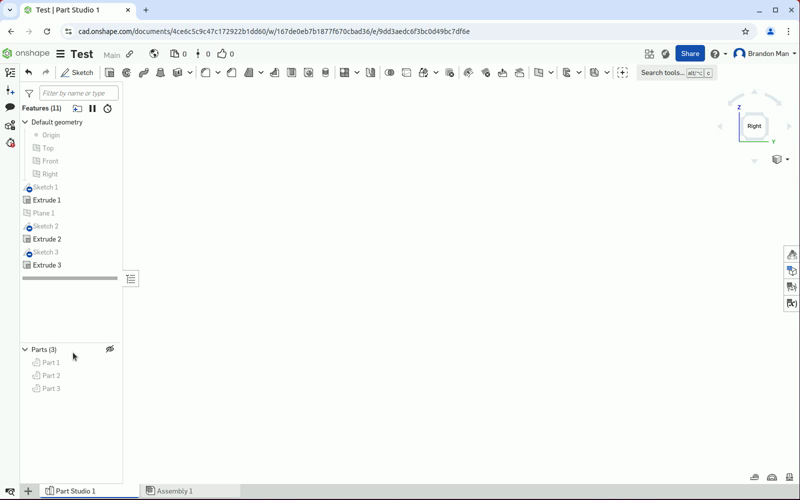
key(right)
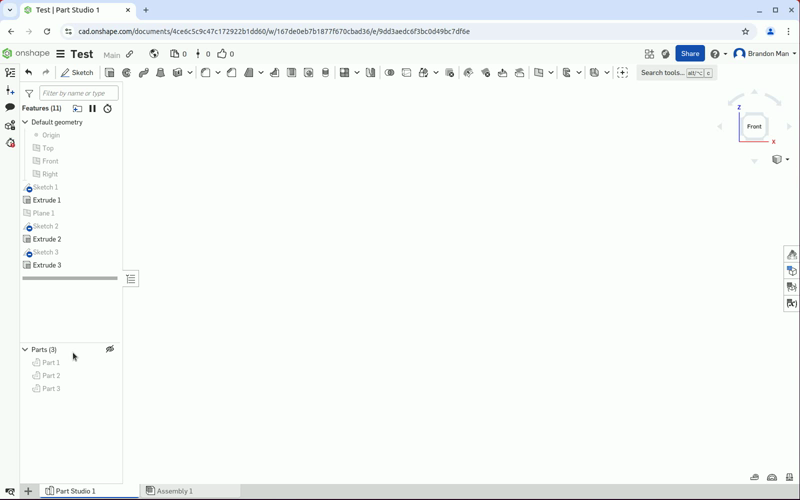
key_up(shift)
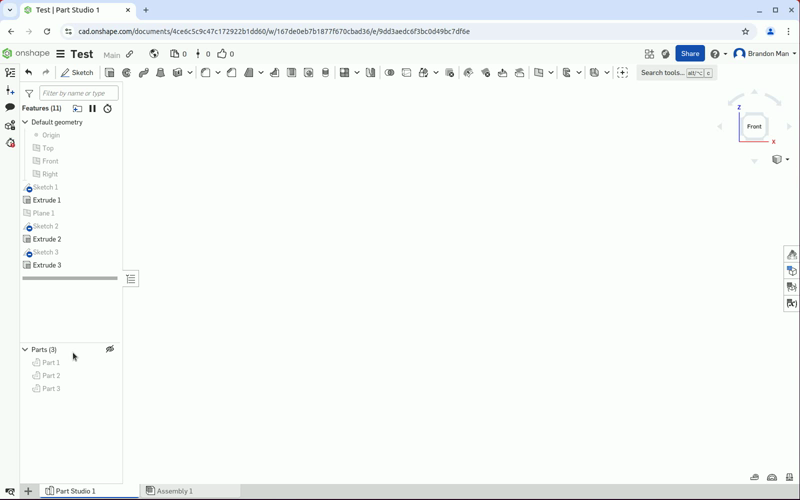
mouse_move(73, 352)
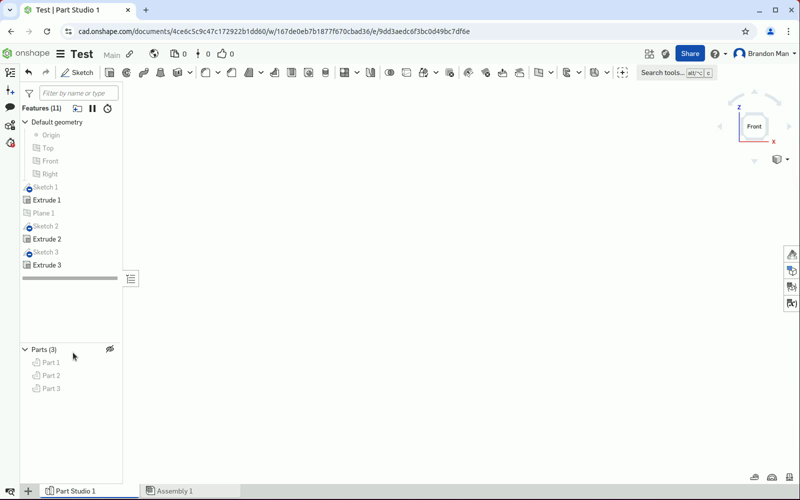
key(shift+y)
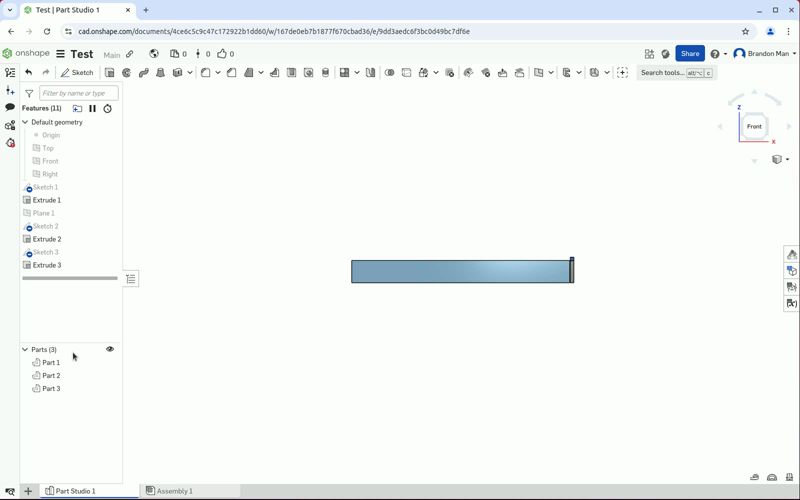
mouse_move(541, 75)
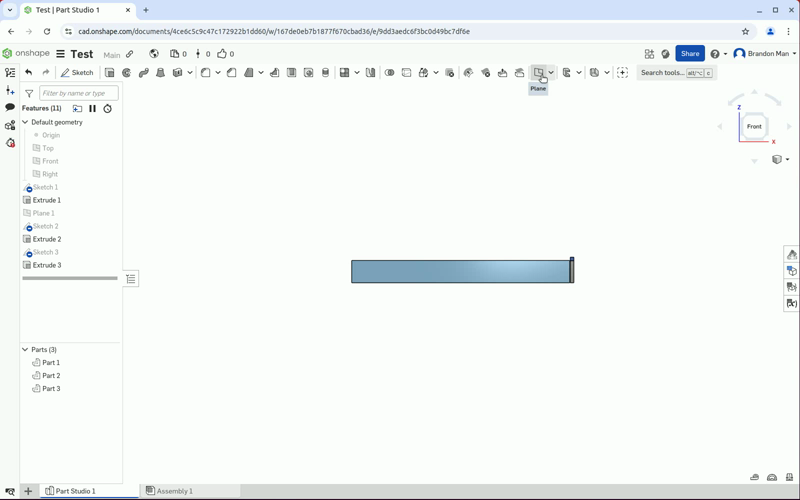
click(541, 75)
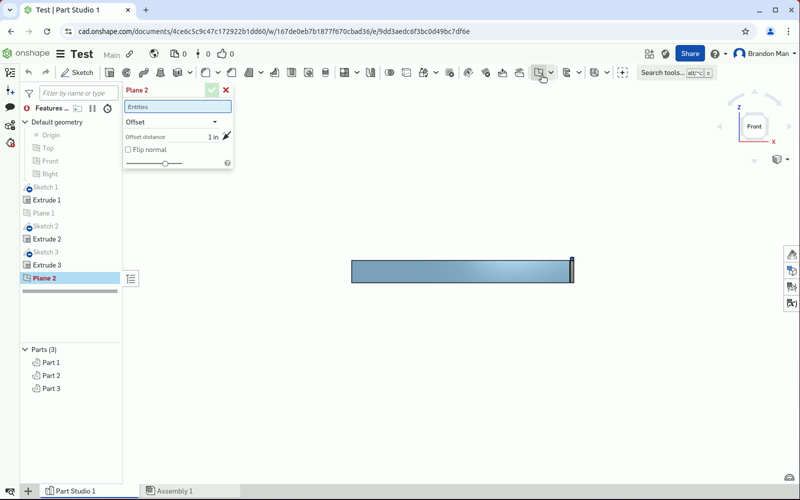
mouse_move(73, 163)
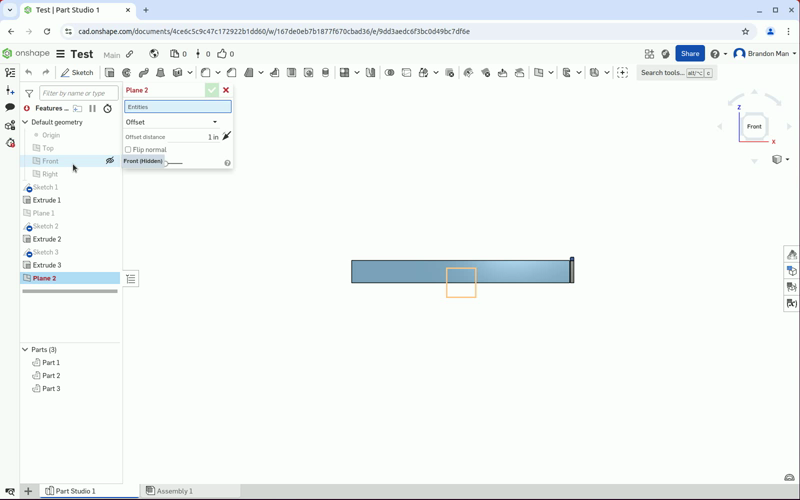
click(73, 163)
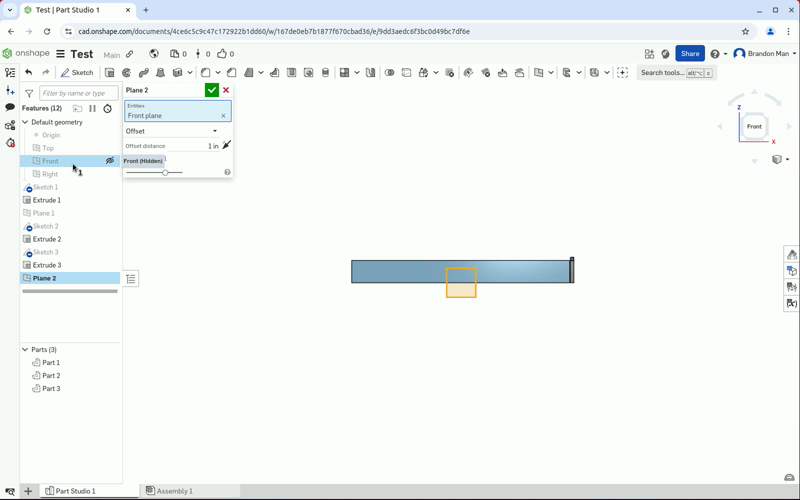
key(tab, 2)
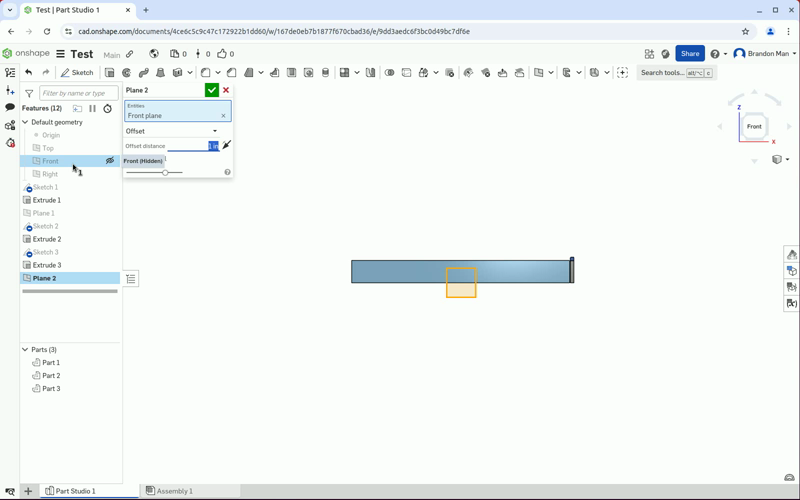
text(10.845)
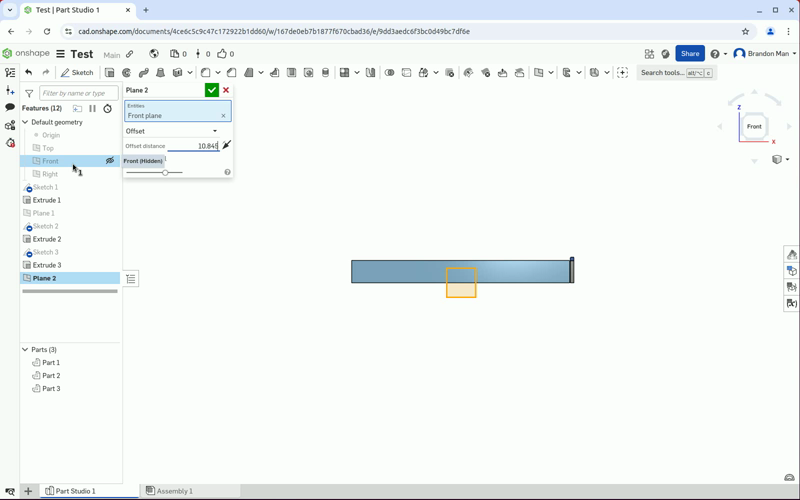
key(enter, 2)
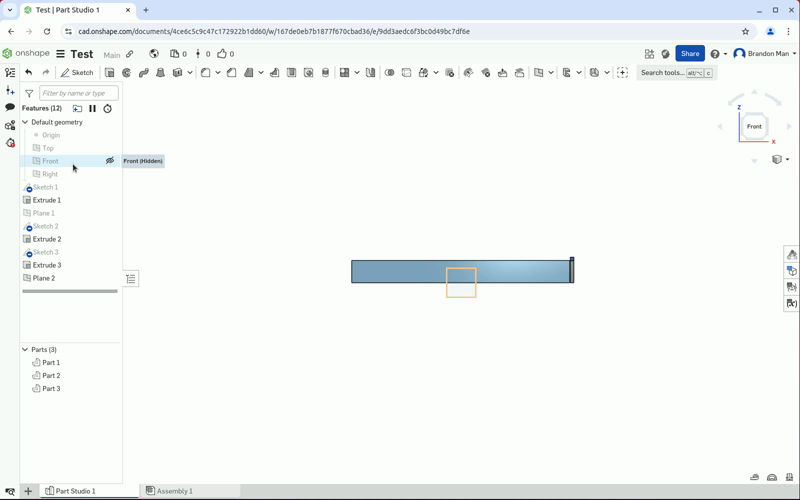
key(shift+s)
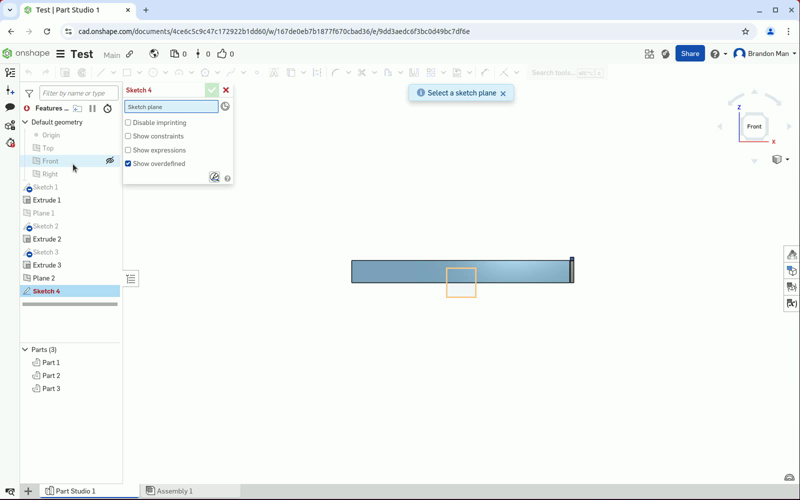
mouse_move(73, 280)
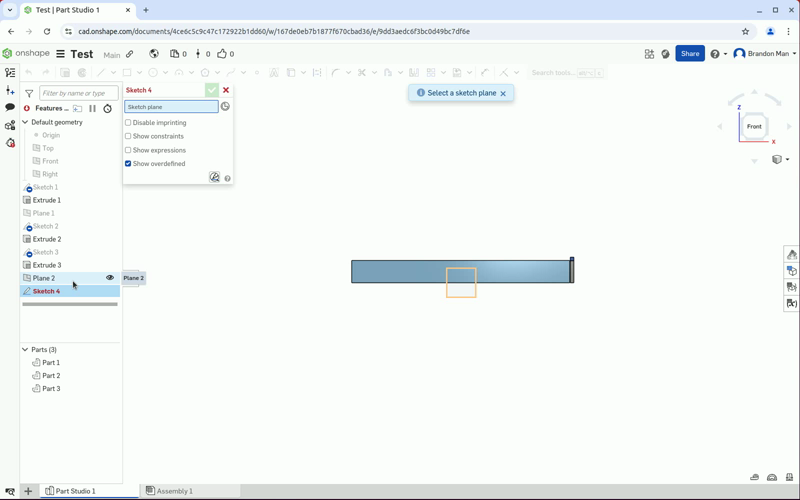
click(73, 280)
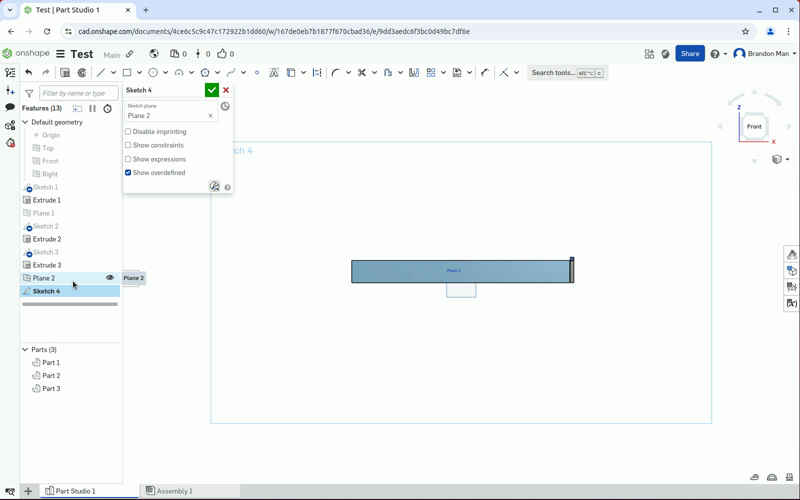
mouse_move(73, 352)
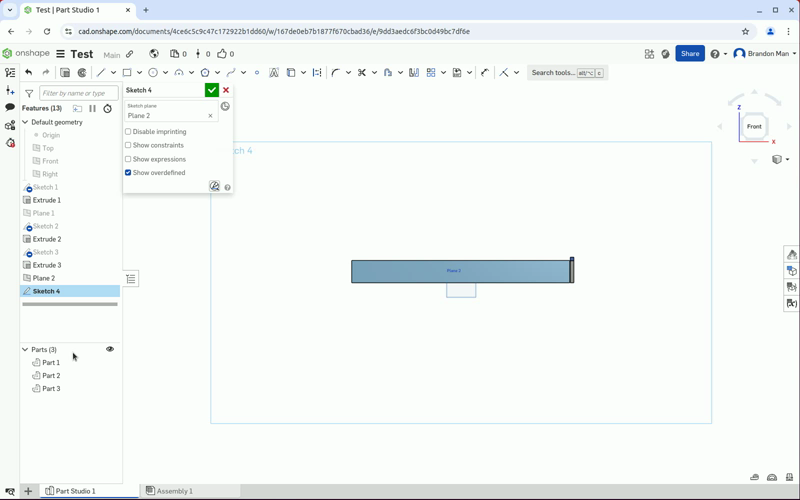
key(y)
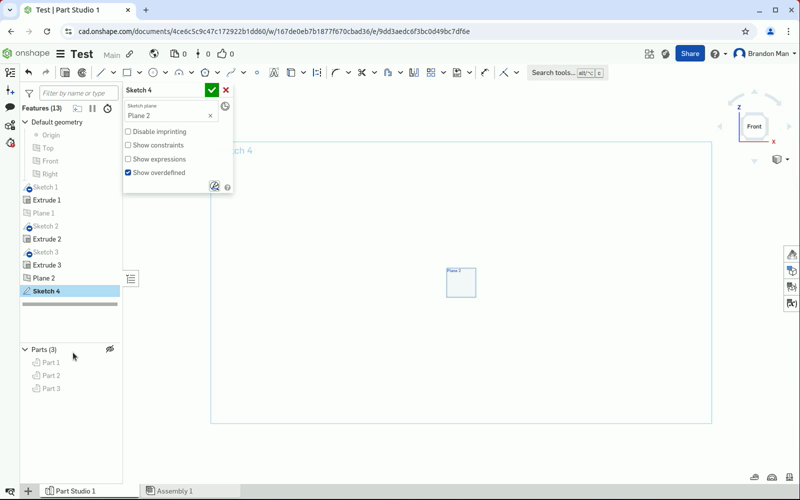
key(l)
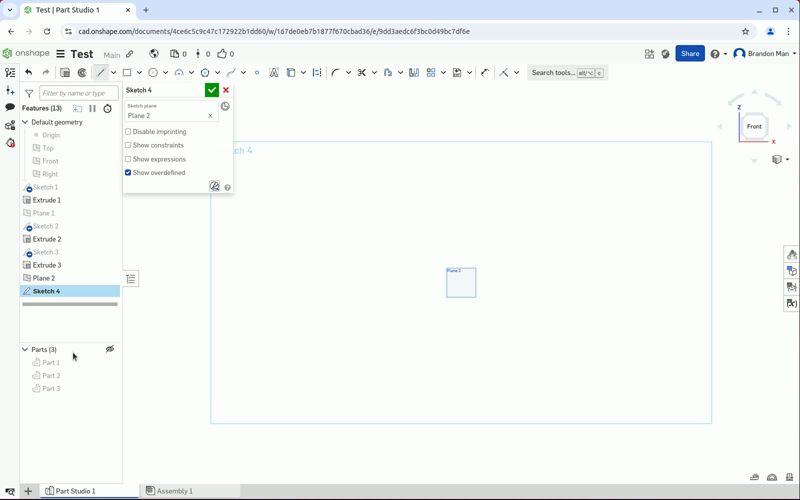
key_down(shift)
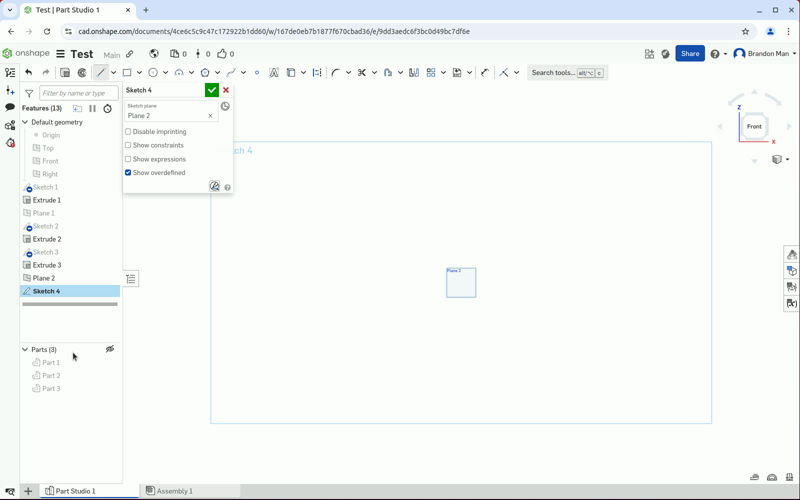
mouse_move(348, 282)
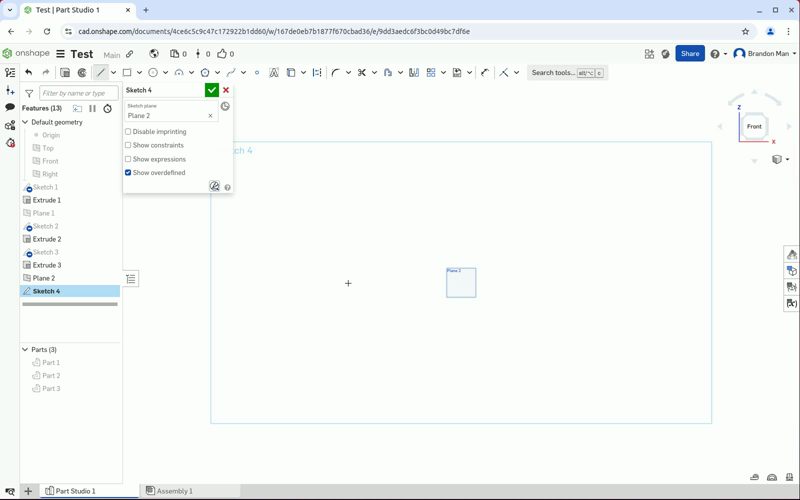
click(348, 282)
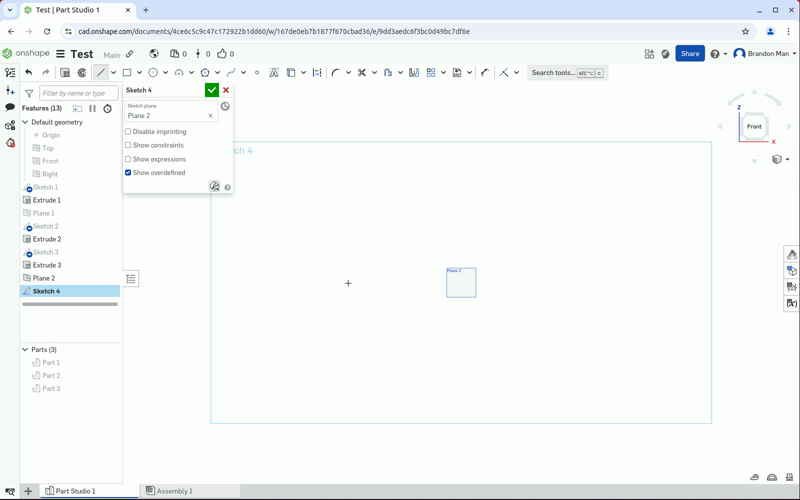
key_up(shift)
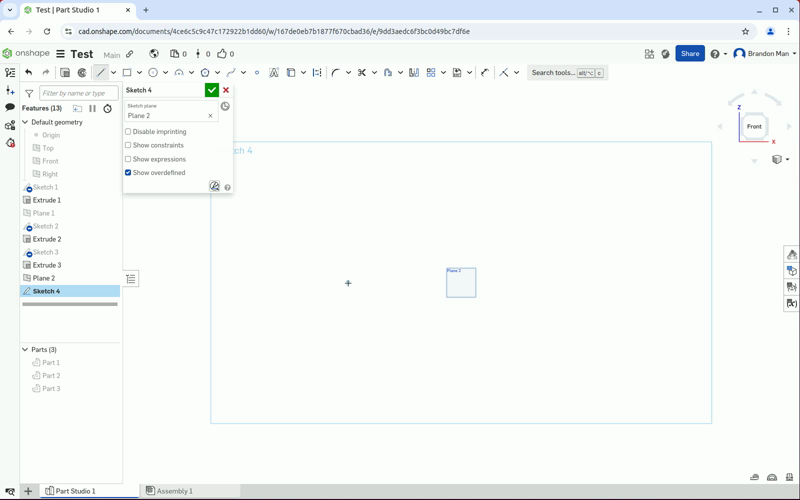
key_down(shift)
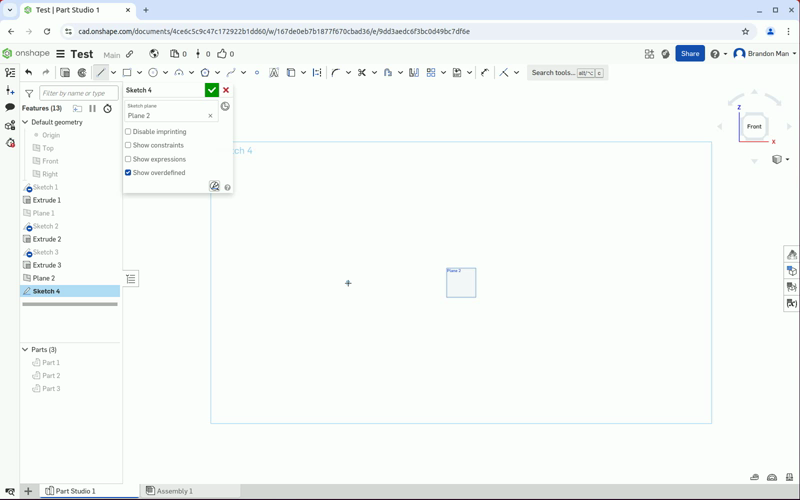
mouse_move(378, 282)
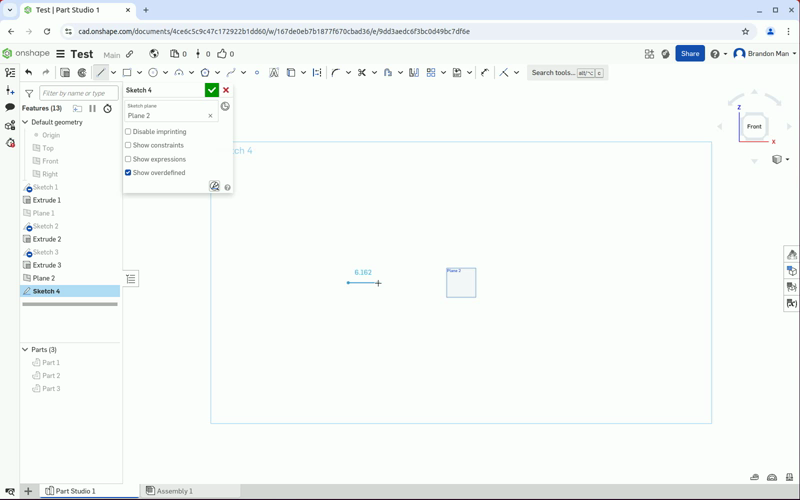
mouse_move(350, 282)
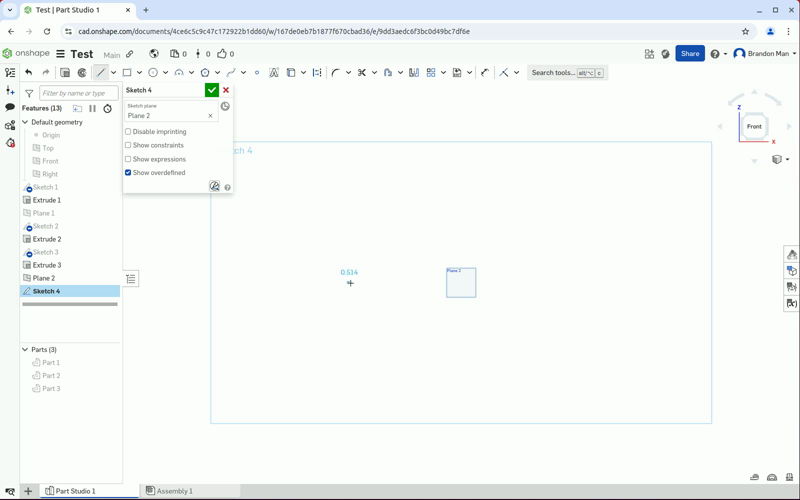
scroll(6)
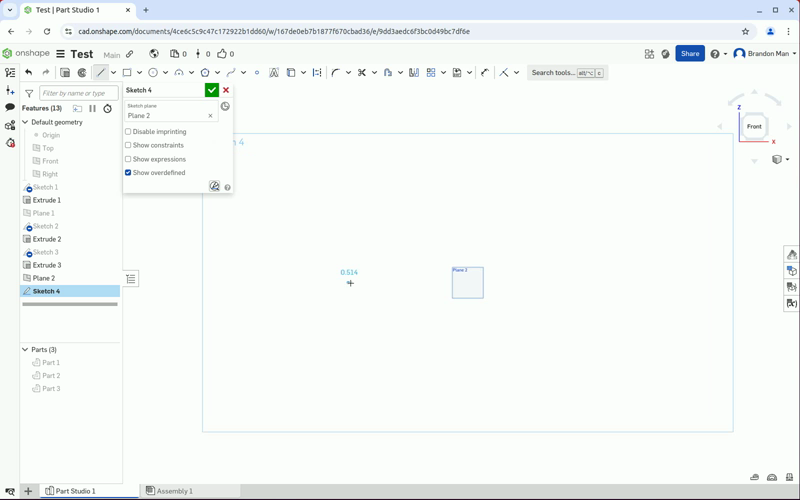
scroll(6)
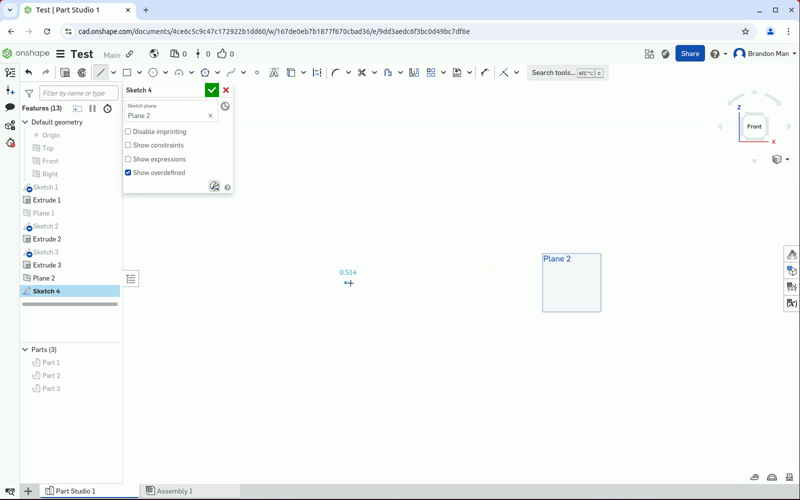
scroll(6)
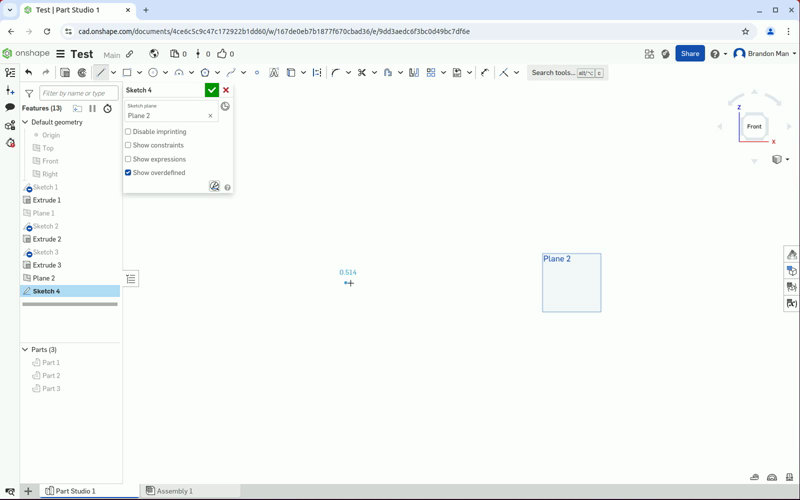
scroll(6)
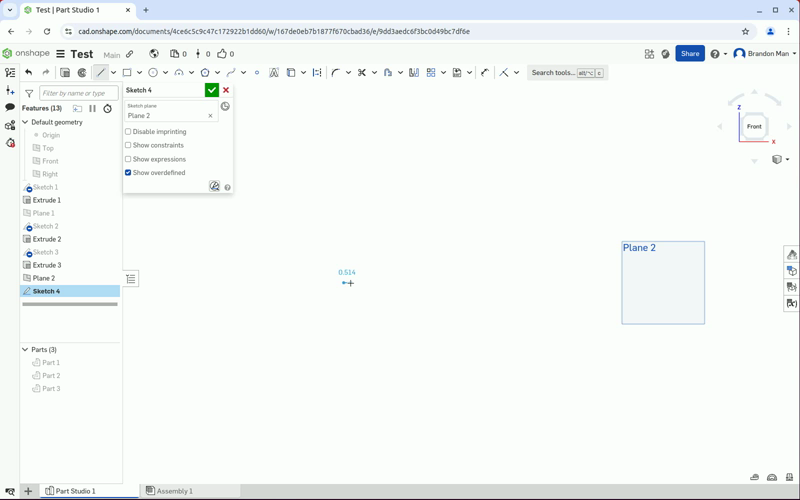
scroll(6)
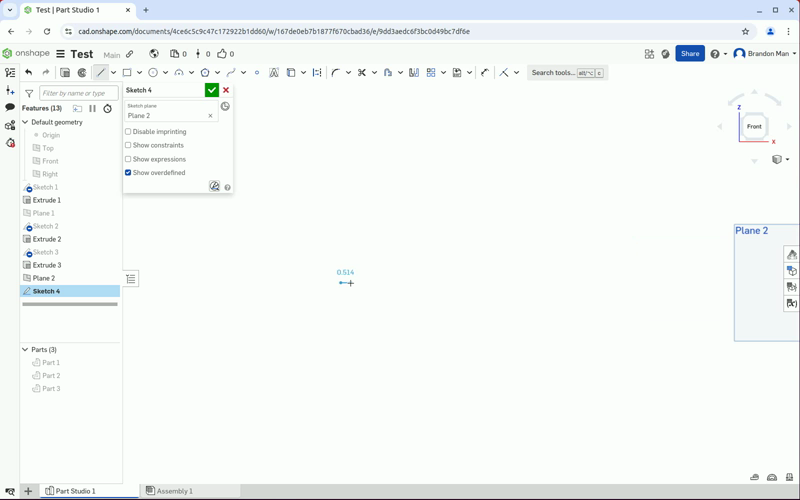
scroll(6)
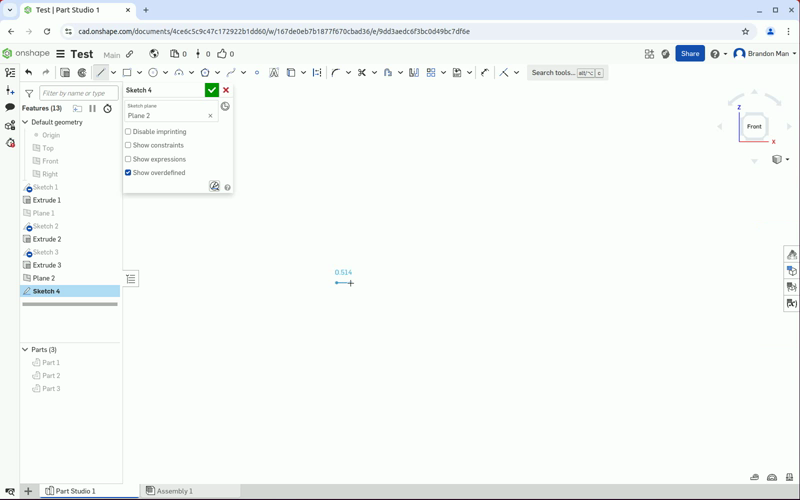
scroll(6)
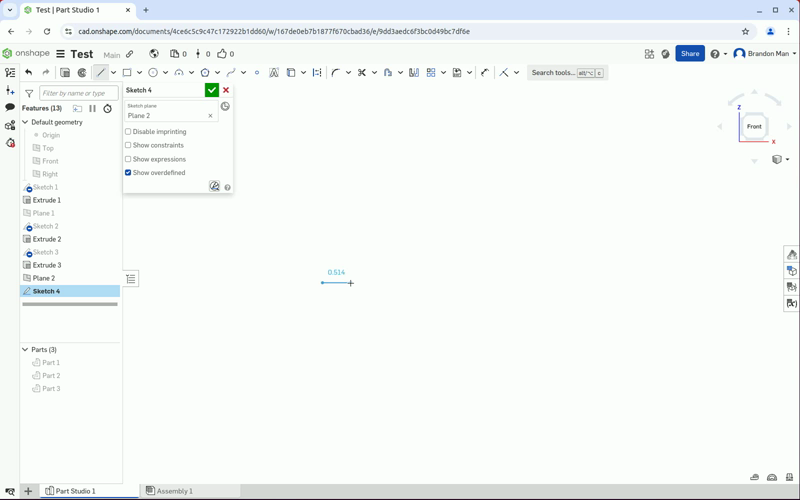
click(350, 282)
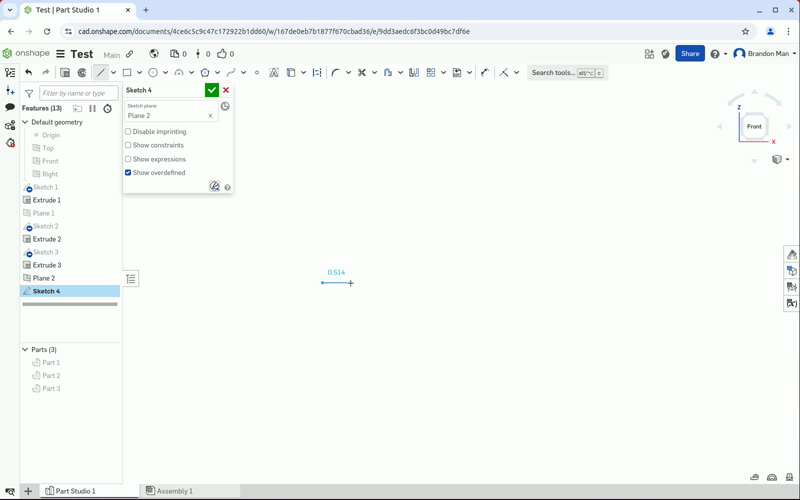
scroll(-6)
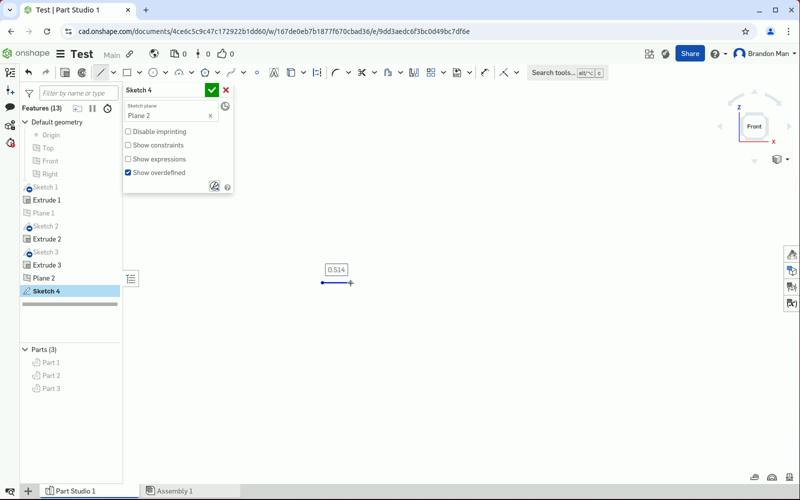
scroll(-6)
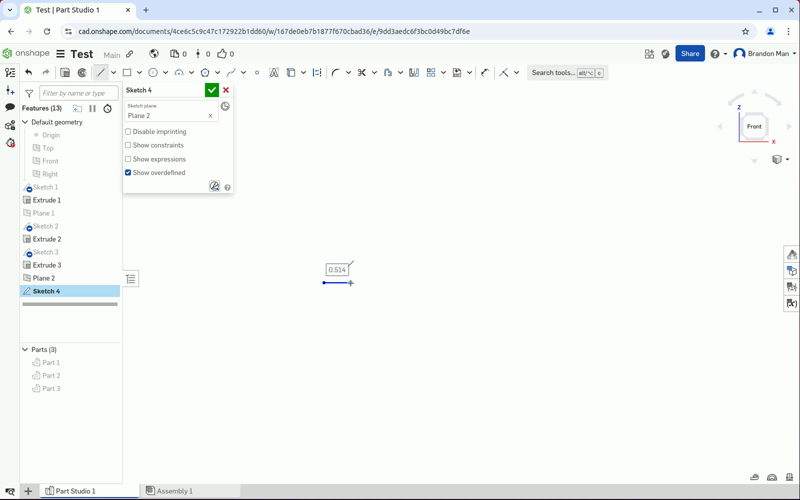
scroll(-6)
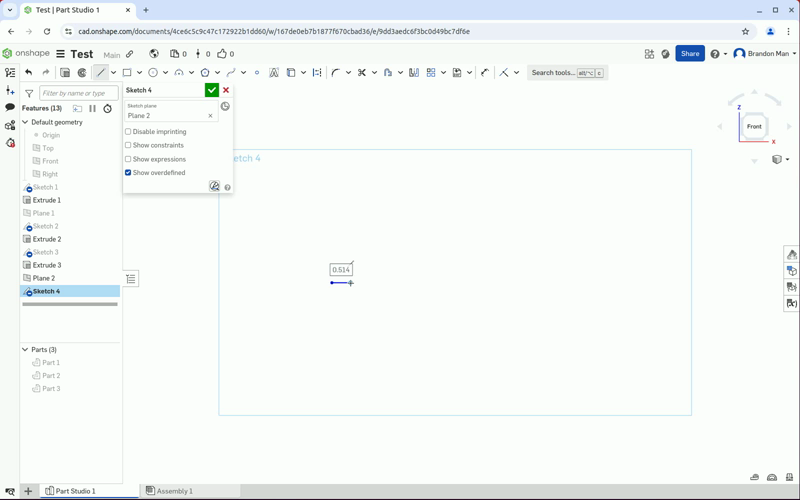
scroll(-6)
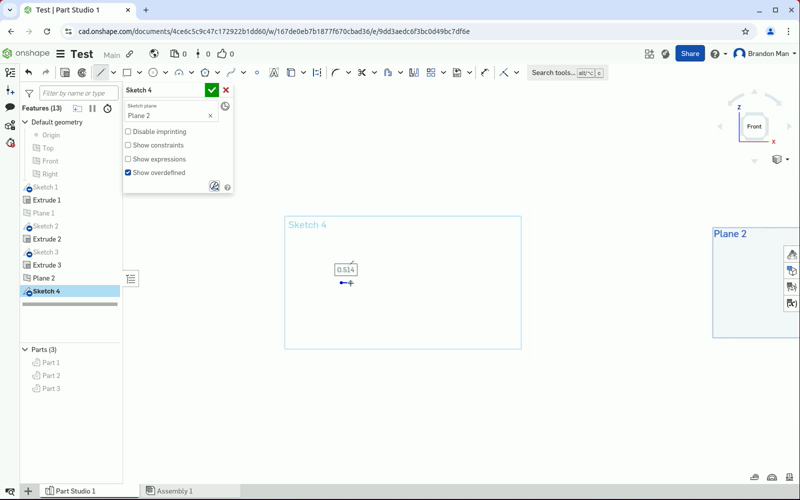
scroll(-6)
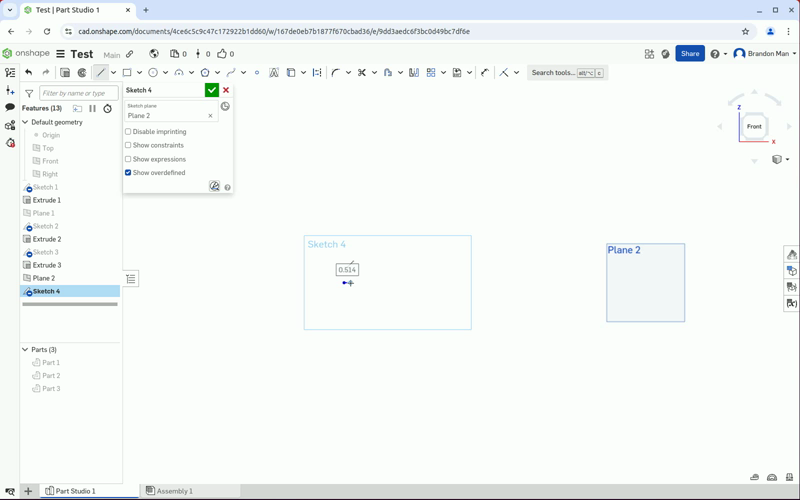
scroll(-6)
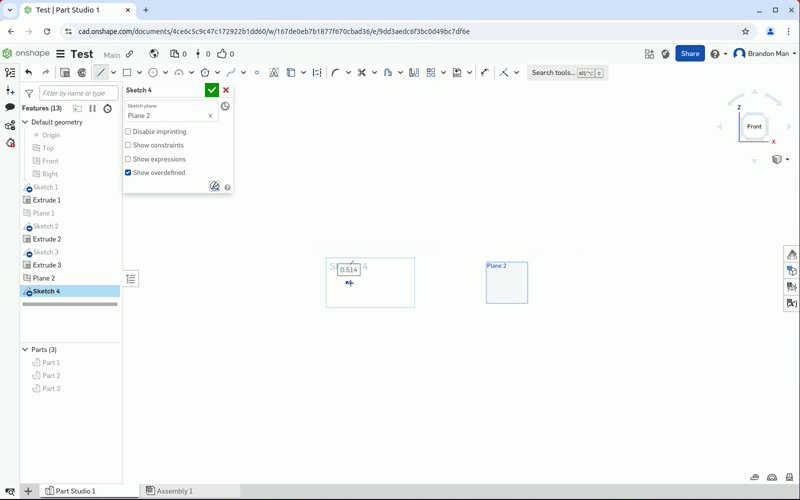
scroll(-6)
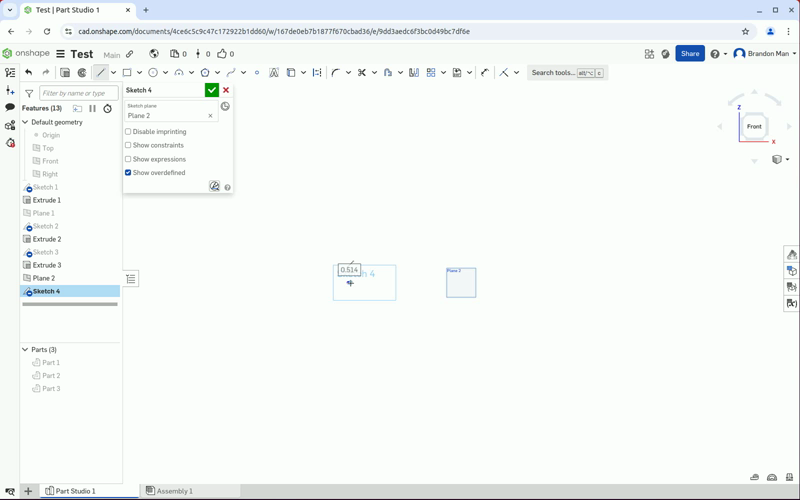
key_up(shift)
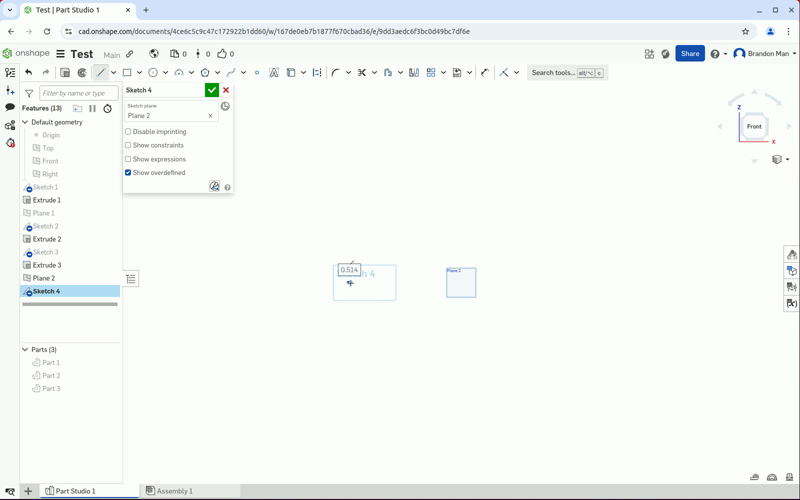
key_down(shift)
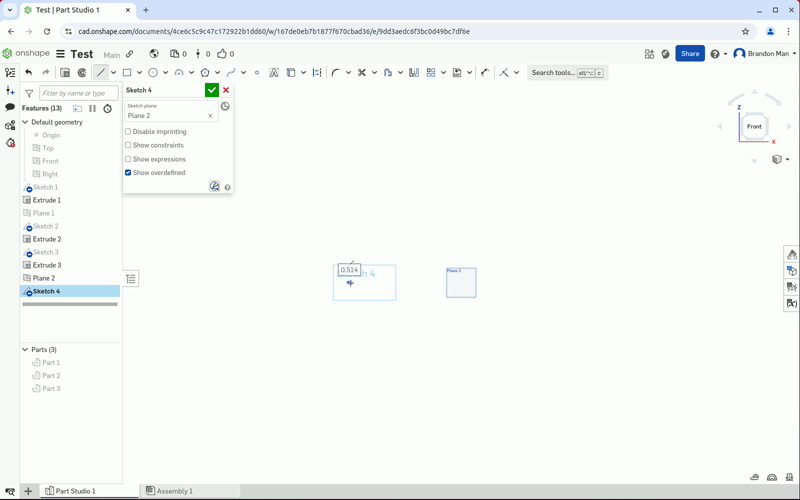
mouse_move(380, 282)
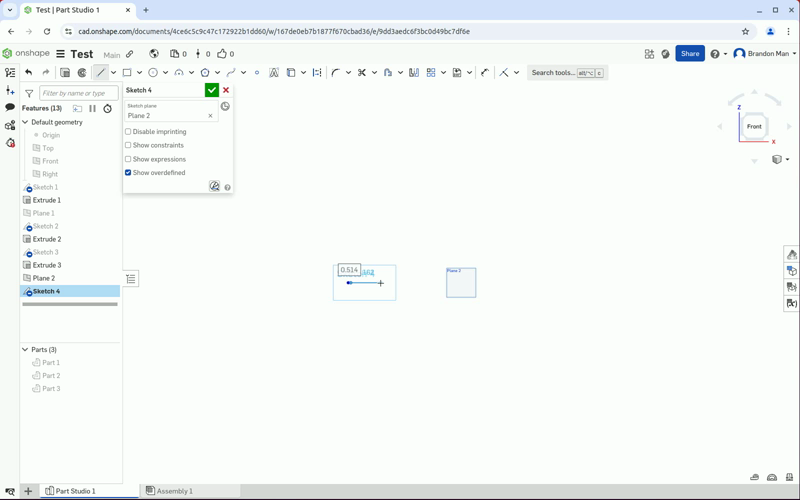
mouse_move(350, 259)
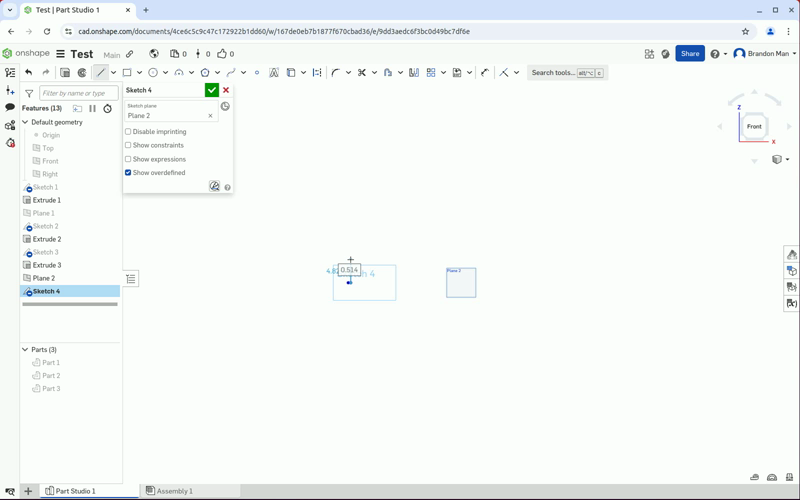
click(350, 259)
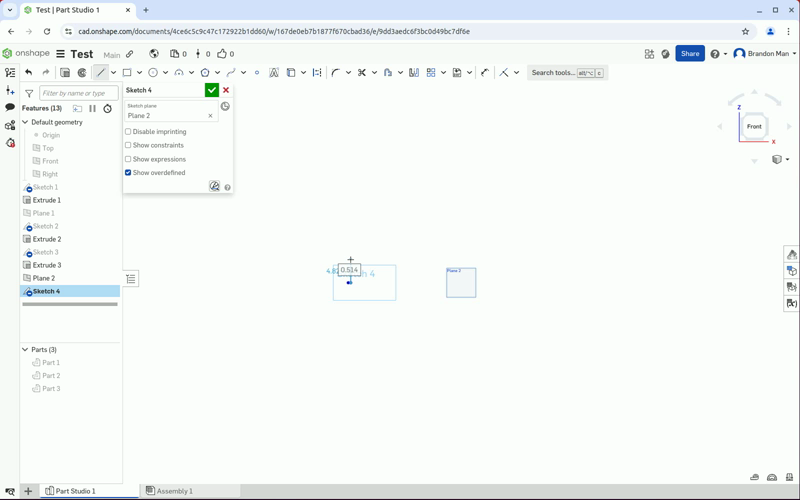
key_up(shift)
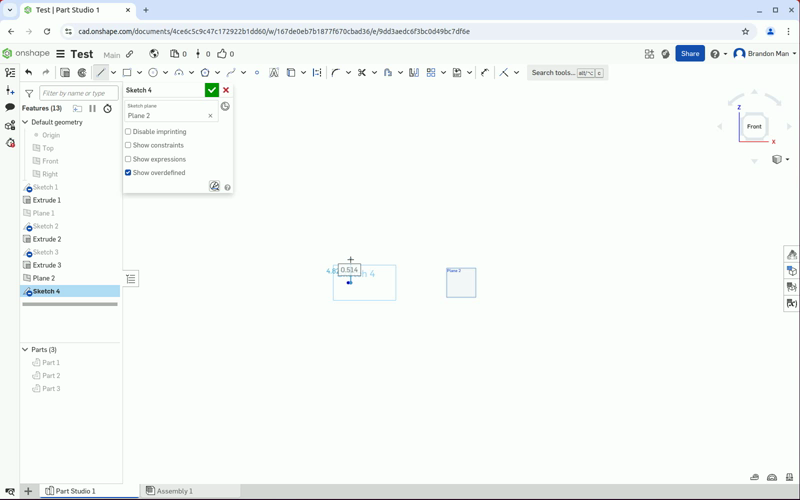
key_down(shift)
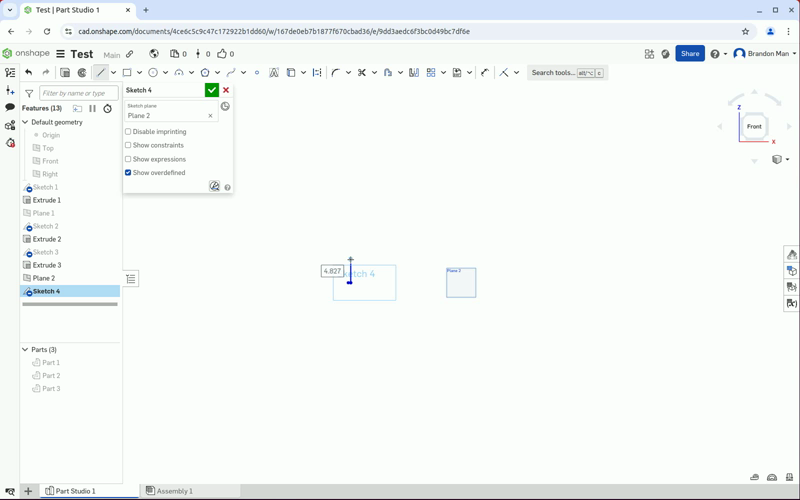
mouse_move(569, 259)
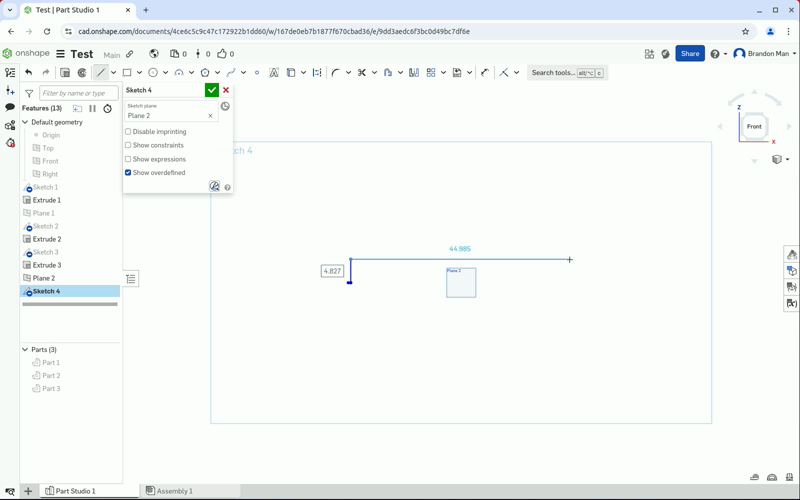
click(569, 259)
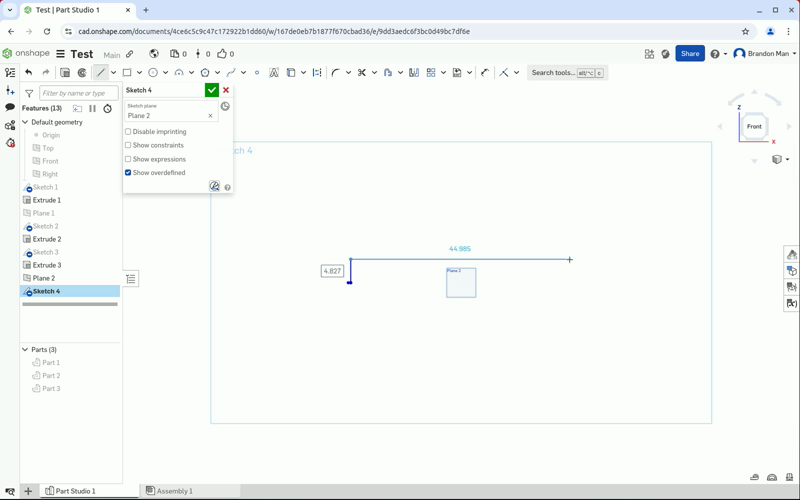
key_up(shift)
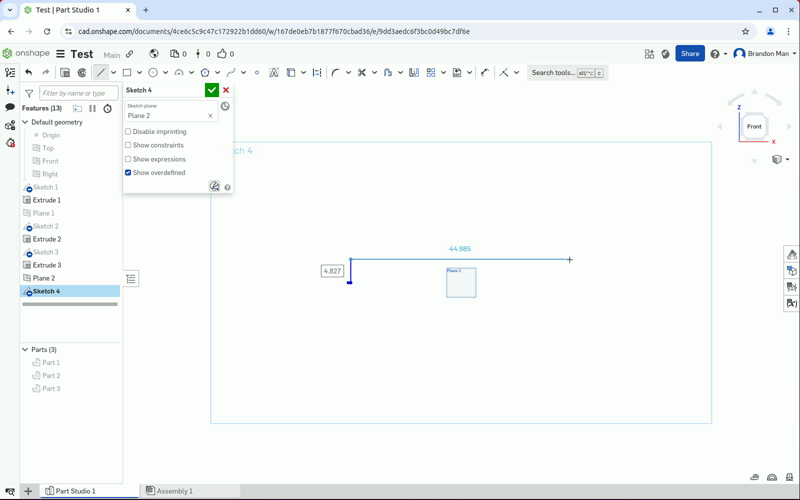
key_down(shift)
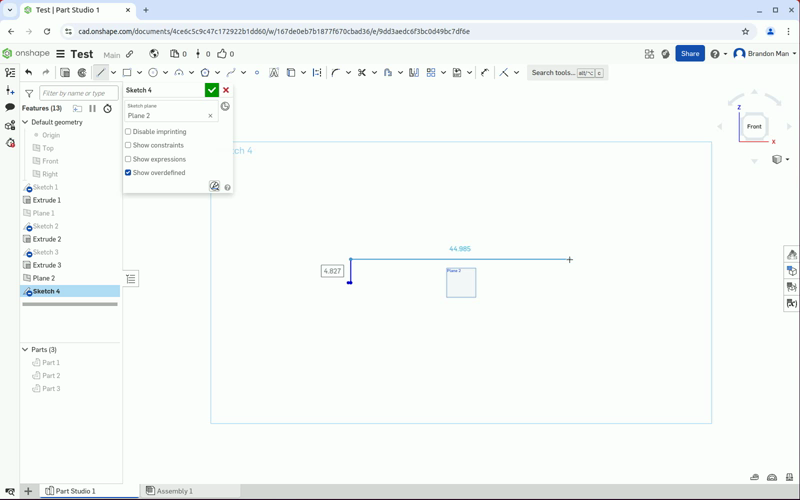
mouse_move(589, 259)
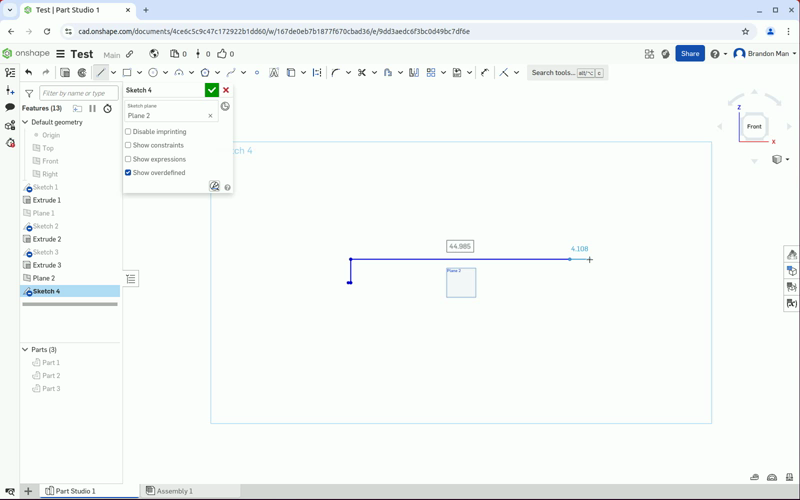
mouse_move(569, 282)
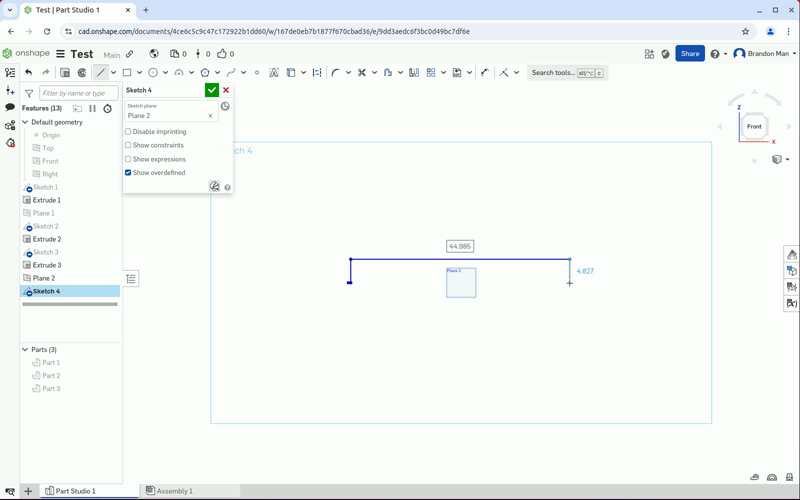
click(569, 282)
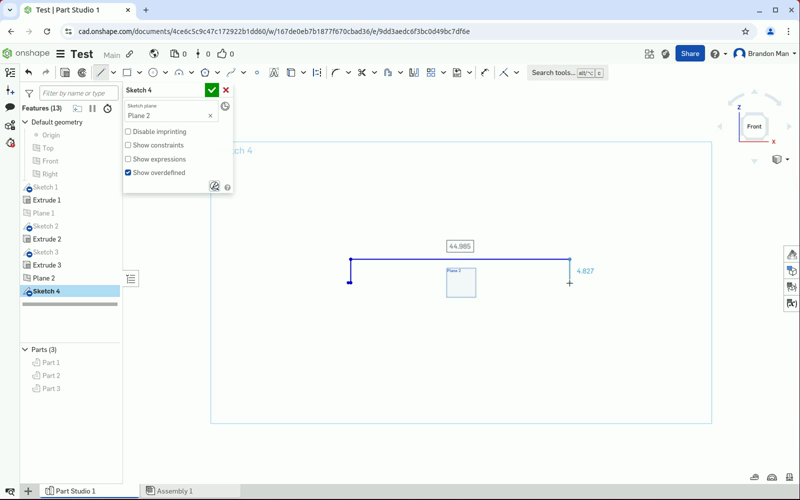
key_up(shift)
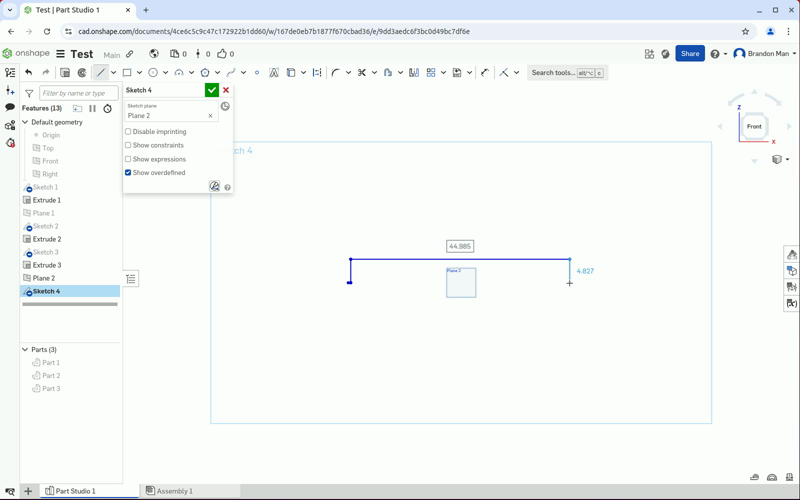
key_down(shift)
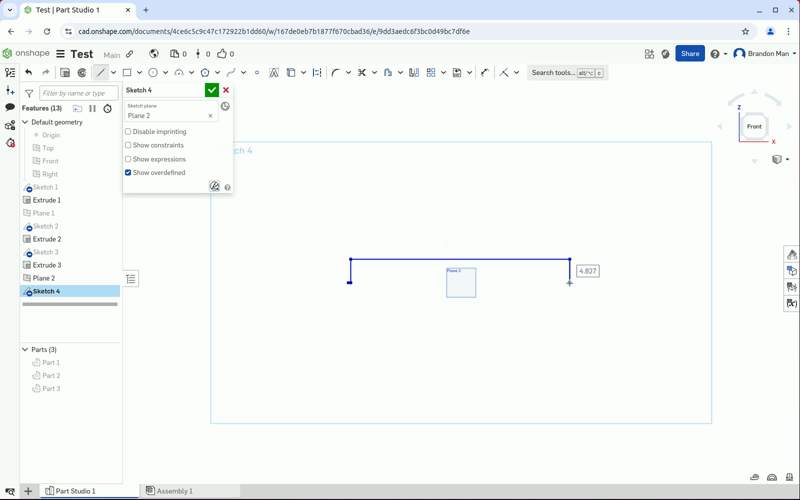
mouse_move(589, 282)
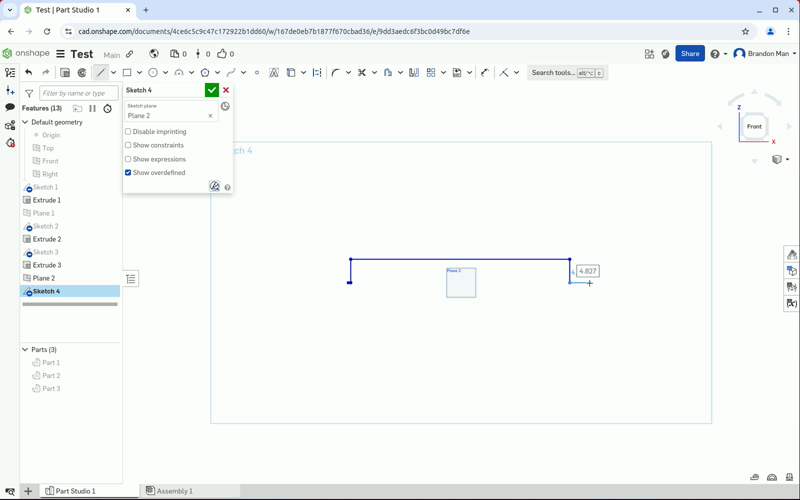
mouse_move(572, 282)
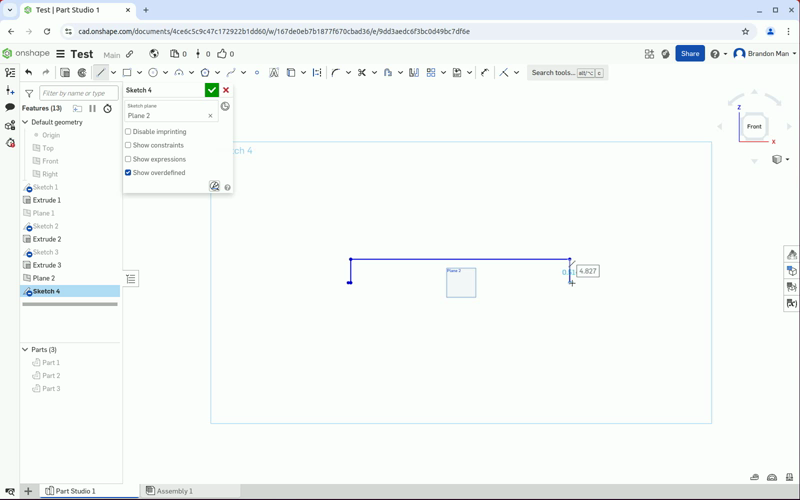
scroll(6)
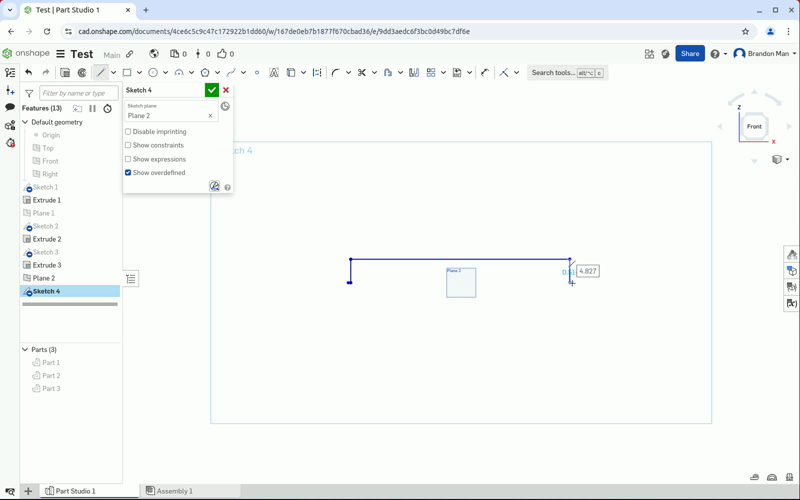
scroll(6)
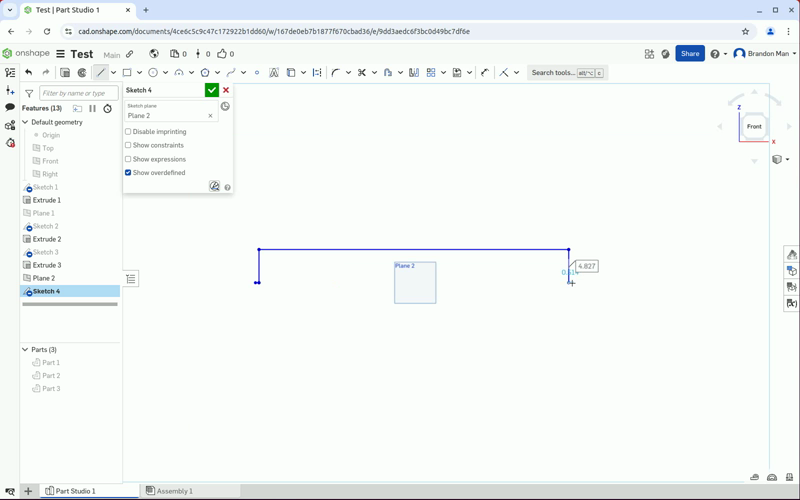
scroll(6)
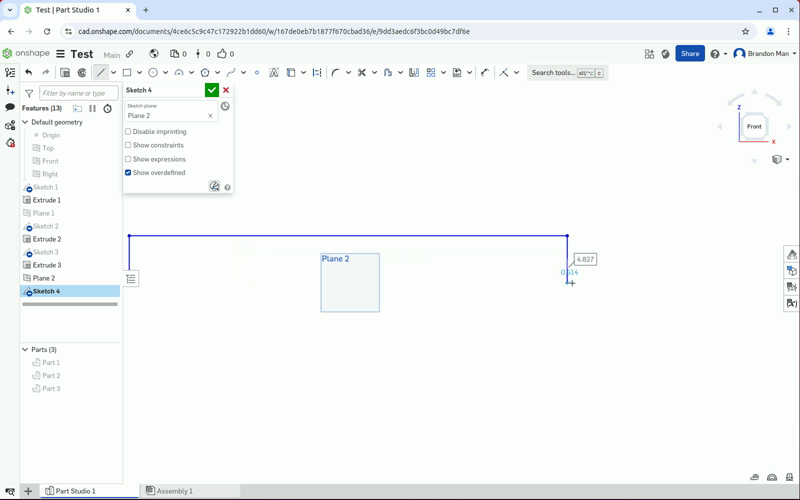
scroll(6)
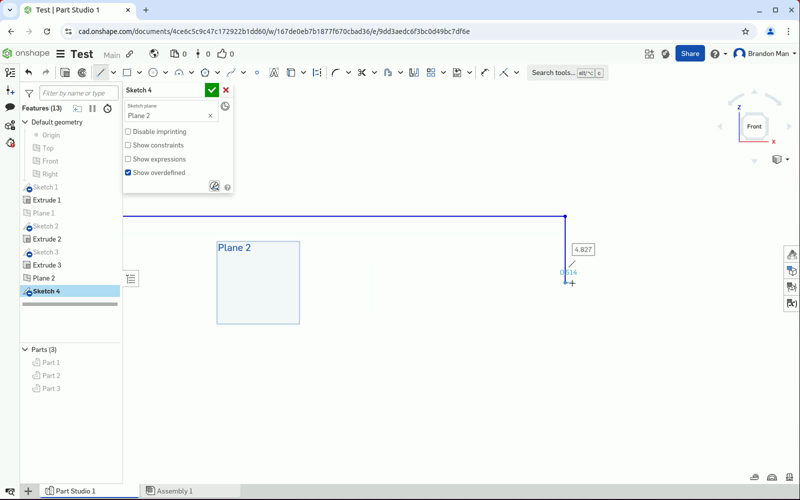
scroll(6)
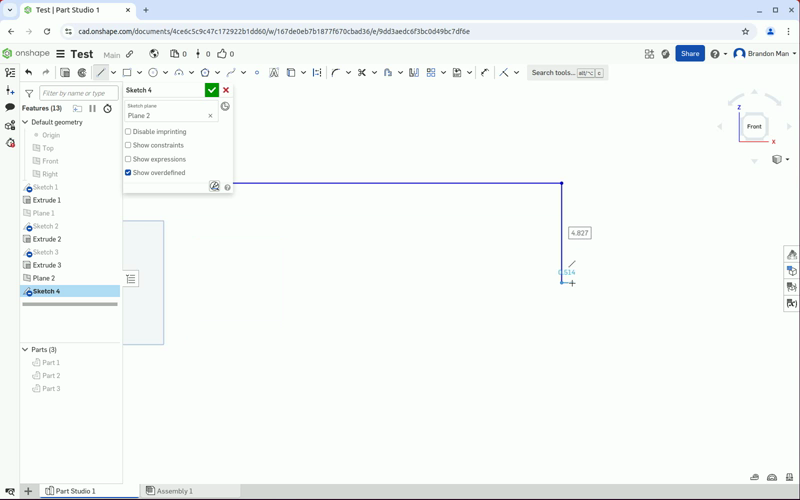
scroll(6)
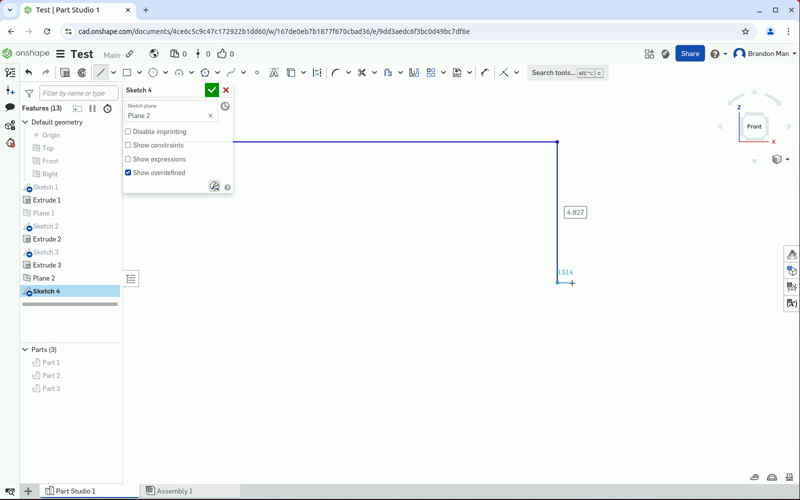
scroll(6)
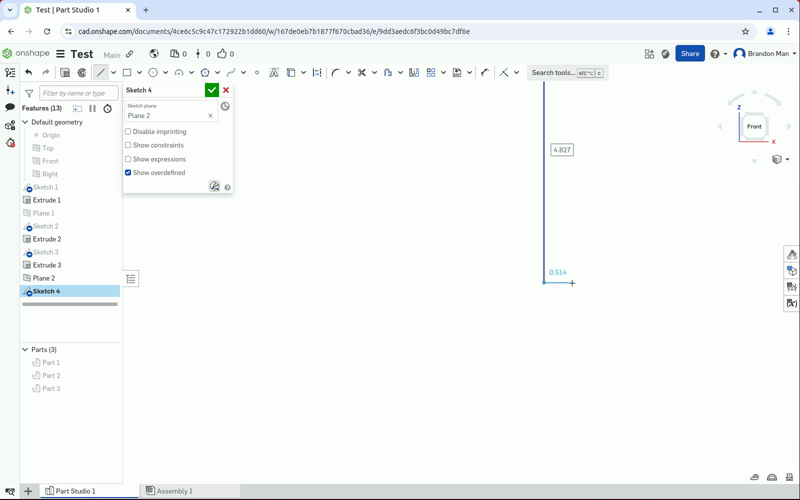
click(572, 282)
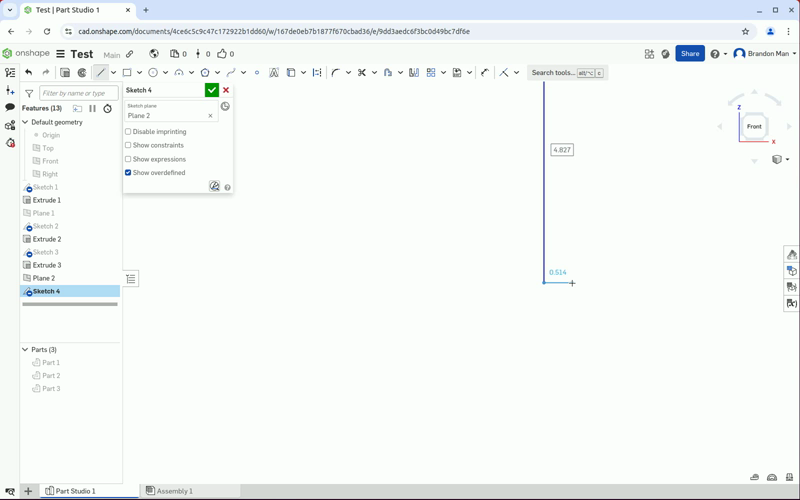
scroll(-6)
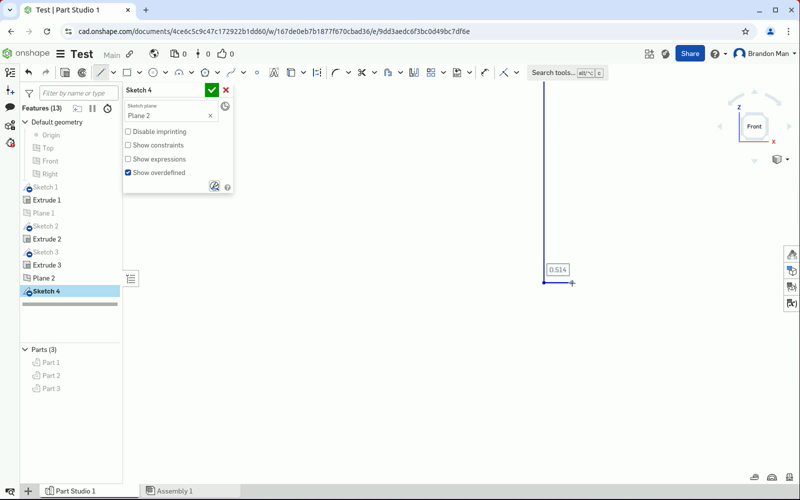
scroll(-6)
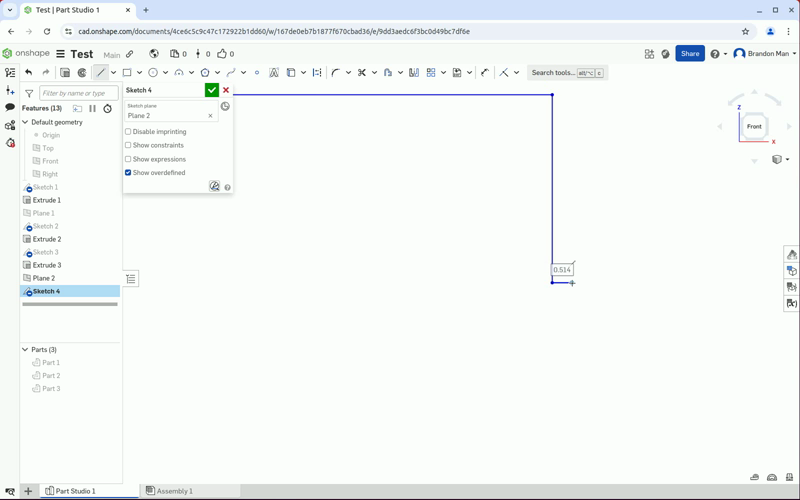
scroll(-6)
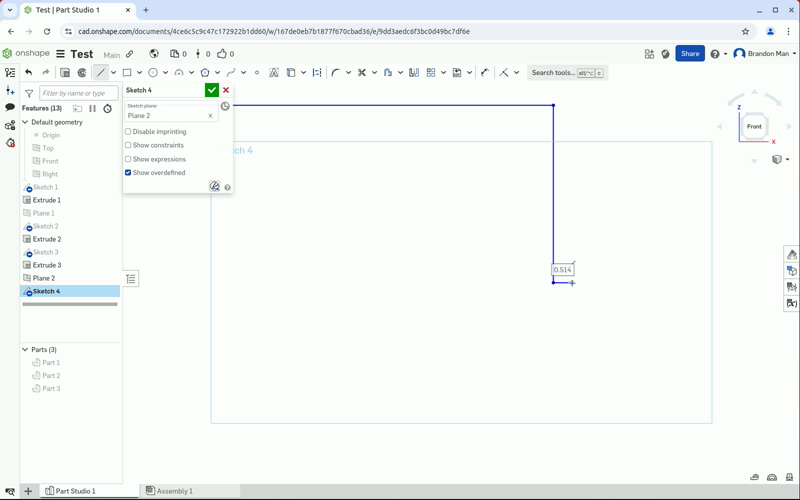
scroll(-6)
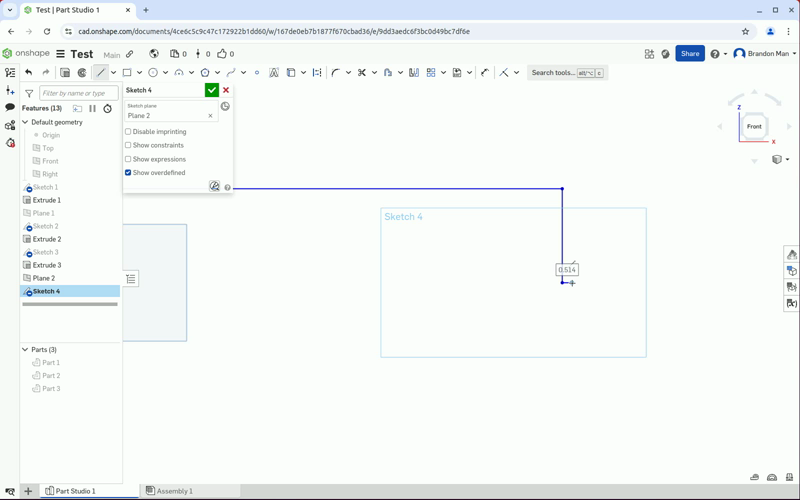
scroll(-6)
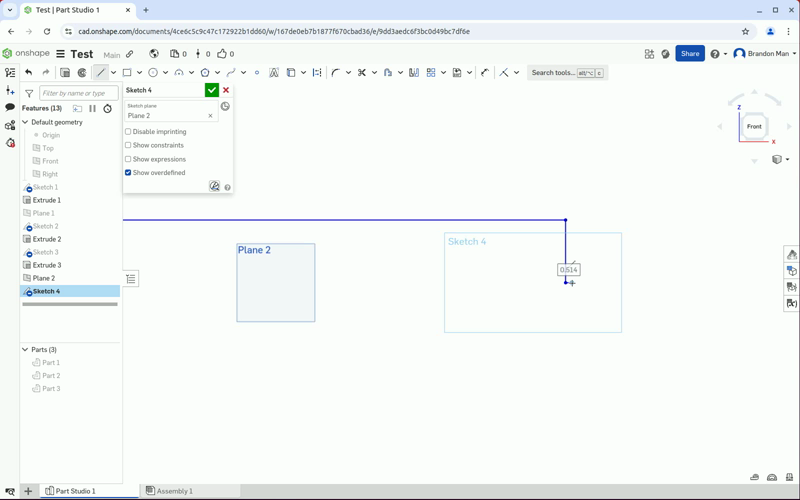
scroll(-6)
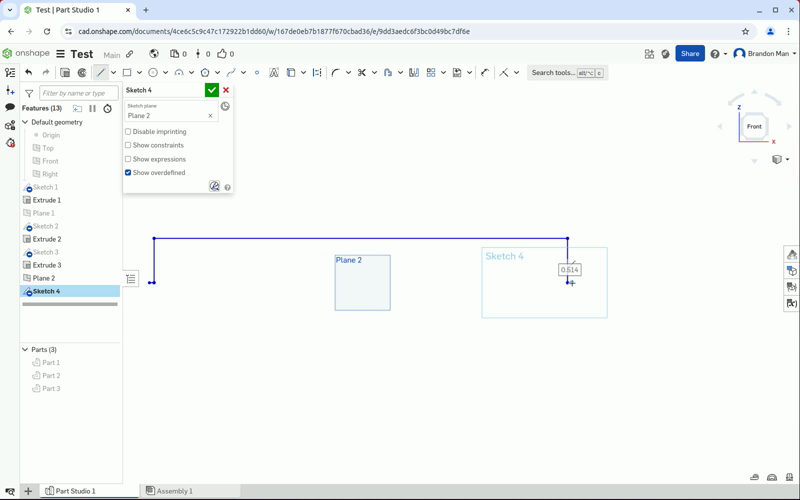
scroll(-6)
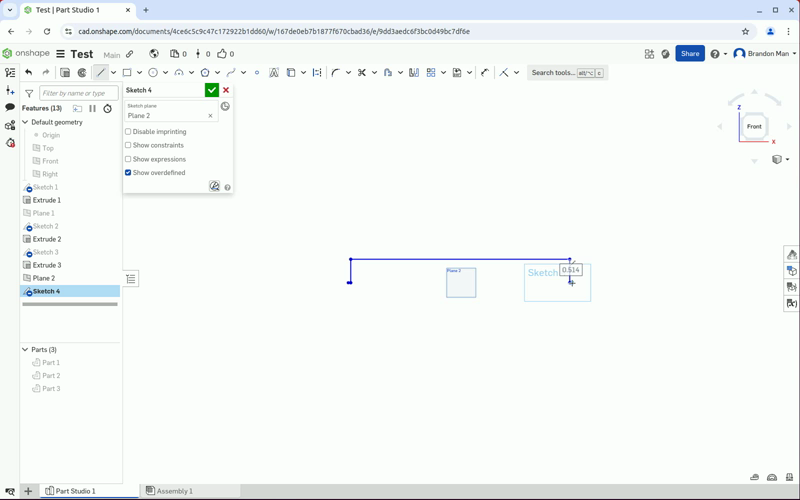
key_up(shift)
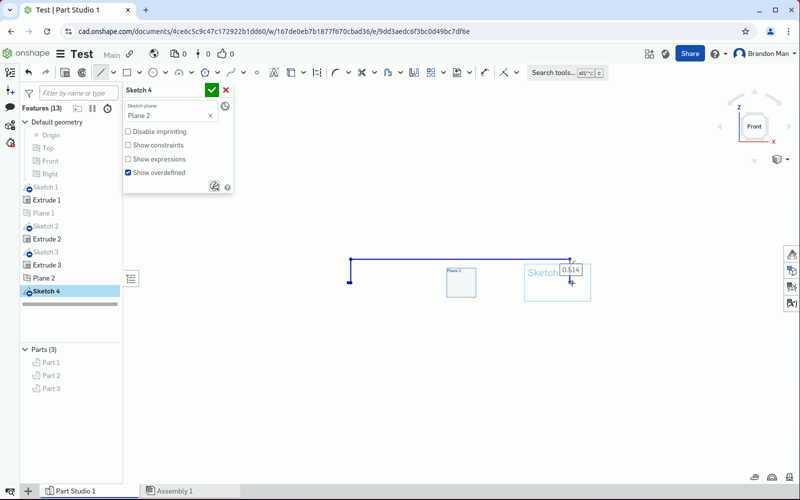
key_down(shift)
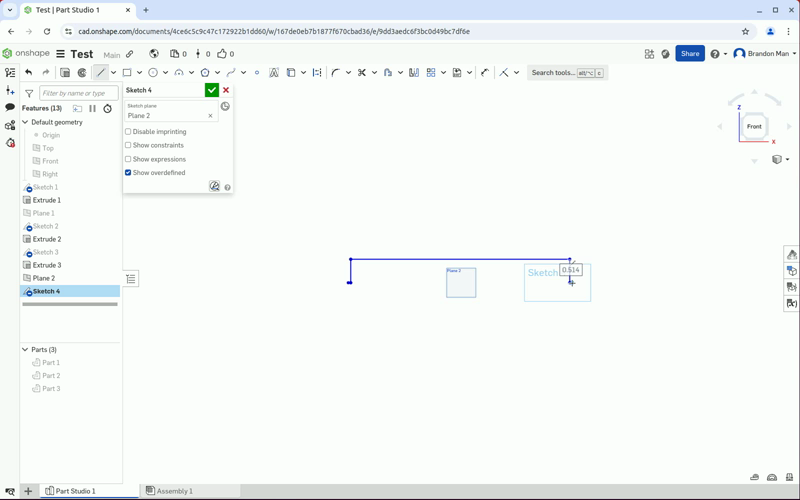
mouse_move(589, 282)
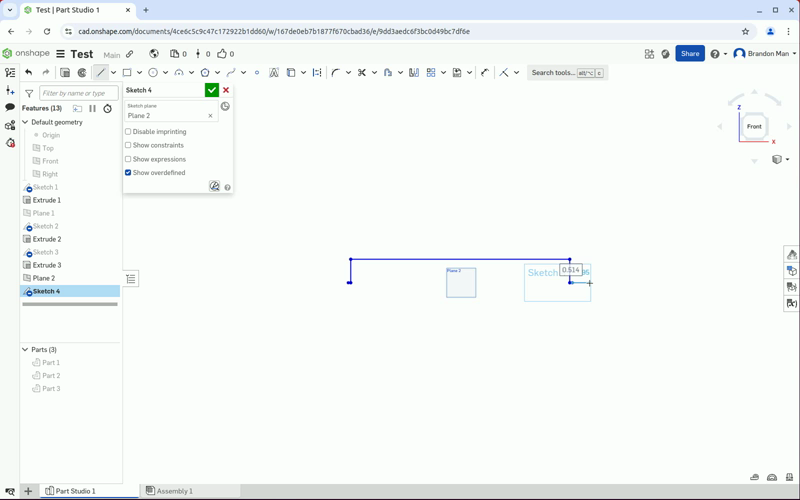
mouse_move(572, 257)
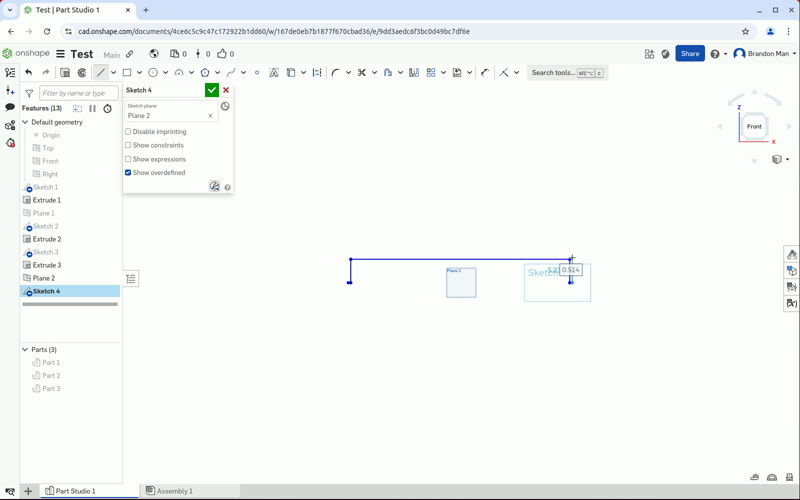
scroll(6)
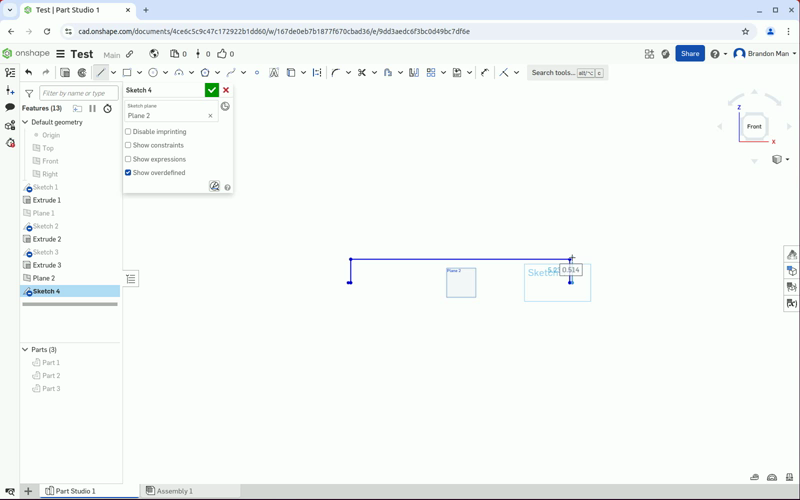
scroll(6)
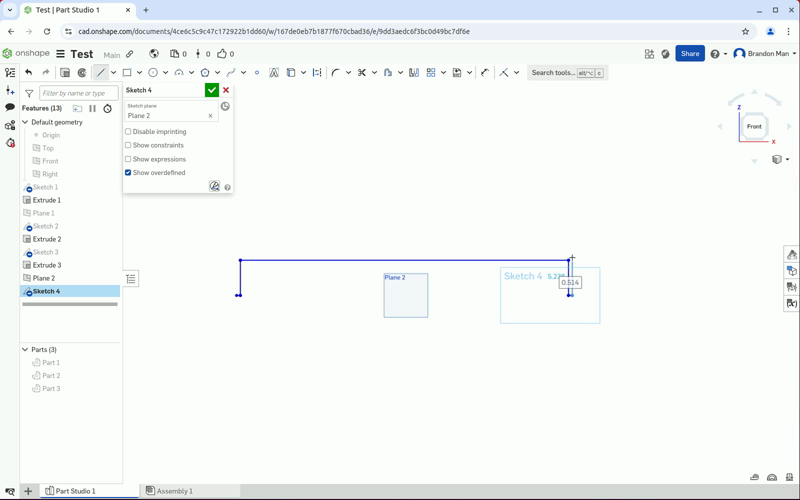
scroll(6)
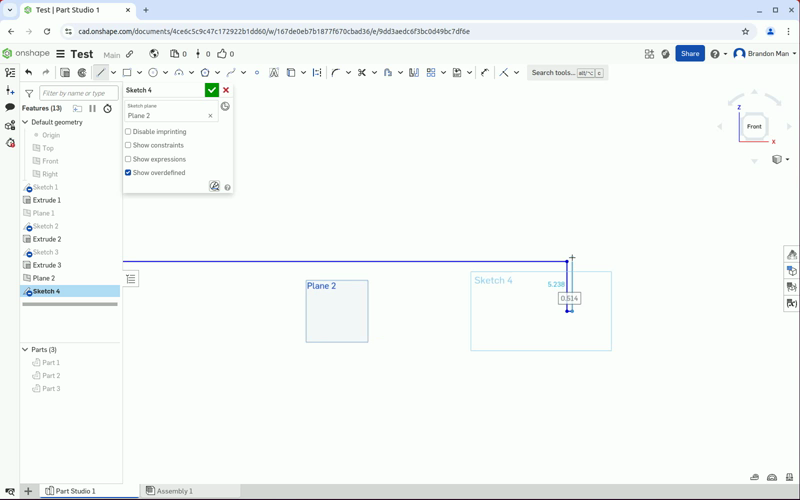
scroll(6)
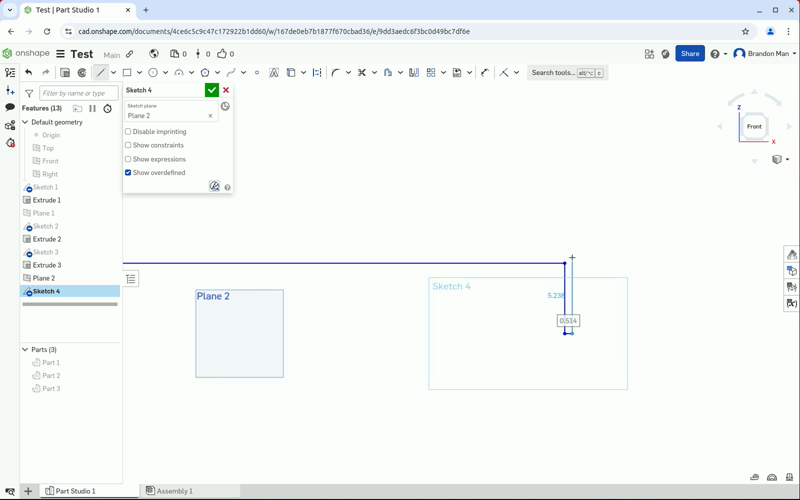
scroll(6)
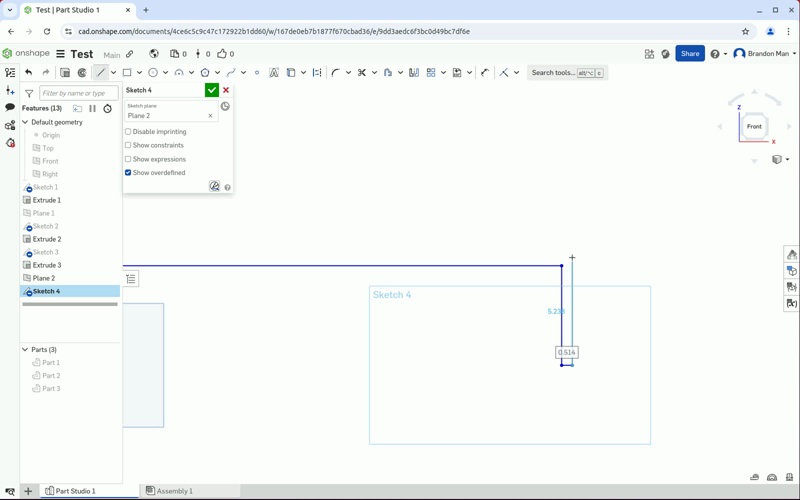
scroll(6)
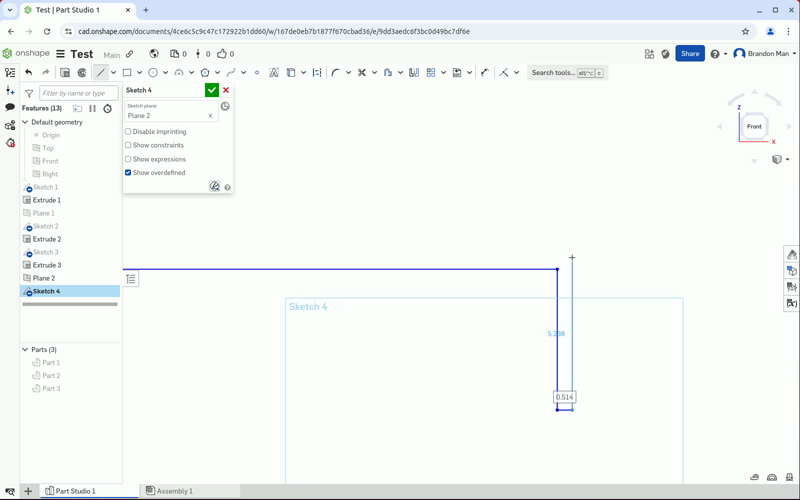
scroll(6)
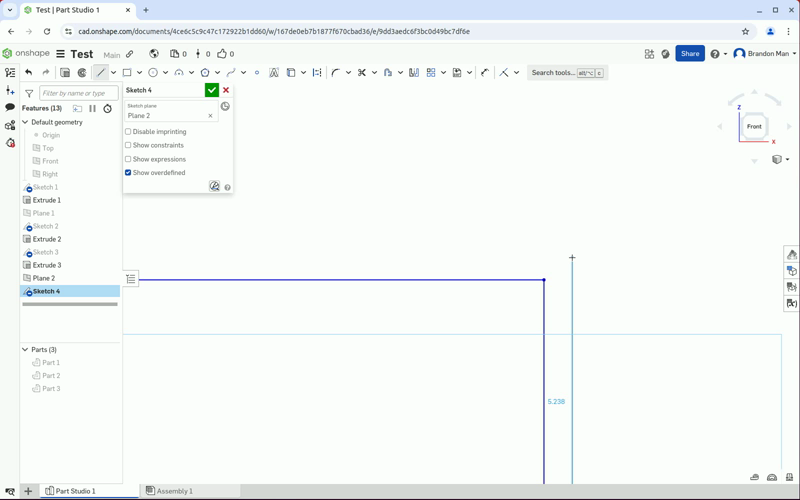
click(572, 257)
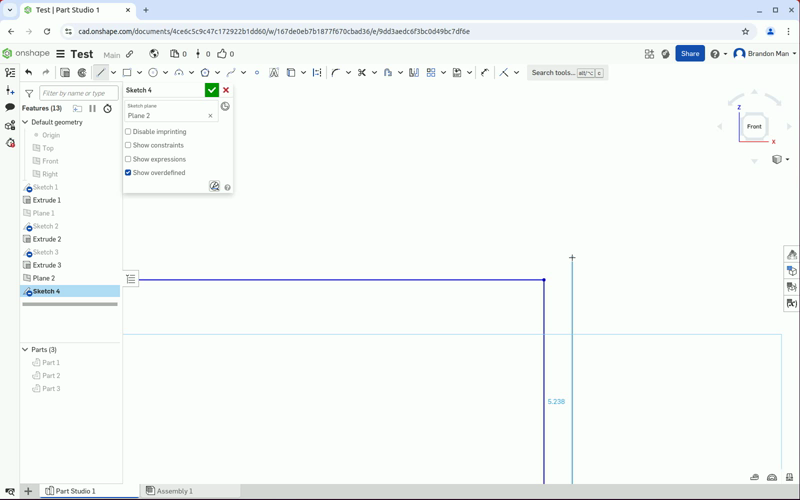
scroll(-6)
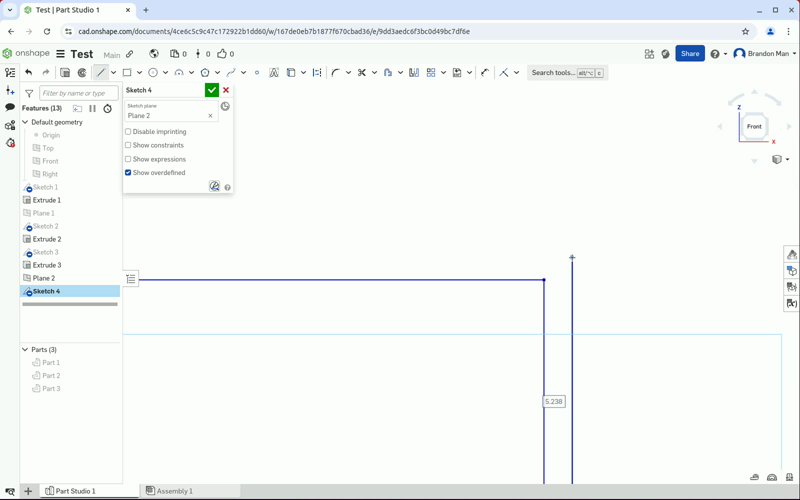
scroll(-6)
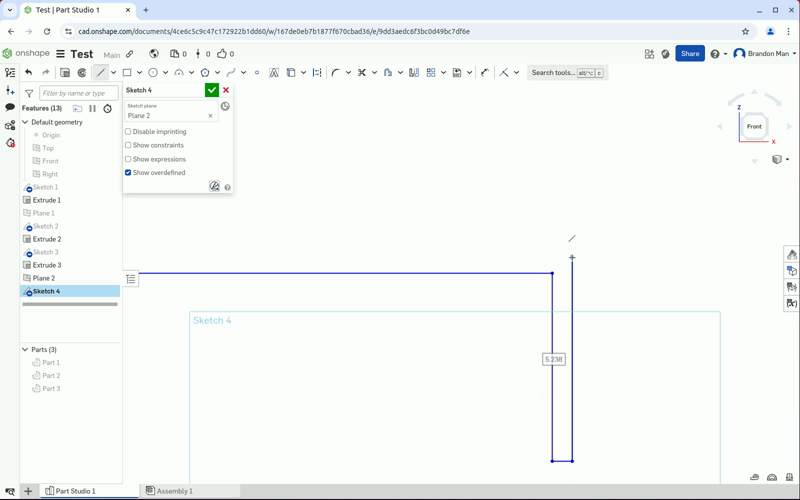
scroll(-6)
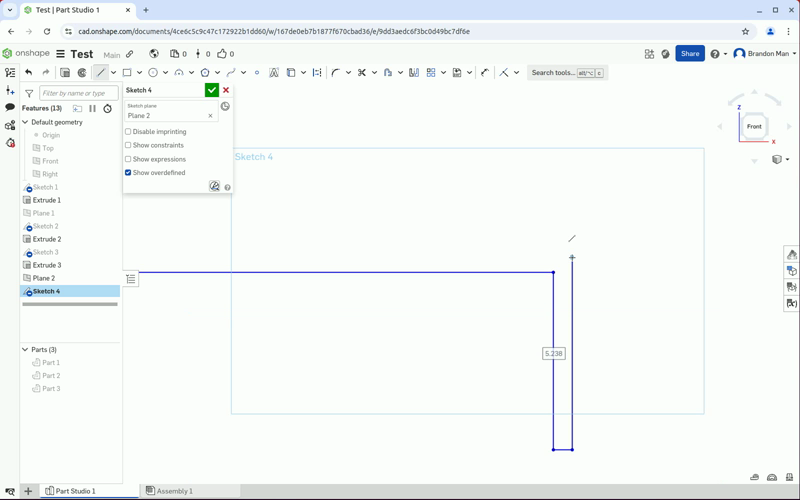
scroll(-6)
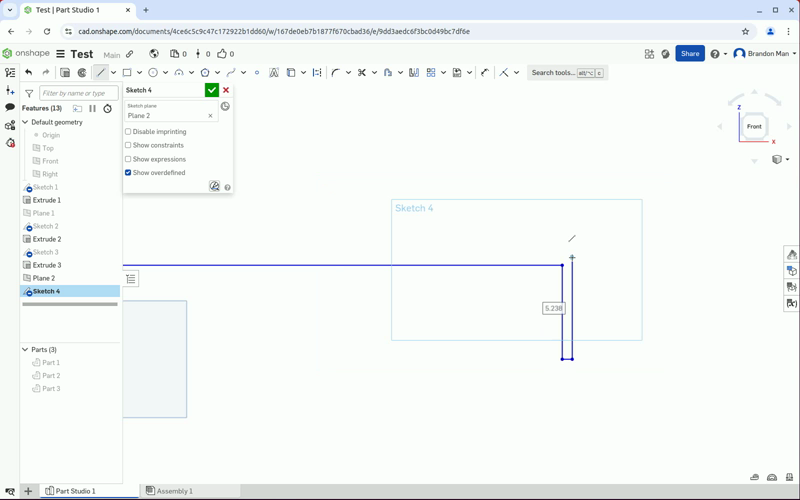
scroll(-6)
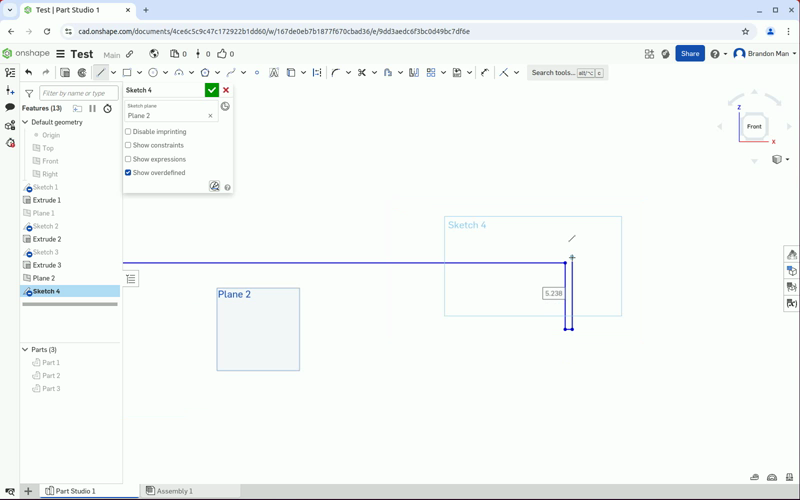
scroll(-6)
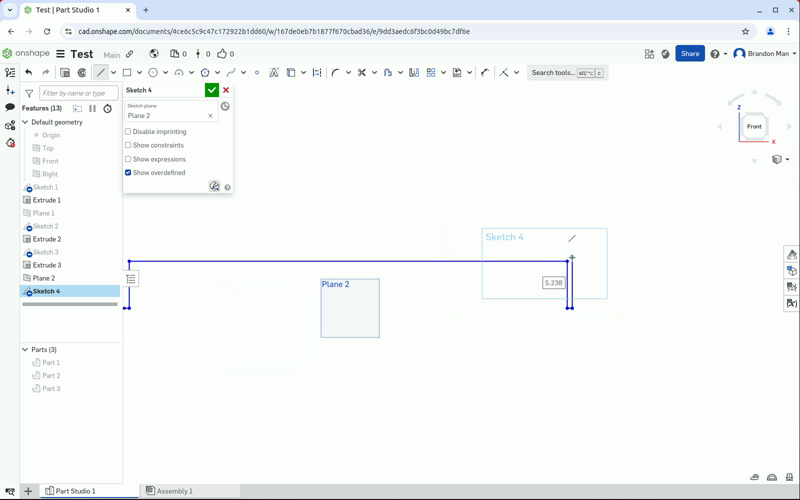
scroll(-6)
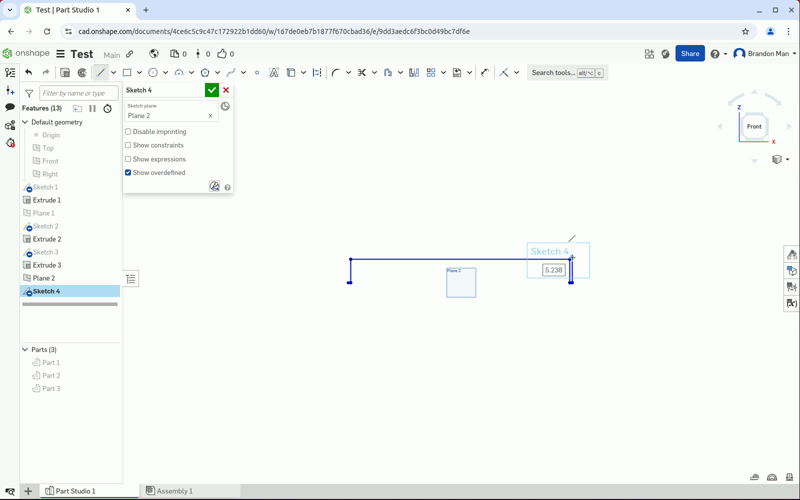
key_up(shift)
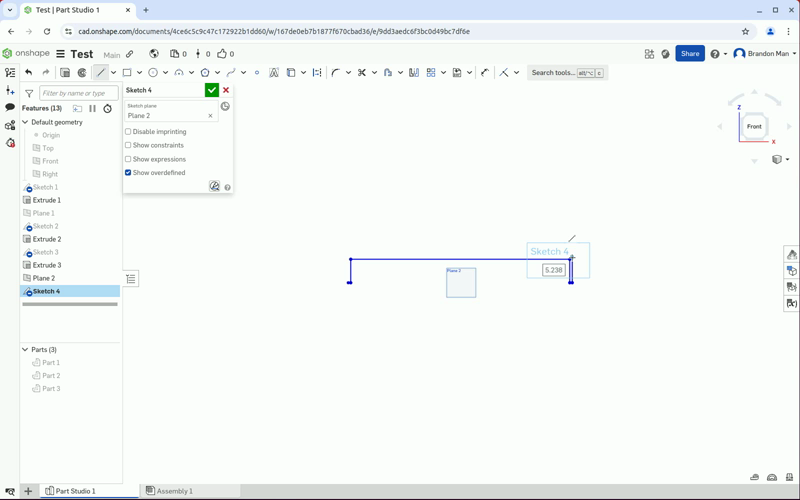
key_down(shift)
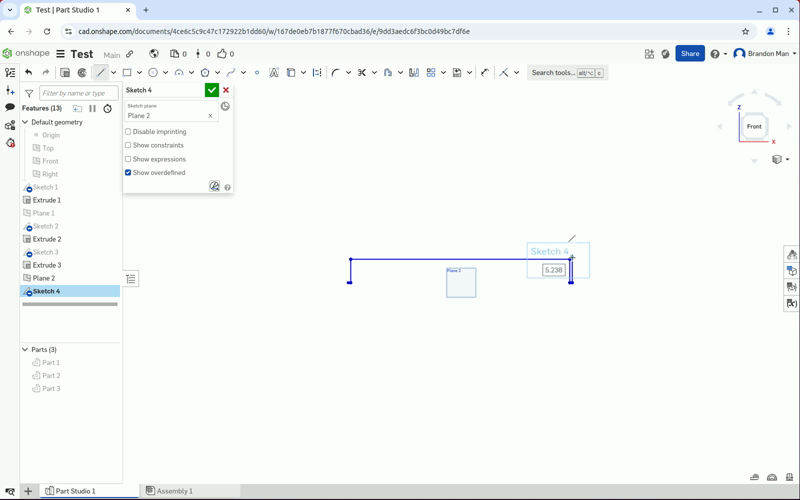
mouse_move(348, 257)
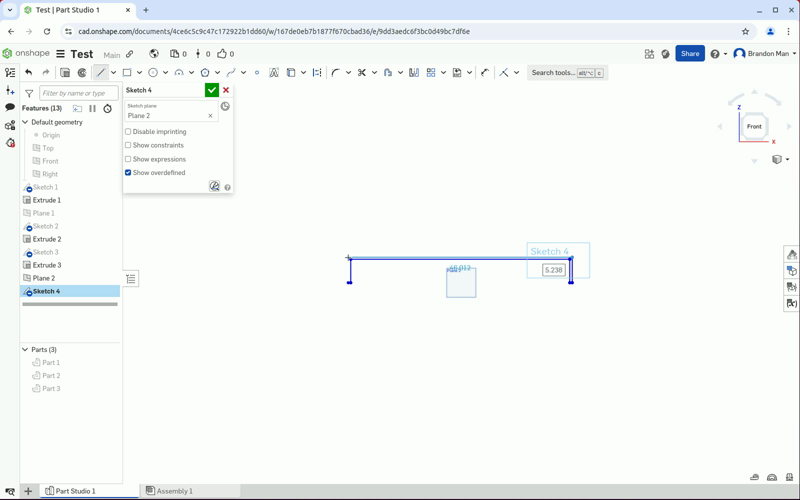
scroll(6)
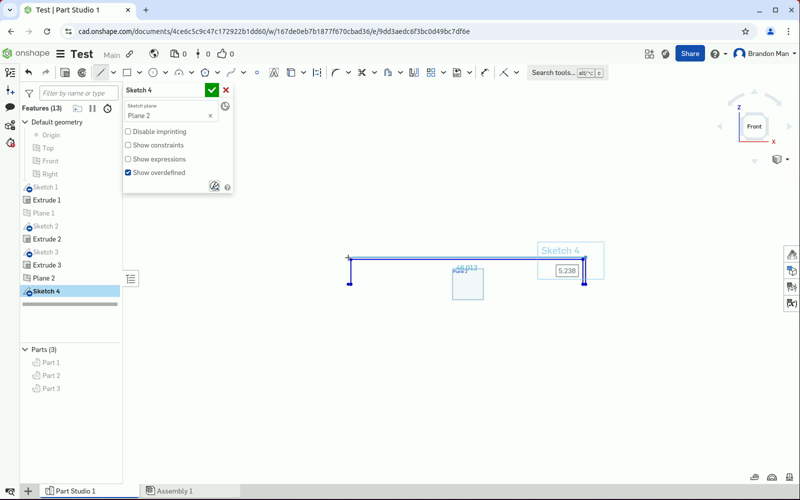
scroll(6)
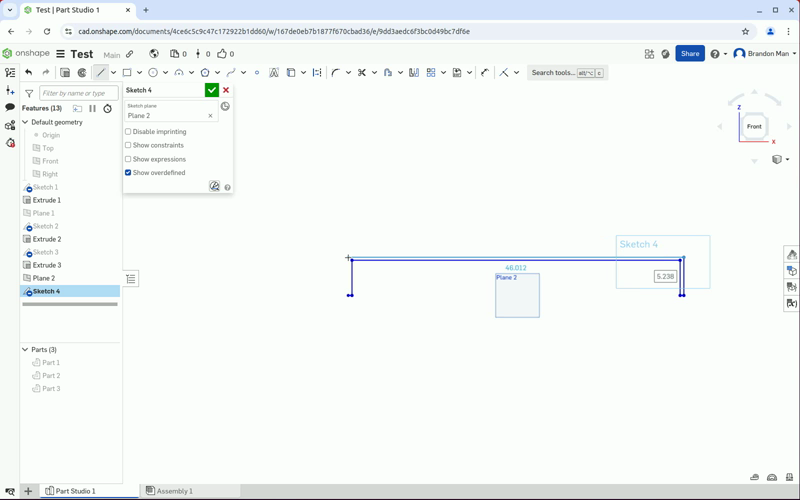
scroll(6)
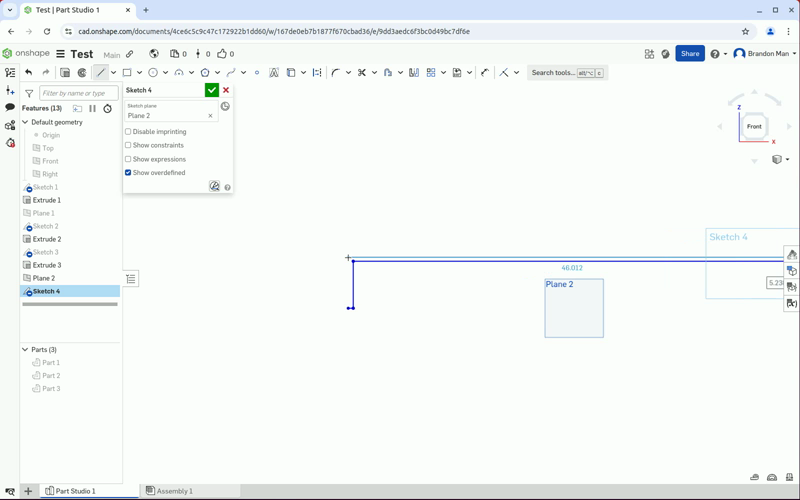
scroll(6)
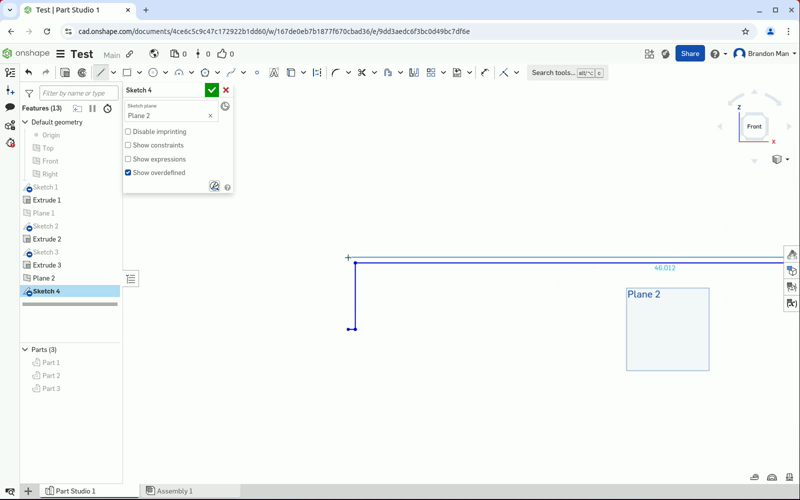
scroll(6)
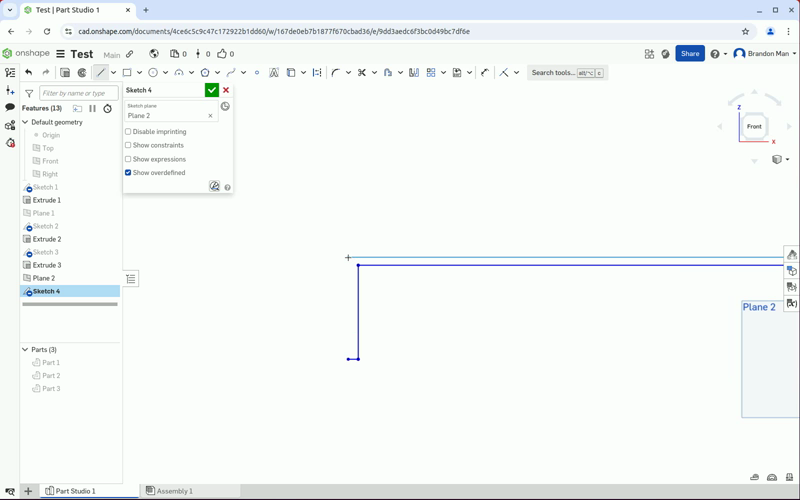
scroll(6)
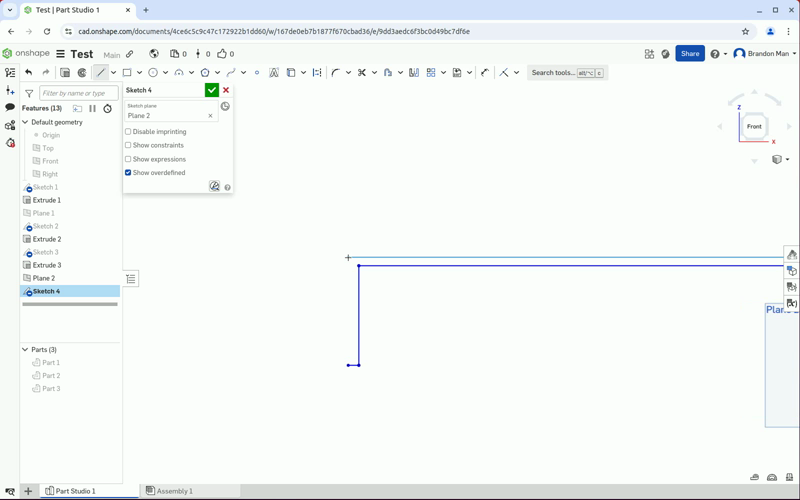
scroll(6)
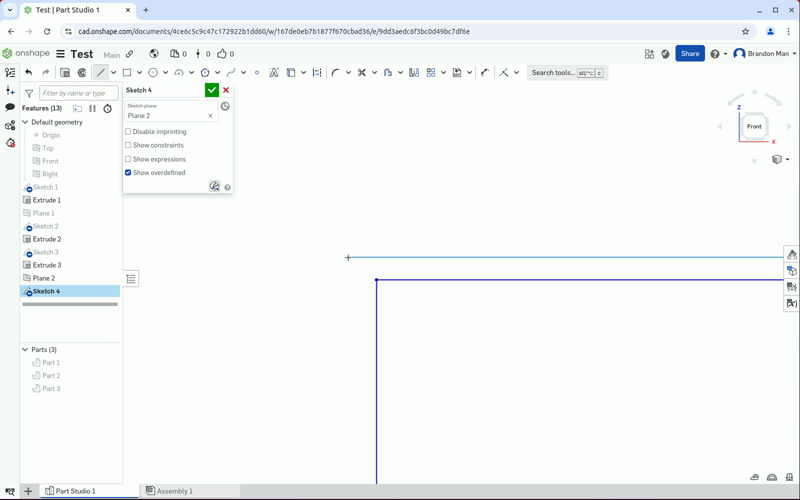
click(348, 257)
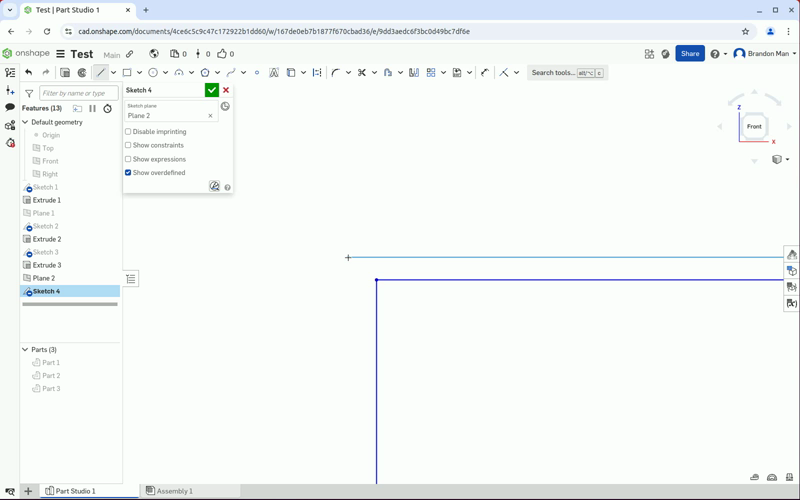
scroll(-6)
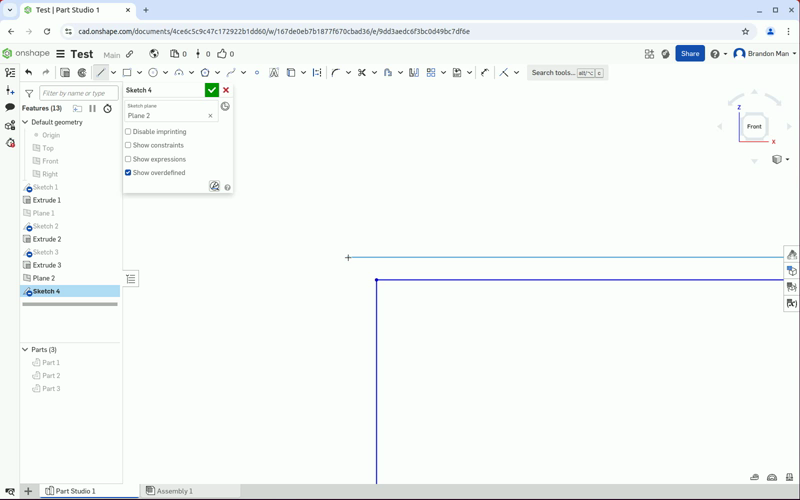
scroll(-6)
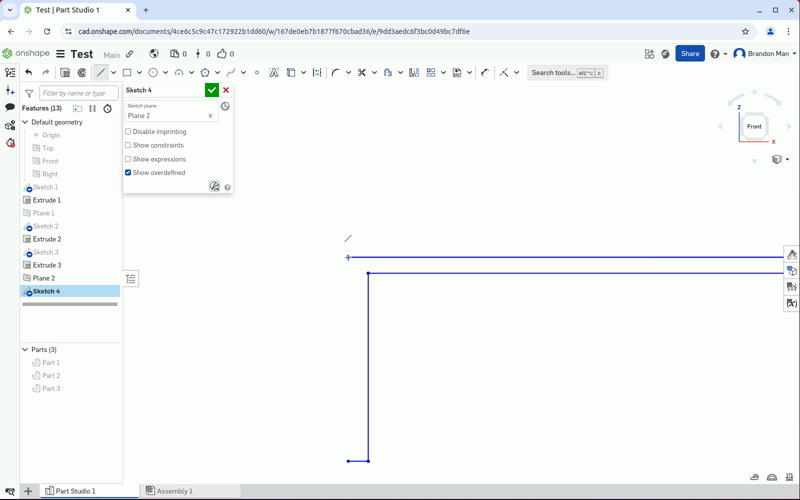
scroll(-6)
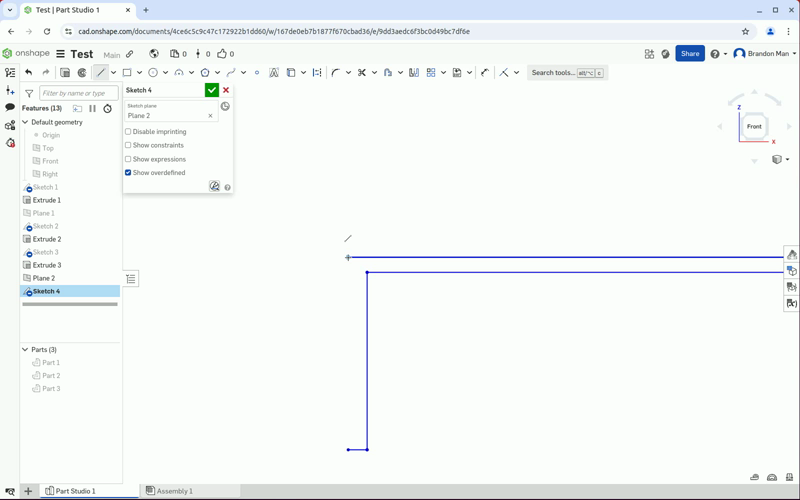
scroll(-6)
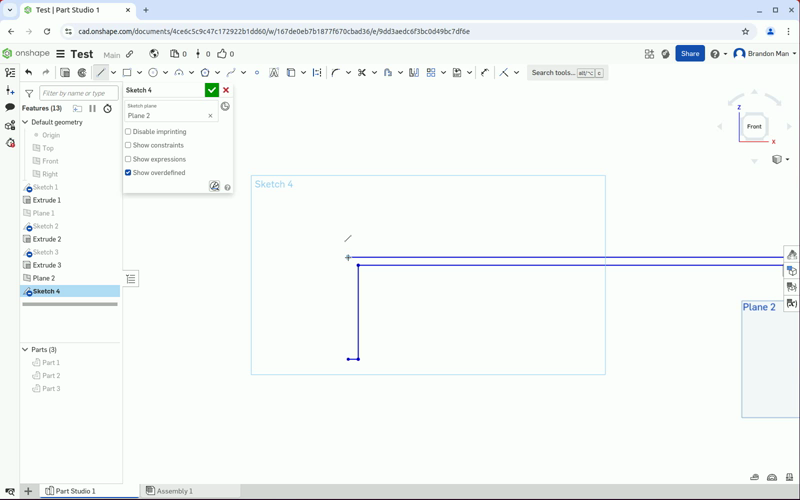
scroll(-6)
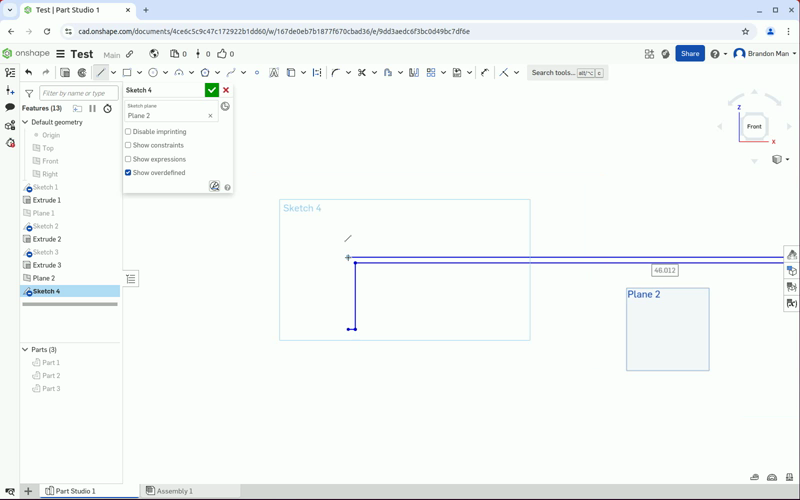
scroll(-6)
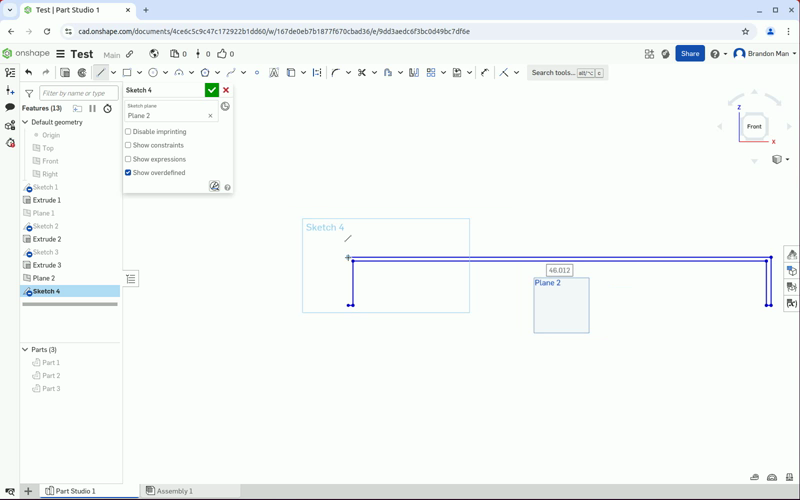
scroll(-6)
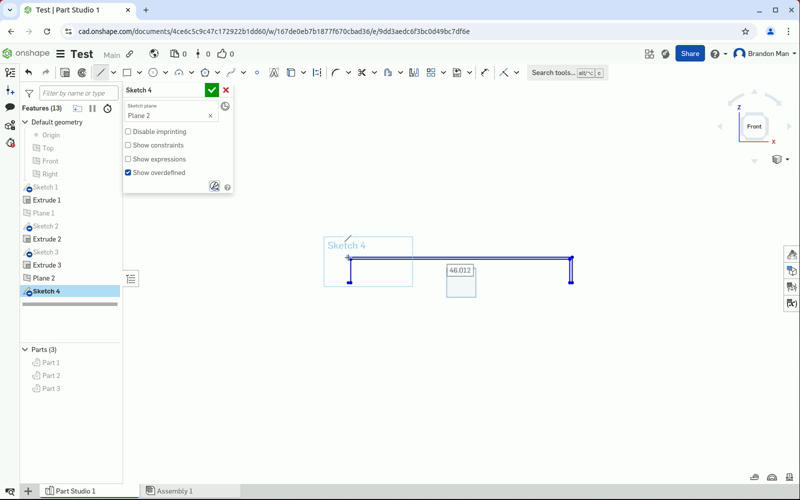
key_up(shift)
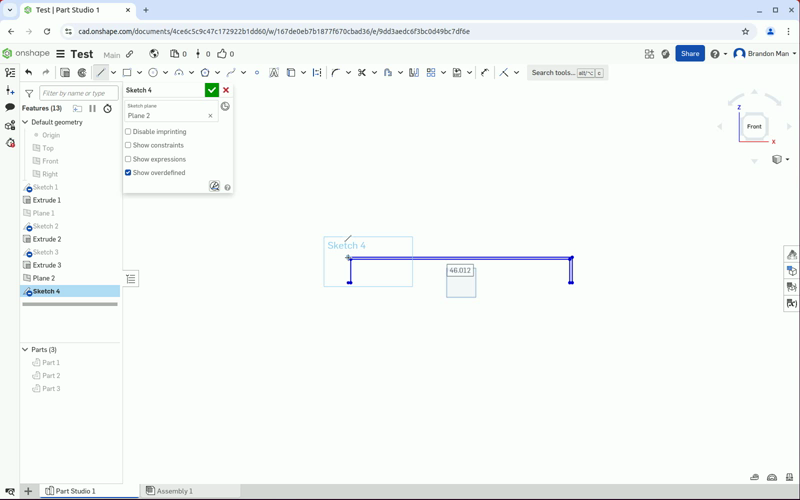
mouse_move(378, 257)
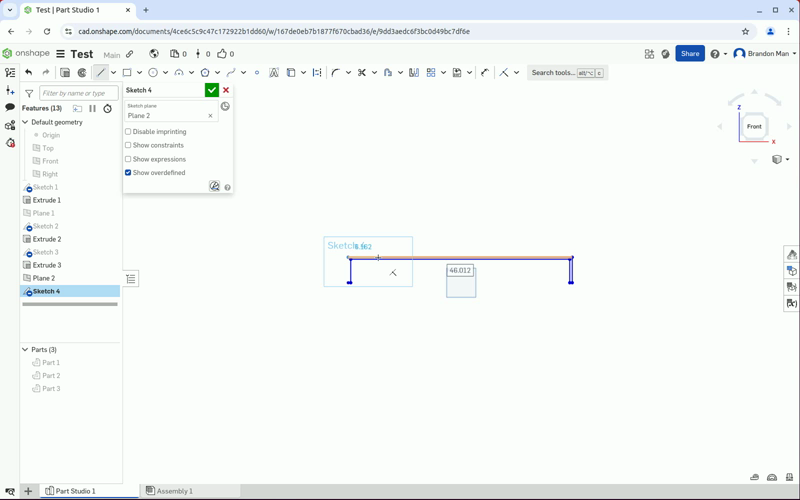
key_down(shift)
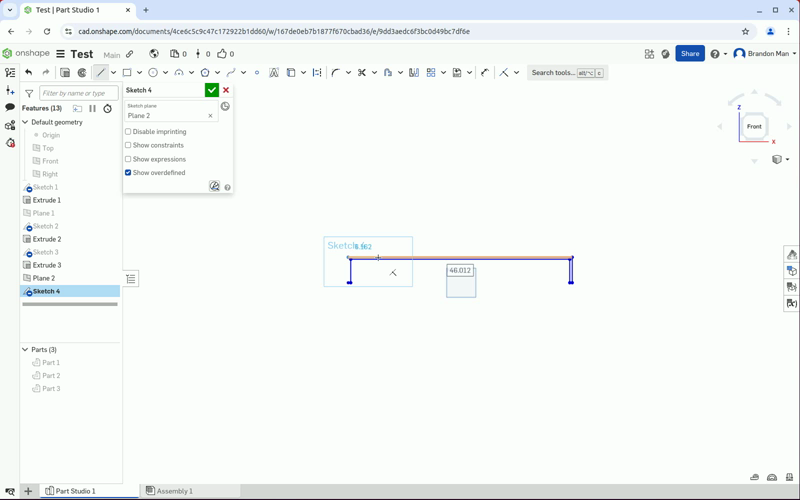
mouse_move(348, 282)
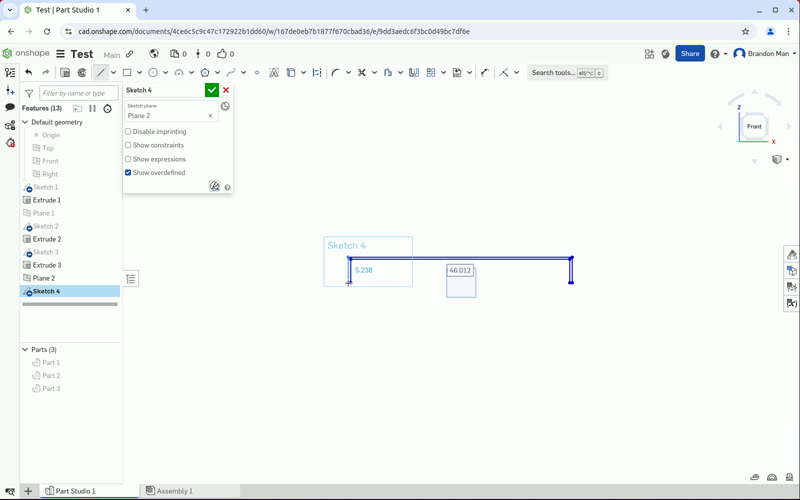
scroll(6)
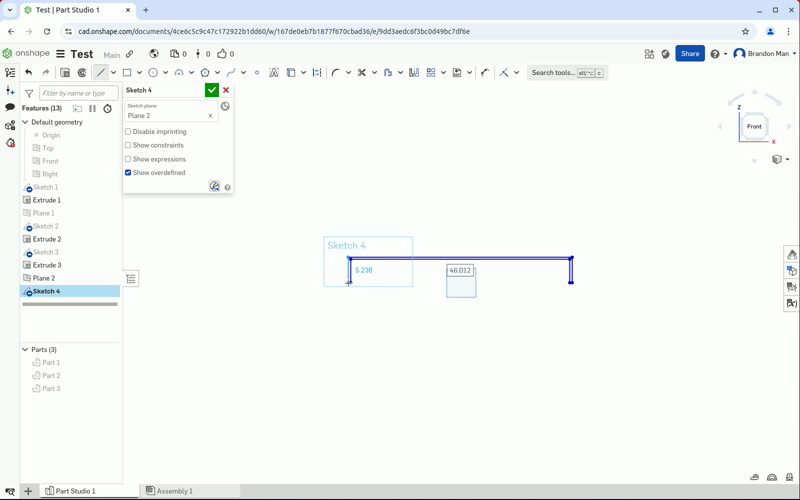
scroll(6)
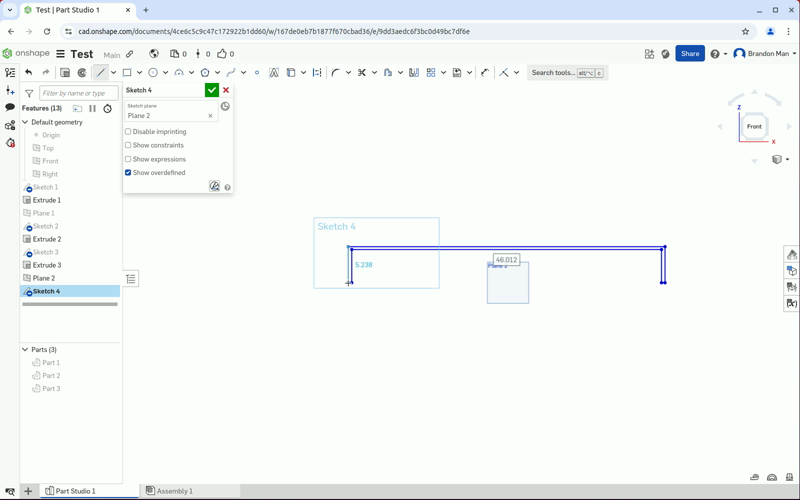
scroll(6)
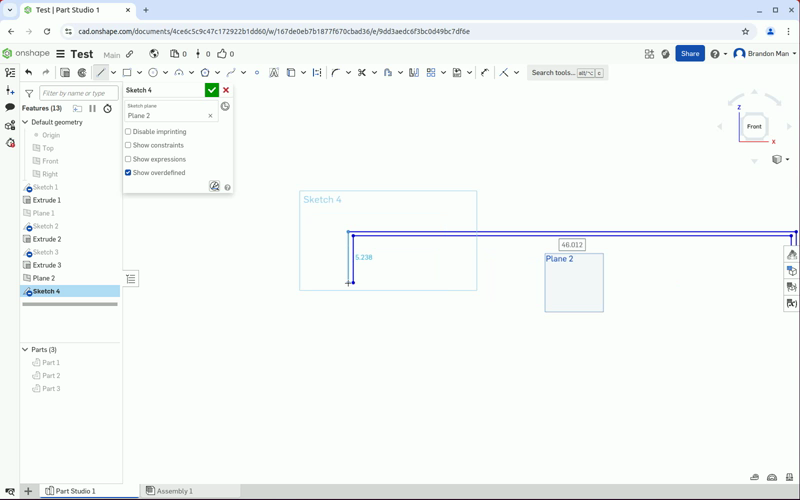
scroll(6)
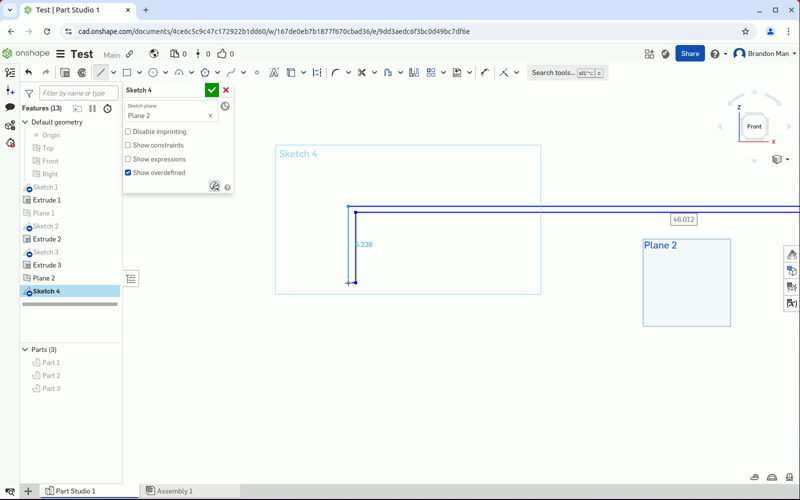
scroll(6)
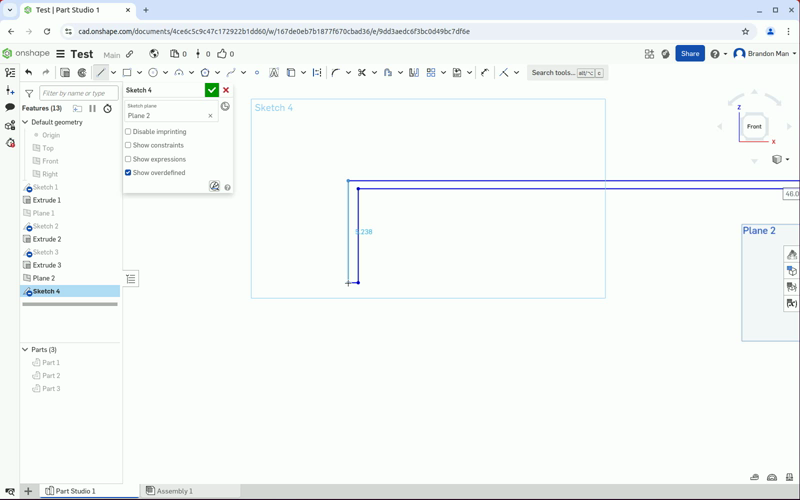
scroll(6)
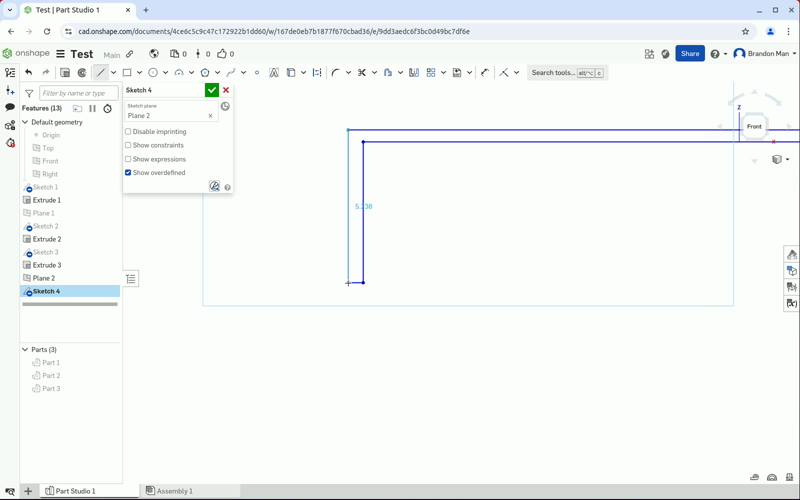
scroll(6)
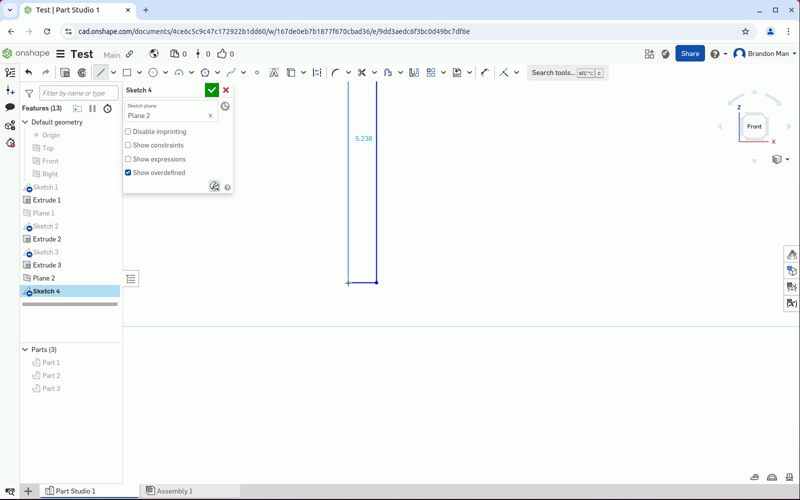
key_up(shift)
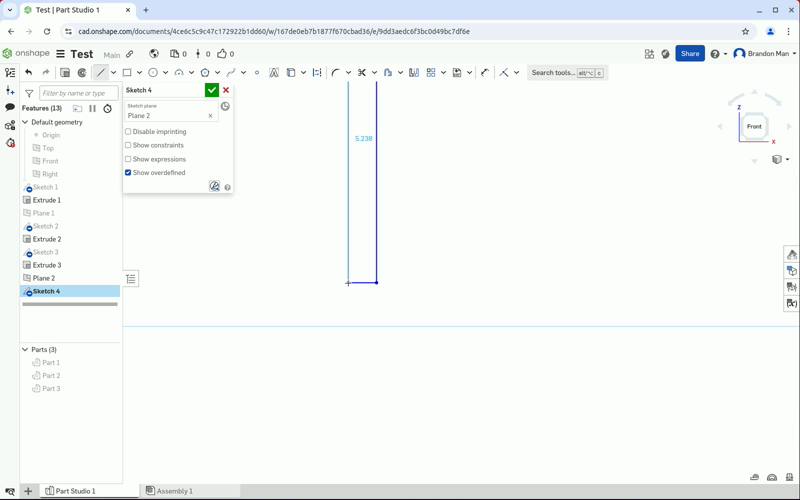
click(348, 282)
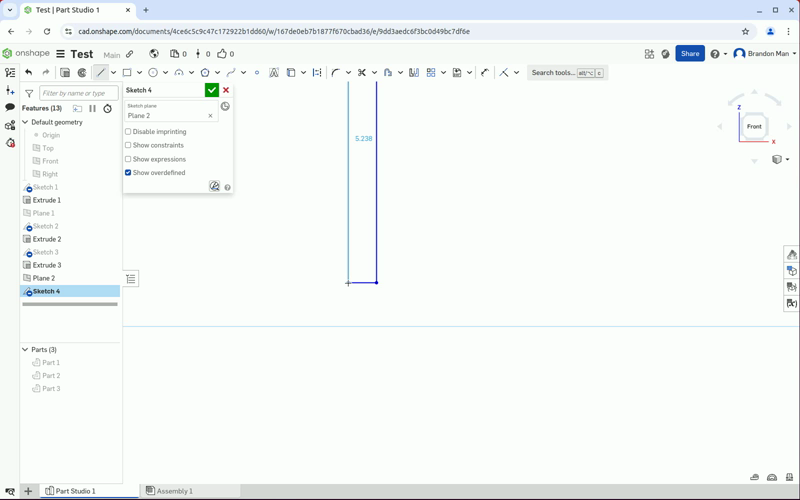
scroll(-6)
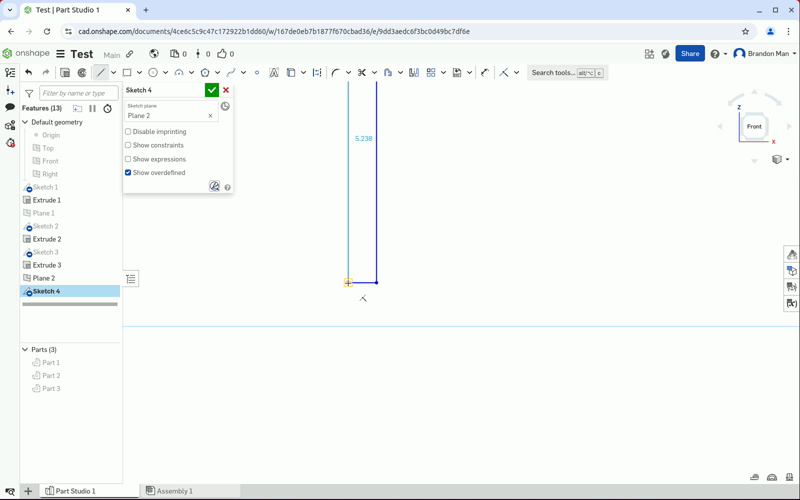
scroll(-6)
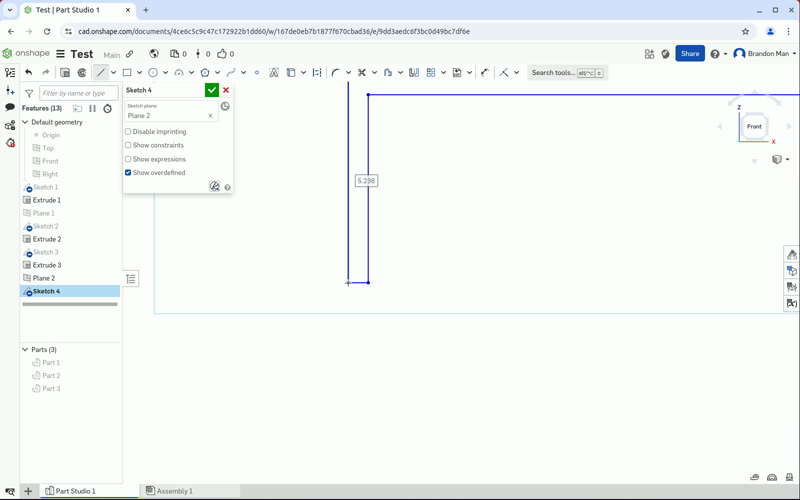
scroll(-6)
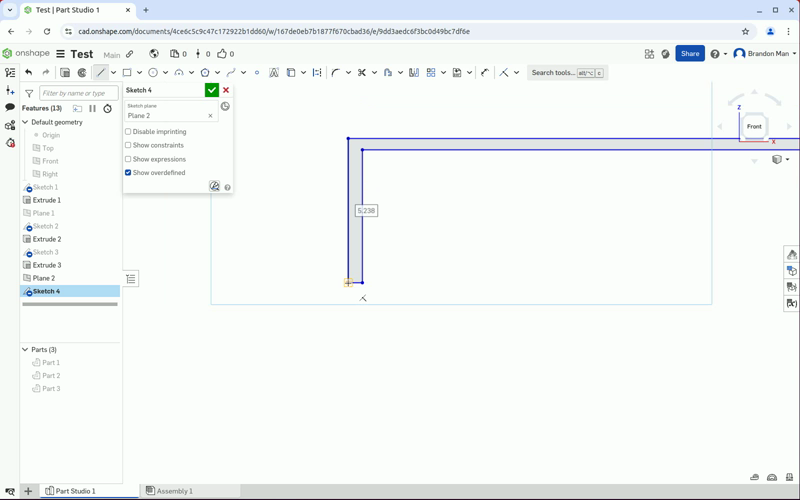
scroll(-6)
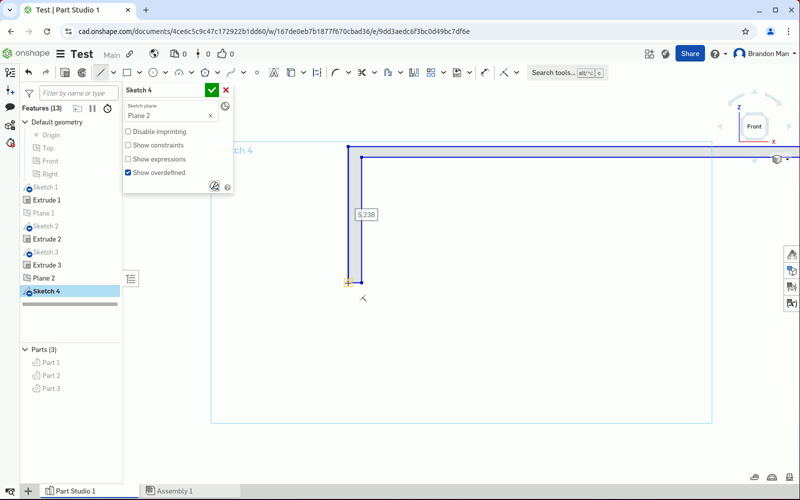
scroll(-6)
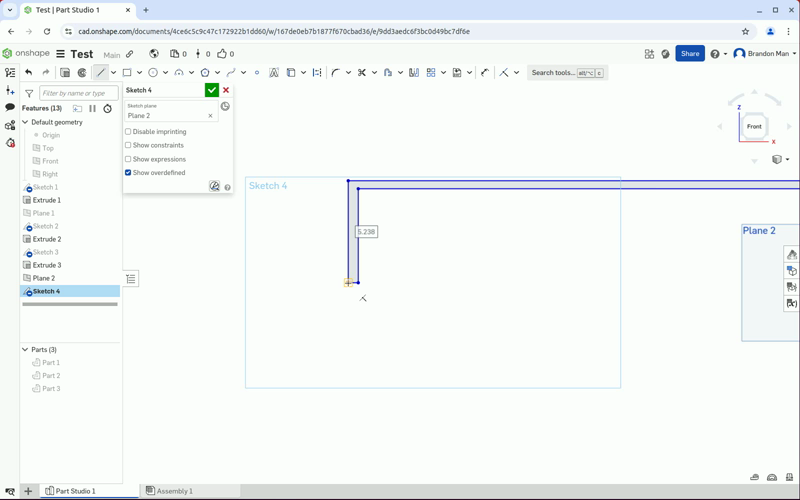
scroll(-6)
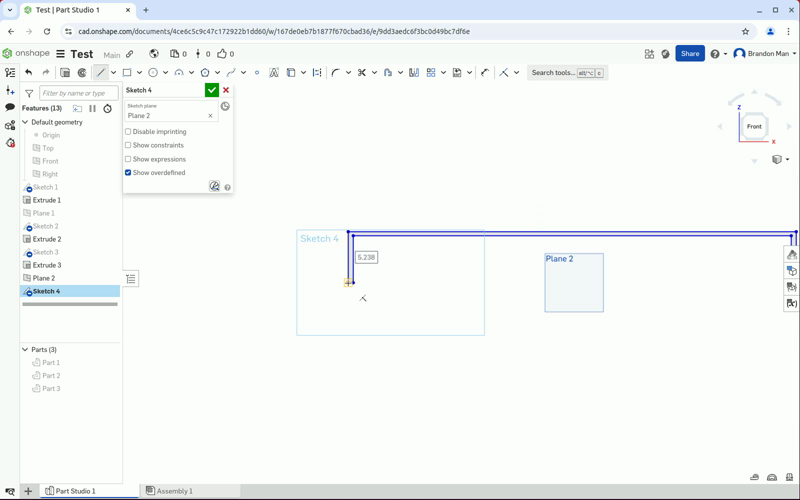
scroll(-6)
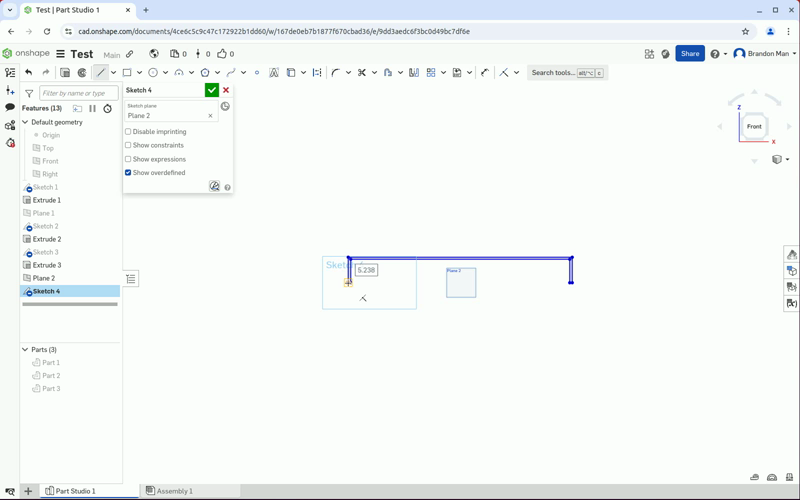
key(esc)
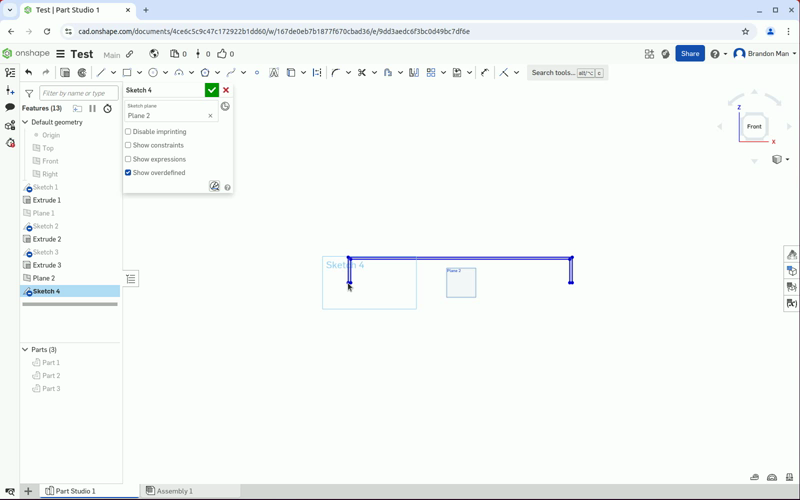
mouse_move(377, 258)
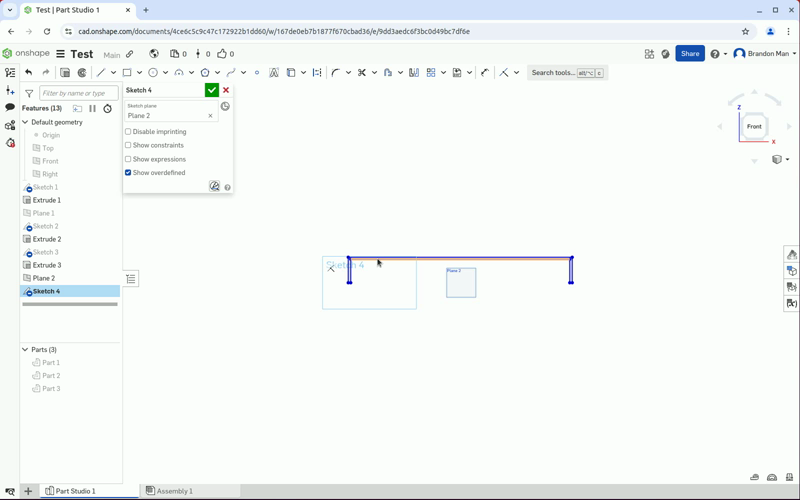
scroll(6)
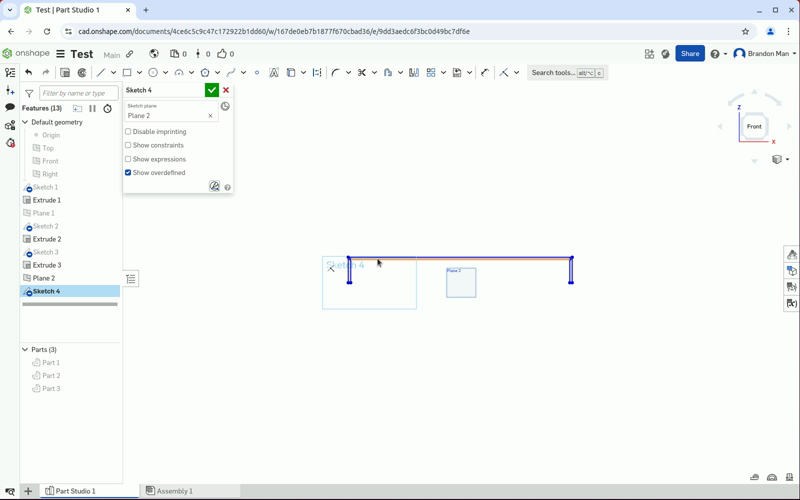
scroll(6)
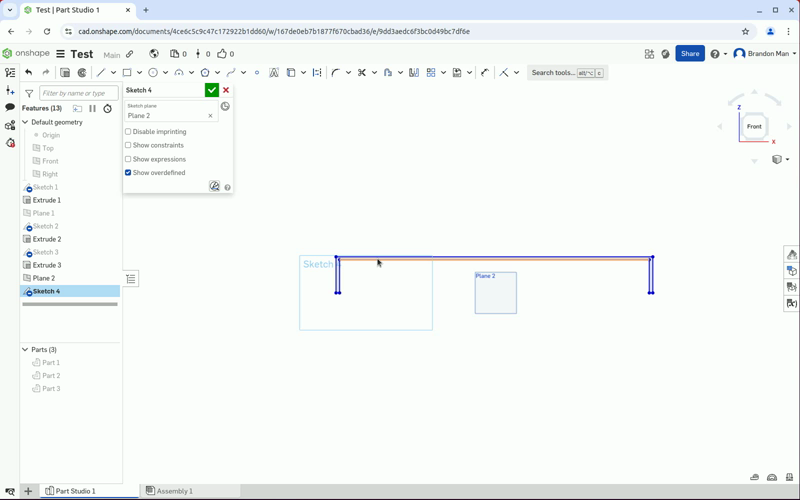
scroll(6)
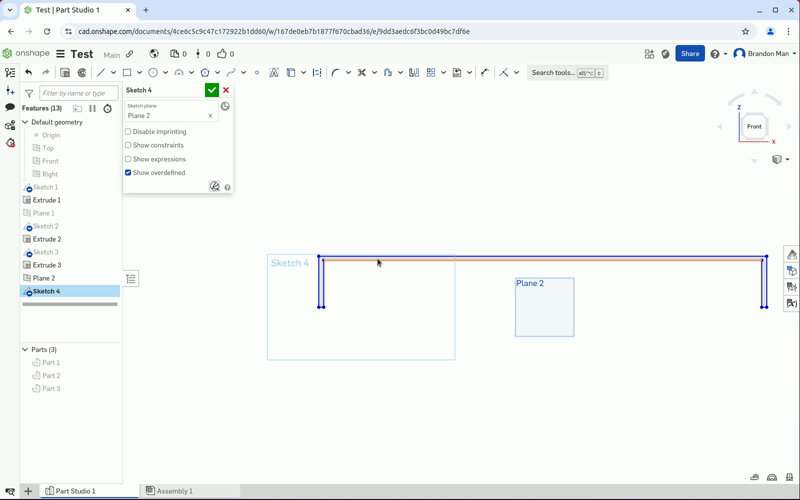
scroll(6)
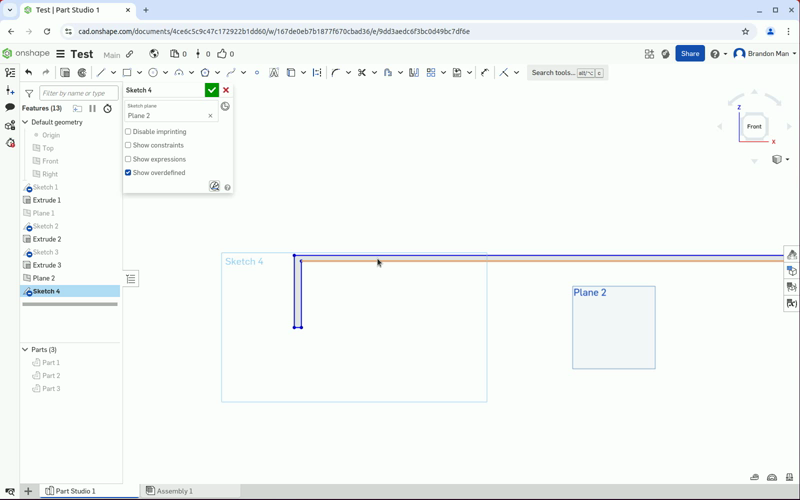
scroll(6)
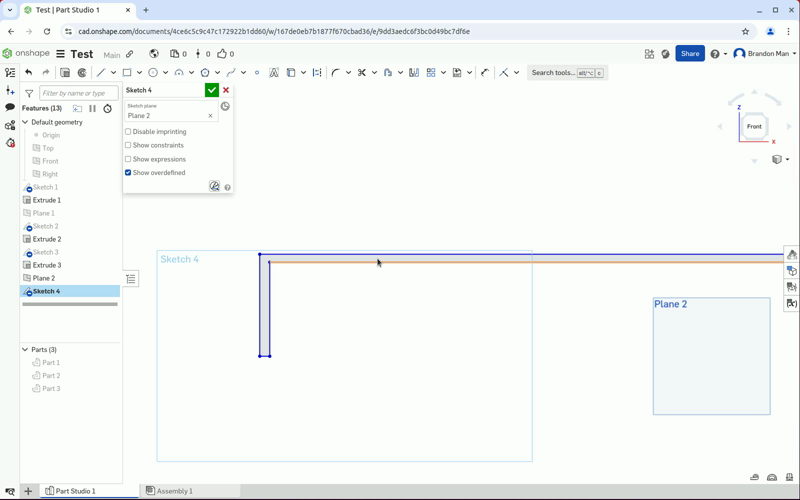
scroll(6)
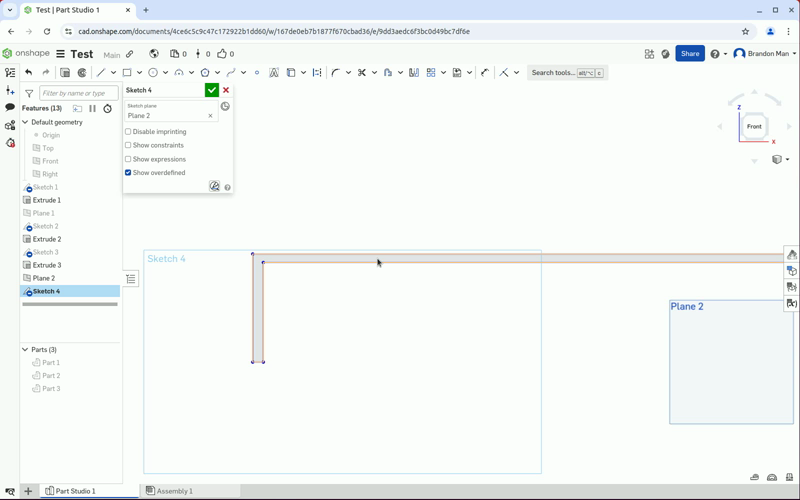
scroll(6)
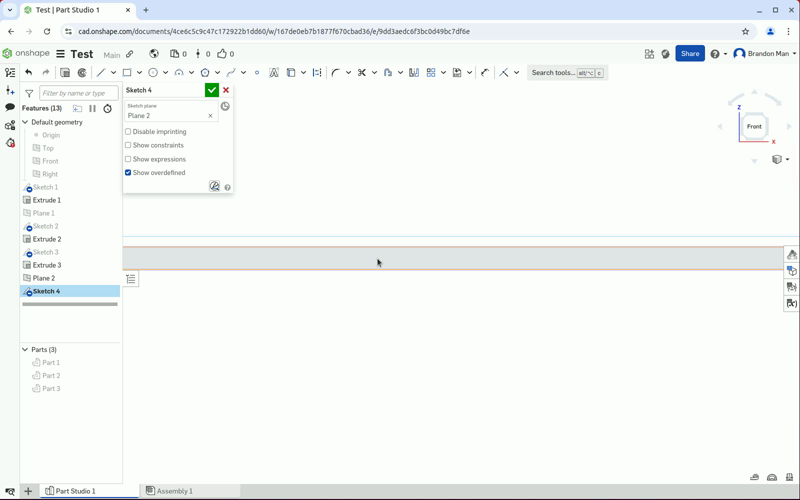
click(377, 258)
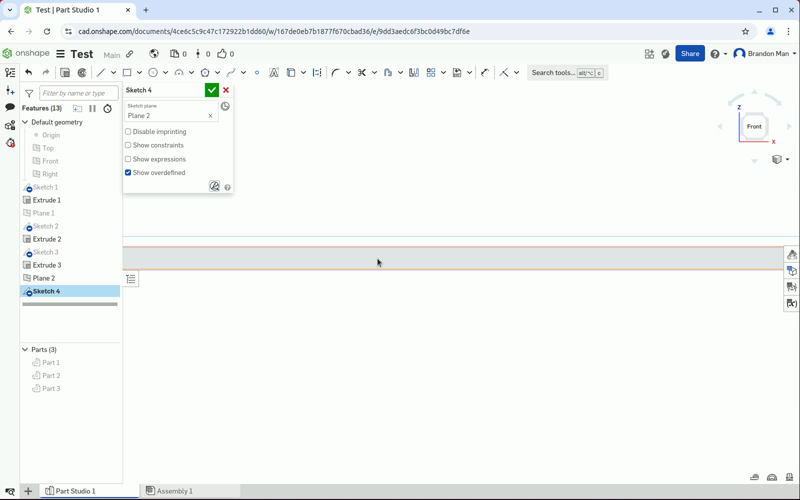
scroll(-6)
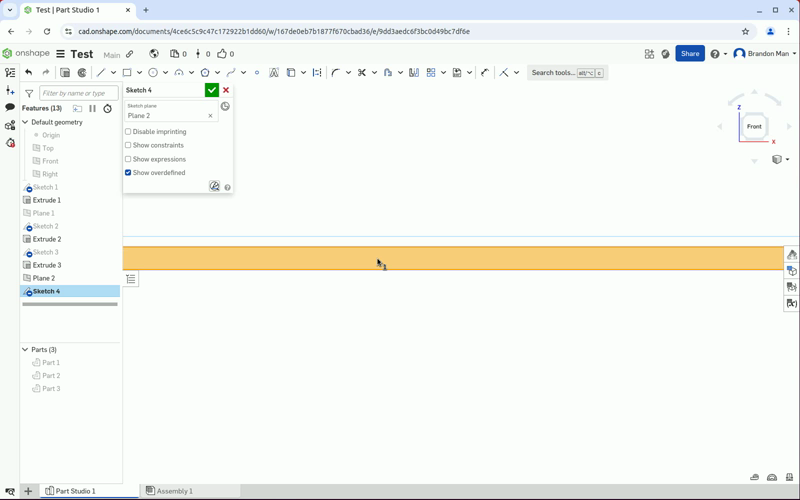
scroll(-6)
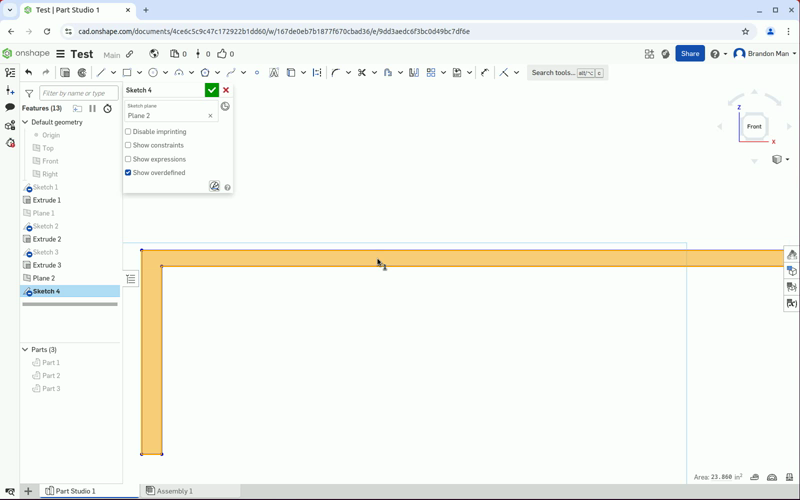
scroll(-6)
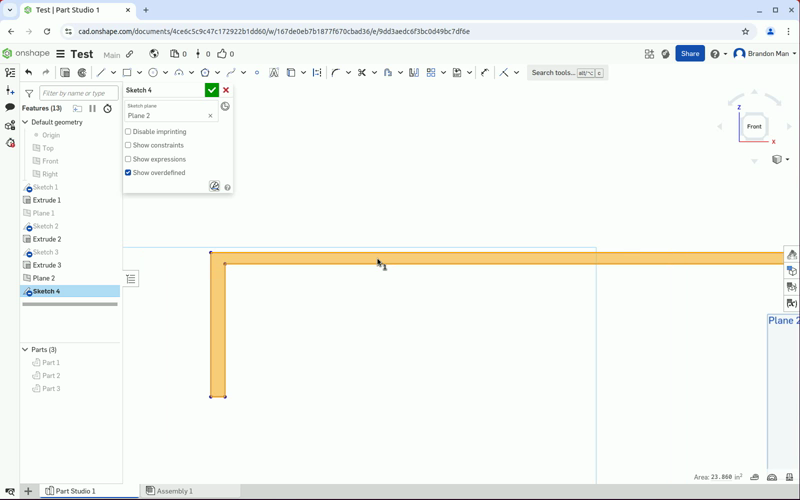
scroll(-6)
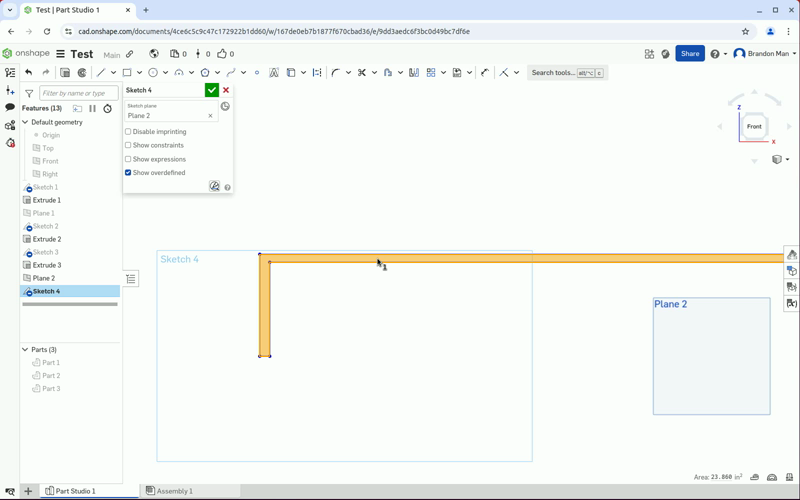
scroll(-6)
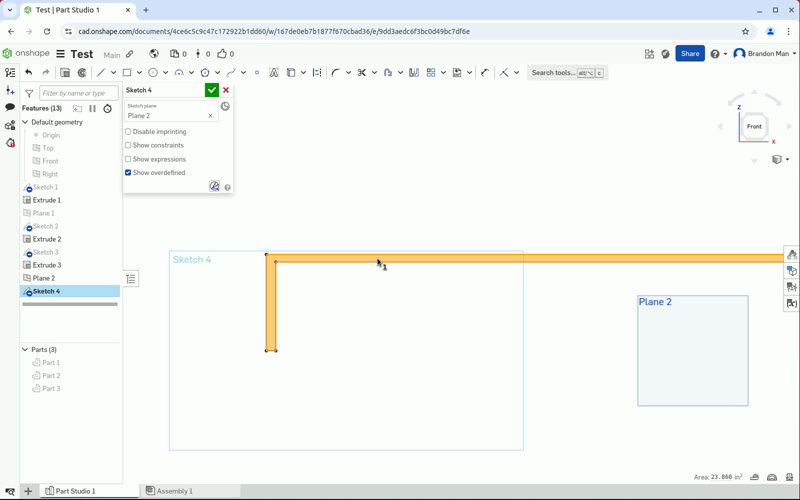
scroll(-6)
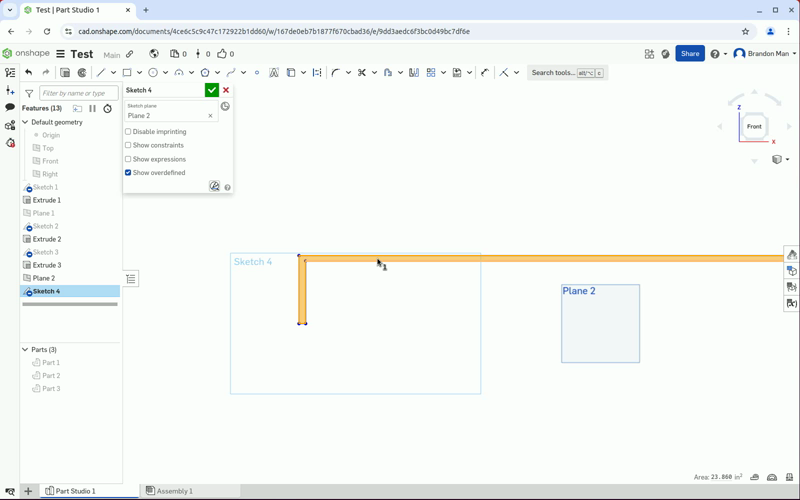
scroll(-6)
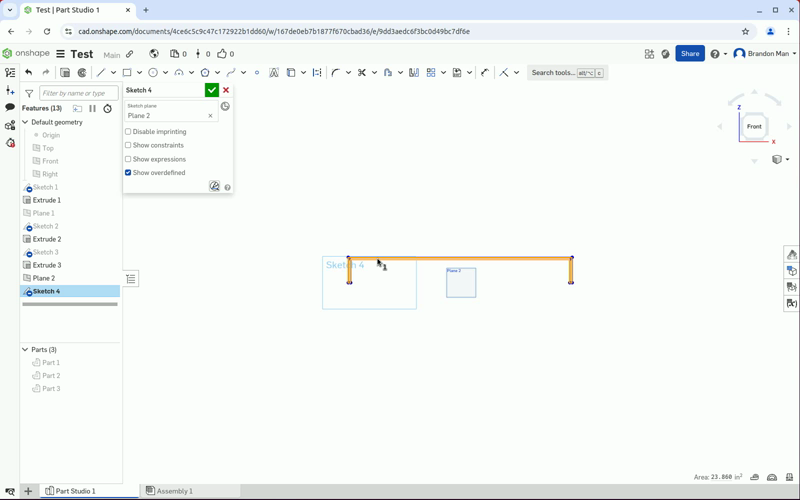
mouse_move(73, 352)
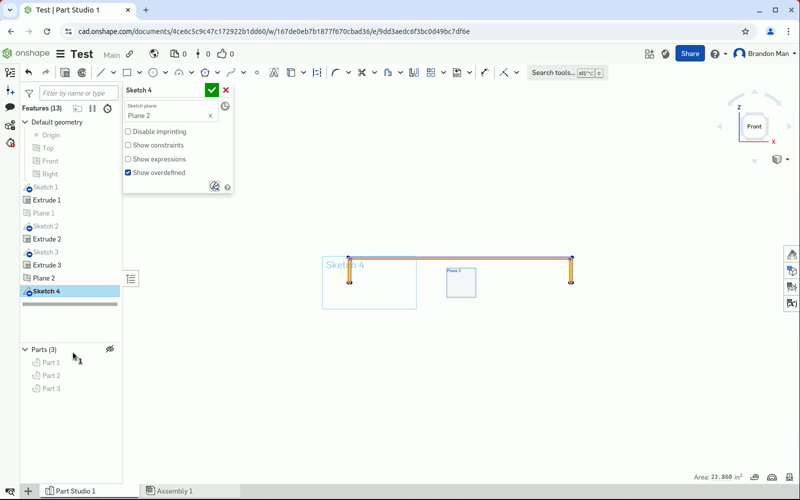
key(shift+y)
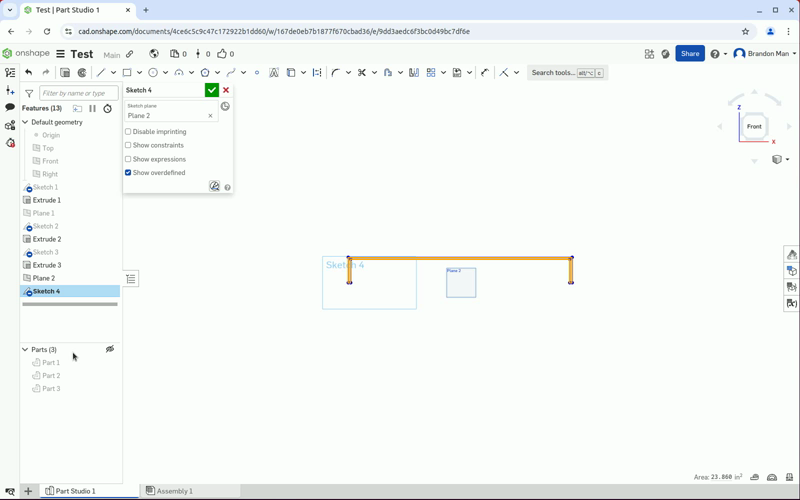
key(shift+e)
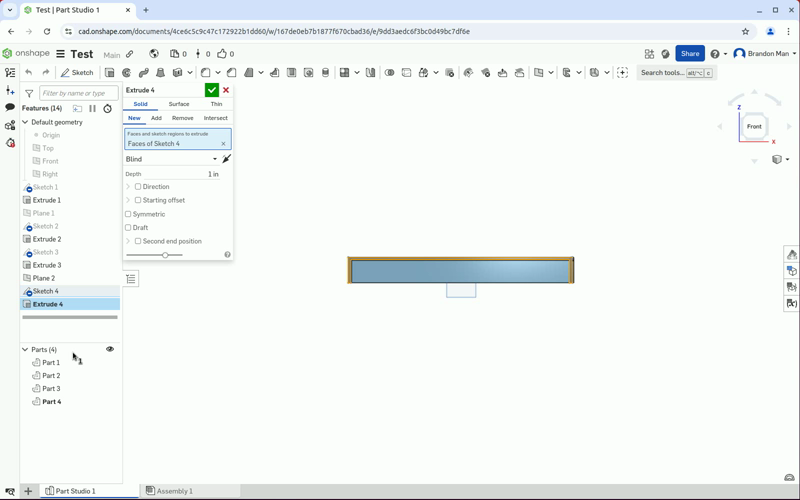
mouse_move(143, 106)
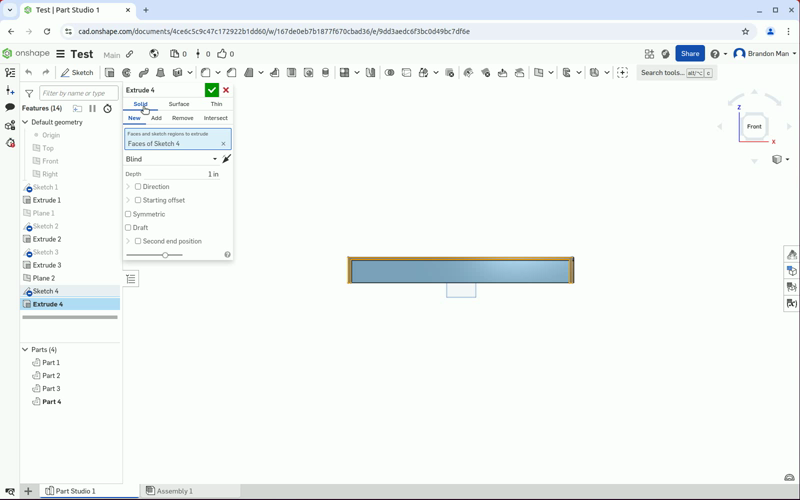
click(143, 106)
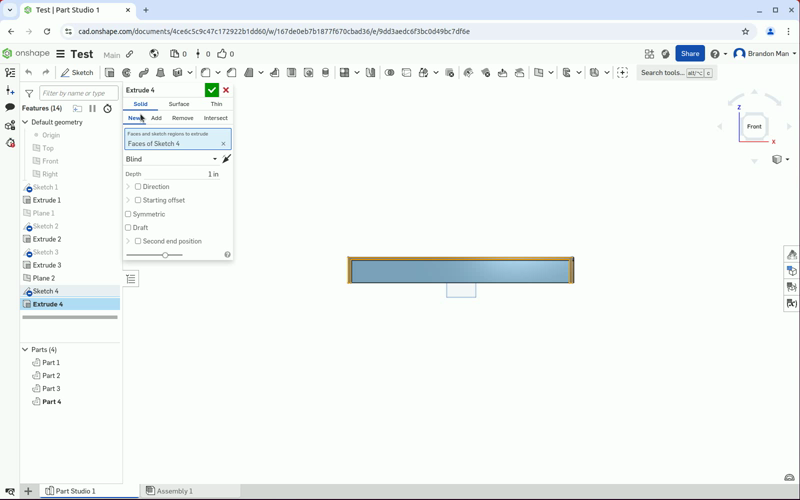
mouse_move(137, 120)
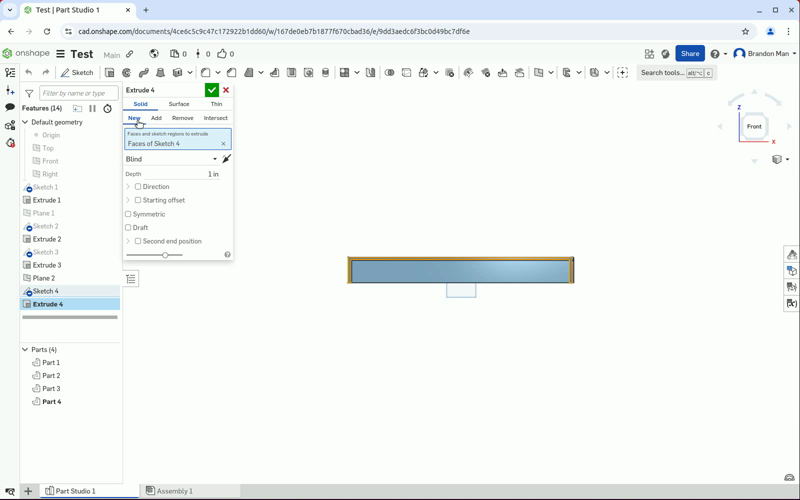
click(137, 120)
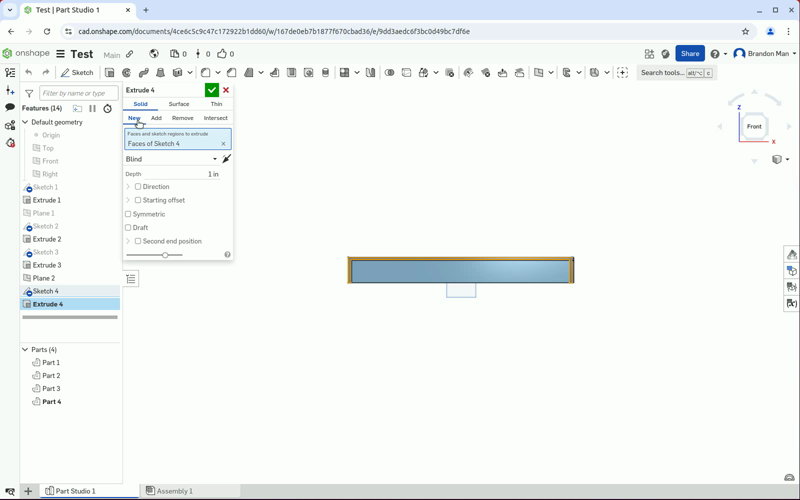
key(tab, 4)
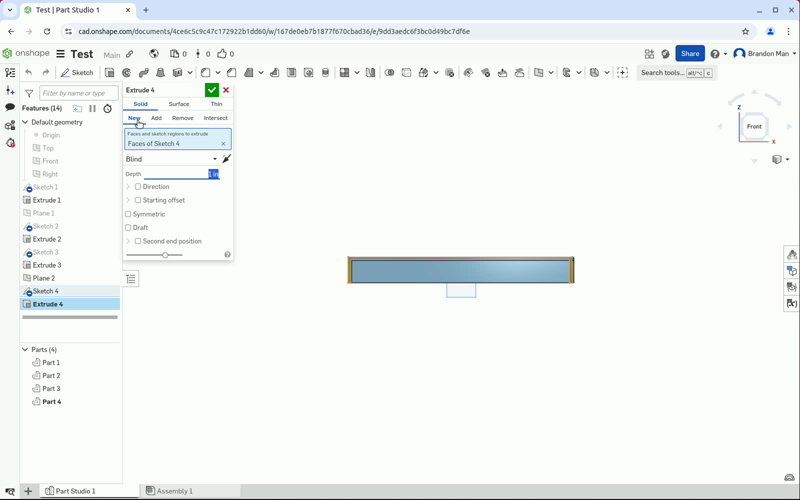
text(0.722)
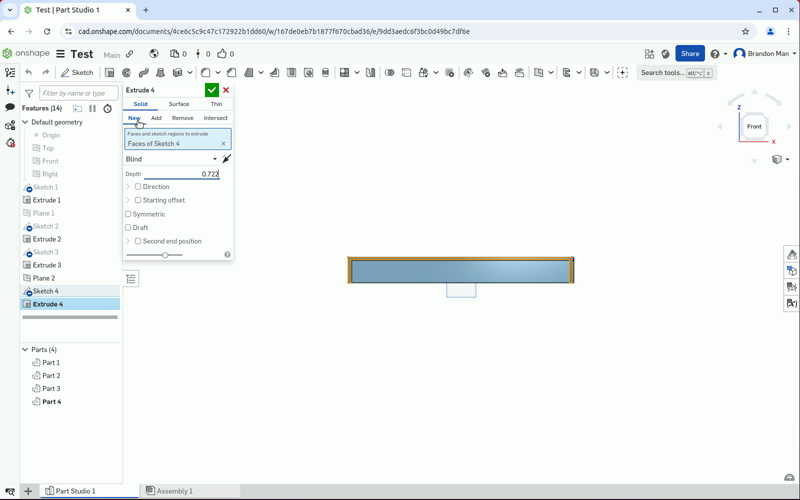
key(enter)
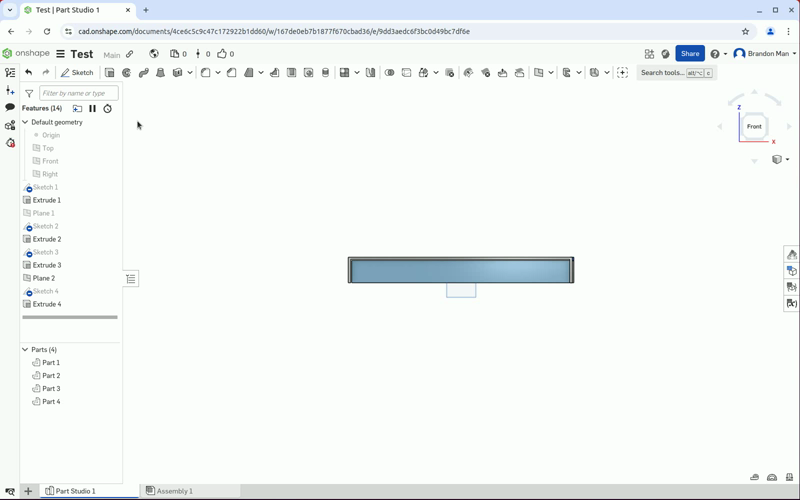
key(shift+h)
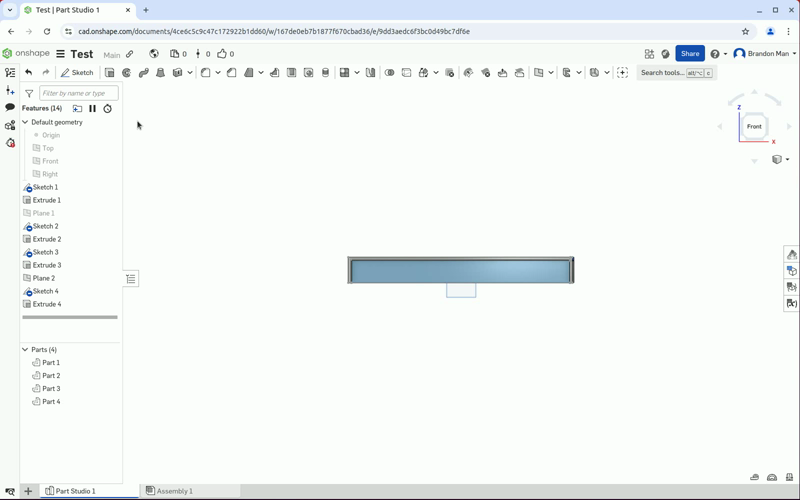
key(shift+h)
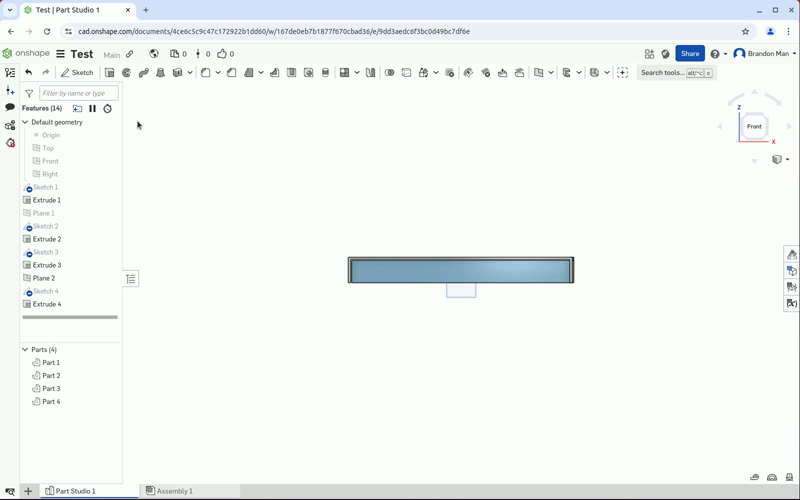
mouse_move(73, 189)
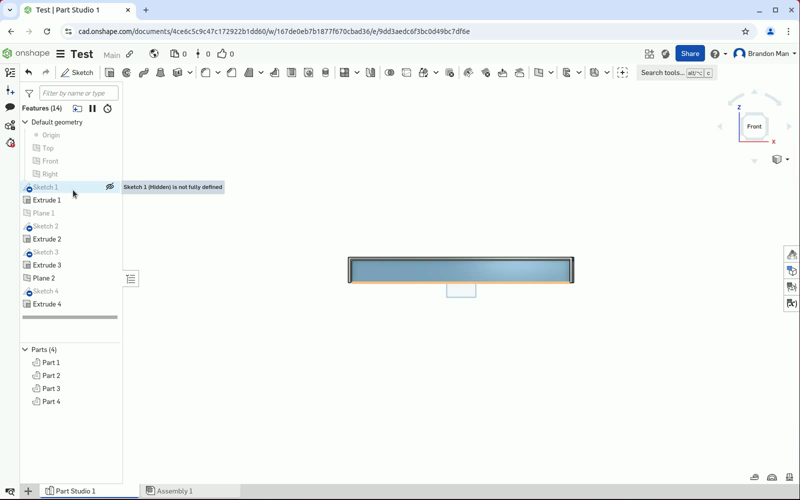
click(73, 189)
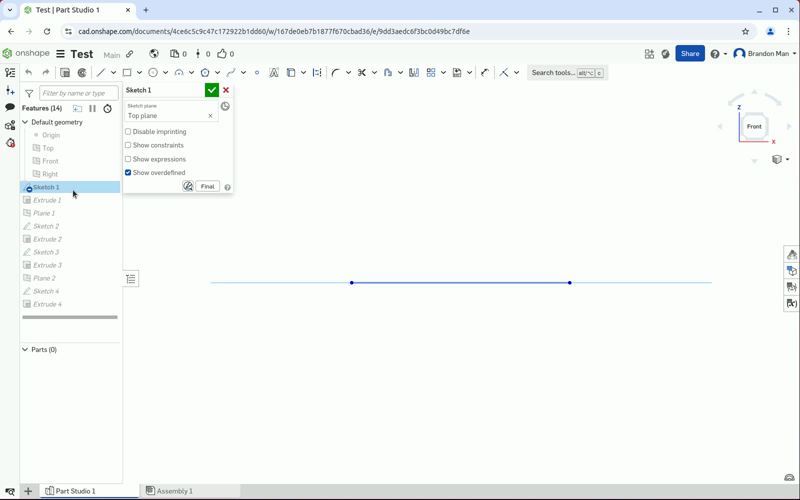
mouse_move(229, 92)
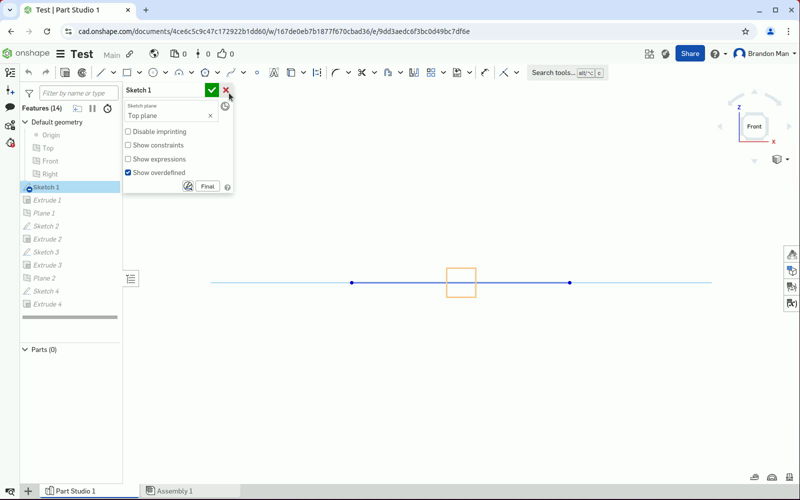
click(229, 92)
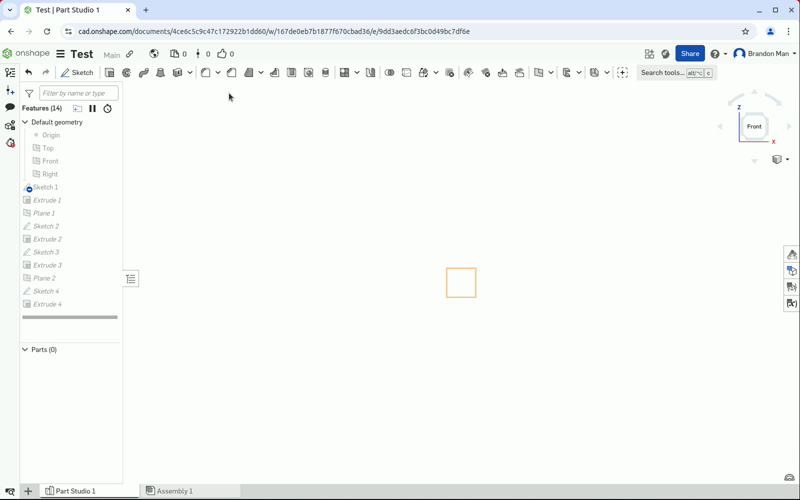
key(shift+s)
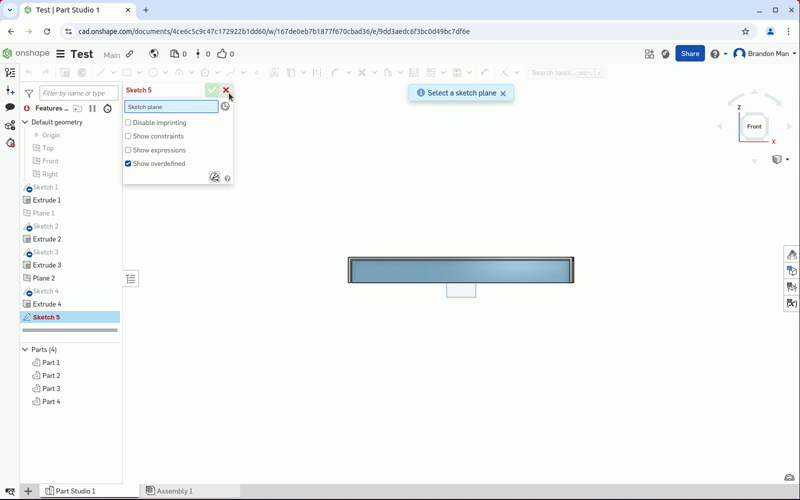
mouse_move(73, 280)
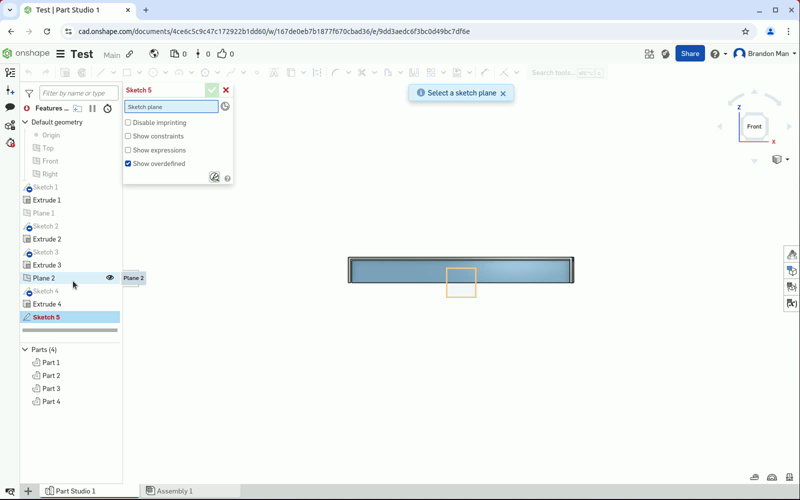
click(73, 280)
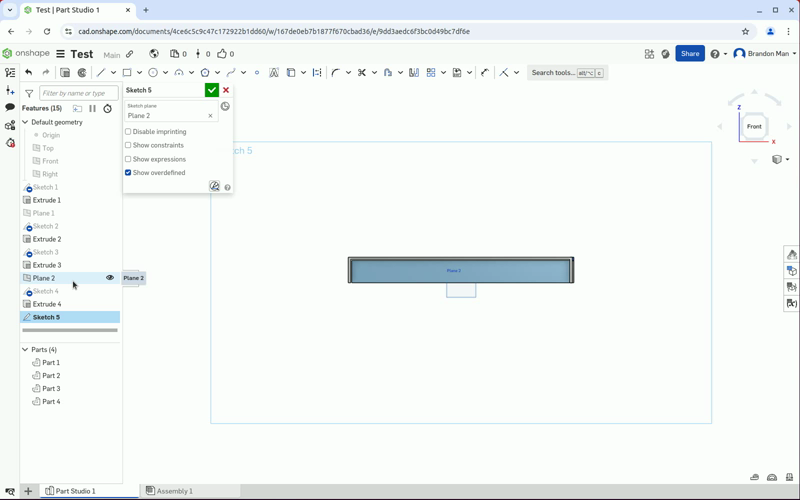
mouse_move(73, 352)
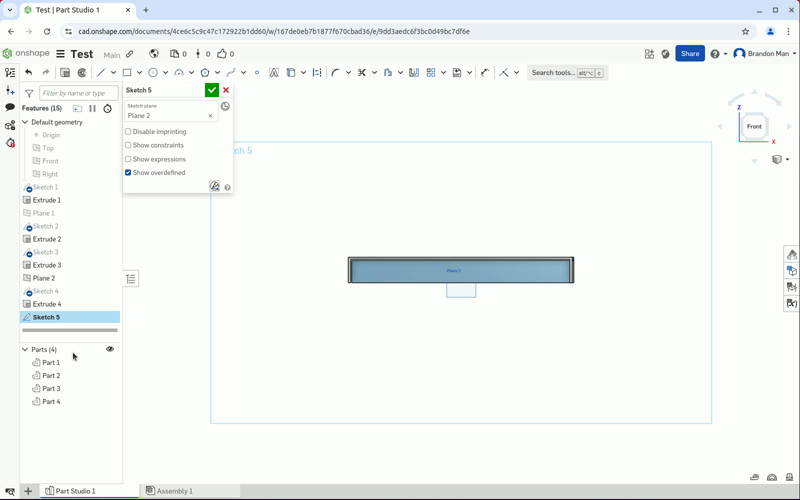
key(y)
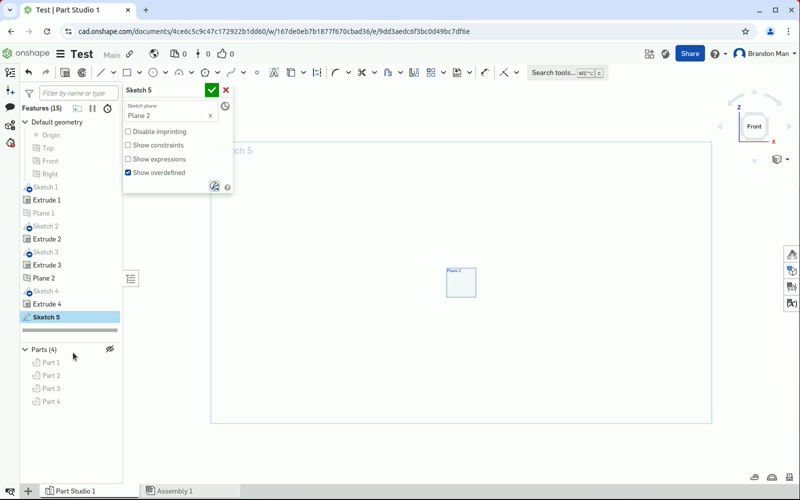
key(l)
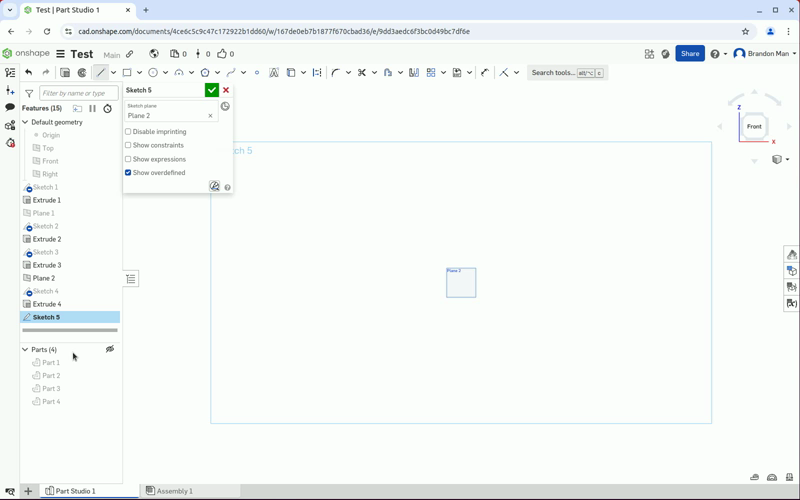
key_down(shift)
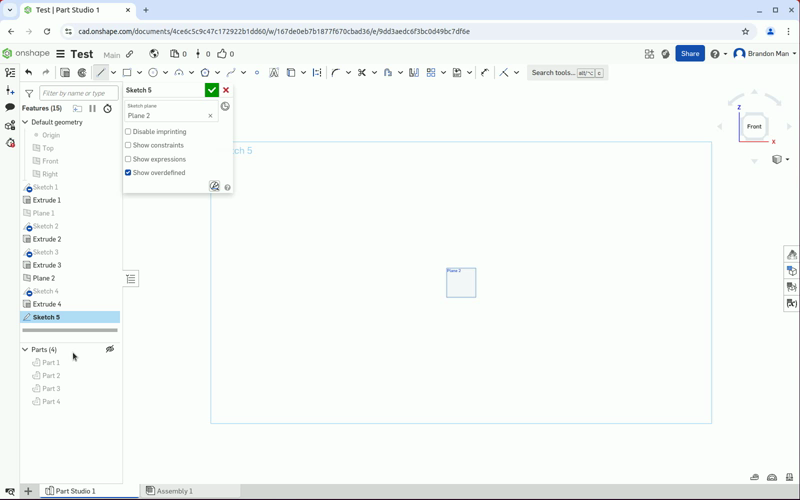
mouse_move(351, 282)
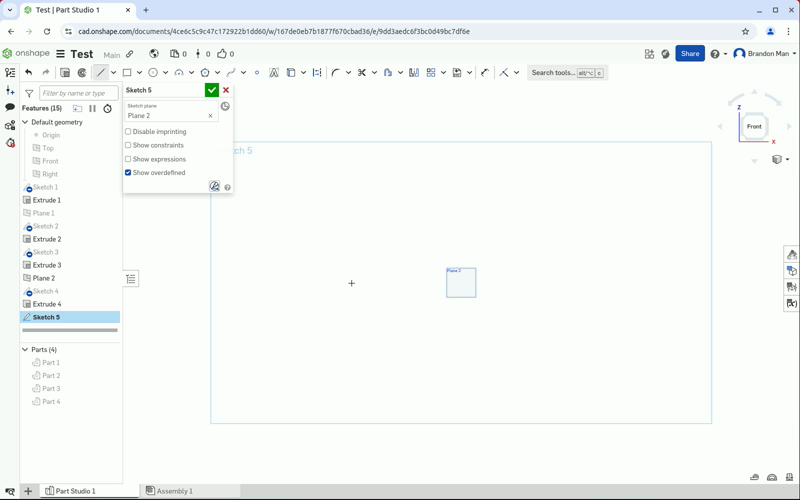
click(351, 282)
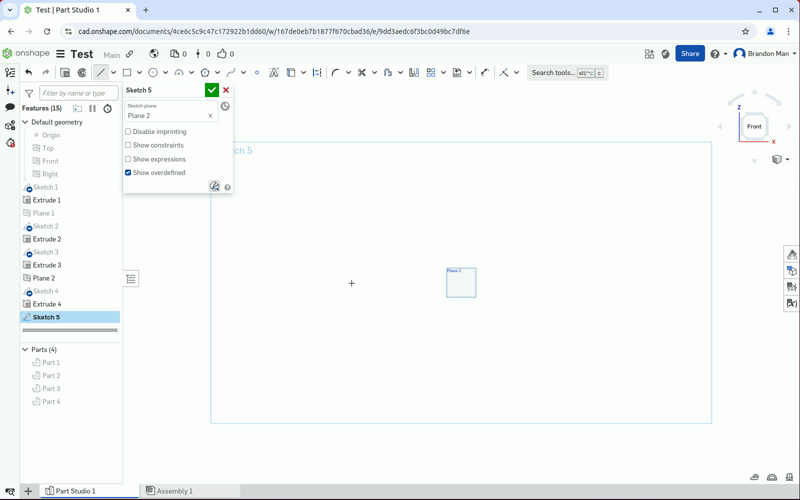
key_up(shift)
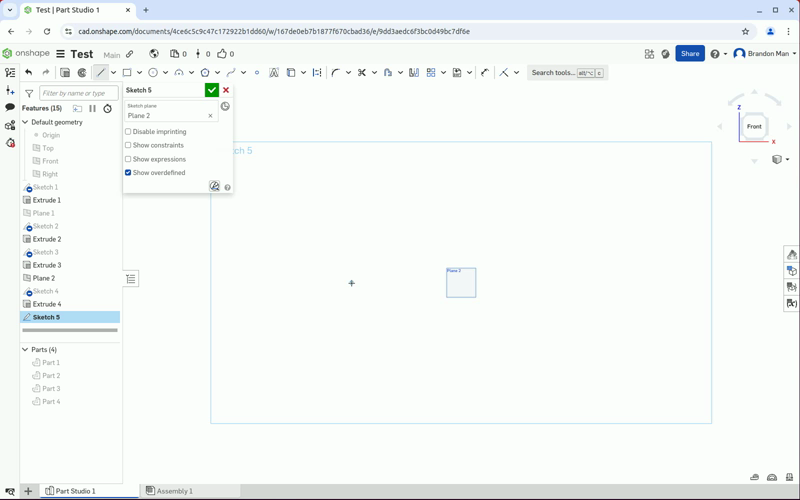
key_down(shift)
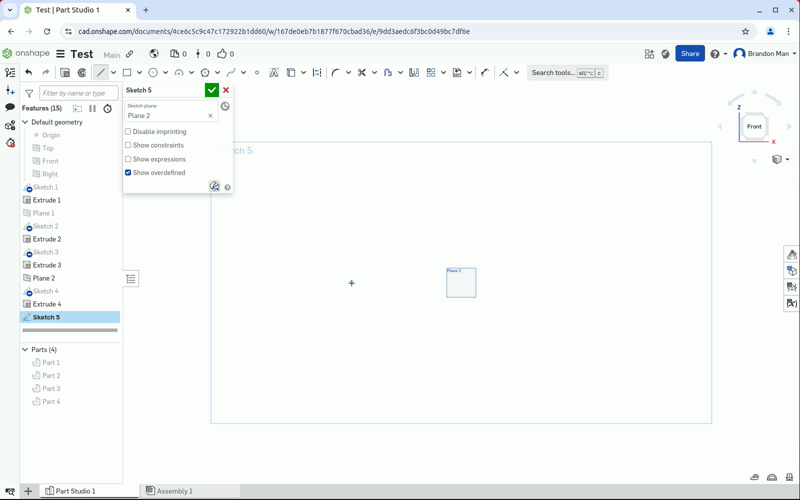
mouse_move(569, 282)
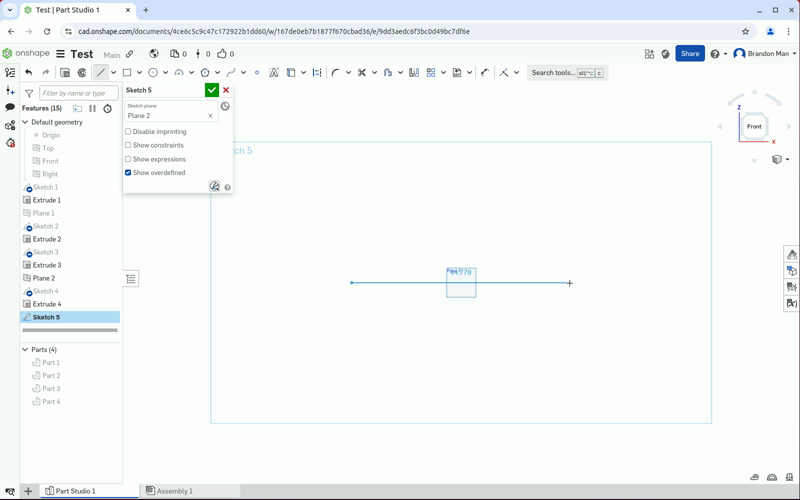
click(569, 282)
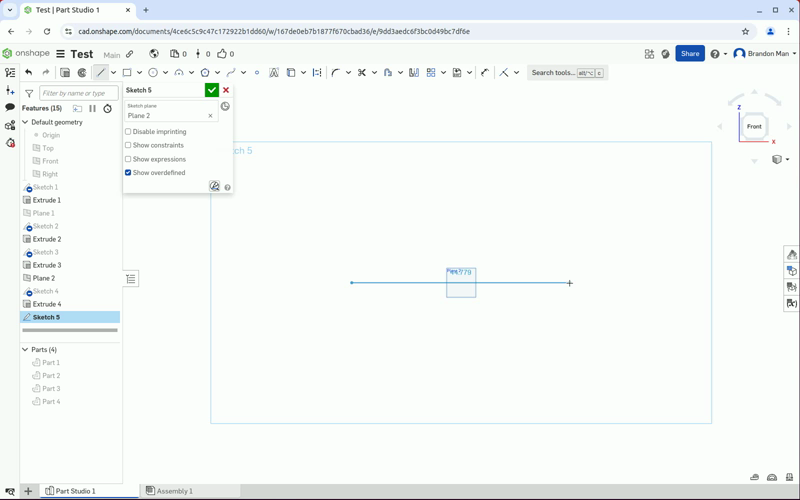
key_up(shift)
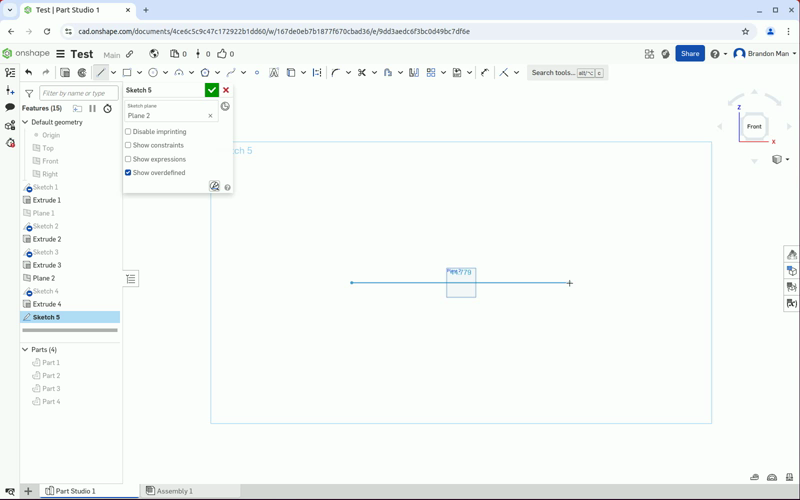
key_down(shift)
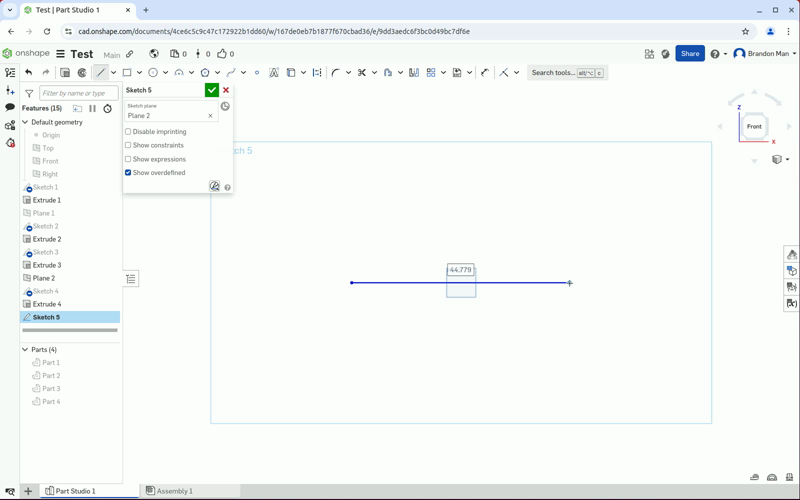
mouse_move(589, 282)
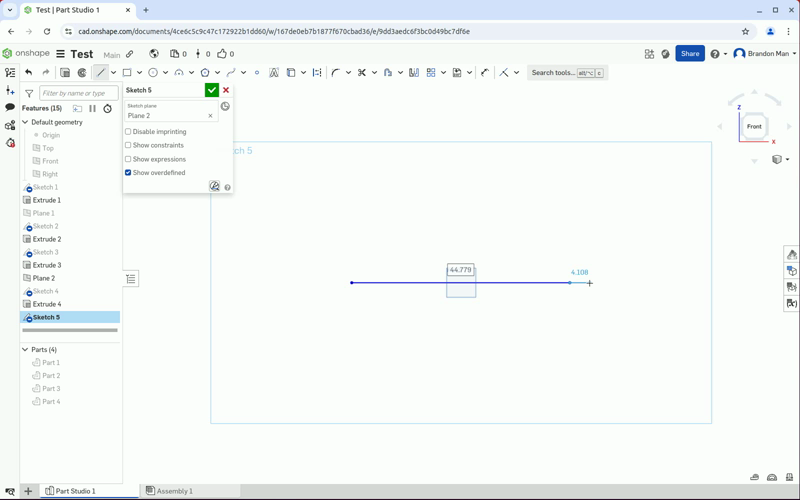
mouse_move(569, 260)
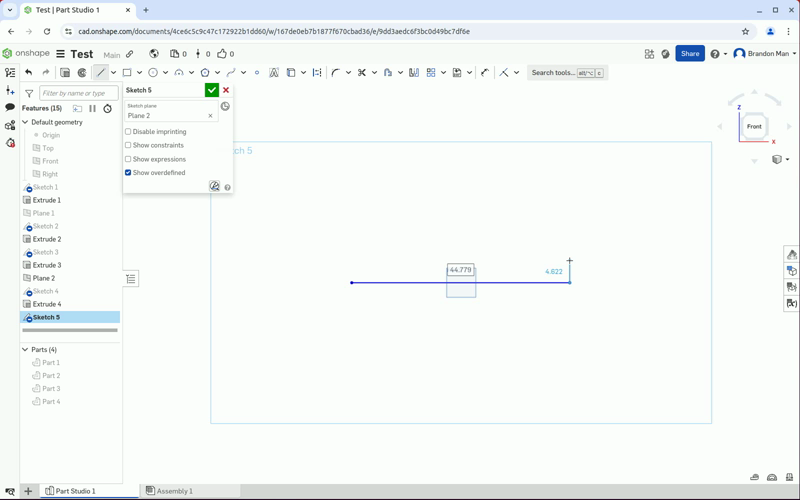
click(569, 260)
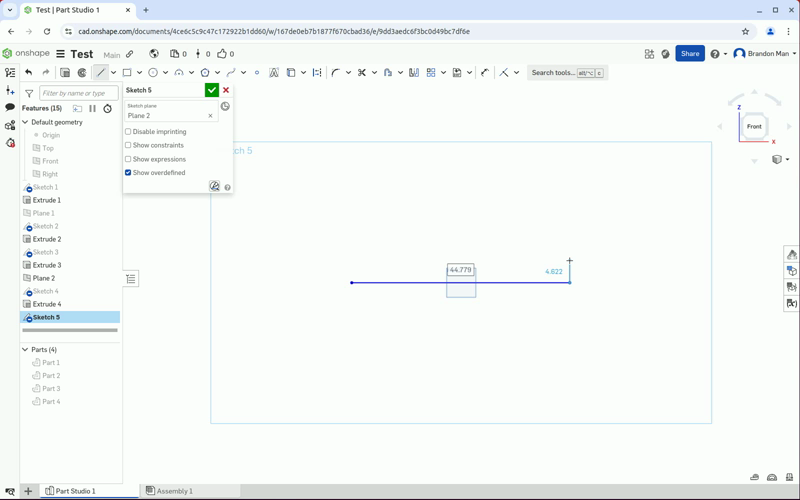
key_up(shift)
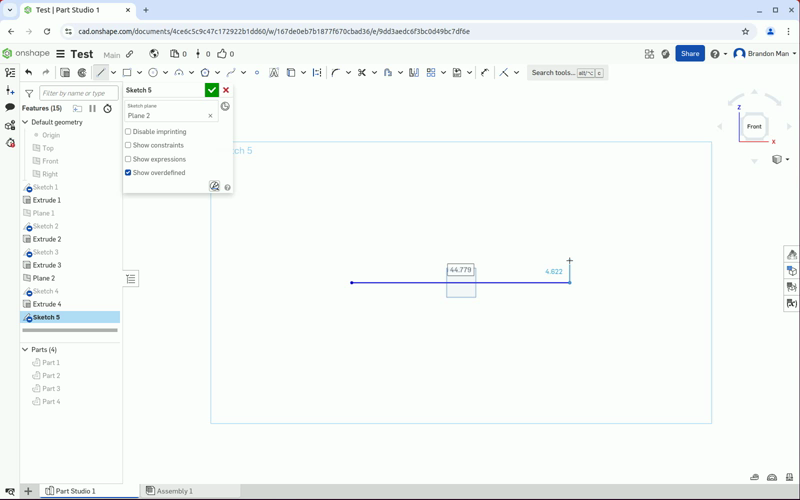
key_down(shift)
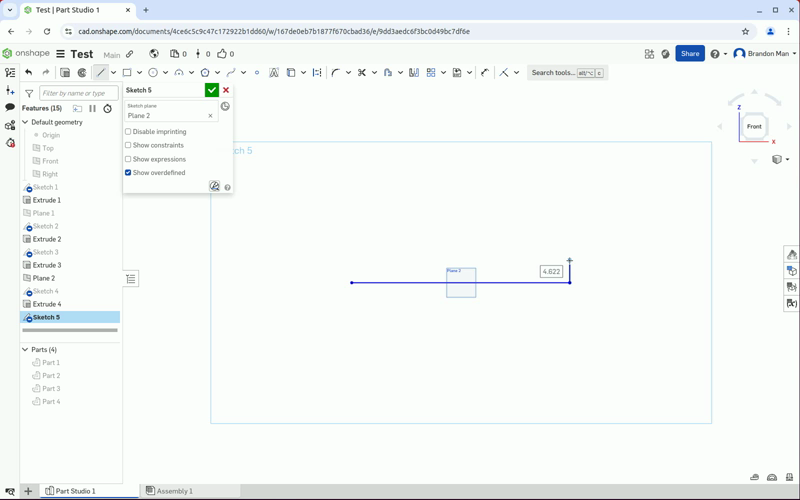
mouse_move(351, 260)
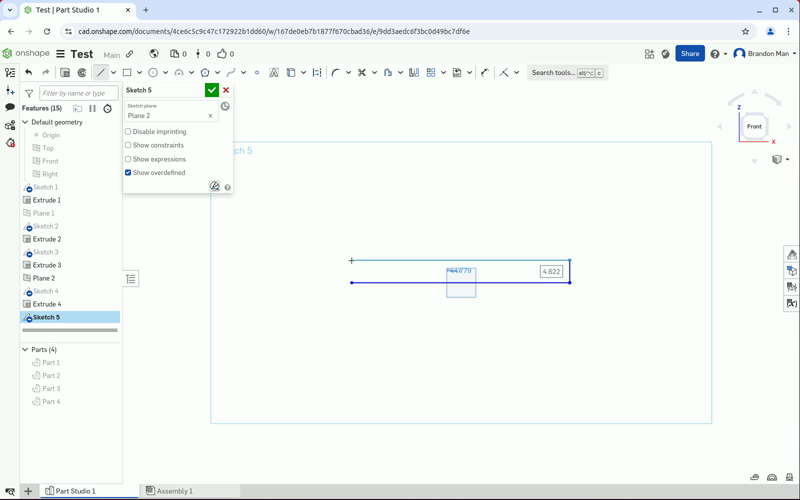
click(351, 260)
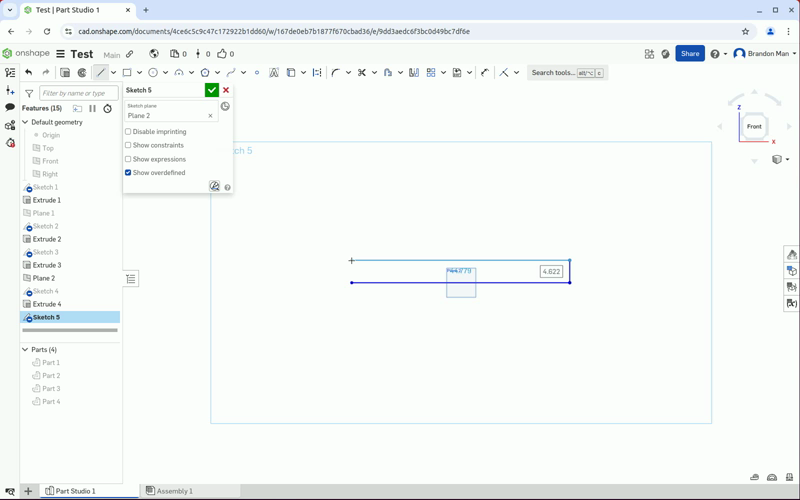
key_up(shift)
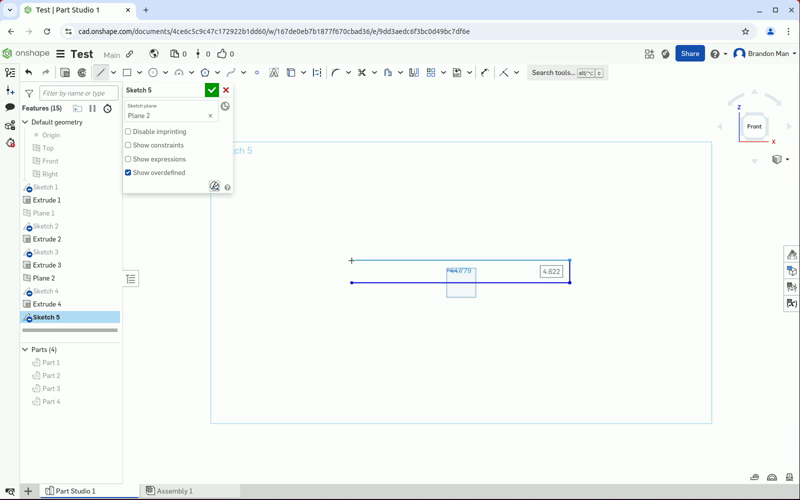
mouse_move(381, 260)
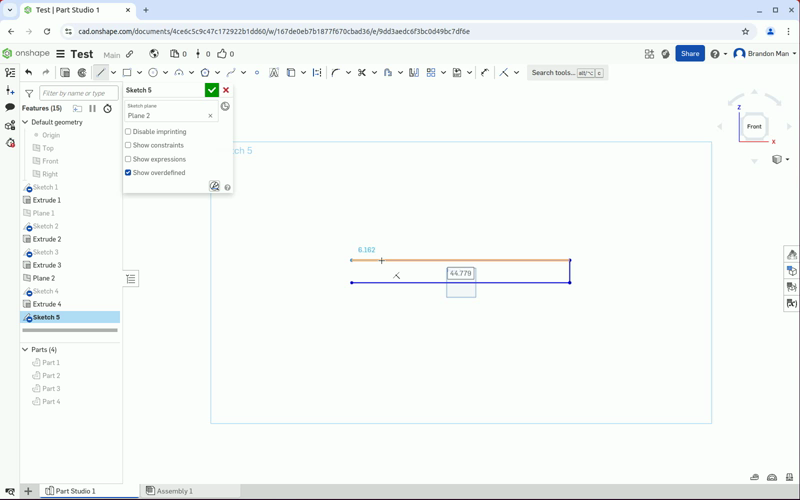
key_down(shift)
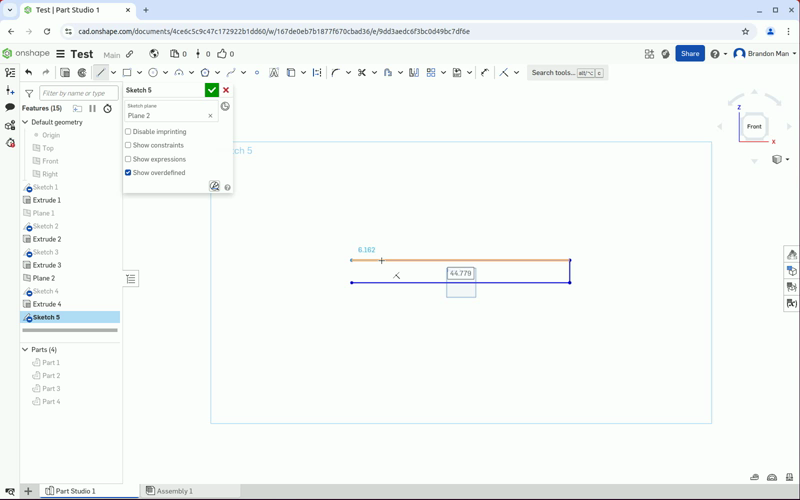
mouse_move(351, 282)
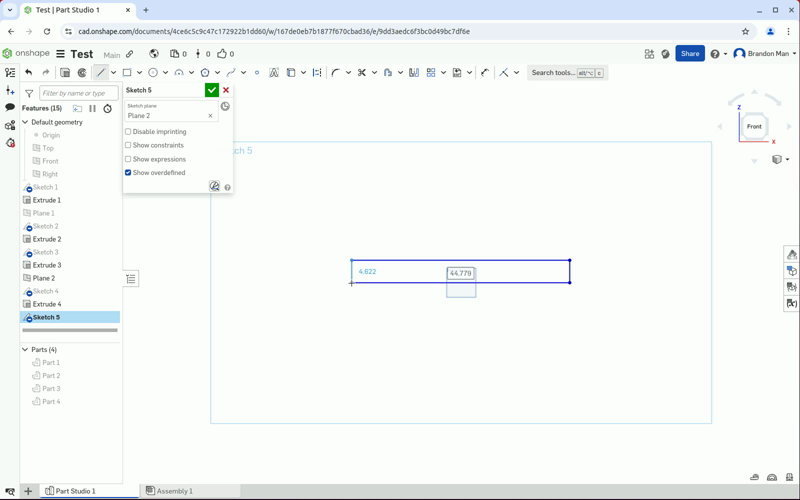
key_up(shift)
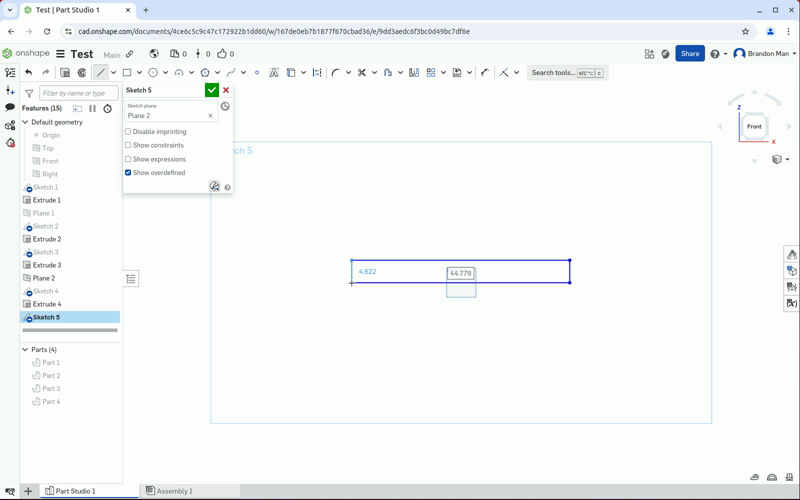
click(351, 282)
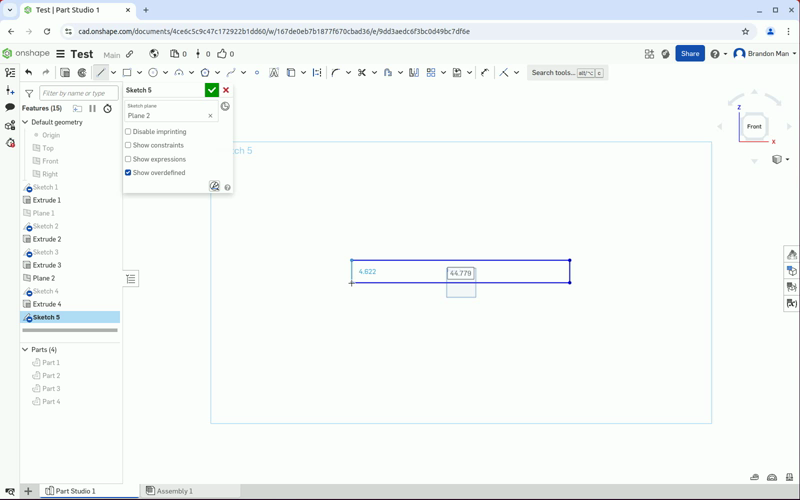
key(esc)
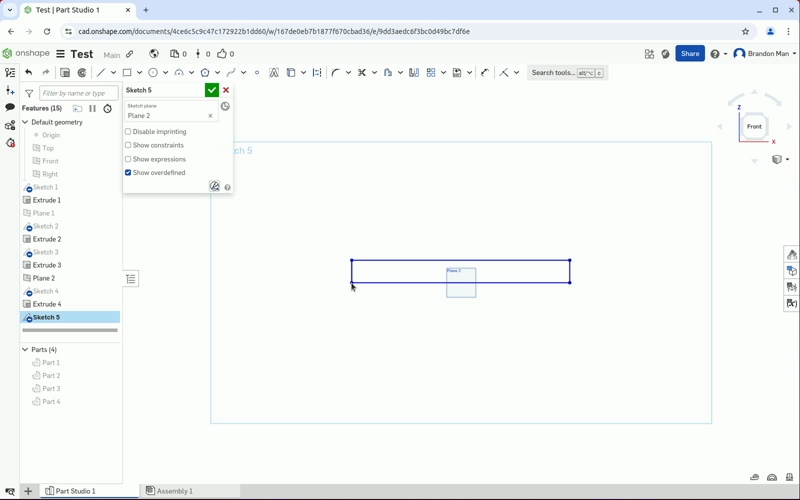
mouse_move(430, 269)
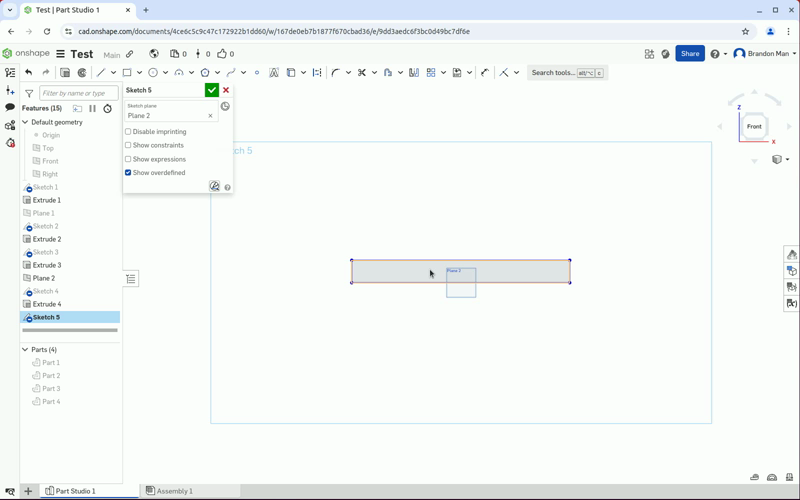
click(430, 269)
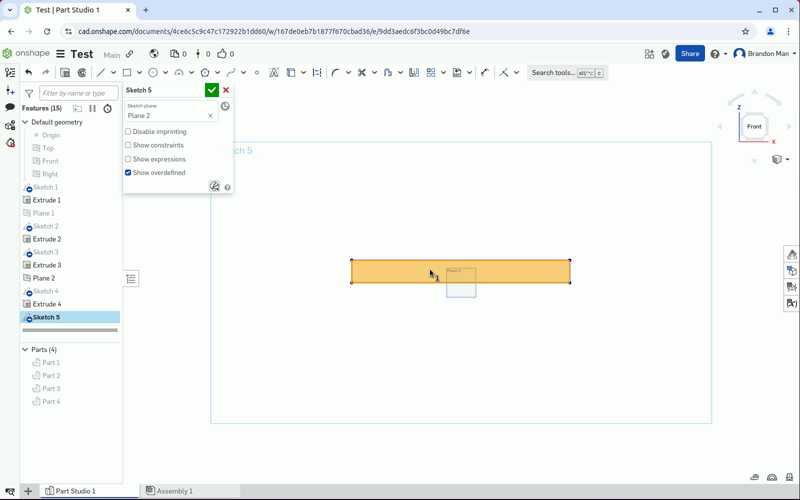
mouse_move(73, 352)
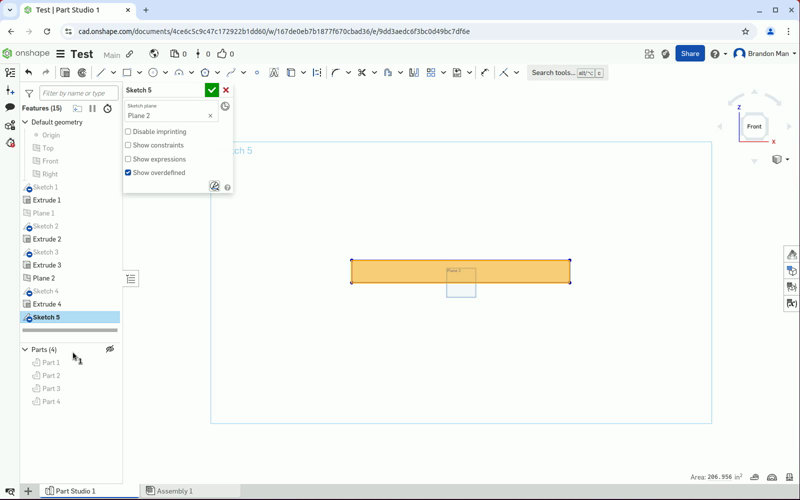
key(shift+y)
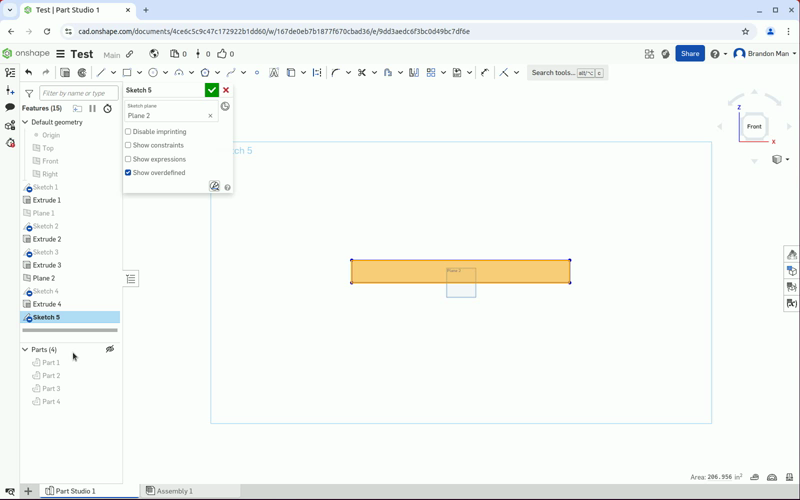
key(shift+e)
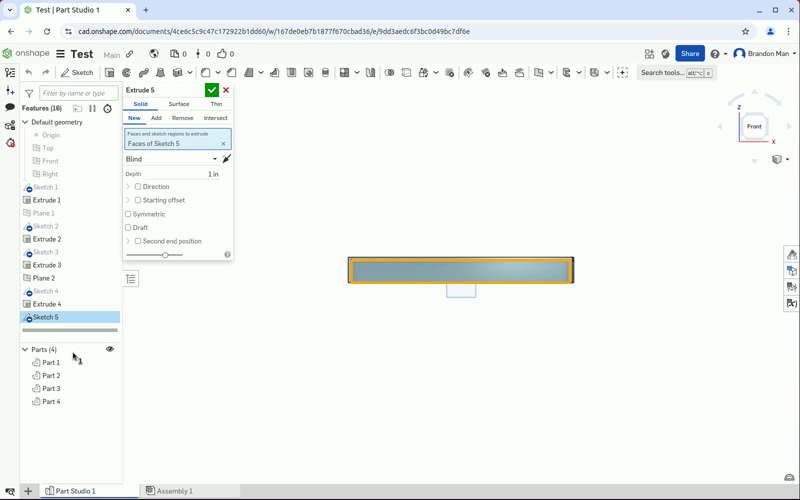
mouse_move(143, 106)
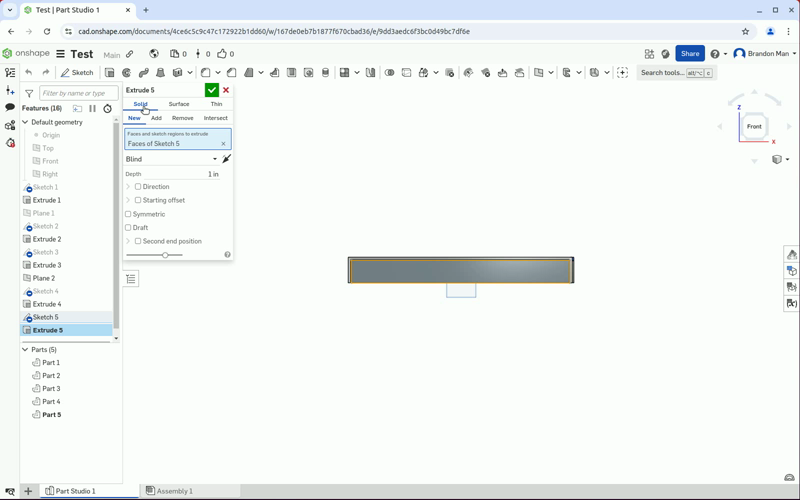
click(143, 106)
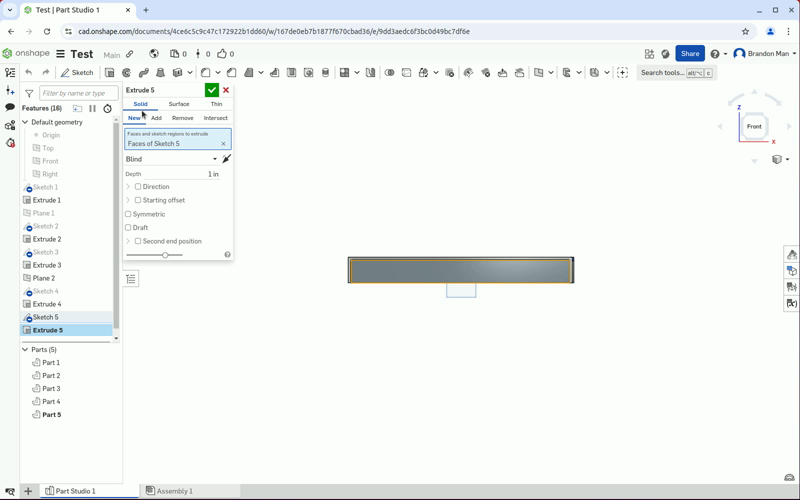
mouse_move(137, 120)
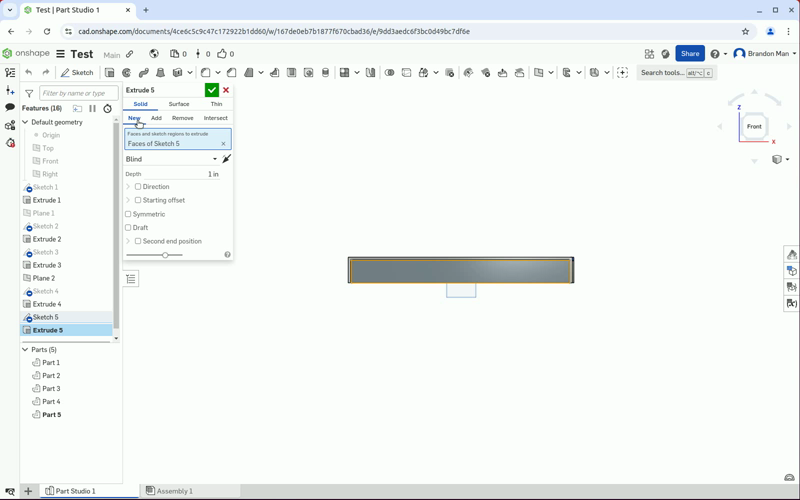
click(137, 120)
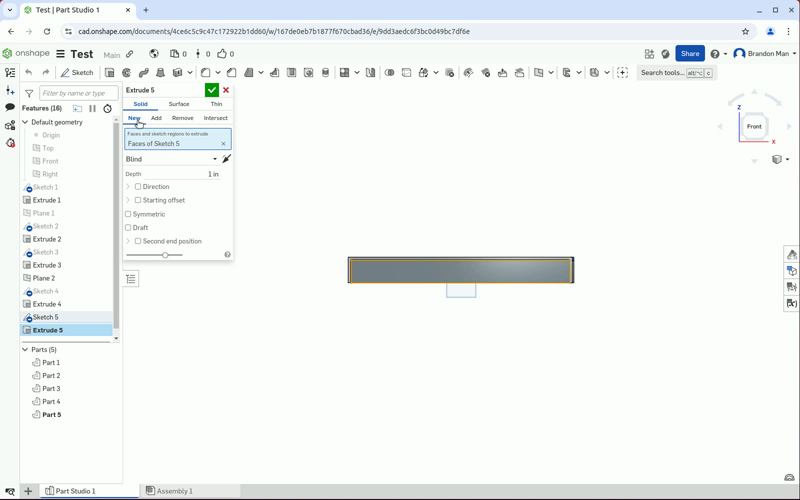
key(tab, 4)
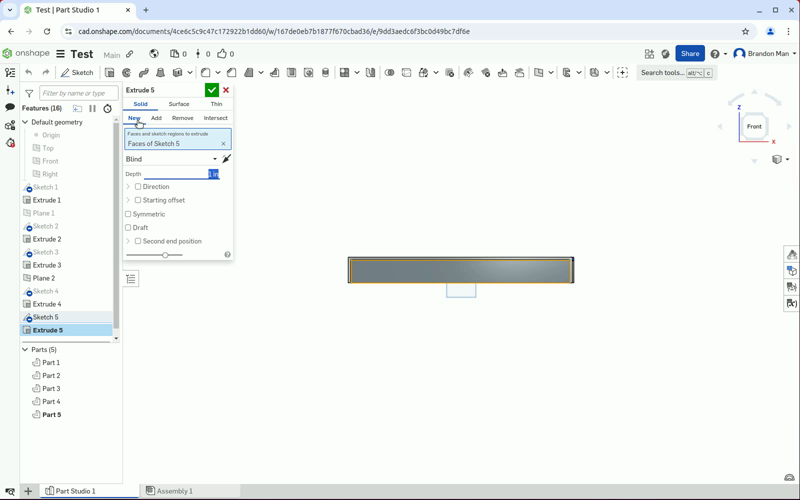
text(0.722)
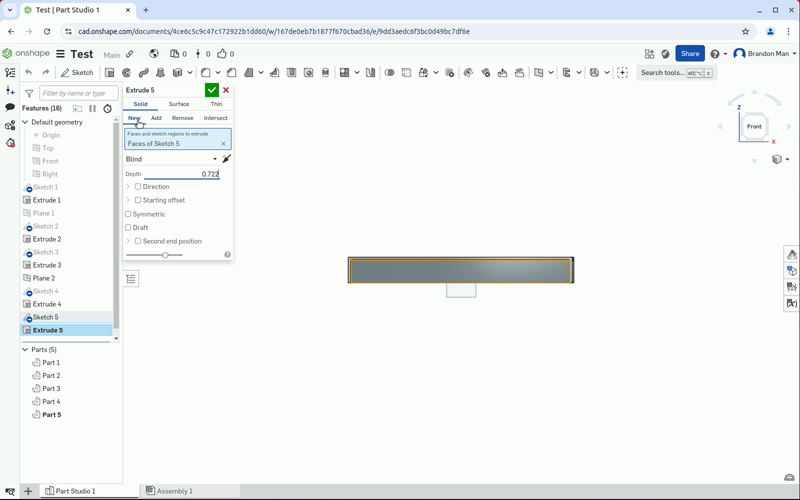
key(enter)
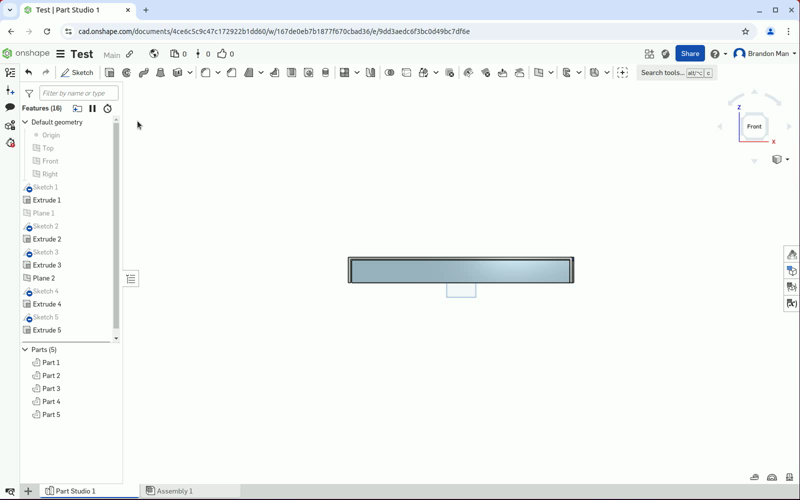
key(shift+h)
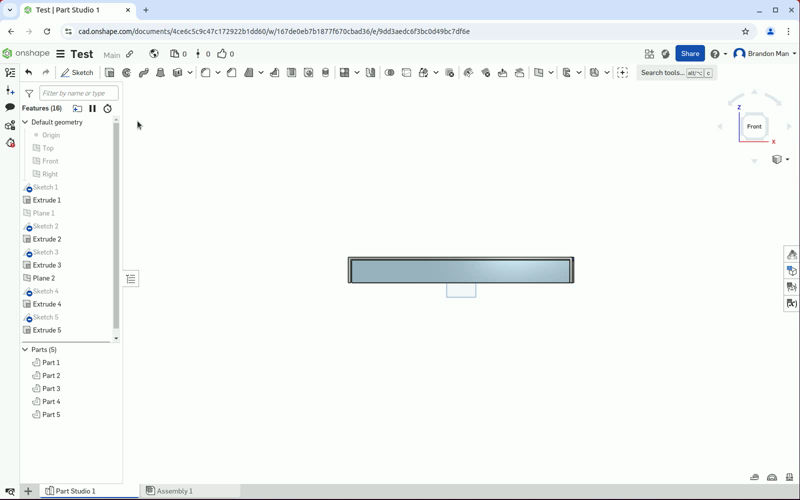
key(shift+h)
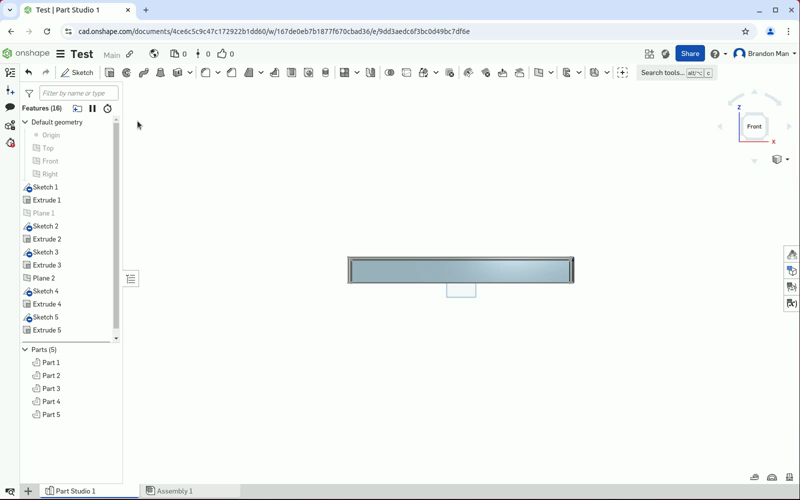
key(shift+7)
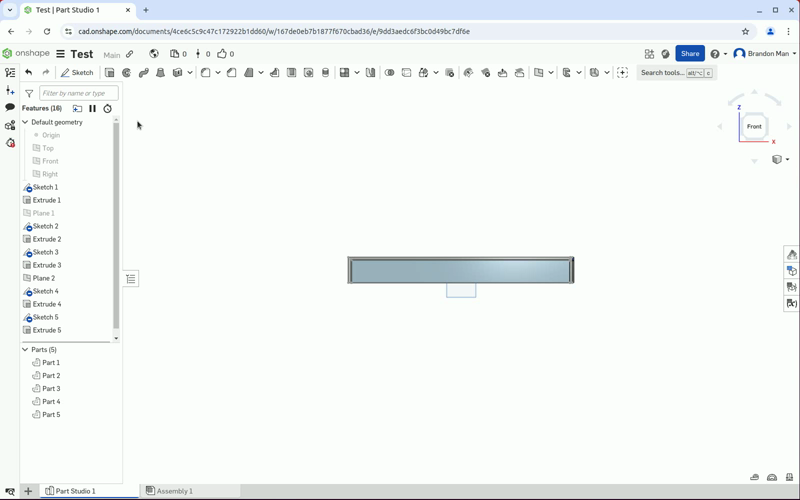
key(left, 2)
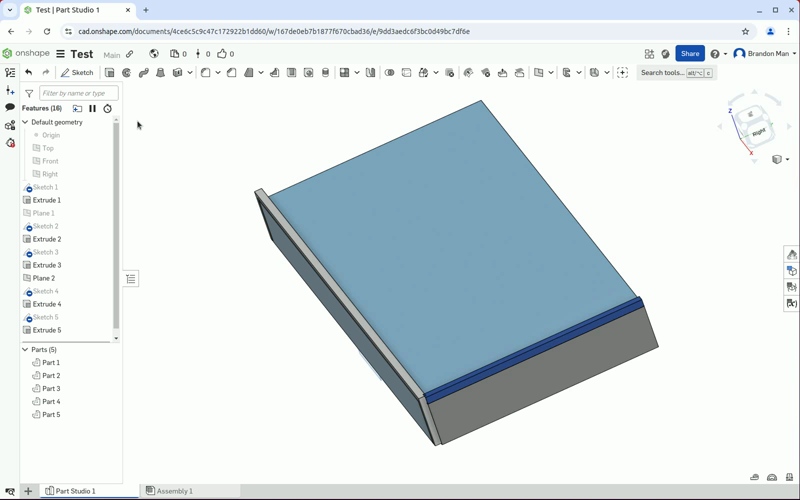
key(down, 2)
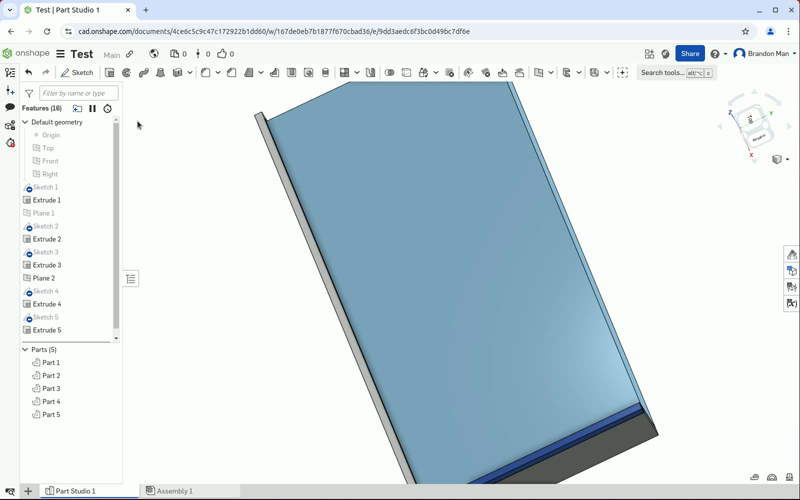
key(up, 2)
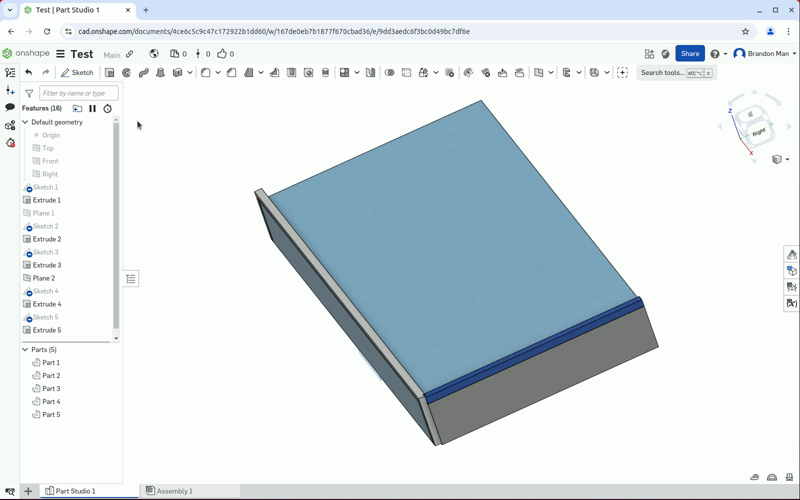
key(right, 2)
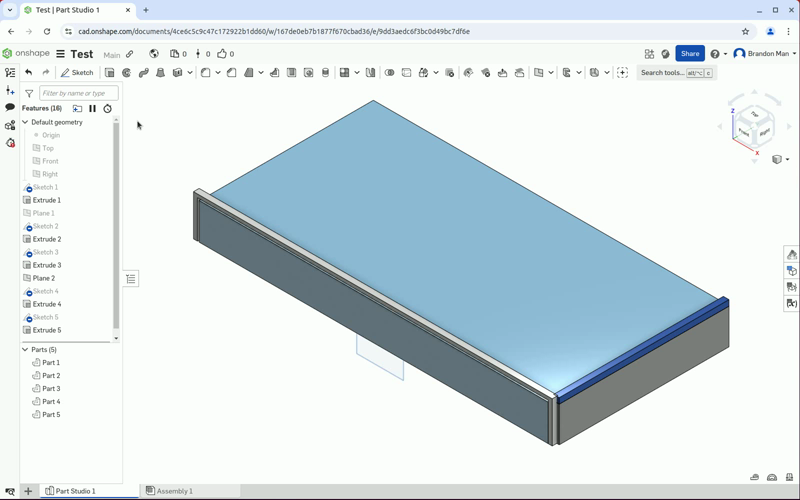
mouse_move(69, 189)
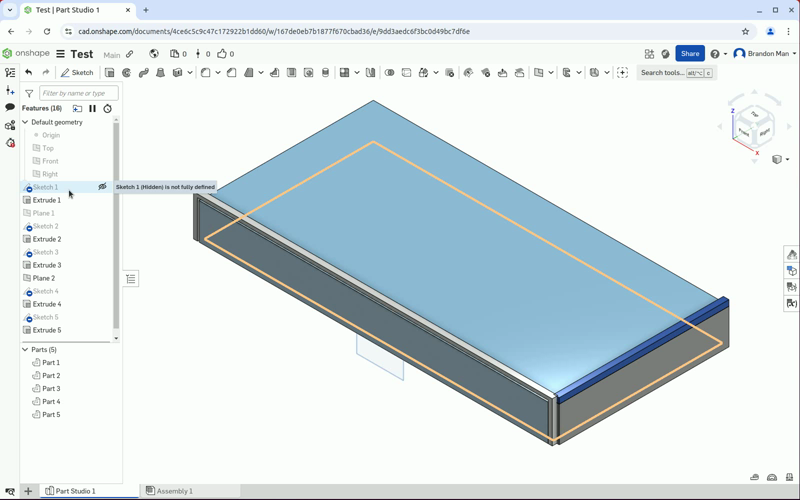
click(69, 189)